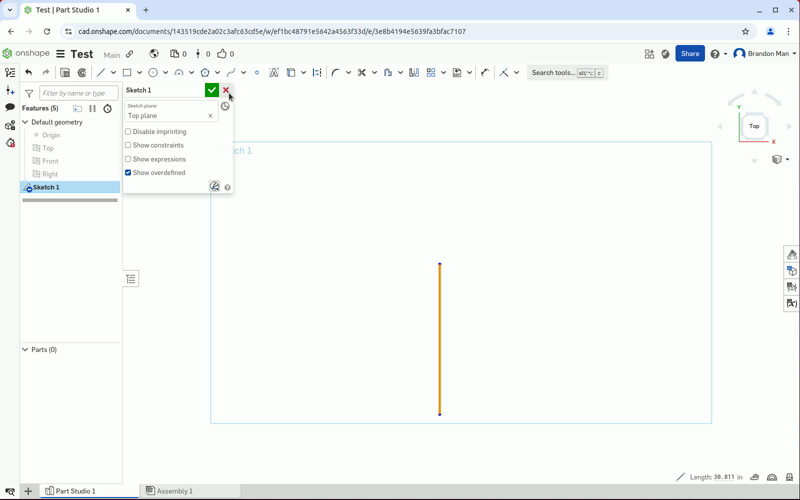
key(shift+h)
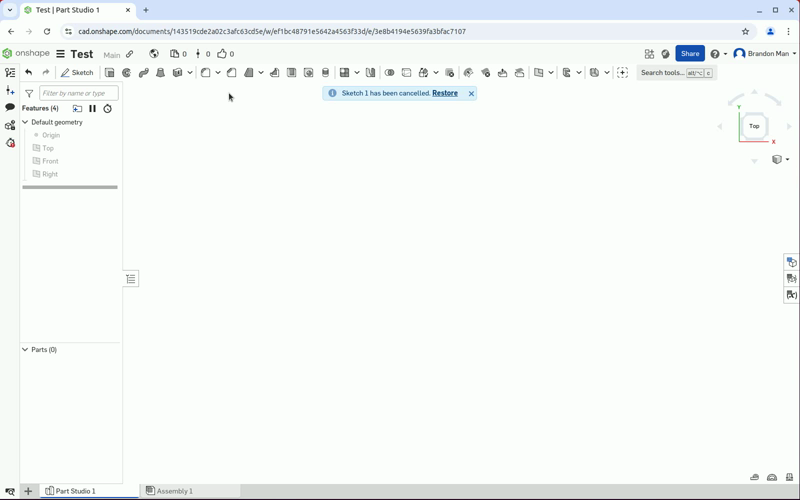
mouse_move(73, 352)
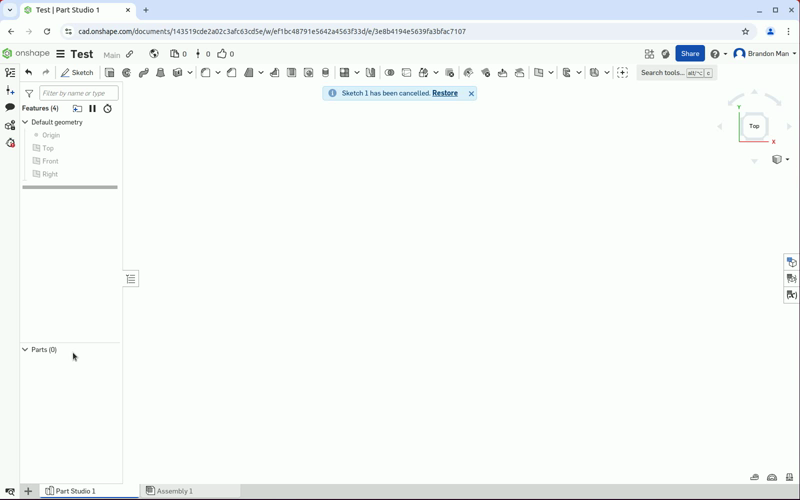
key(y)
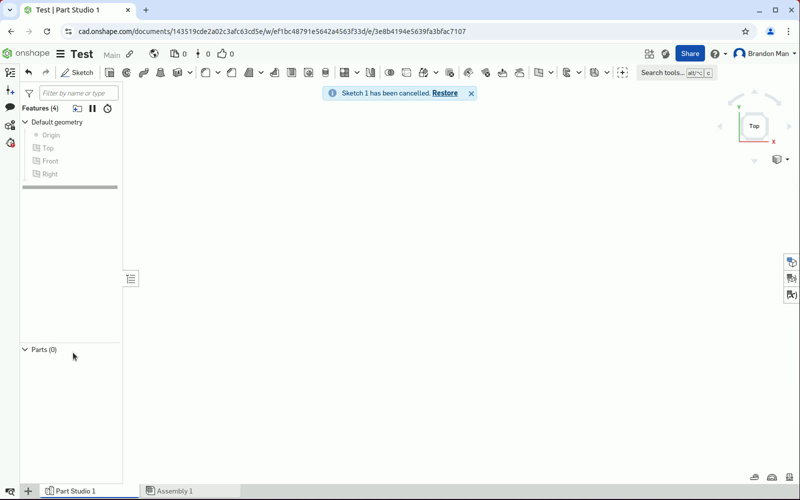
key(shift+p)
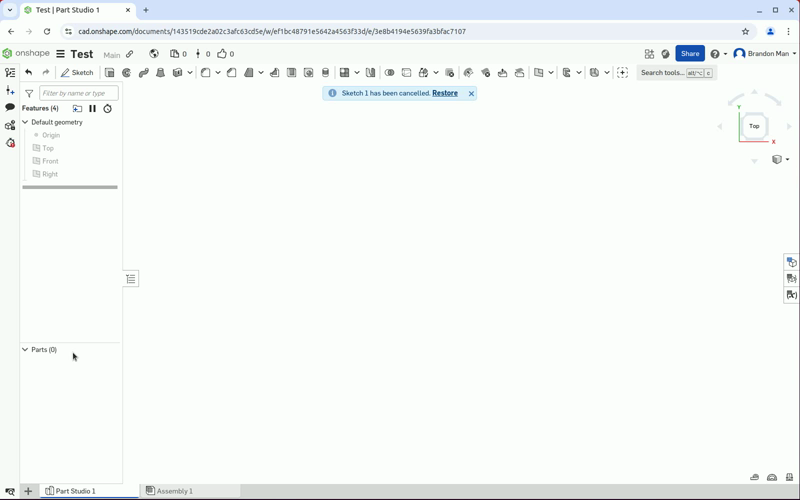
key(space)
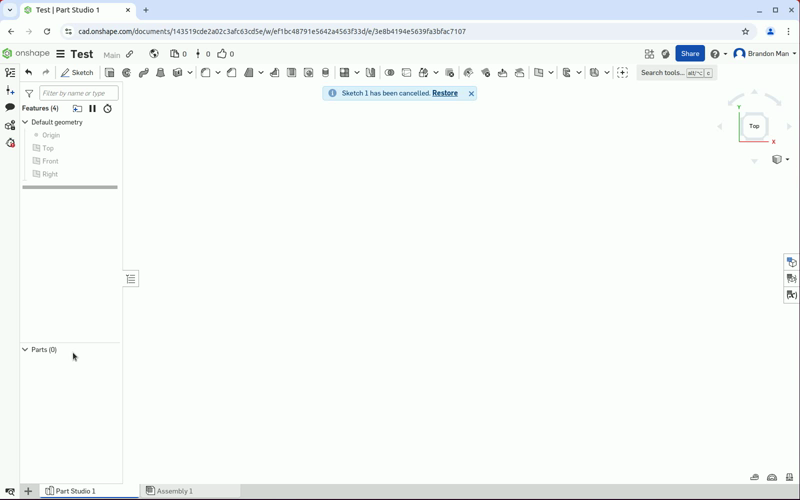
key_down(shift)
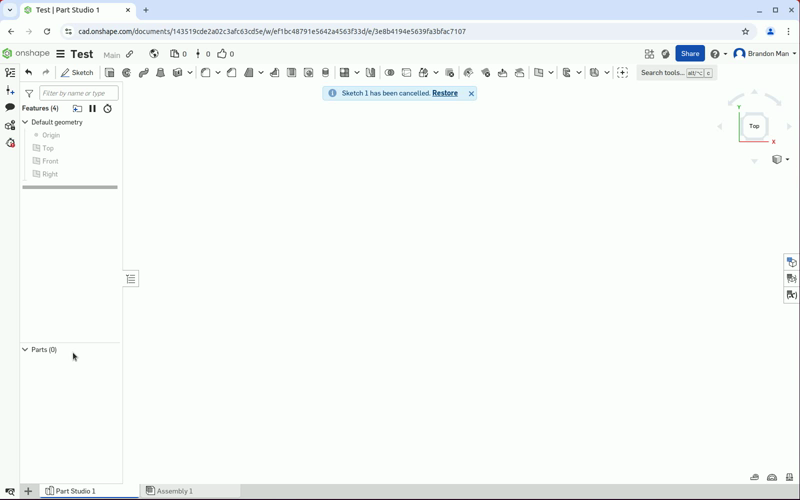
key(up)
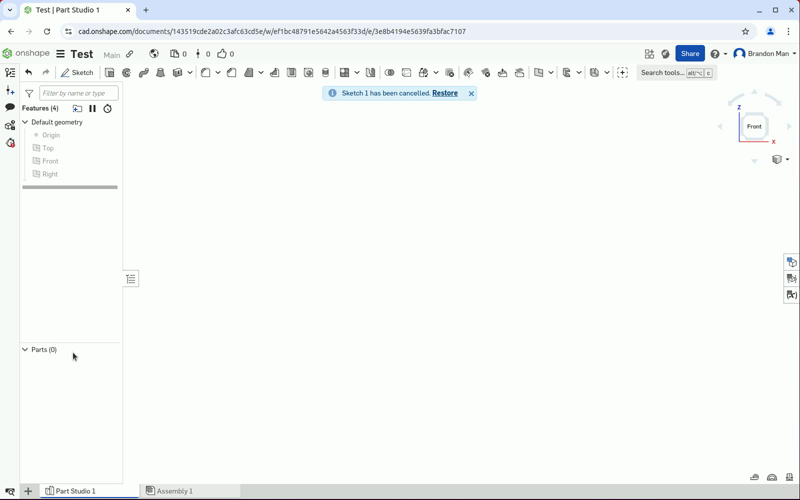
key_up(shift)
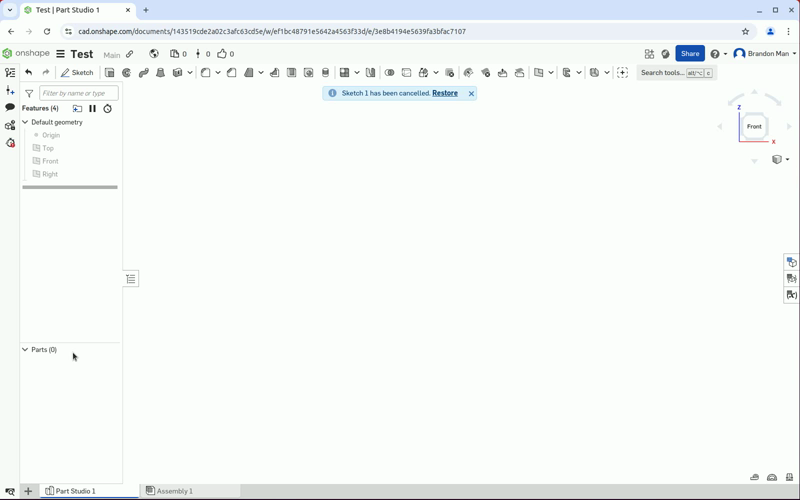
mouse_move(73, 352)
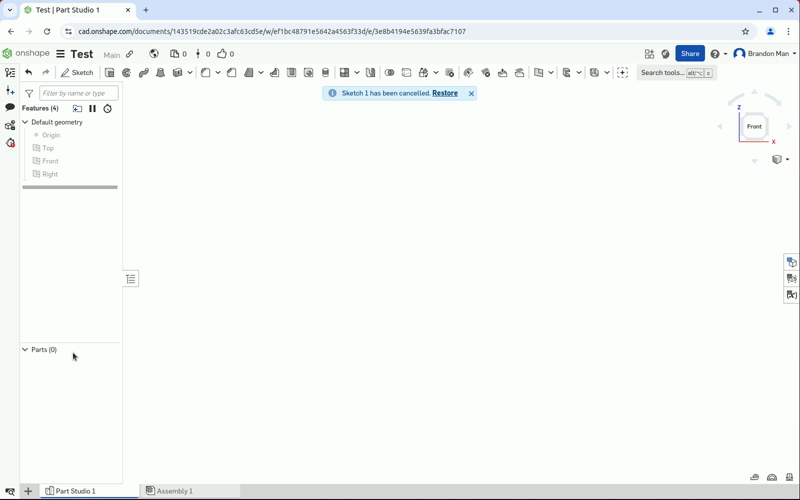
key(shift+y)
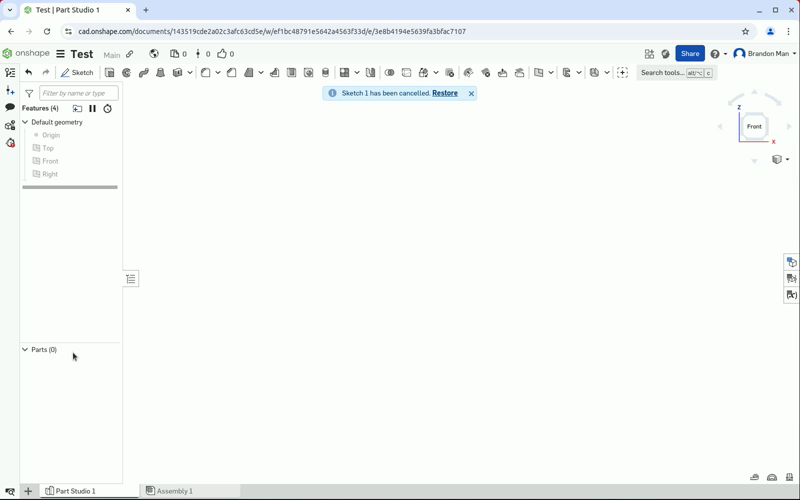
key(shift+s)
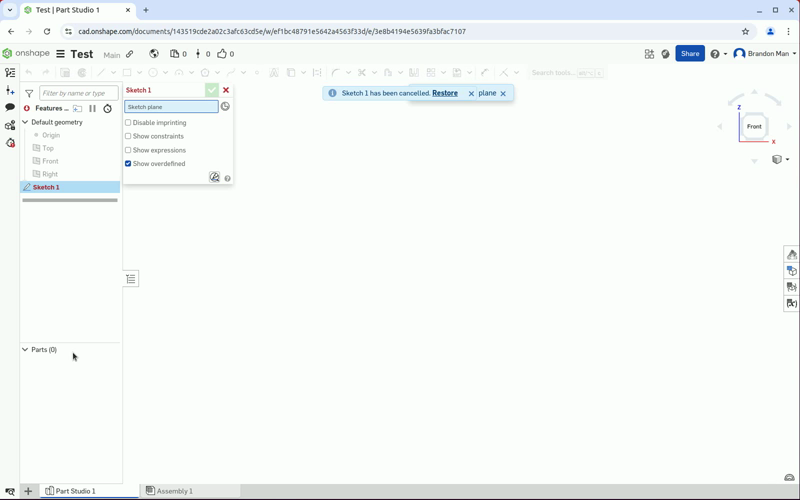
mouse_move(73, 163)
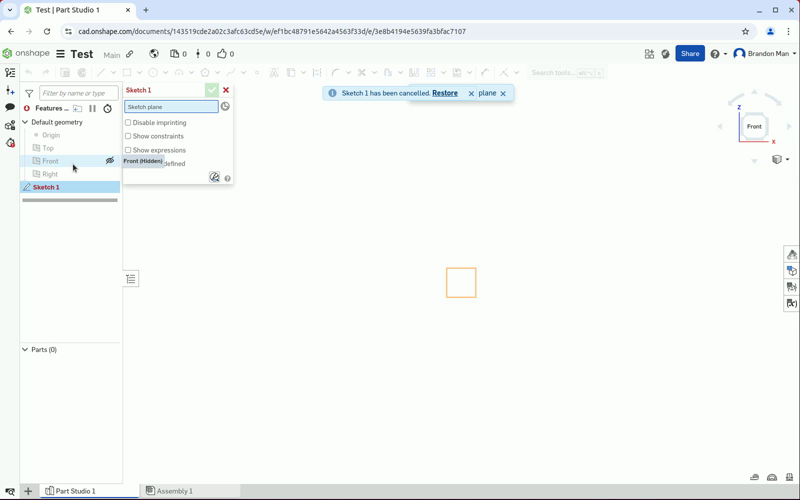
click(73, 163)
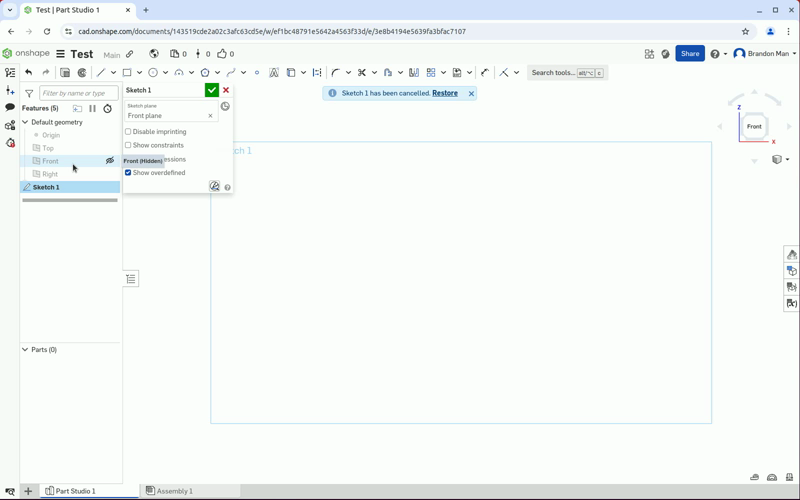
mouse_move(73, 352)
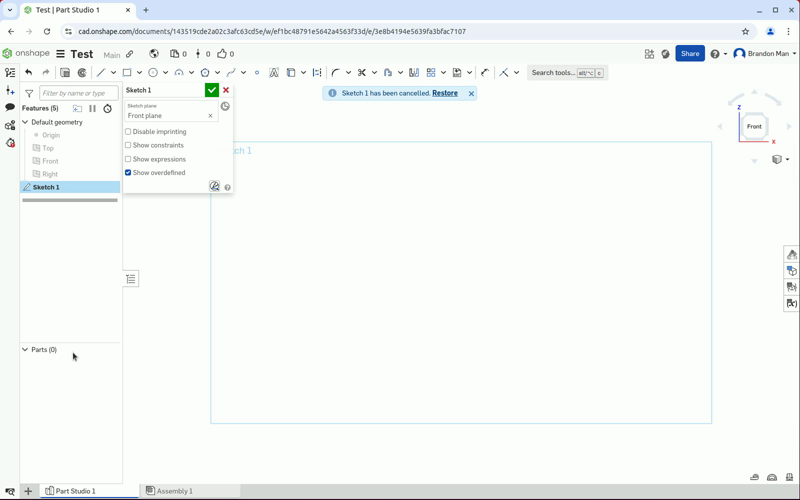
key(y)
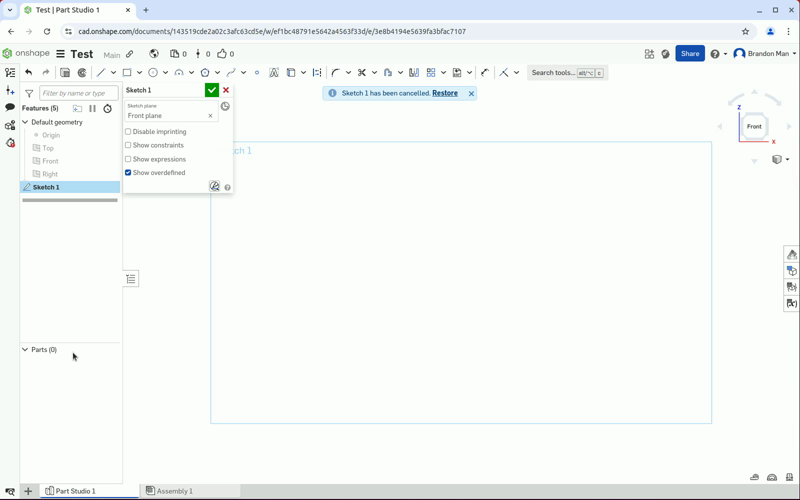
key(l)
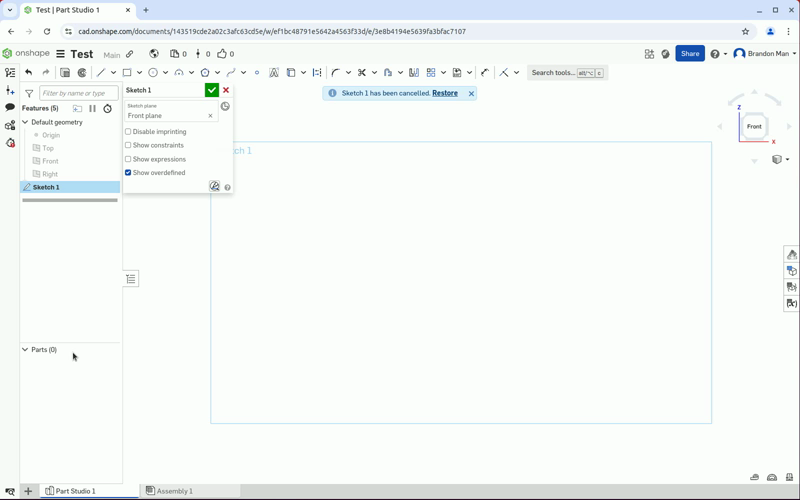
key_down(shift)
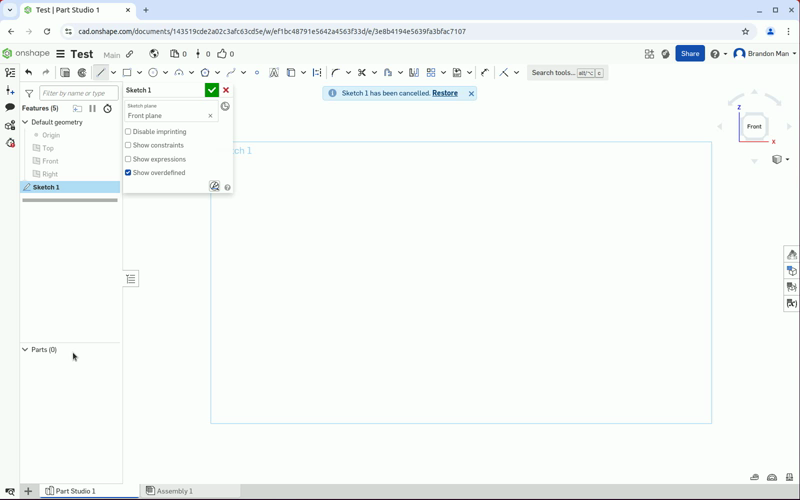
mouse_move(446, 293)
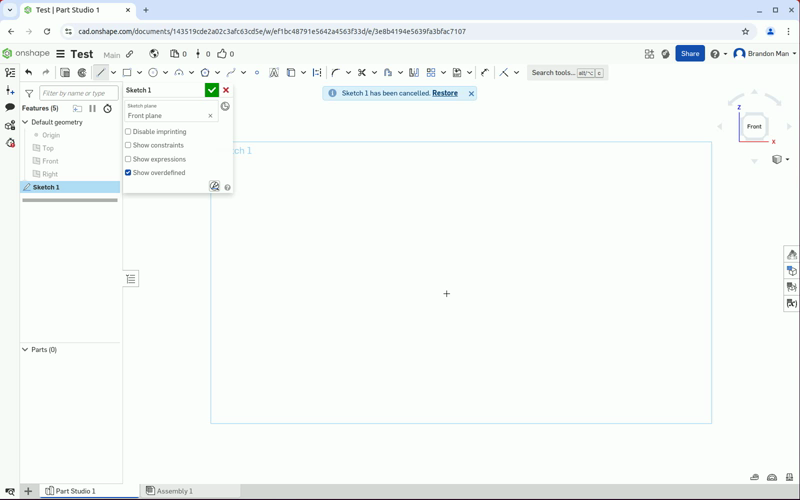
click(446, 293)
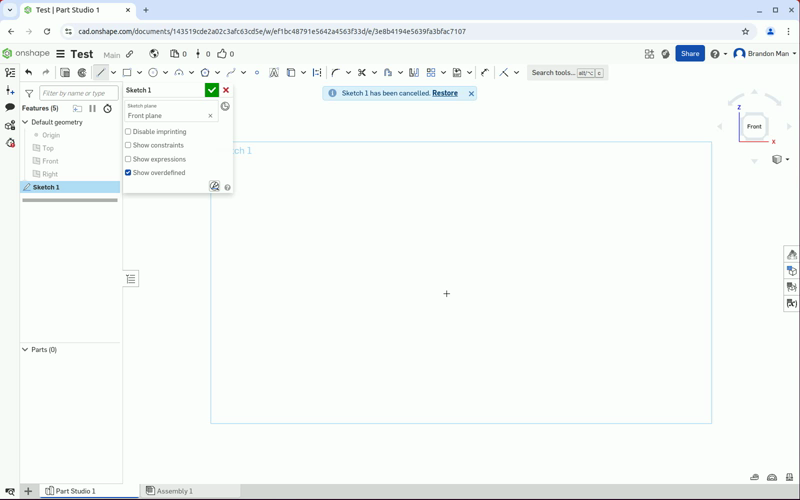
key_up(shift)
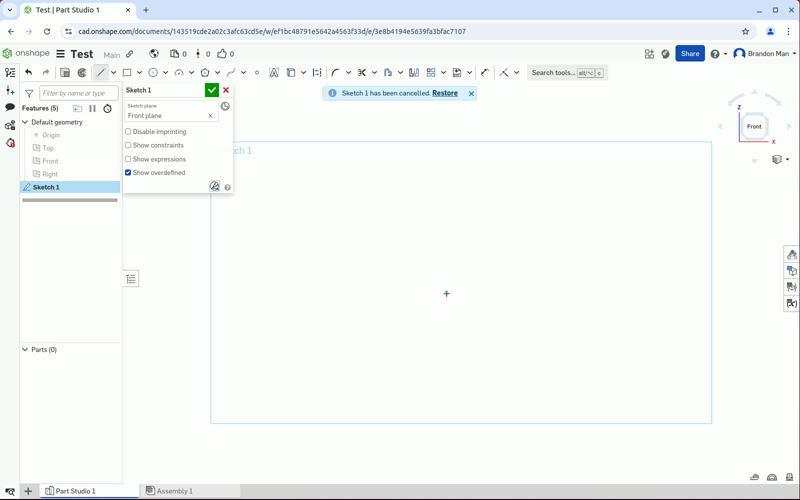
key_down(shift)
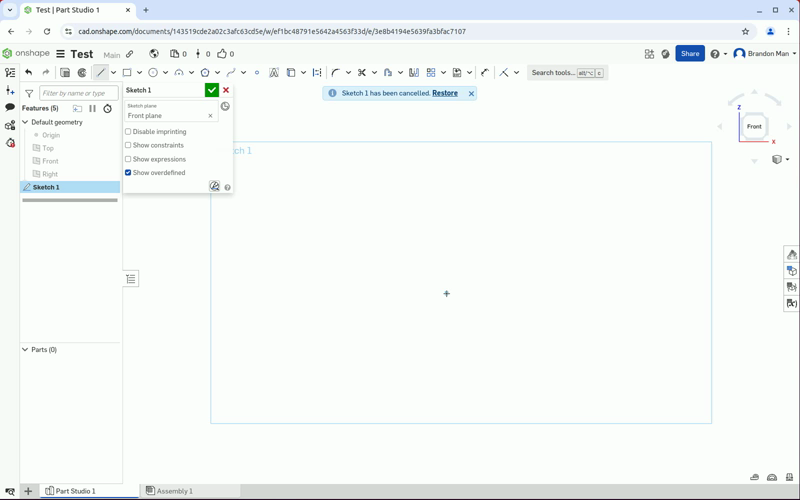
mouse_move(476, 293)
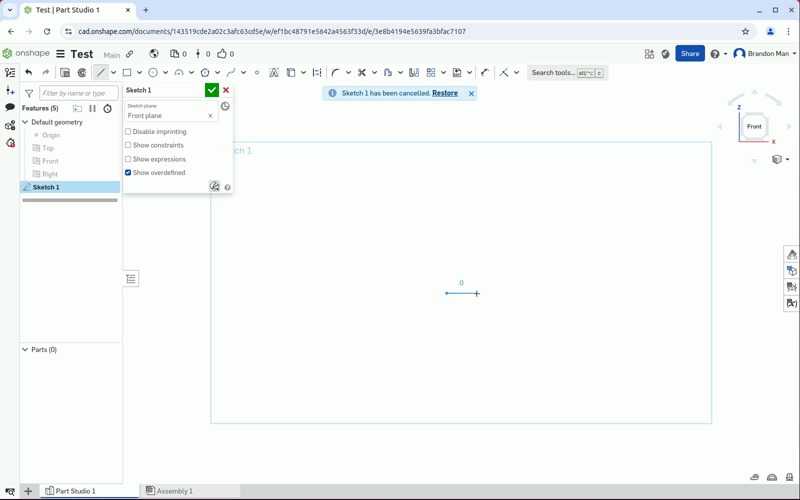
mouse_move(448, 293)
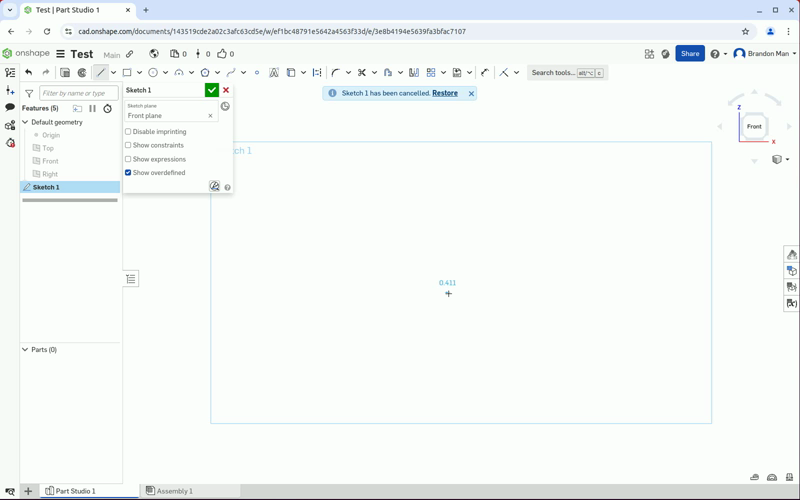
scroll(6)
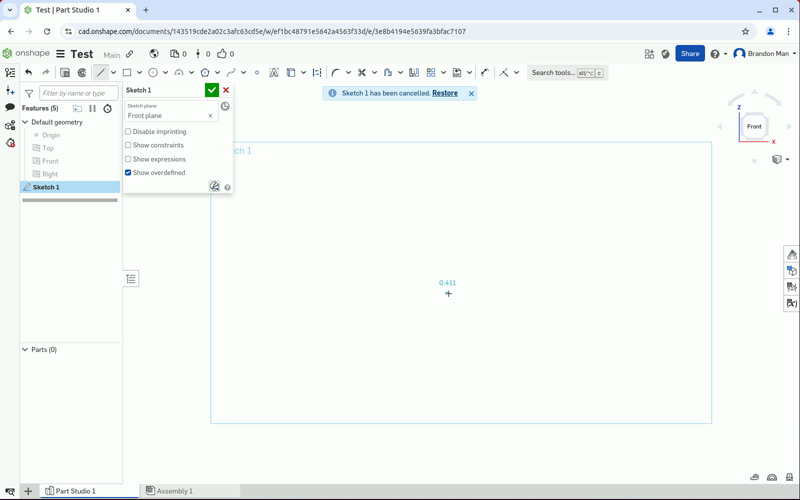
scroll(6)
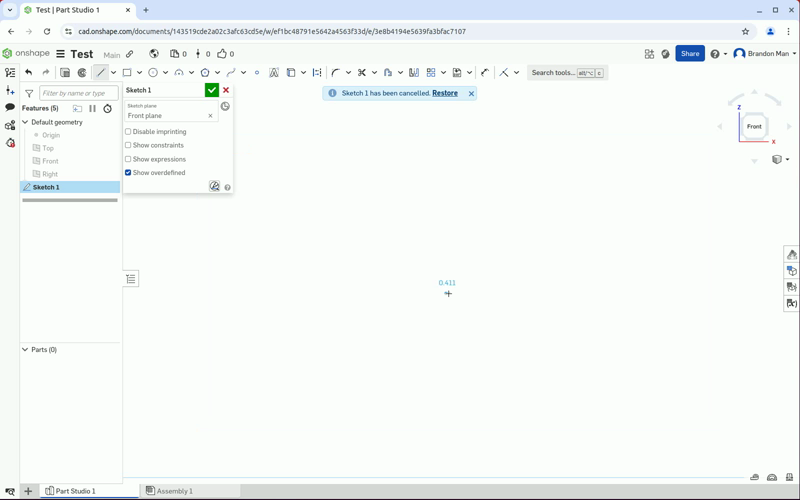
scroll(6)
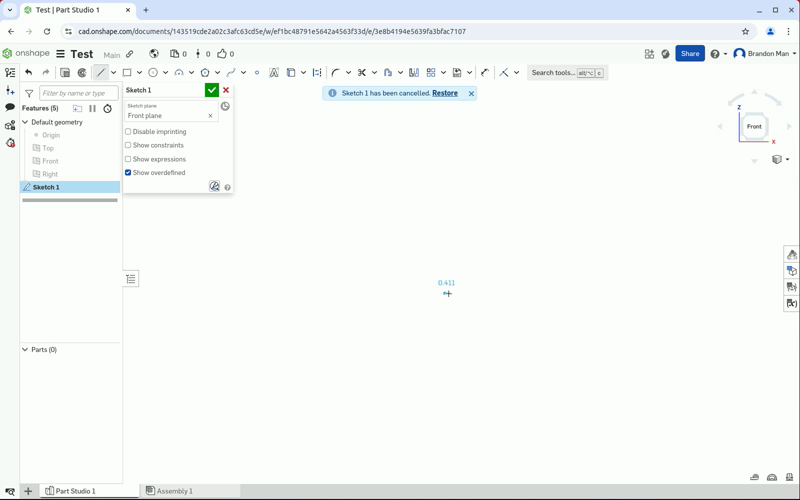
scroll(6)
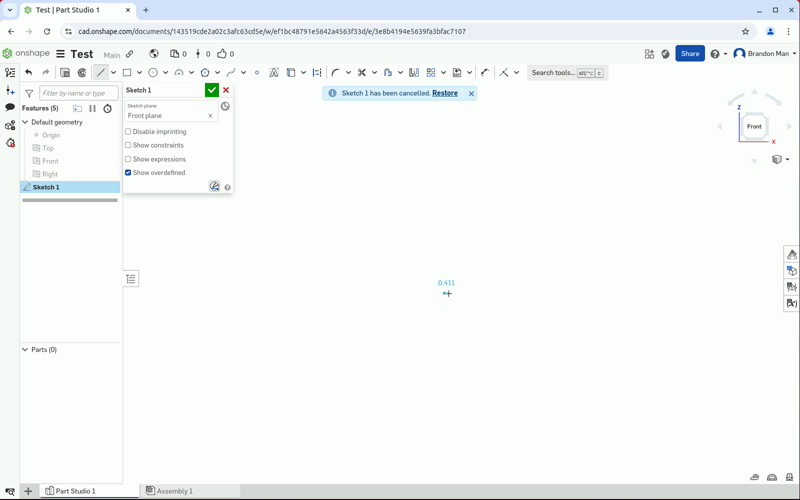
scroll(6)
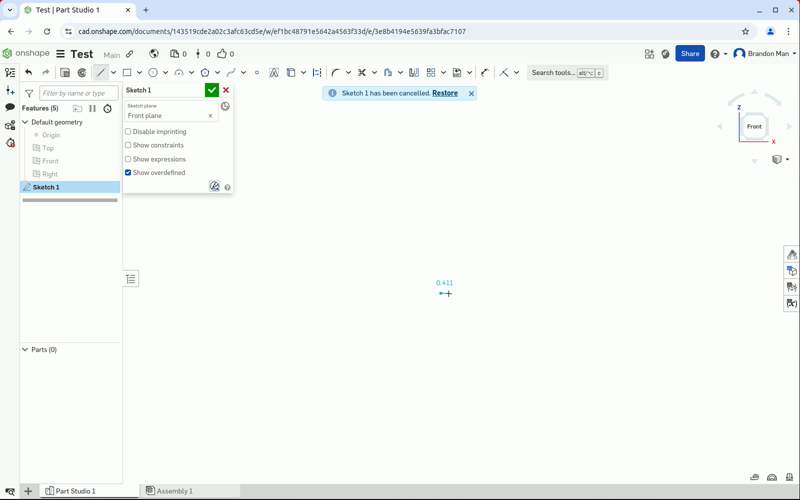
scroll(6)
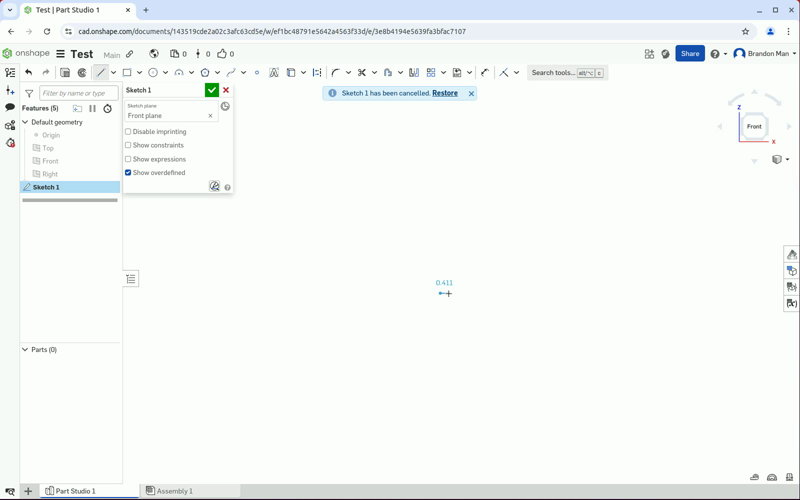
scroll(6)
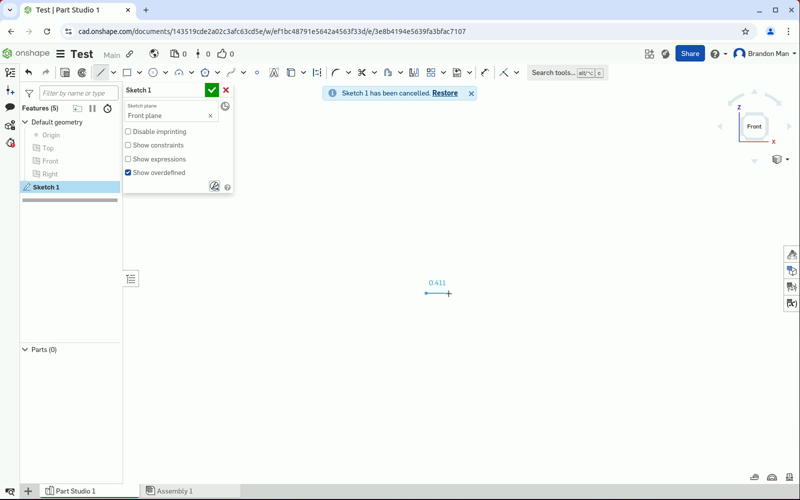
click(448, 293)
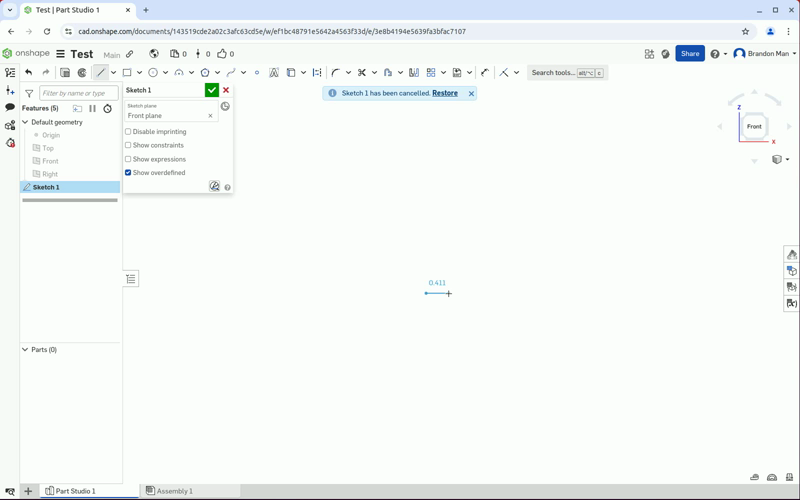
scroll(-6)
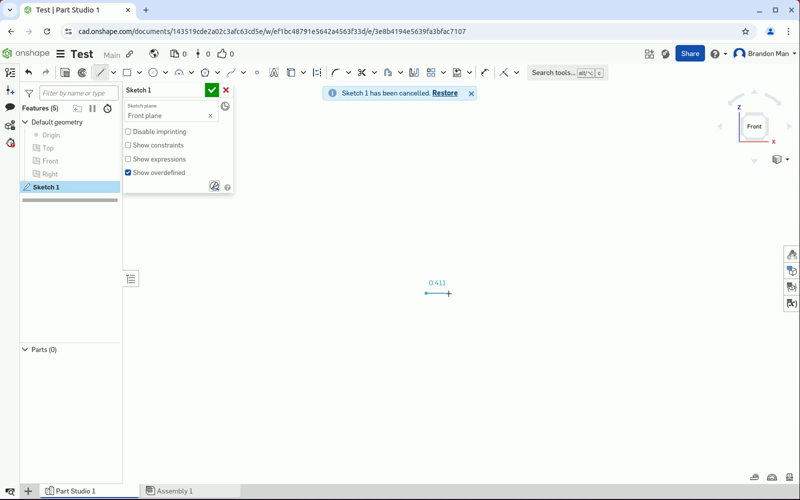
scroll(-6)
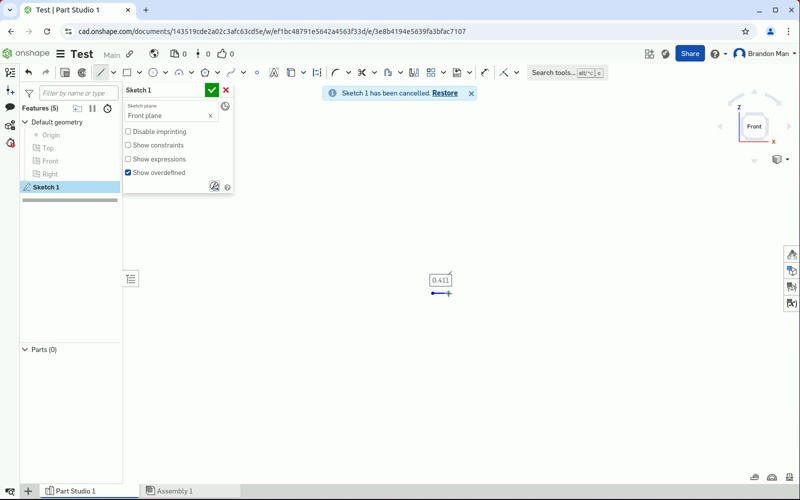
scroll(-6)
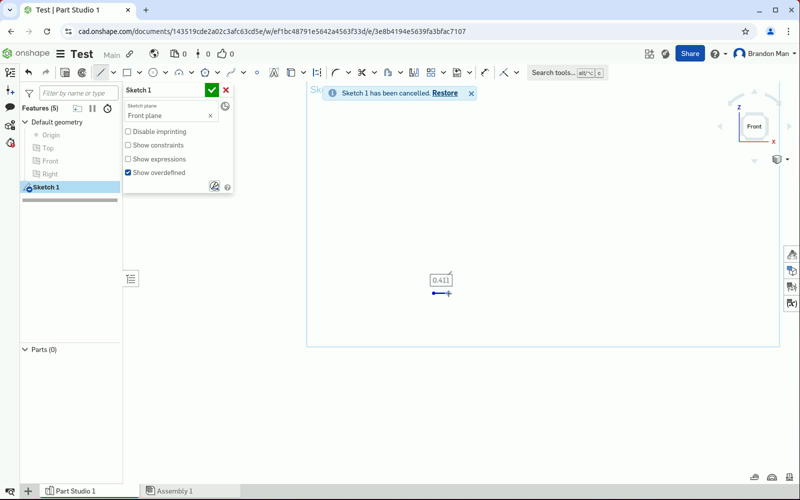
scroll(-6)
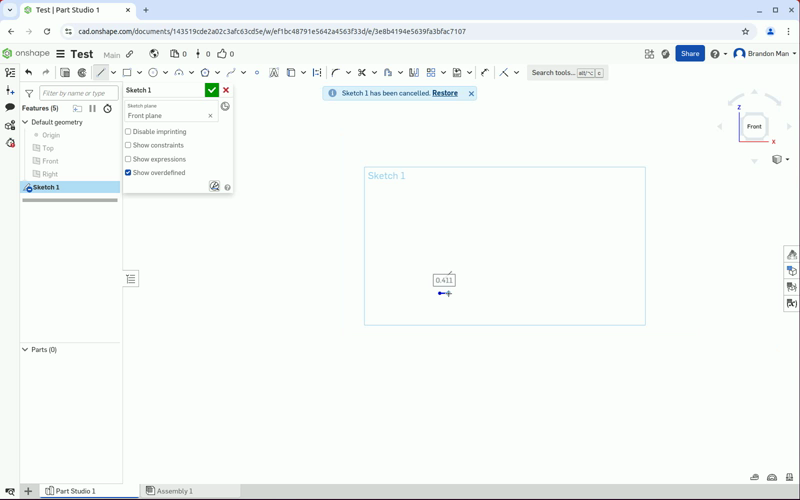
scroll(-6)
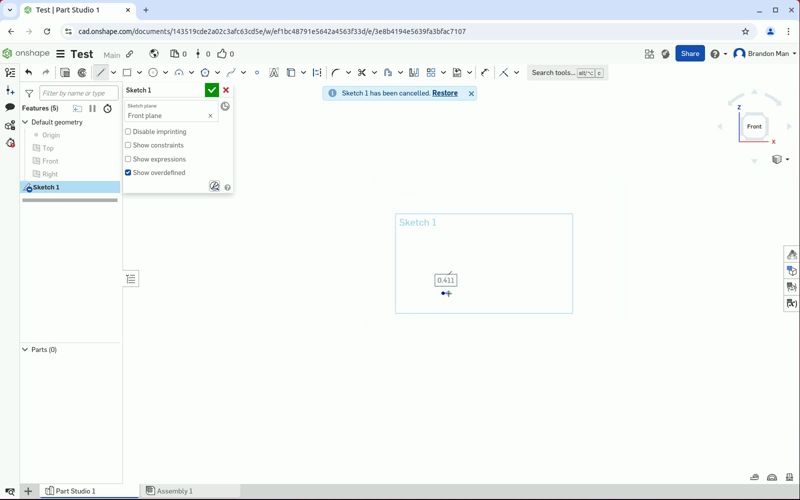
scroll(-6)
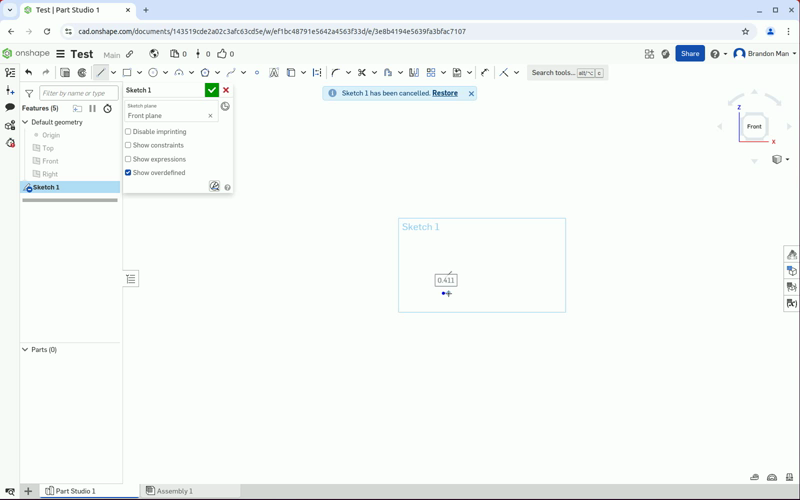
scroll(-6)
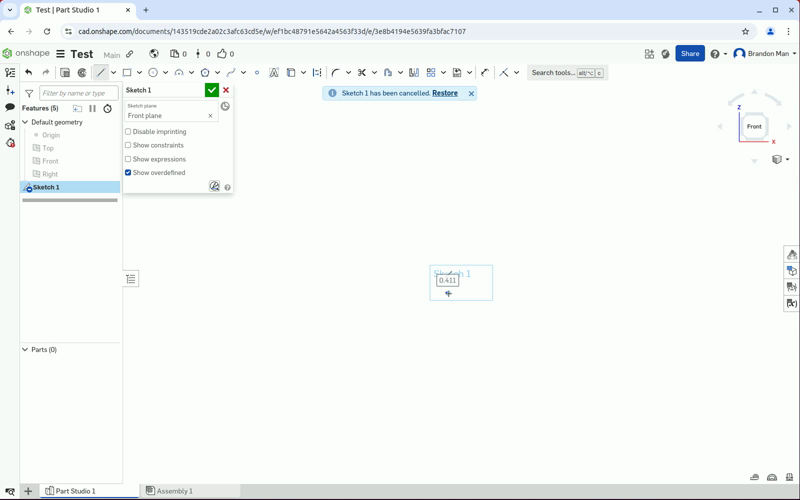
key_up(shift)
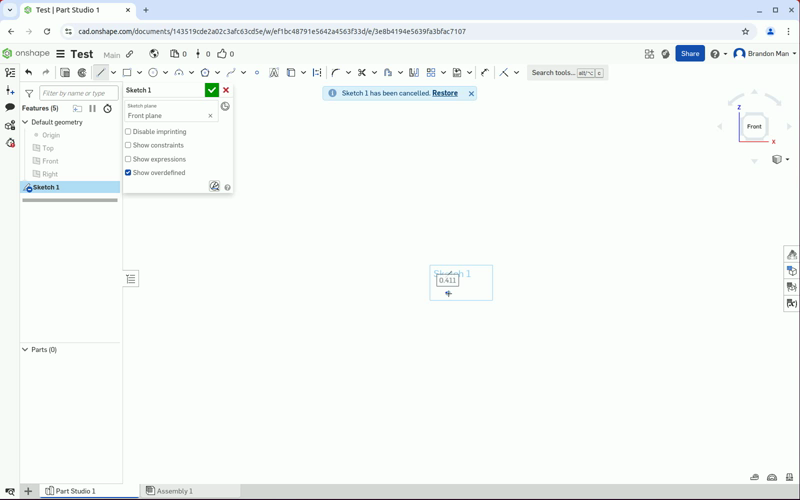
key_down(shift)
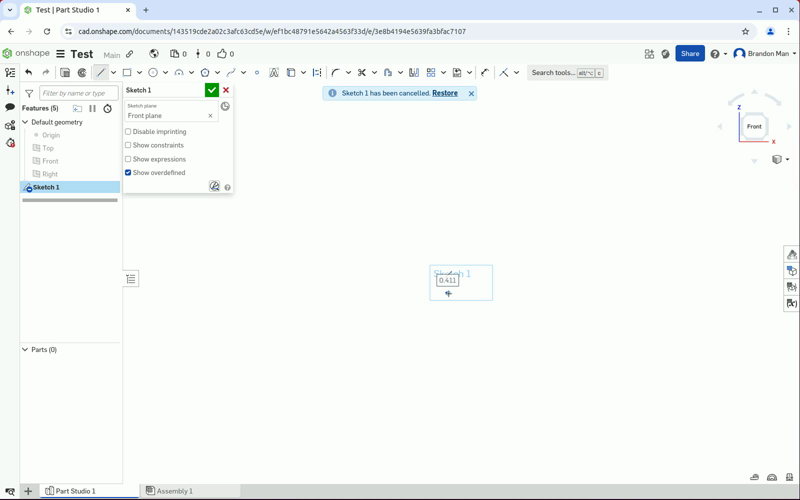
mouse_move(478, 293)
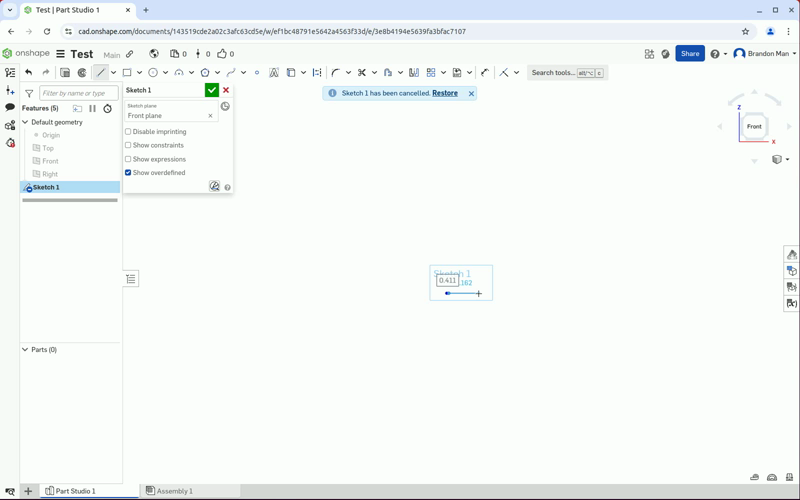
mouse_move(473, 293)
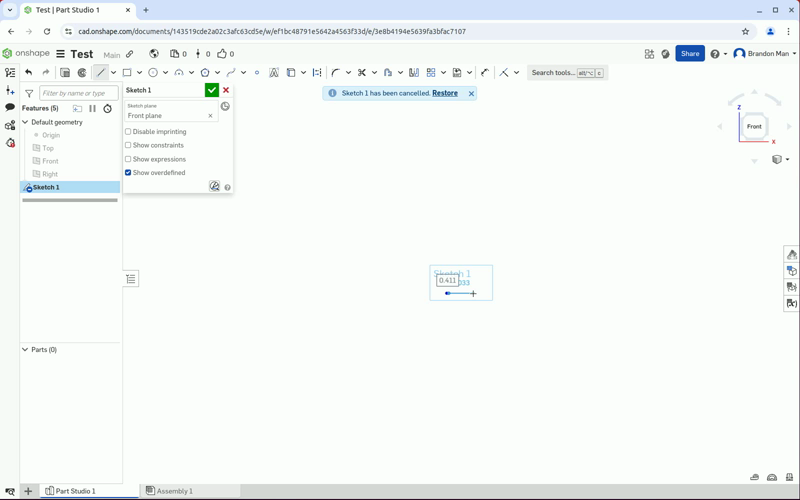
click(473, 293)
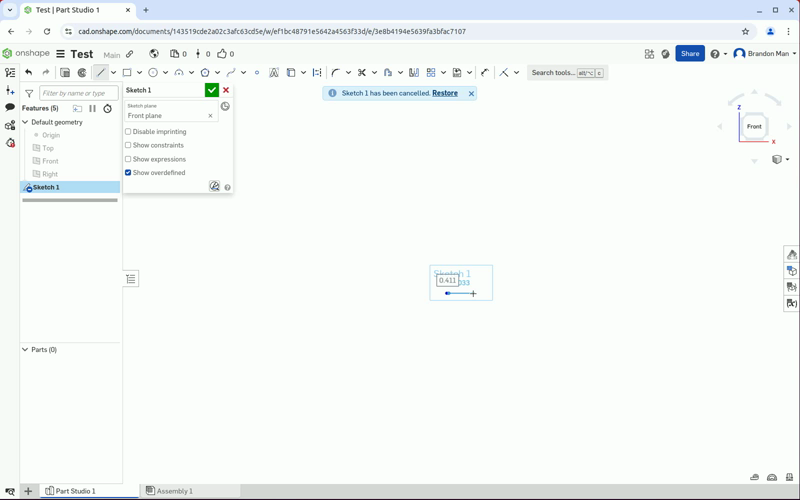
key_up(shift)
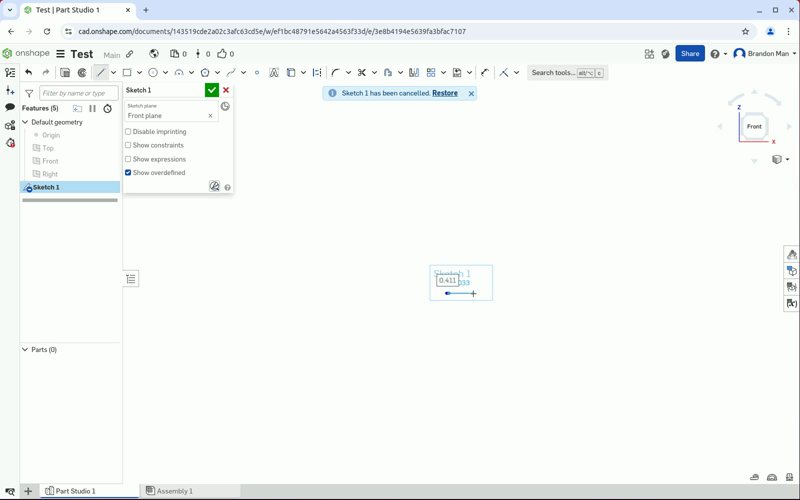
key_down(shift)
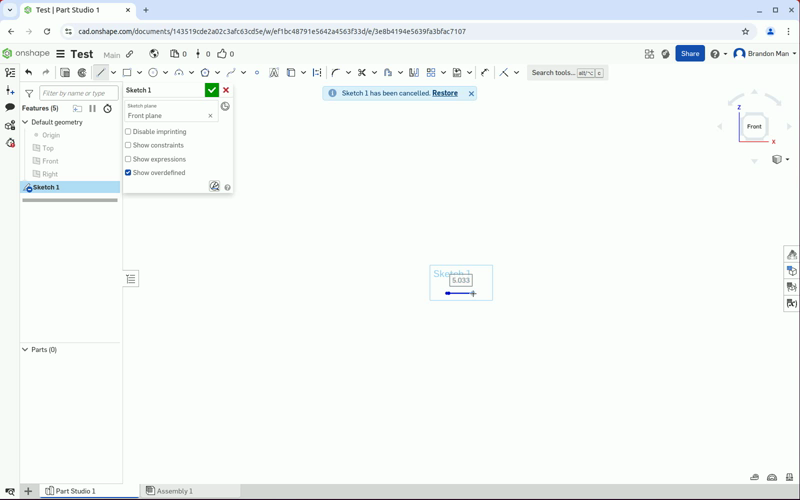
mouse_move(503, 293)
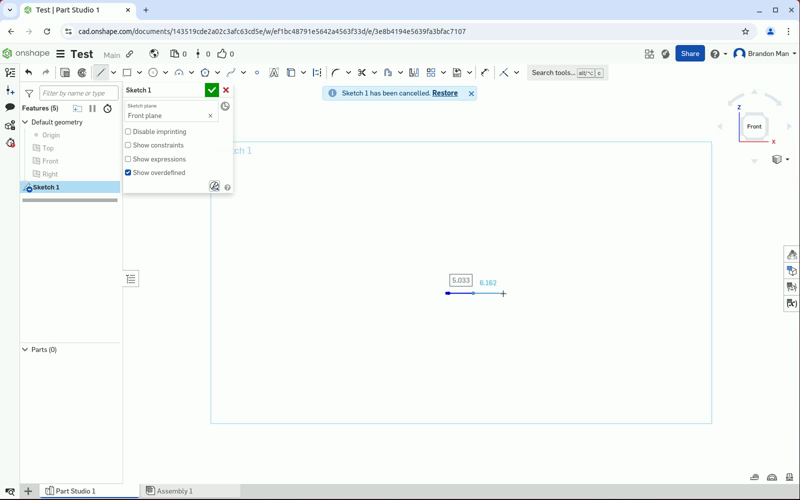
mouse_move(475, 293)
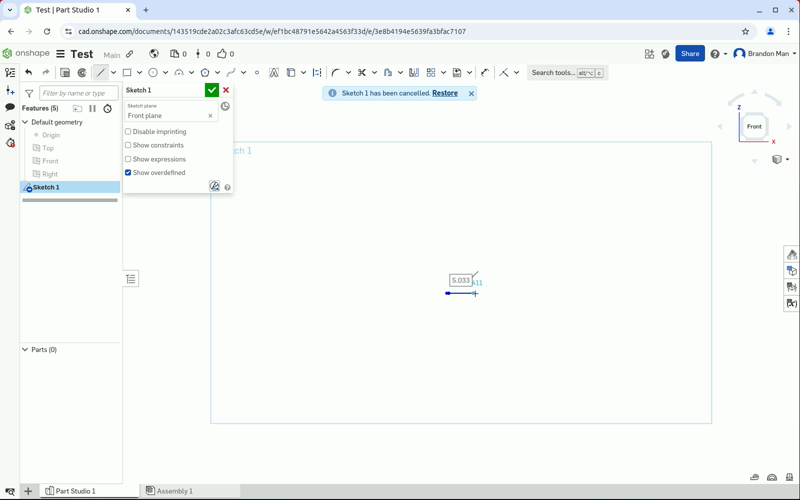
scroll(6)
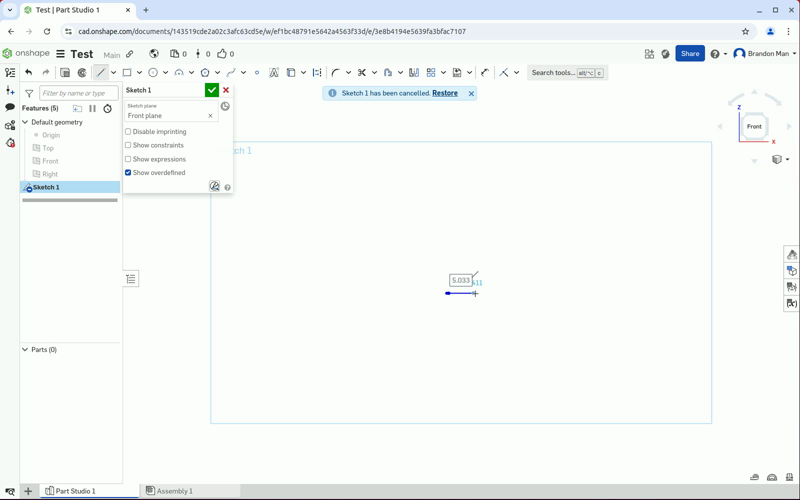
scroll(6)
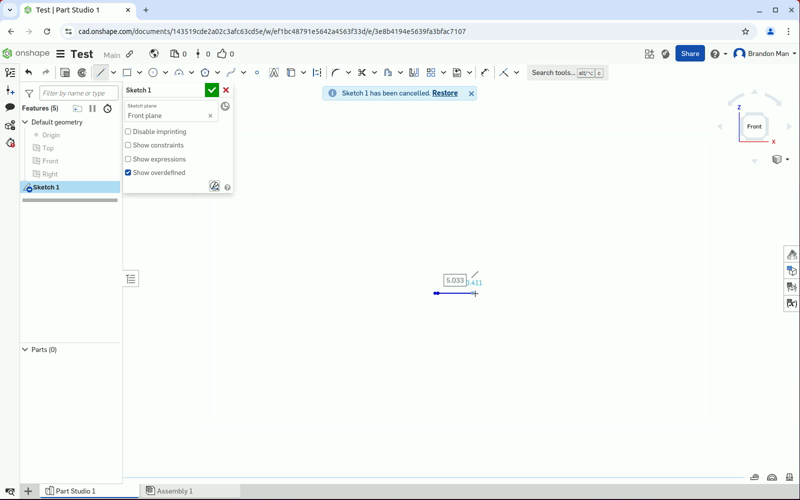
scroll(6)
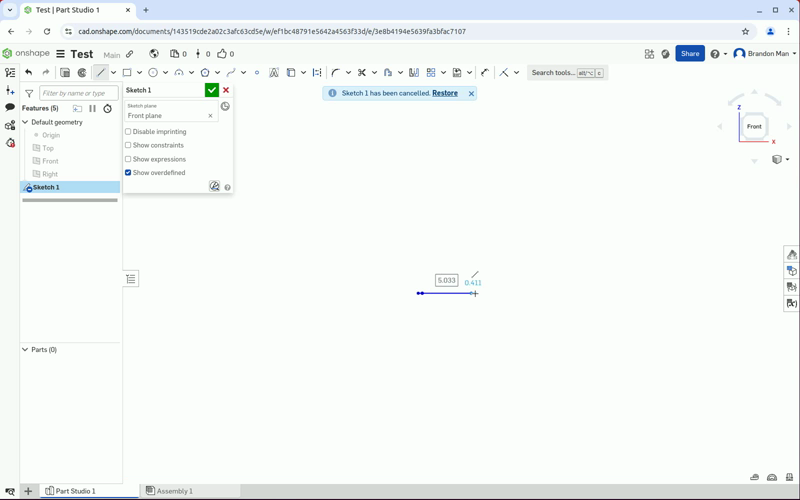
scroll(6)
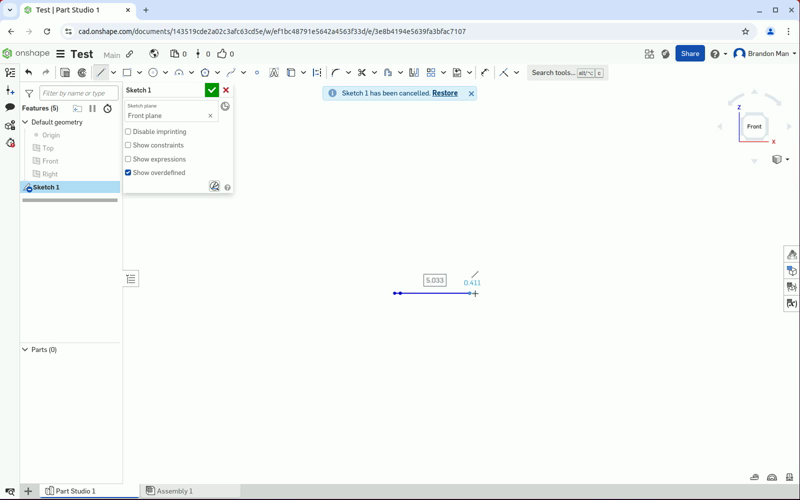
scroll(6)
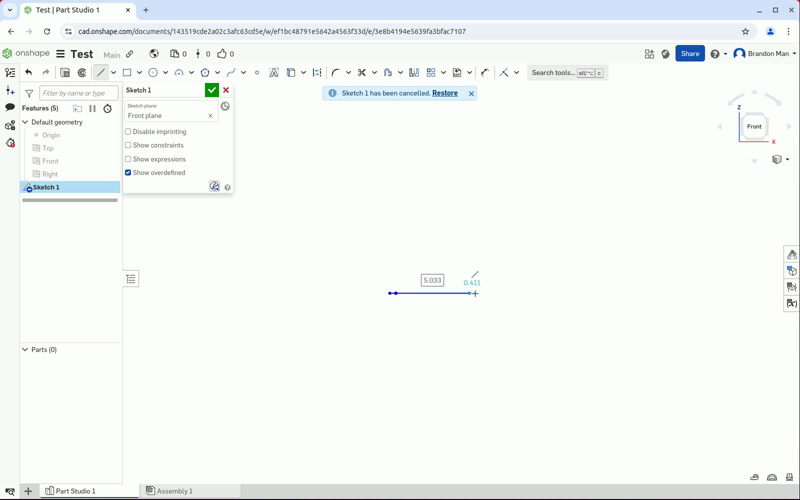
scroll(6)
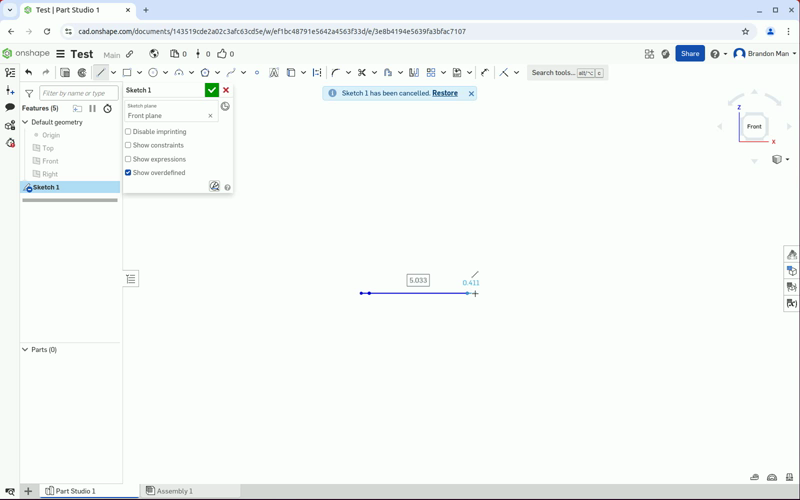
scroll(6)
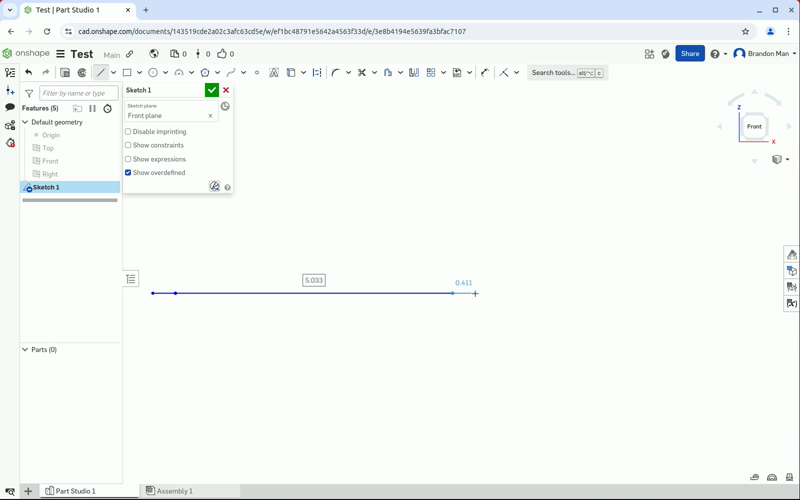
click(475, 293)
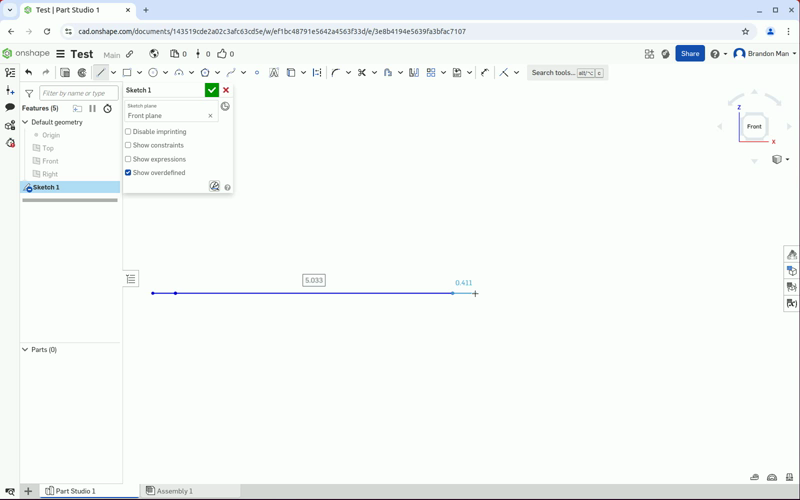
scroll(-6)
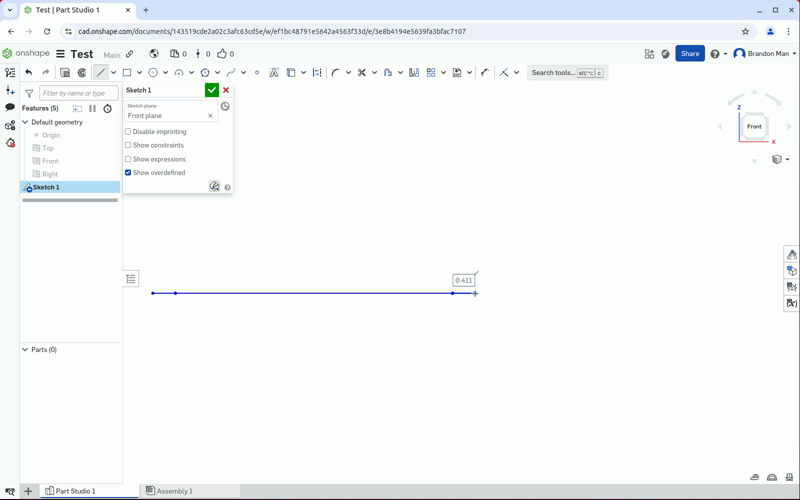
scroll(-6)
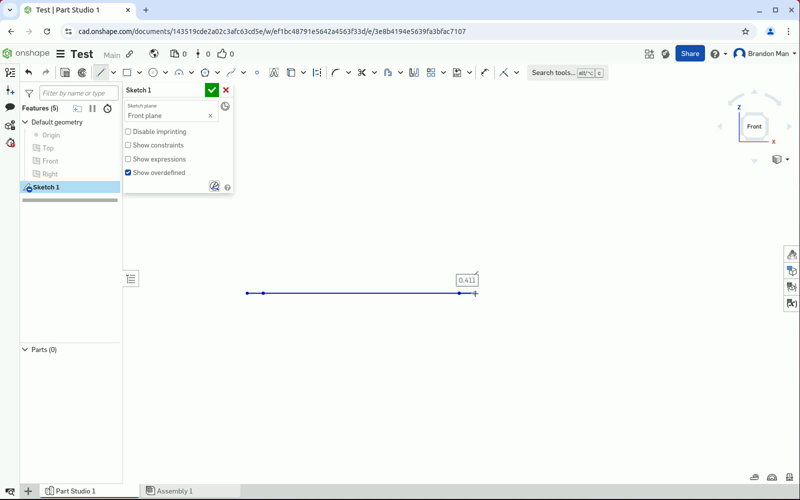
scroll(-6)
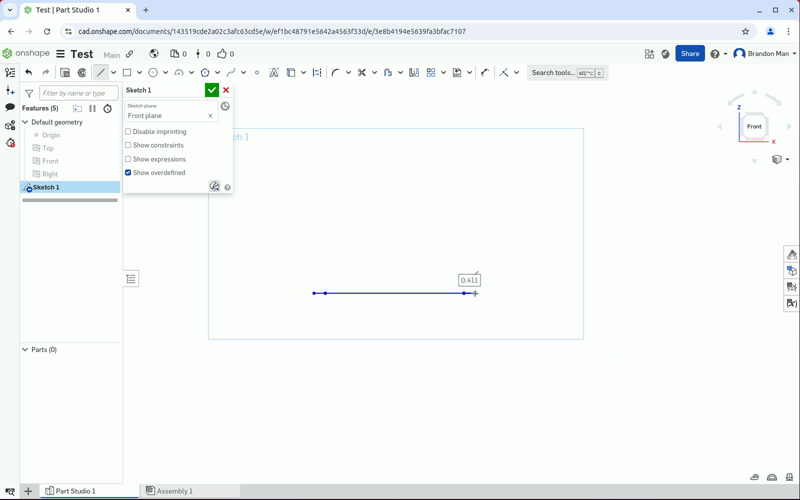
scroll(-6)
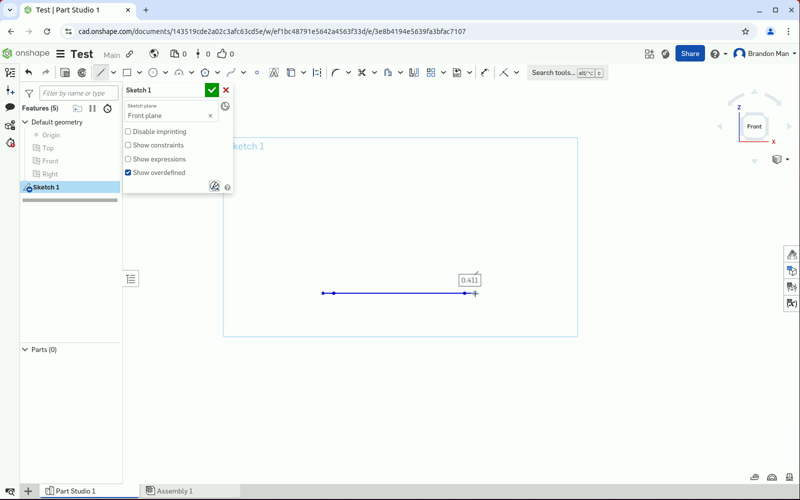
scroll(-6)
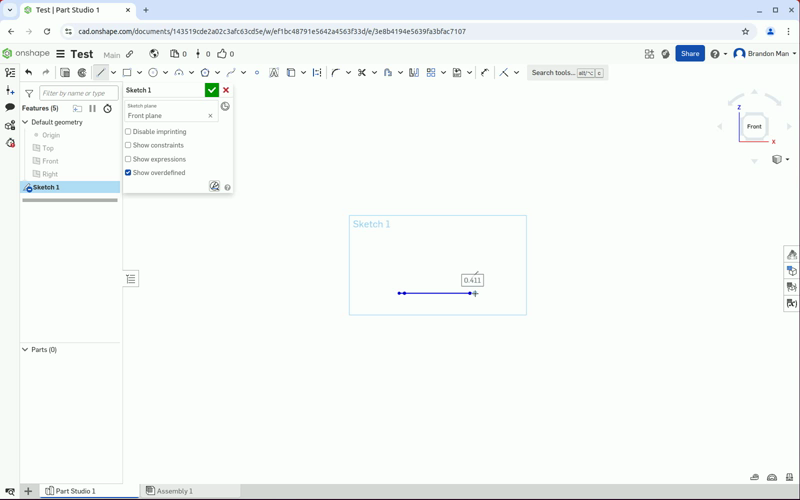
scroll(-6)
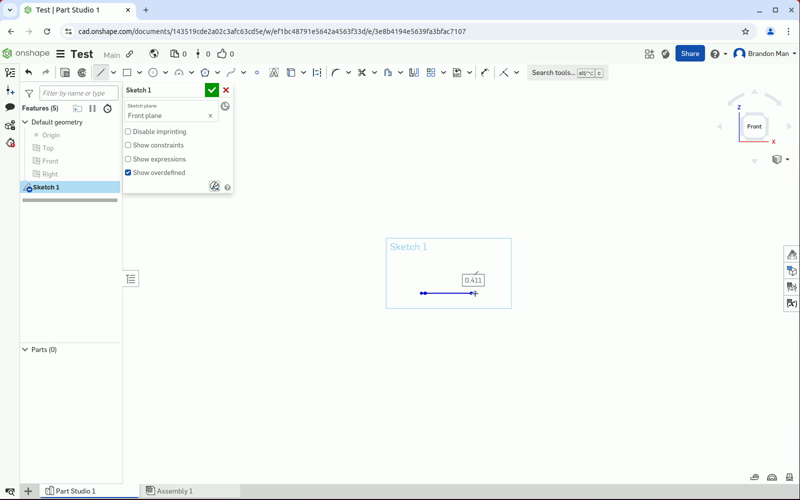
scroll(-6)
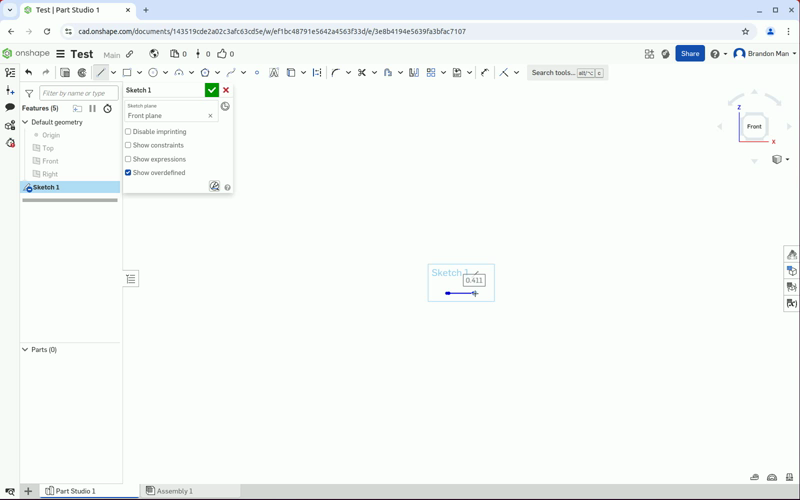
key_up(shift)
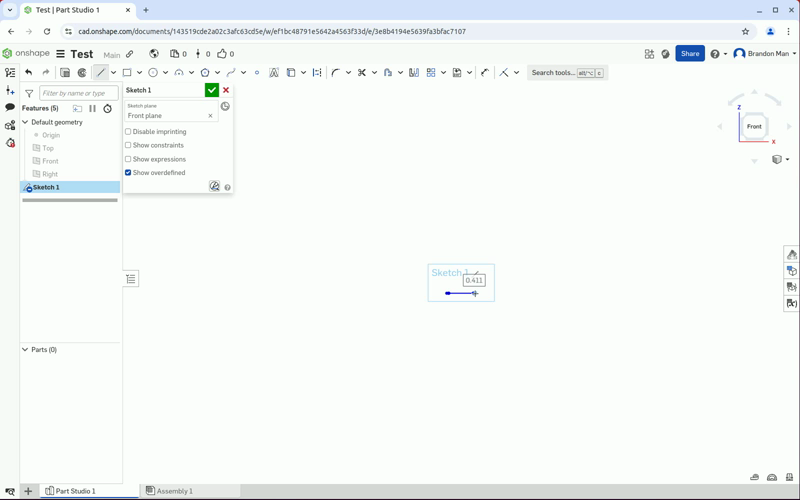
key_down(shift)
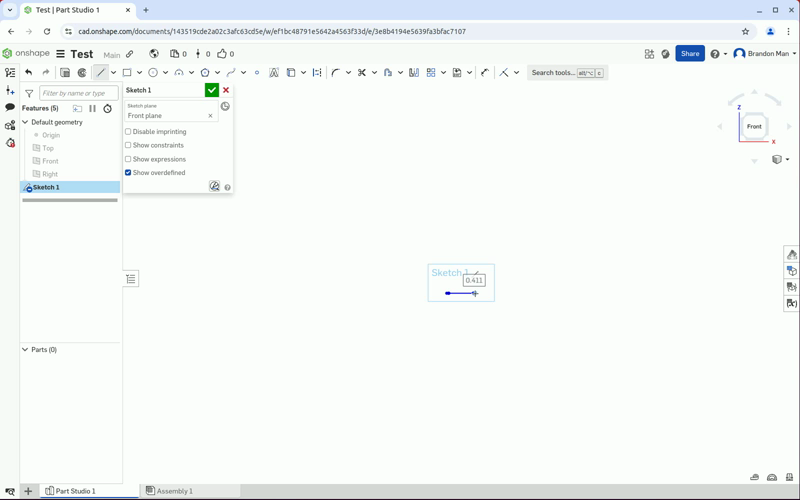
mouse_move(505, 293)
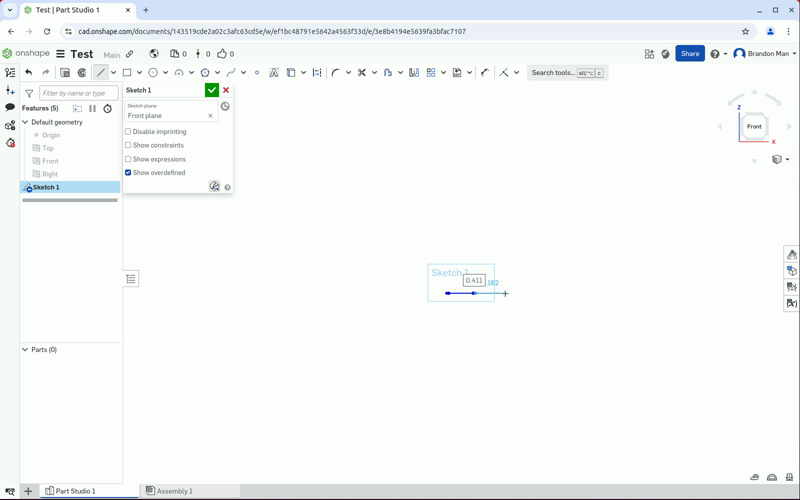
mouse_move(473, 244)
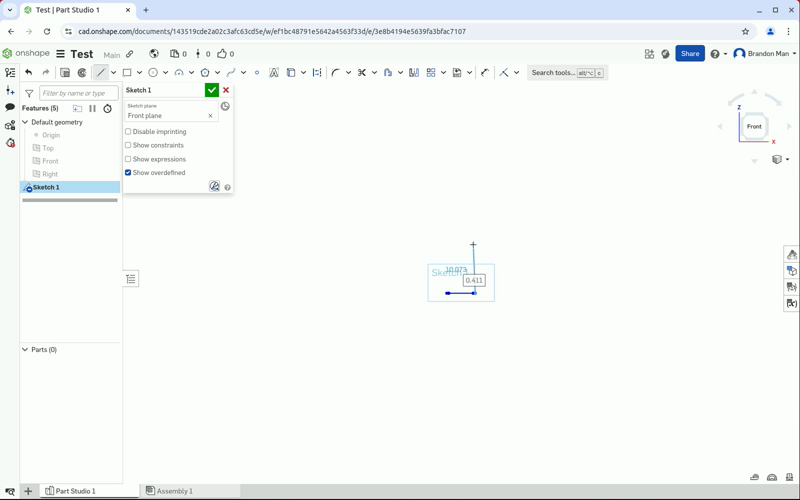
click(473, 244)
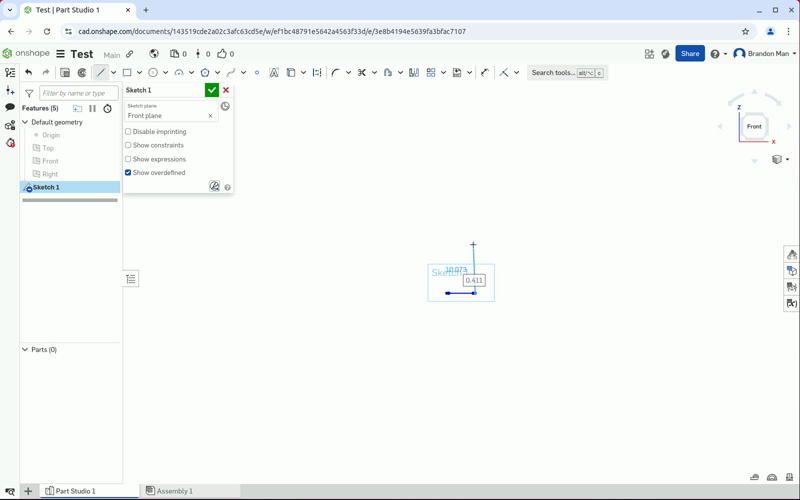
key_up(shift)
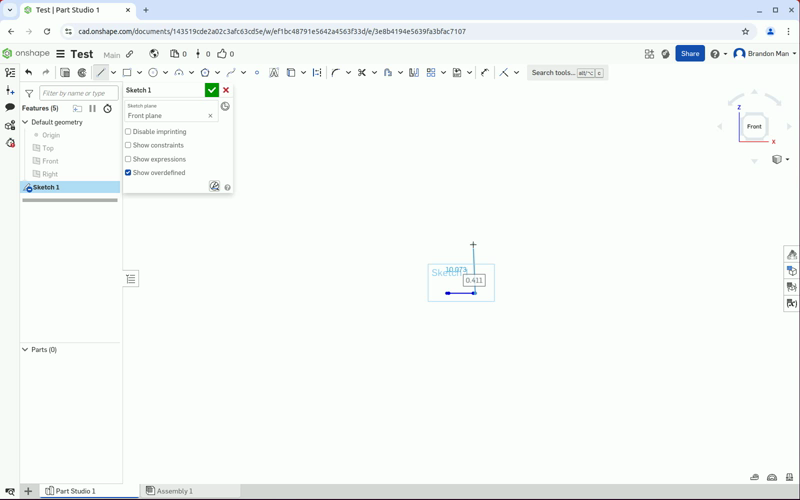
key(esc)
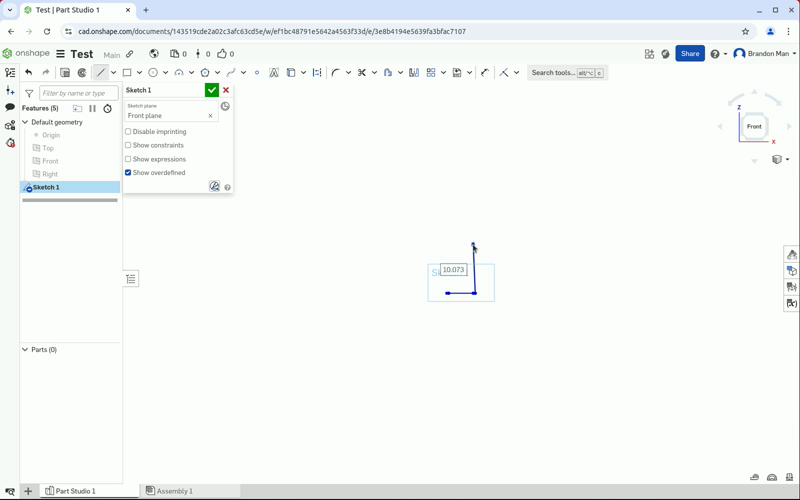
key(a)
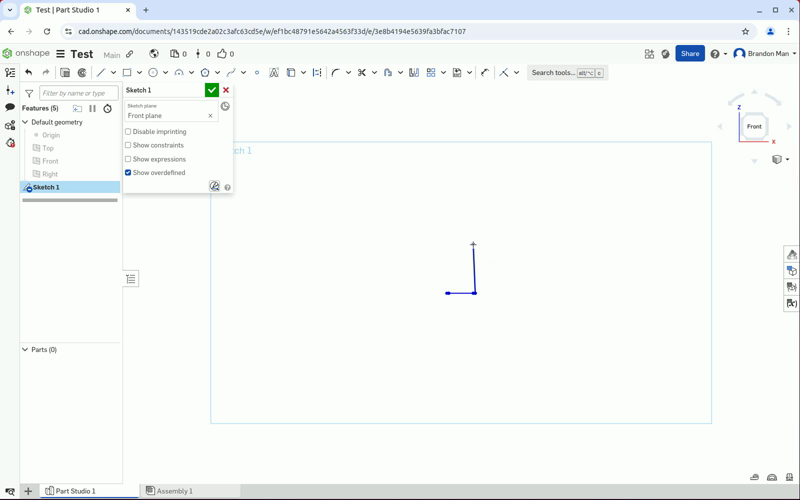
mouse_move(473, 244)
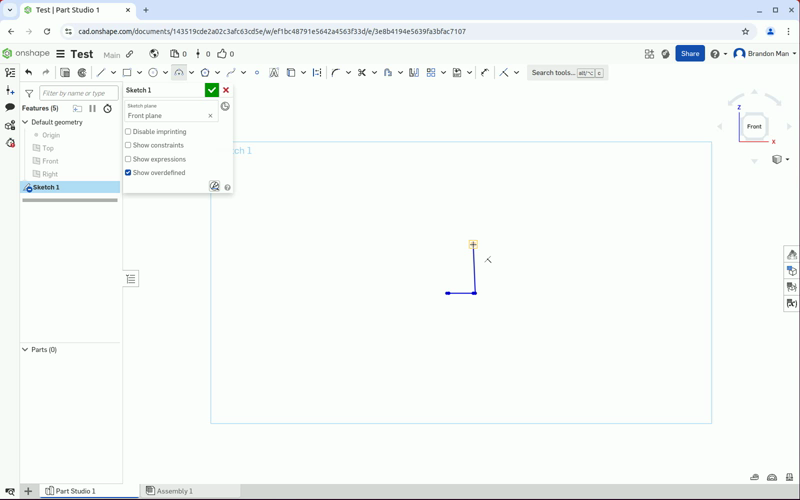
click(473, 244)
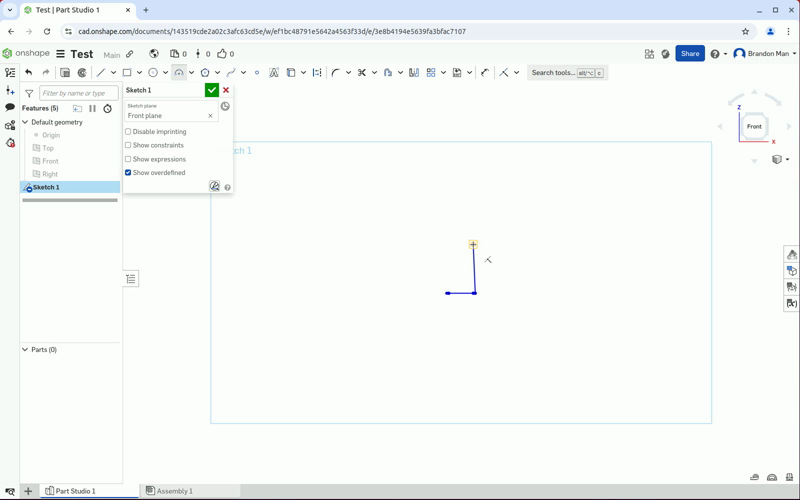
key_down(shift)
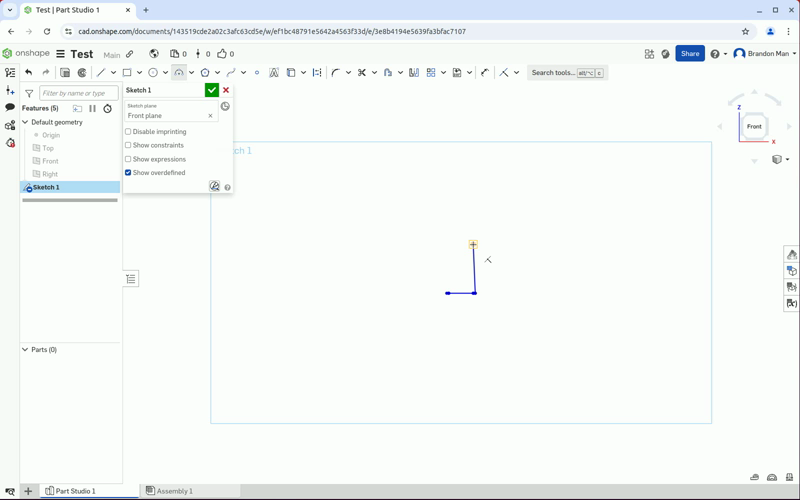
mouse_move(448, 244)
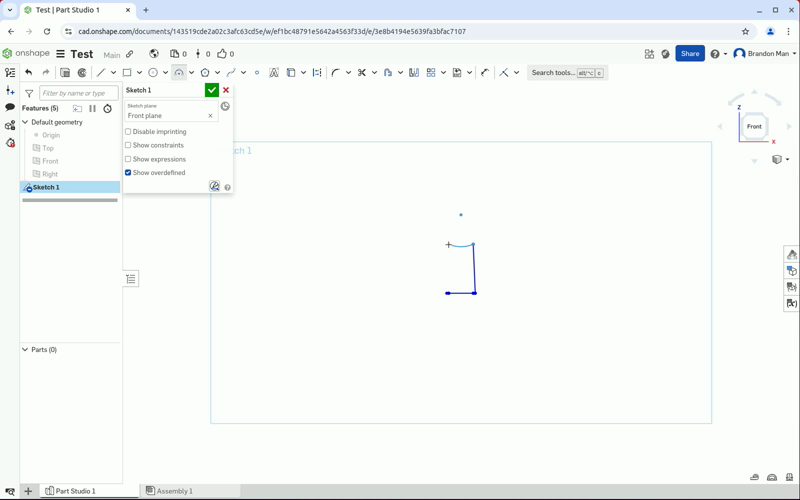
click(448, 244)
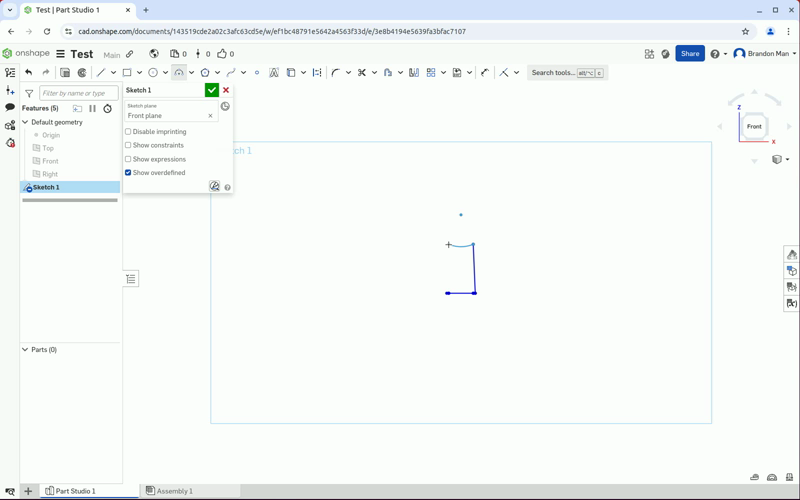
mouse_move(460, 231)
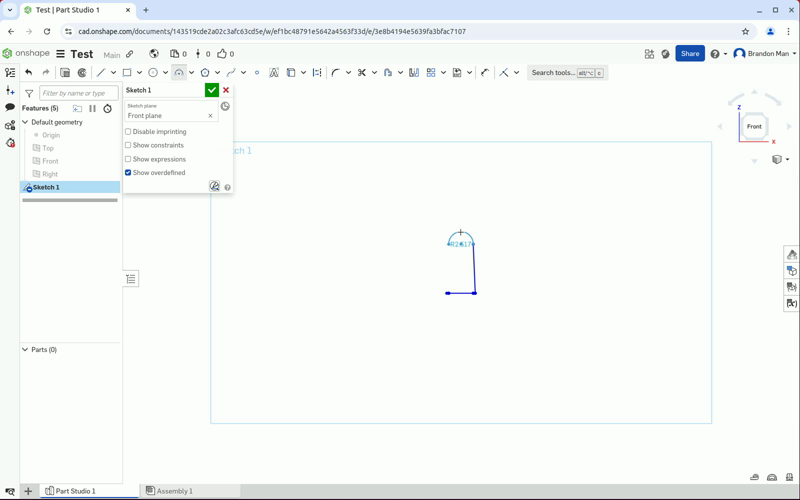
click(460, 231)
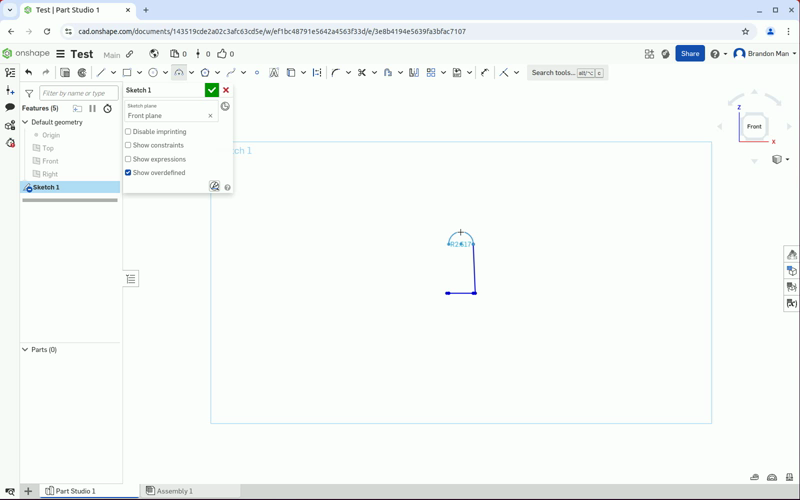
key_up(shift)
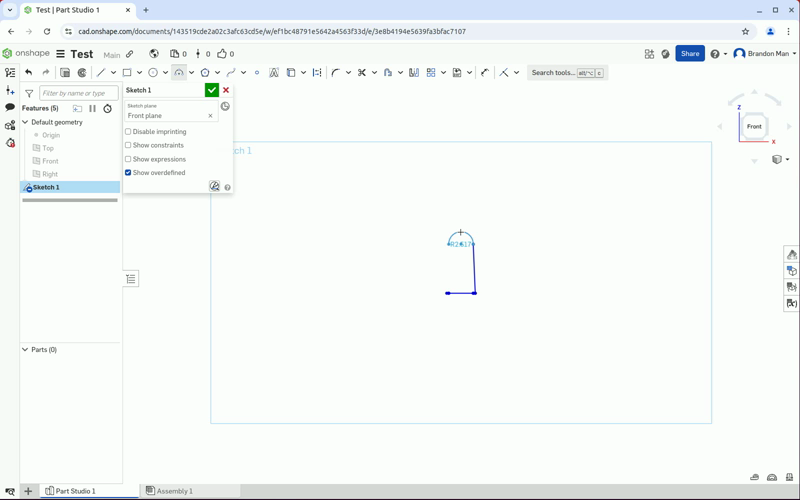
key(esc)
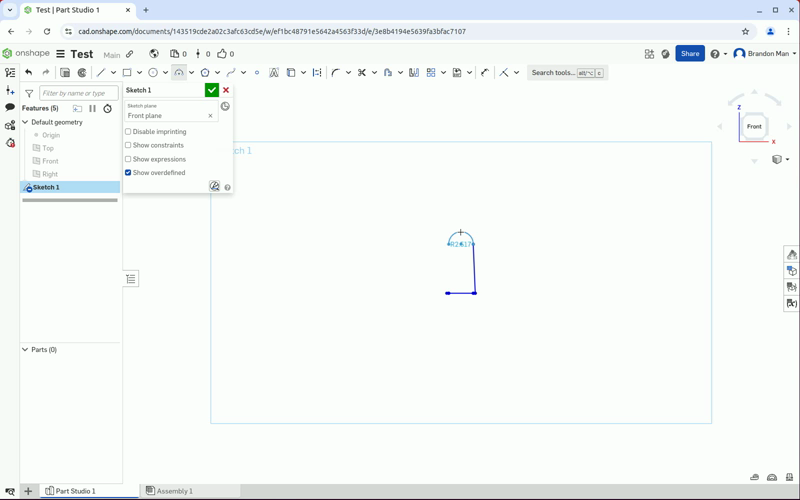
key(l)
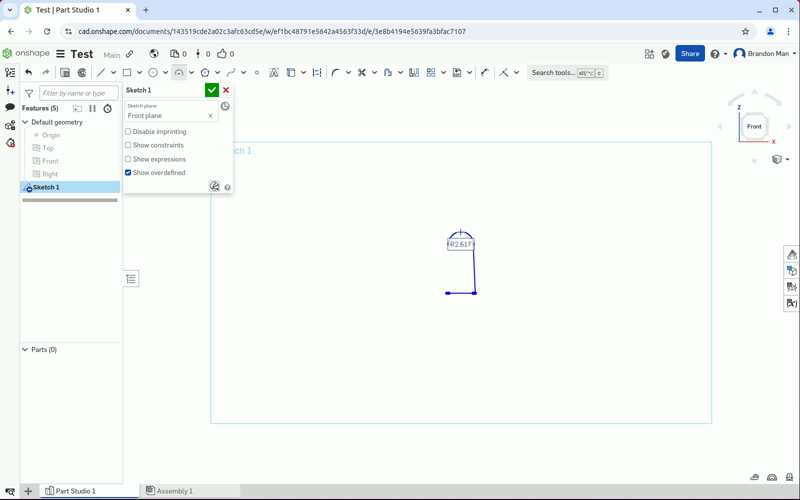
mouse_move(448, 244)
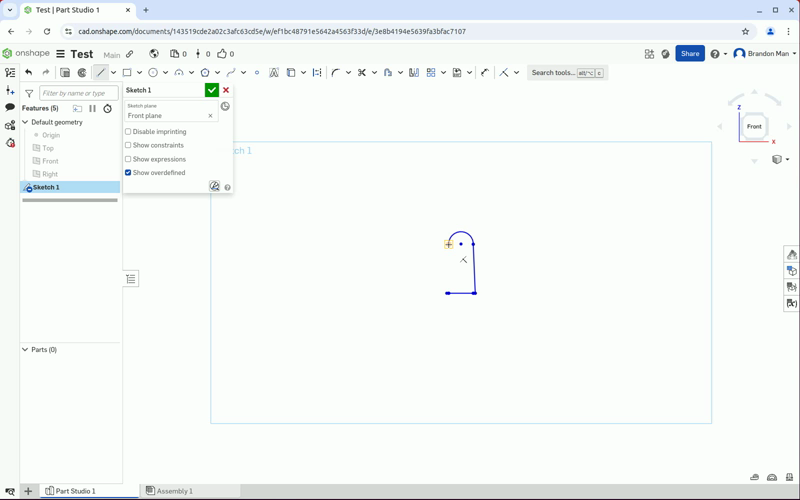
click(448, 244)
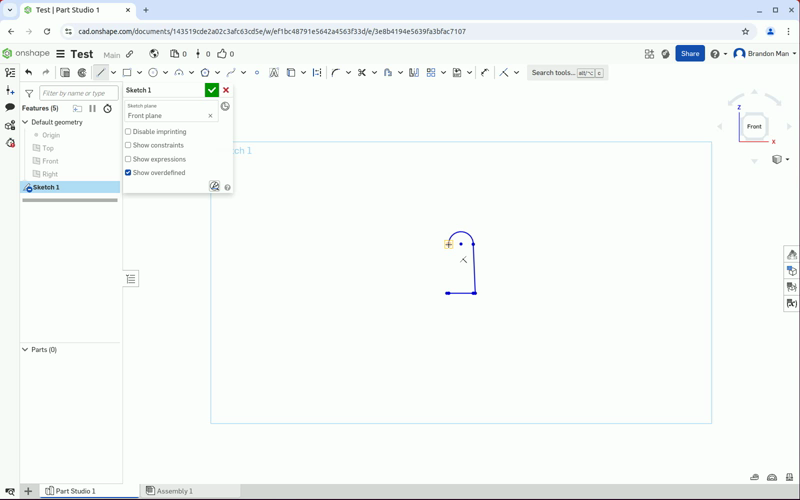
mouse_move(478, 244)
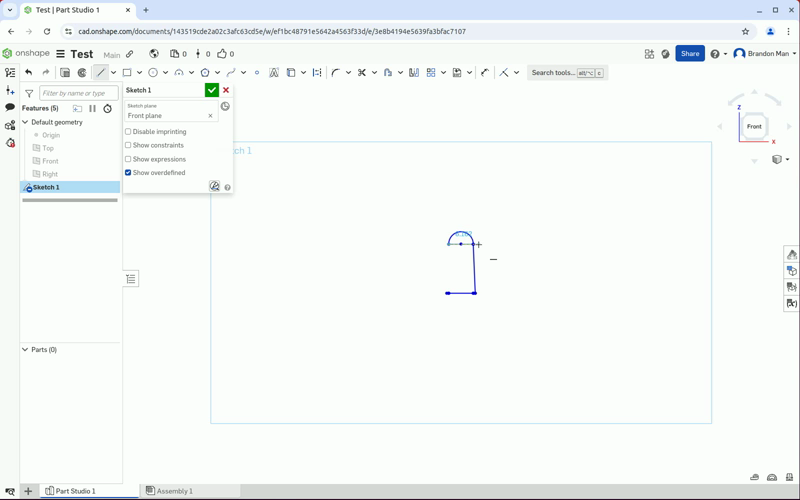
key_down(shift)
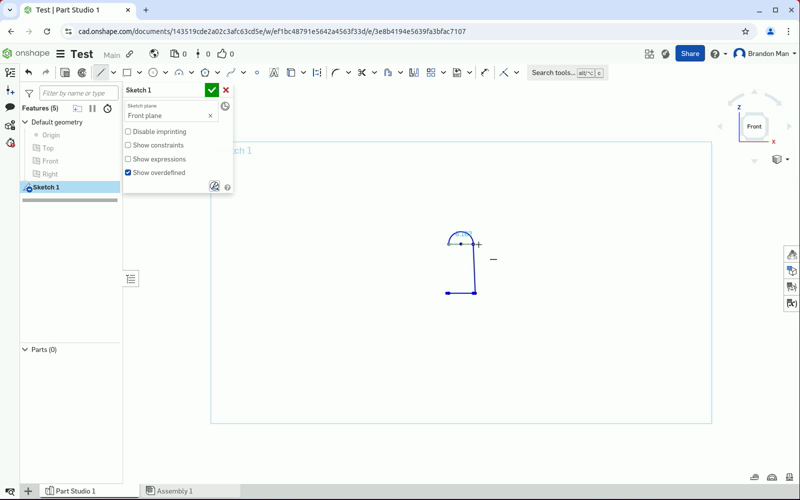
mouse_move(446, 293)
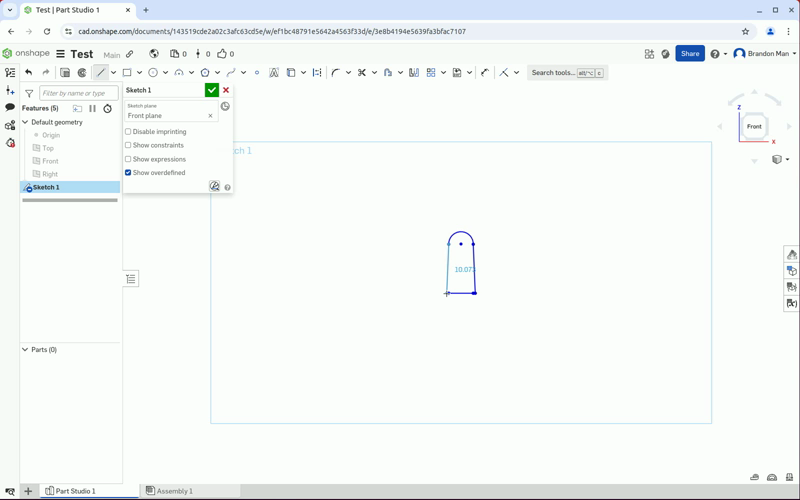
scroll(6)
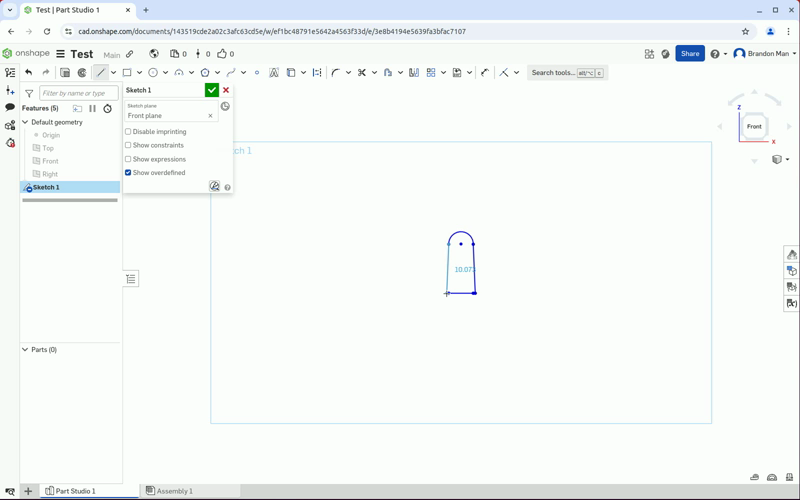
scroll(6)
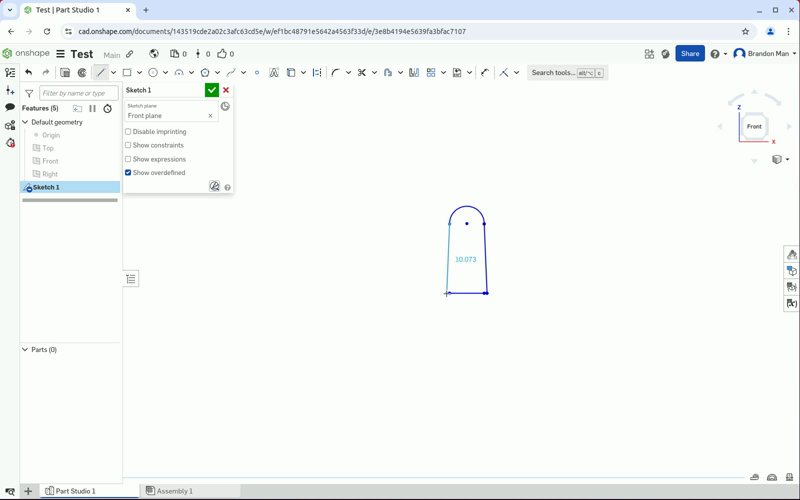
scroll(6)
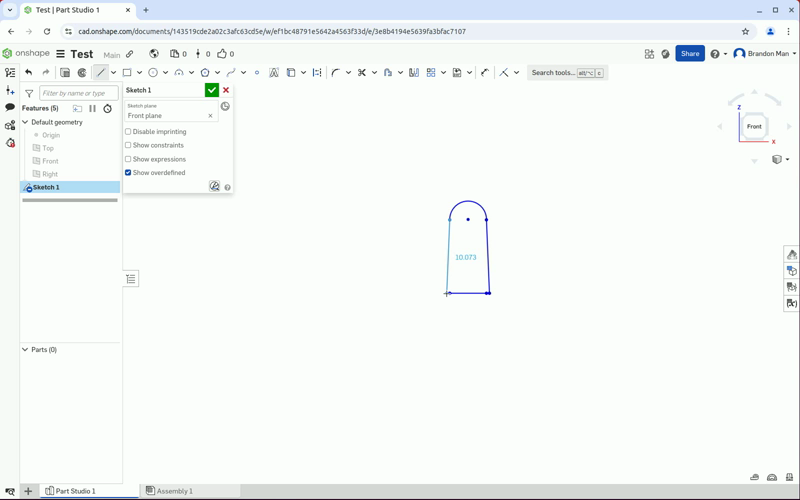
scroll(6)
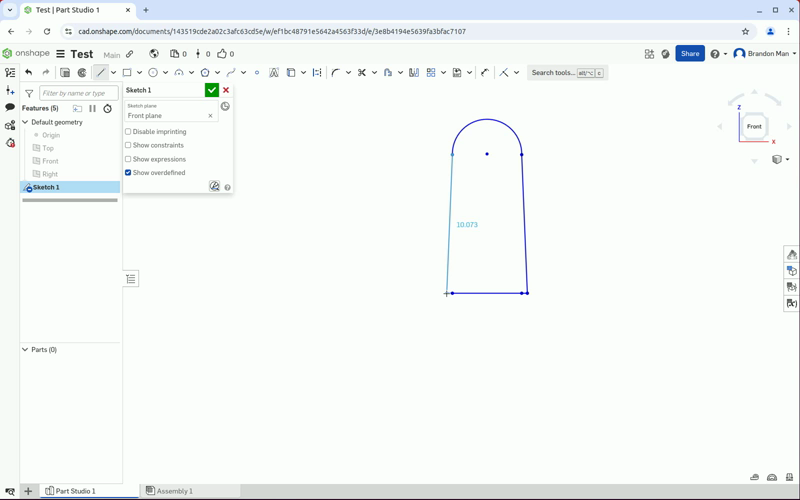
scroll(6)
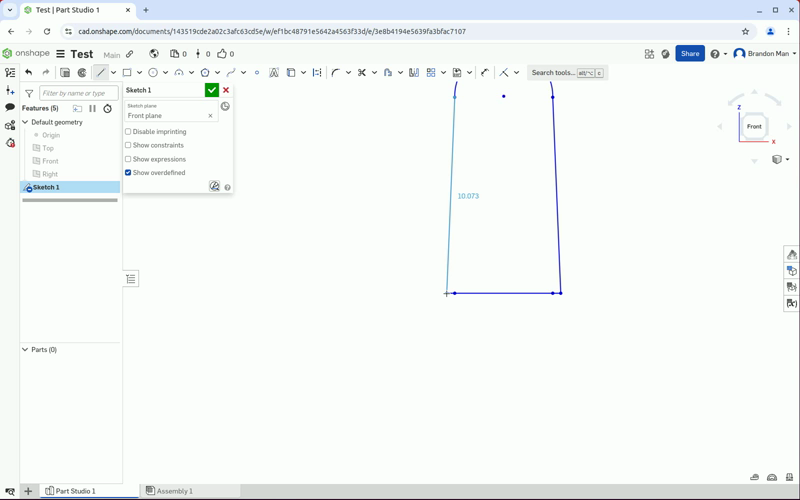
scroll(6)
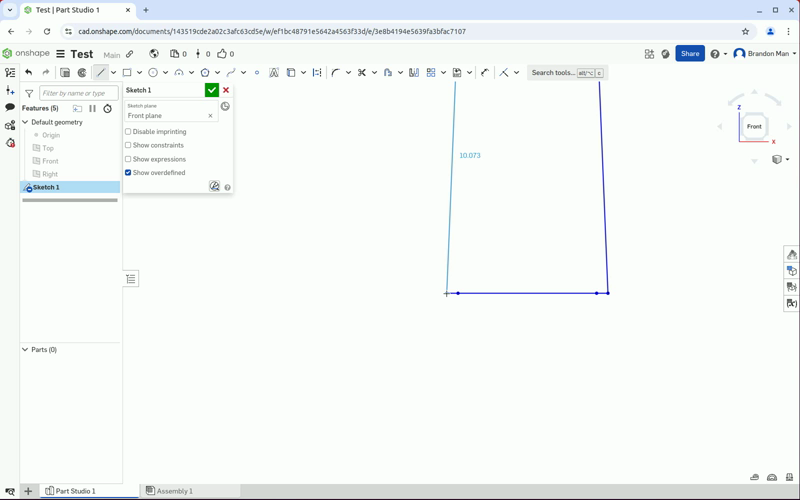
scroll(6)
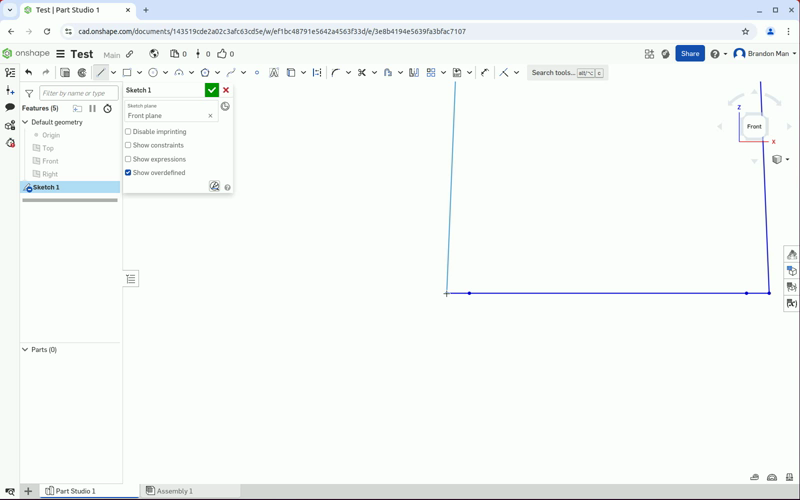
key_up(shift)
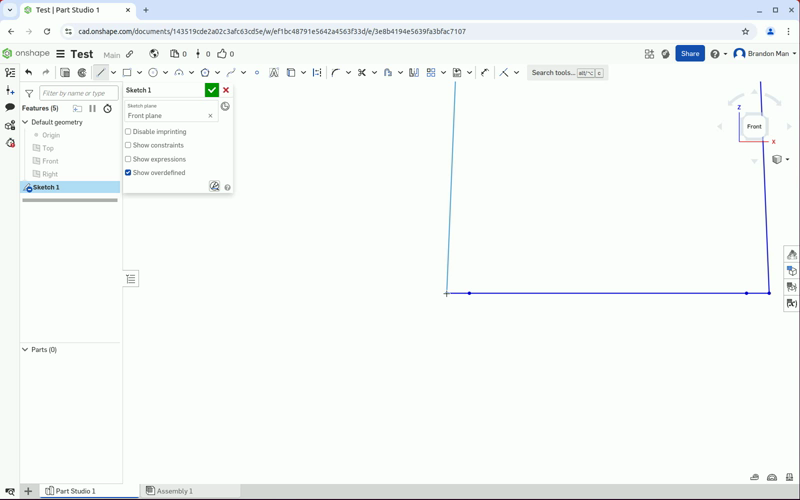
click(446, 293)
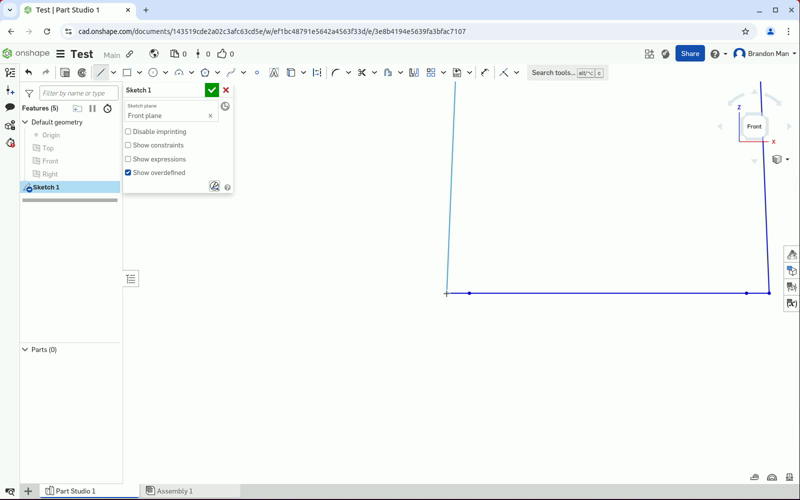
scroll(-6)
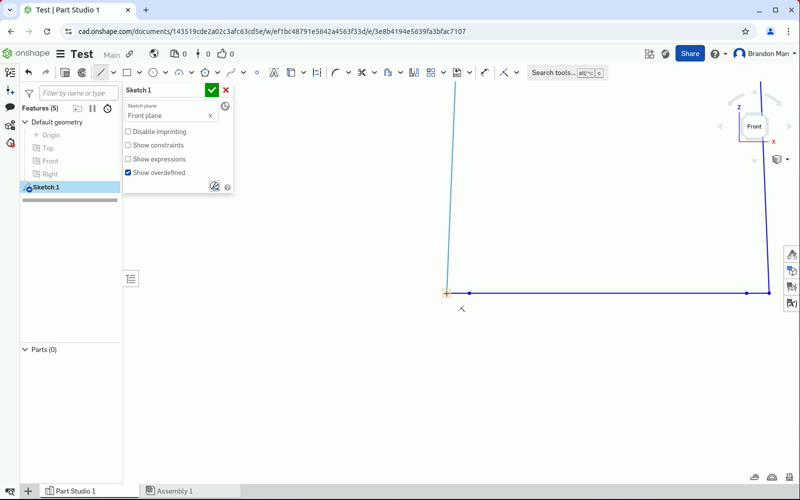
scroll(-6)
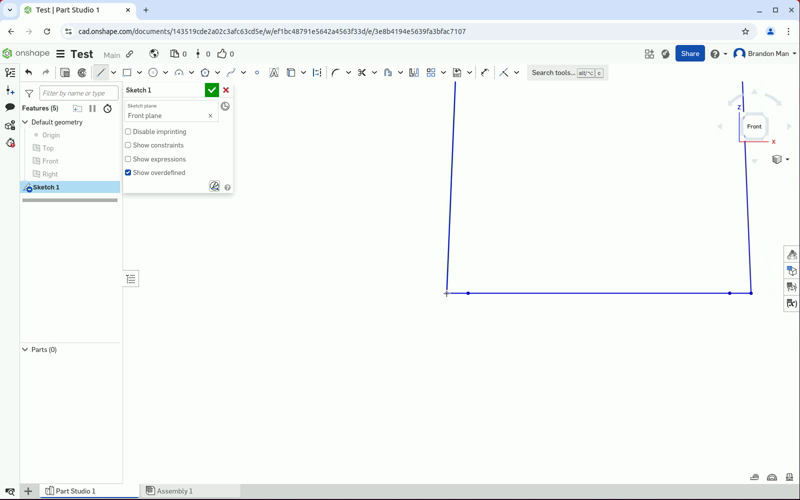
scroll(-6)
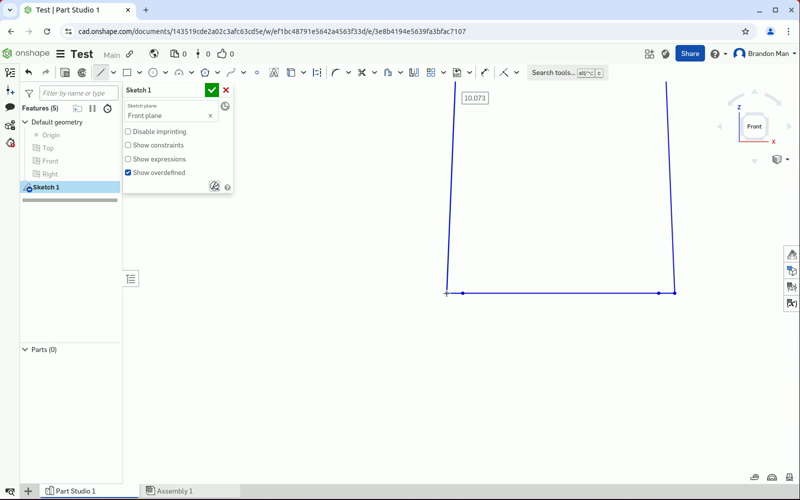
scroll(-6)
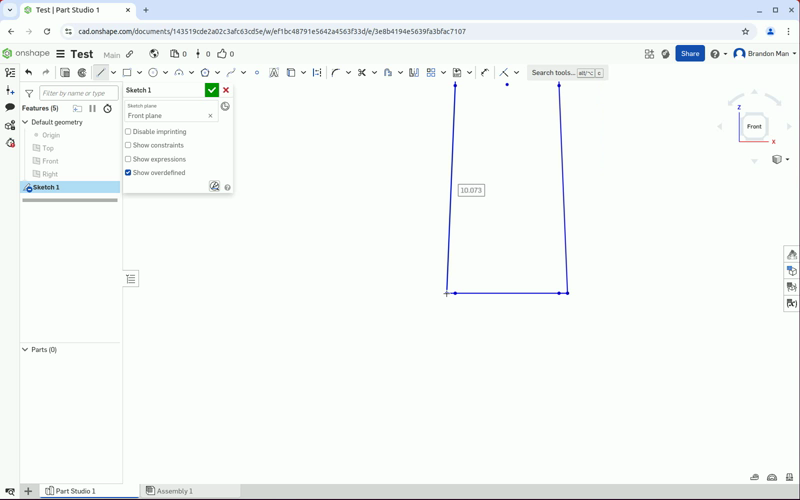
scroll(-6)
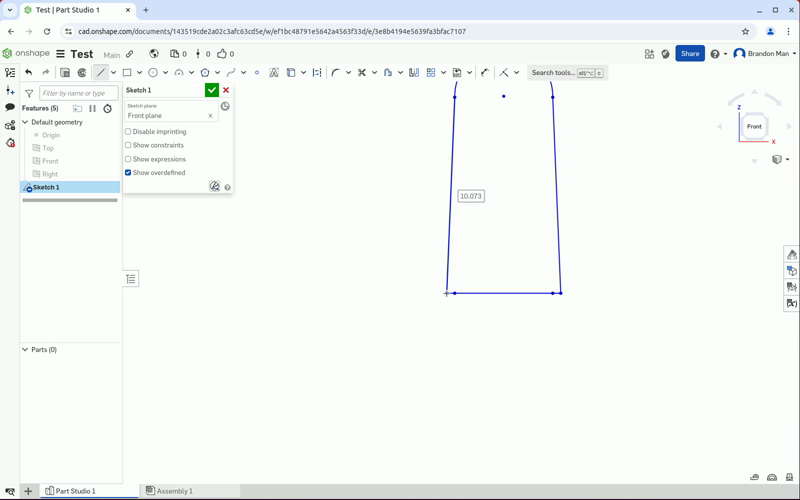
scroll(-6)
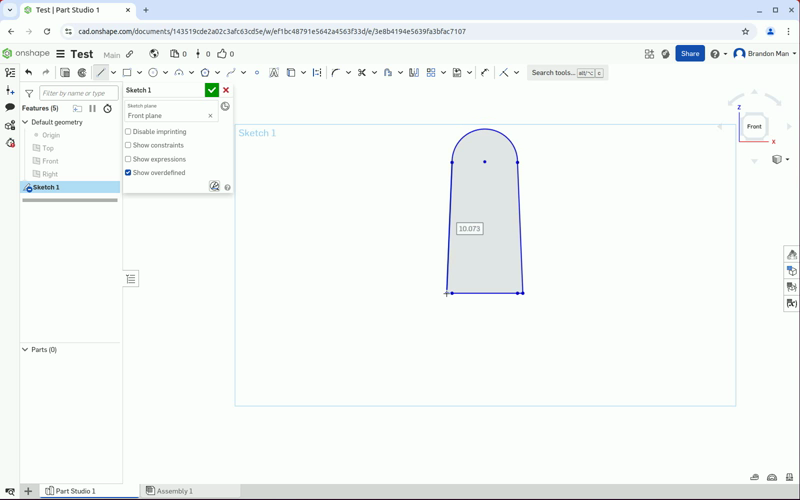
scroll(-6)
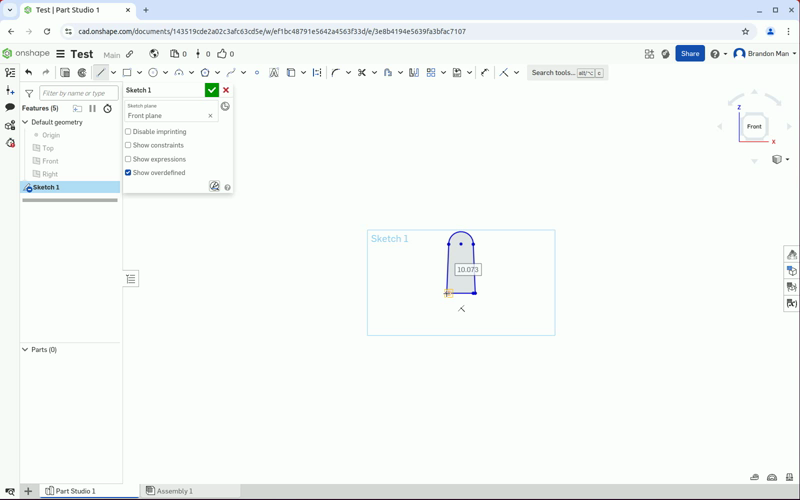
key(esc)
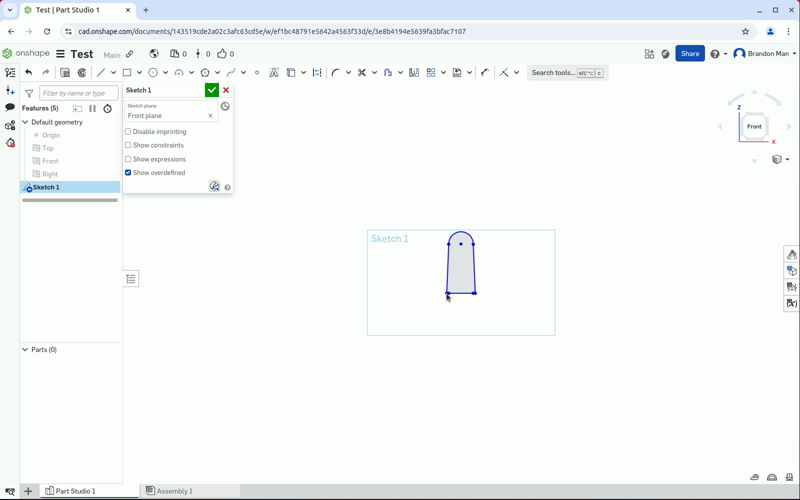
key(c)
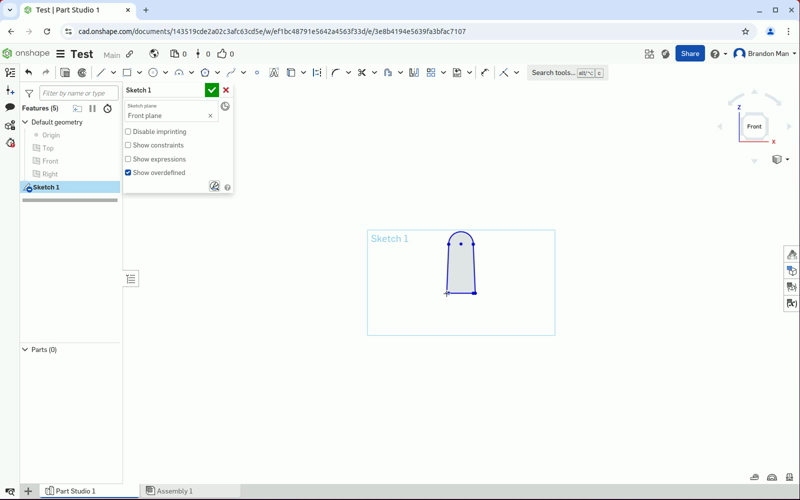
key_down(shift)
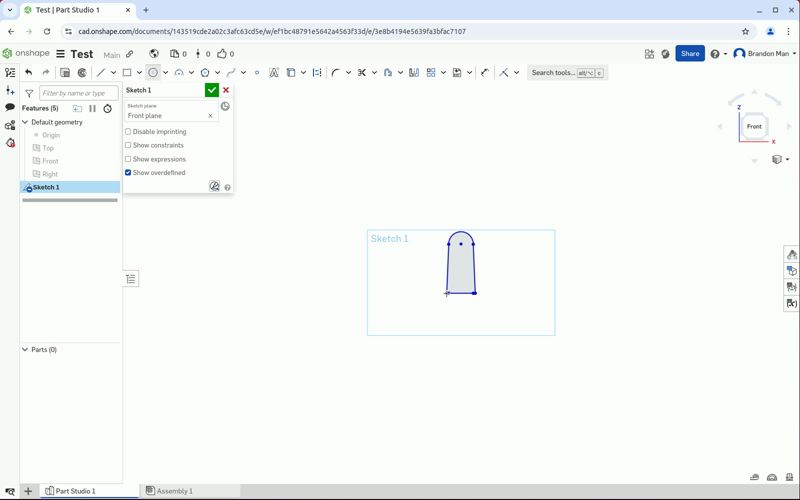
mouse_move(460, 244)
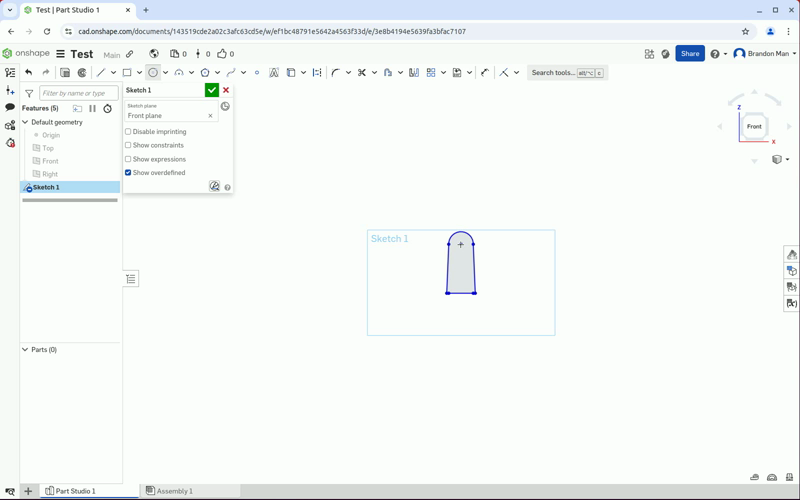
click(460, 244)
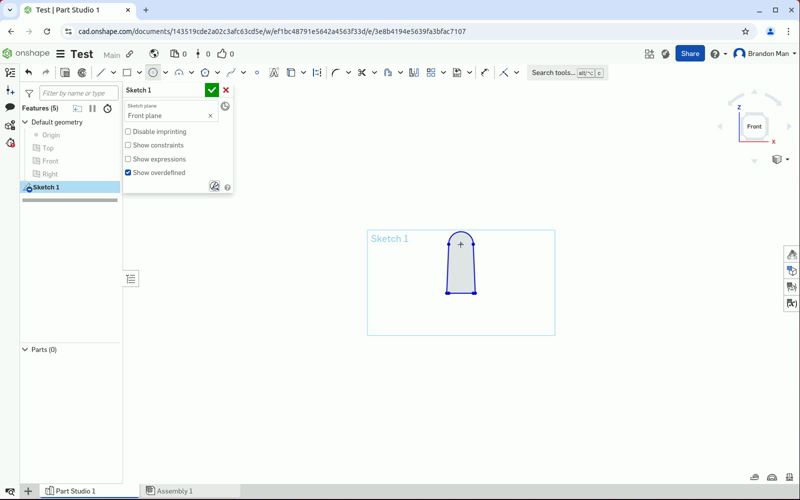
key_up(shift)
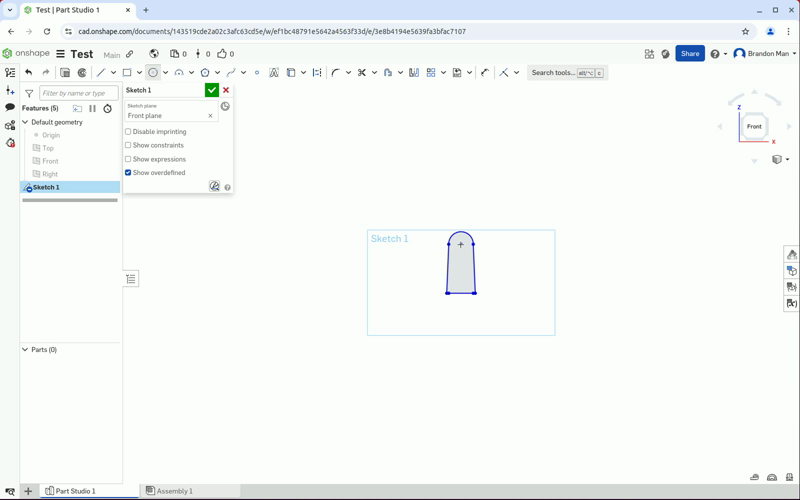
mouse_move(461, 244)
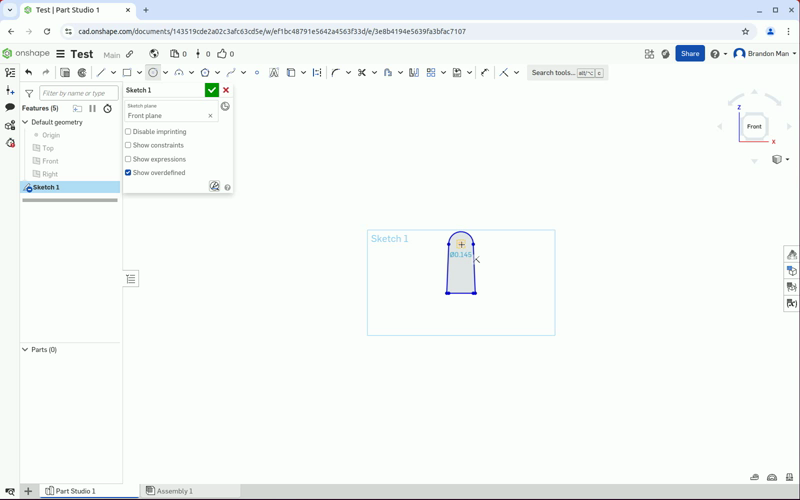
scroll(6)
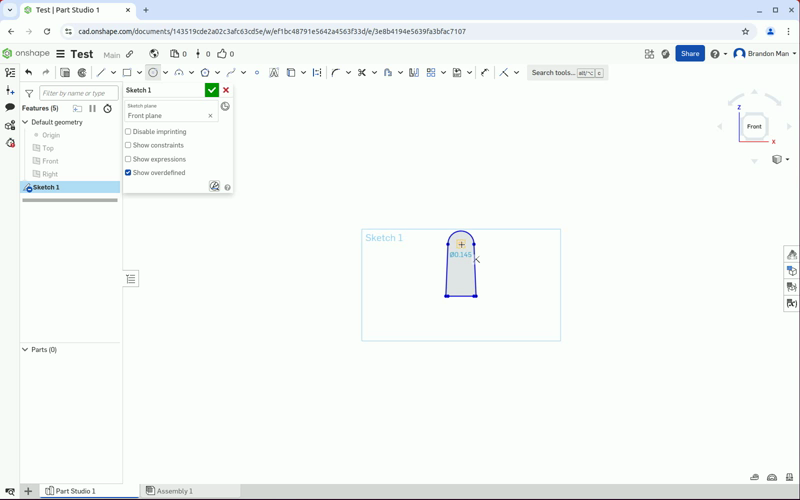
scroll(6)
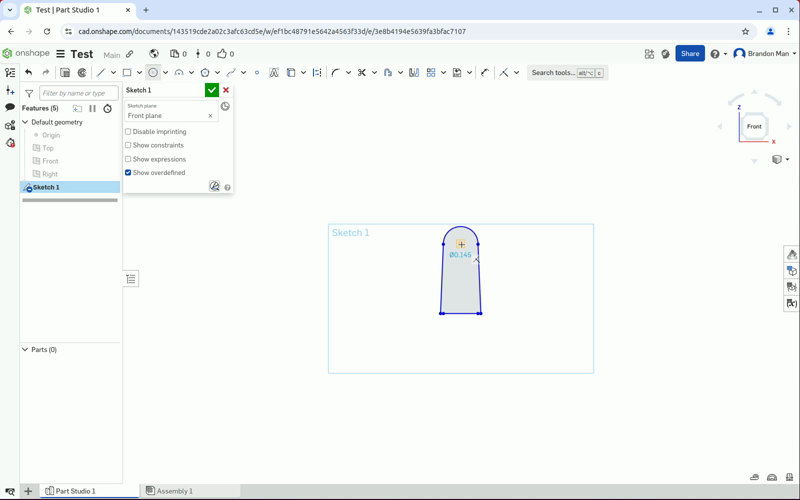
scroll(6)
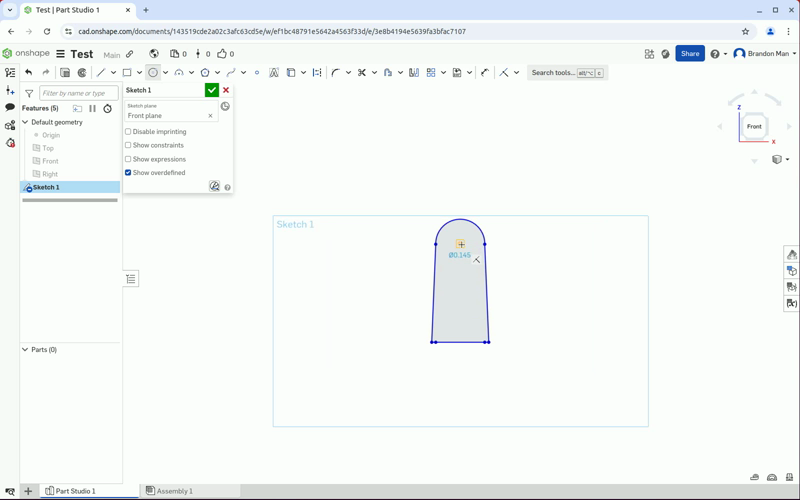
scroll(6)
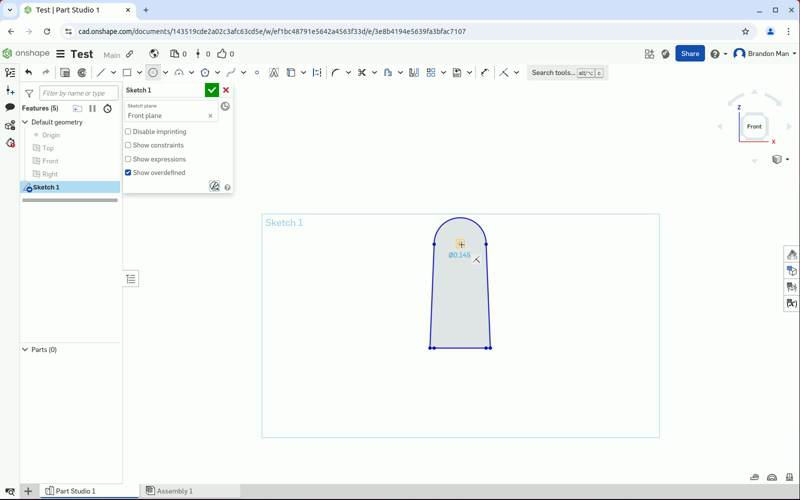
scroll(6)
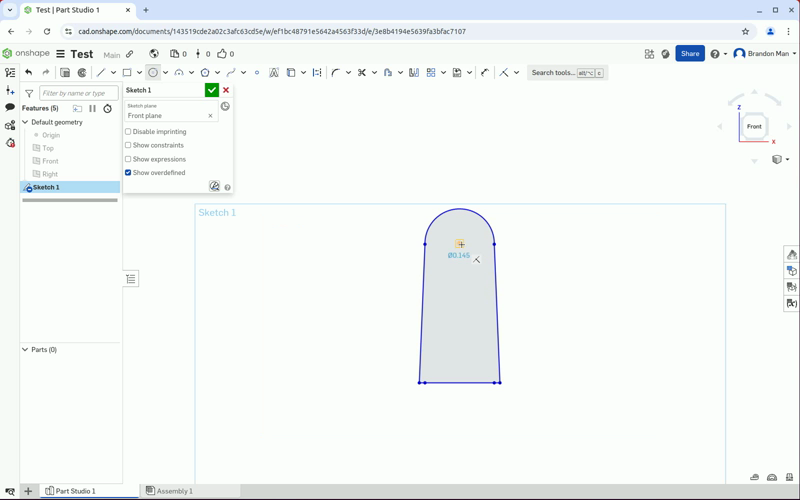
scroll(6)
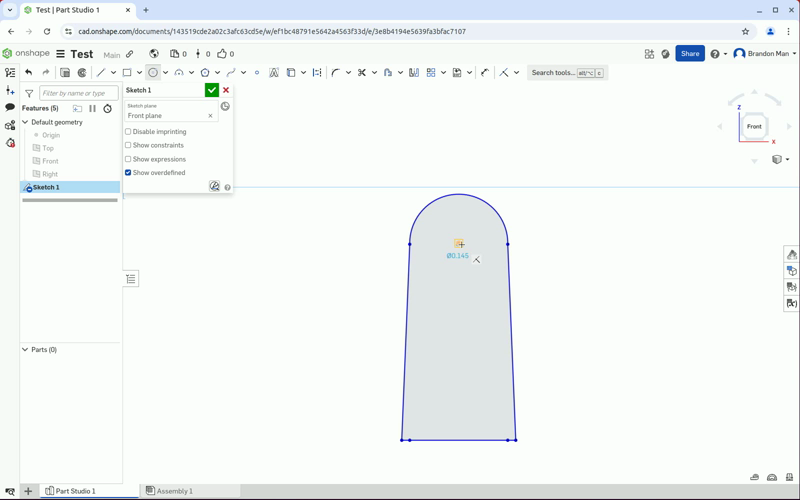
scroll(6)
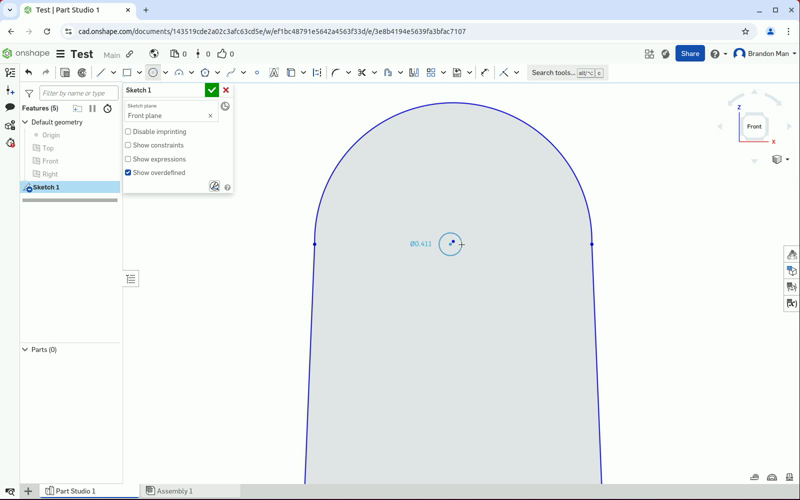
click(461, 244)
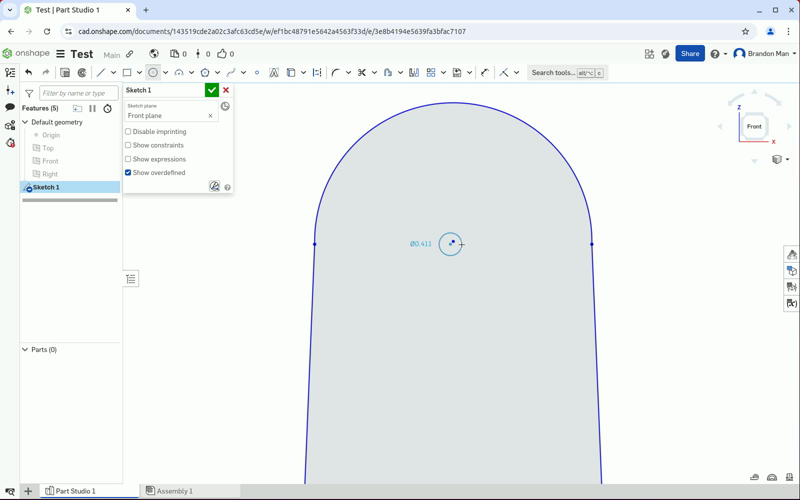
scroll(-6)
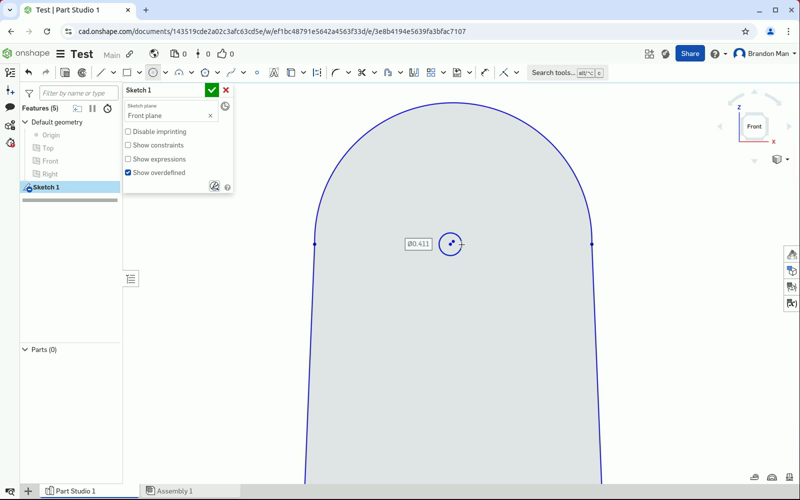
scroll(-6)
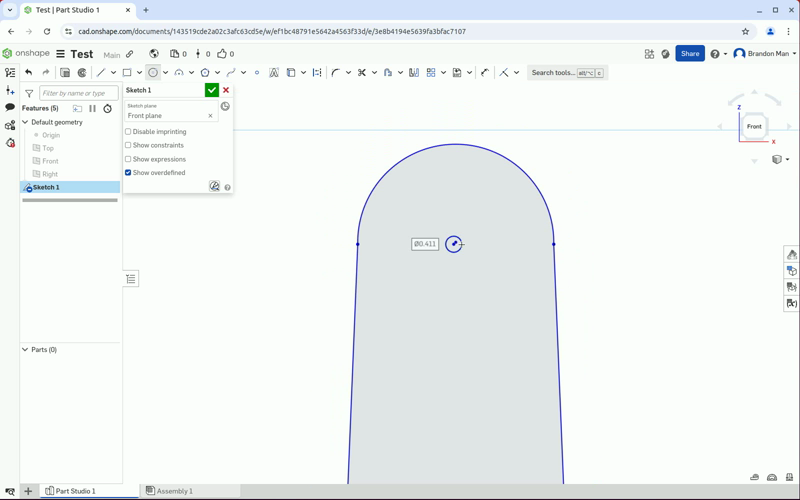
scroll(-6)
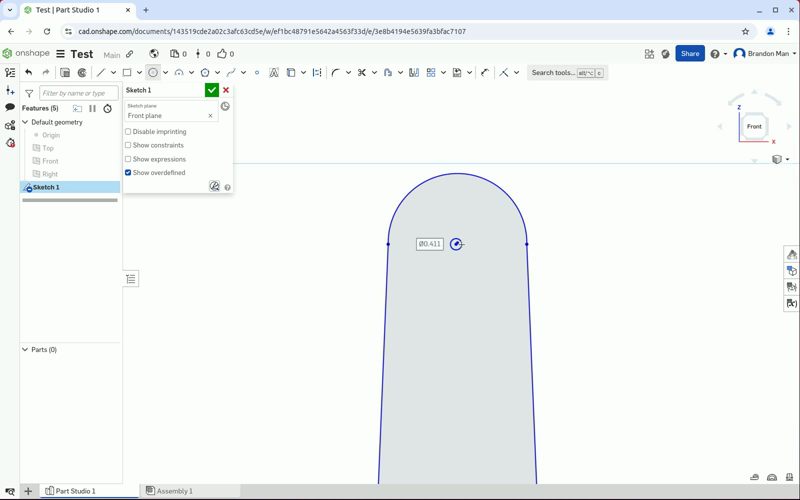
scroll(-6)
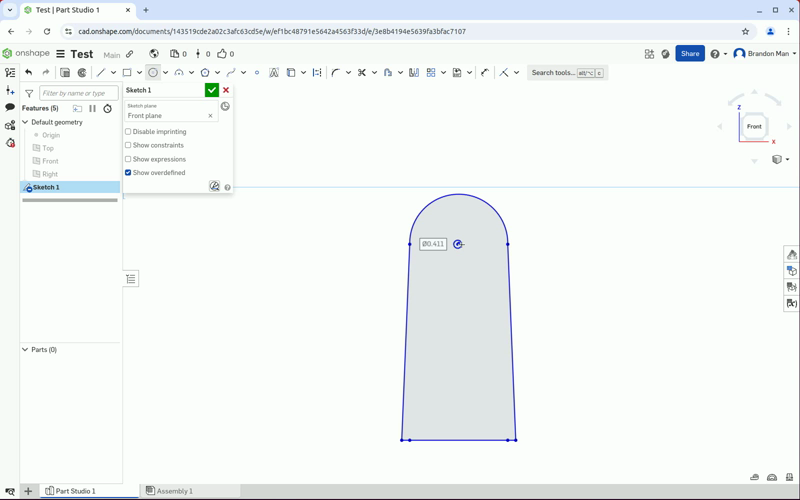
scroll(-6)
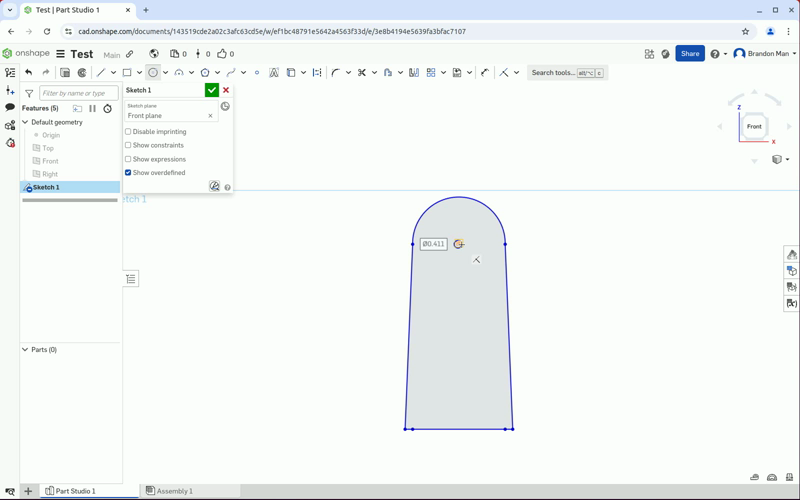
scroll(-6)
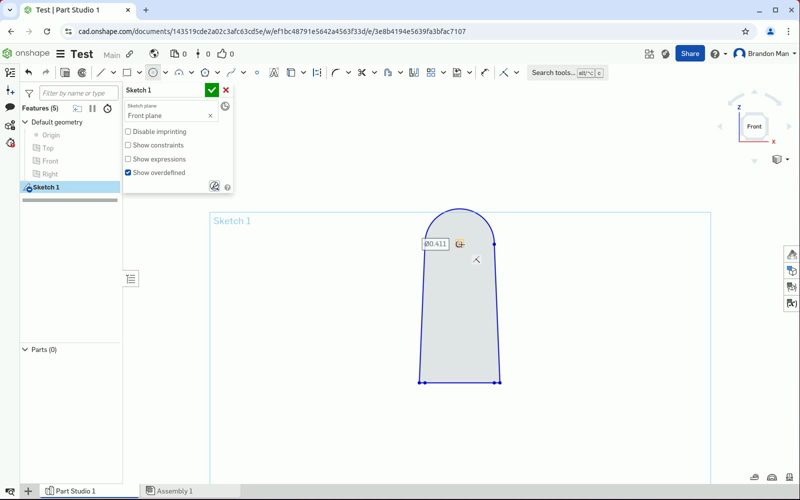
scroll(-6)
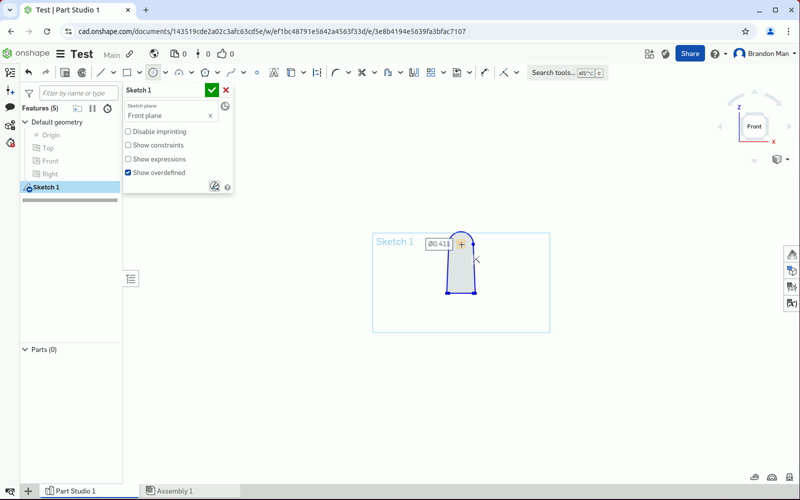
key(esc)
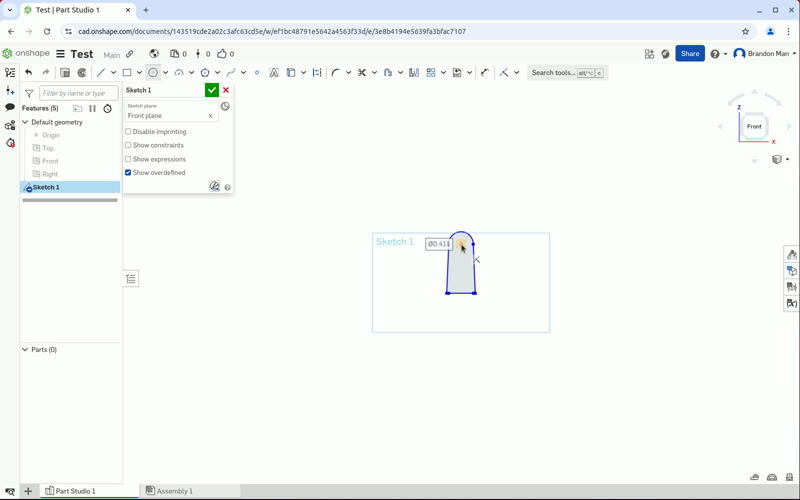
mouse_move(452, 265)
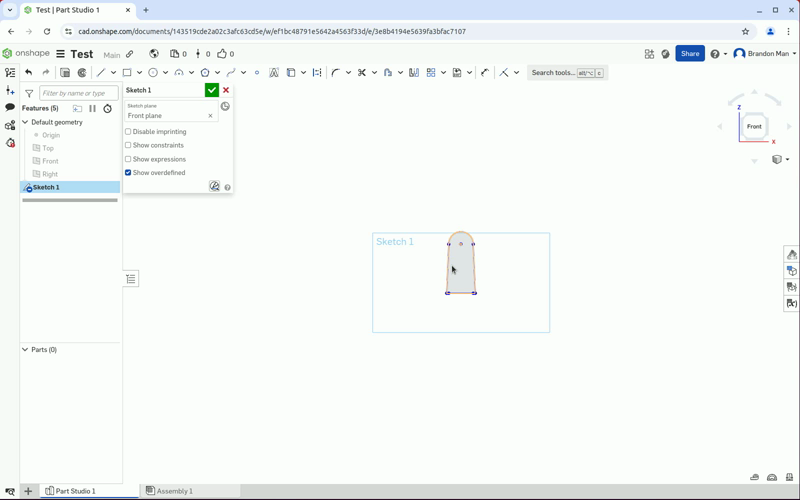
scroll(6)
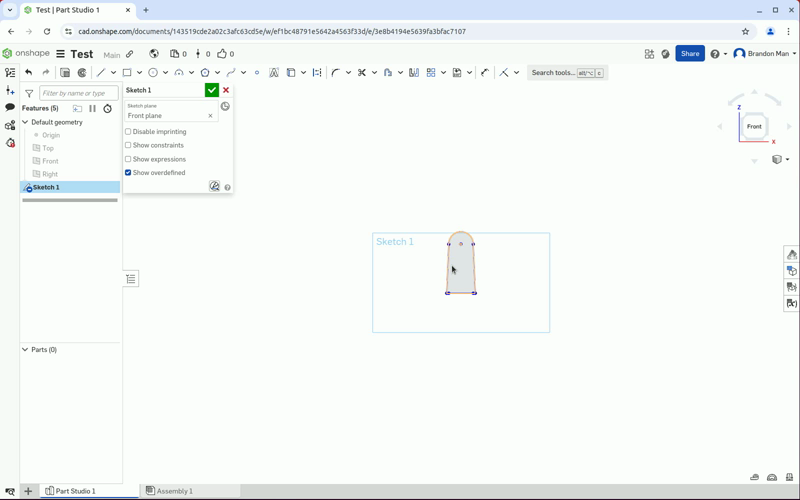
scroll(6)
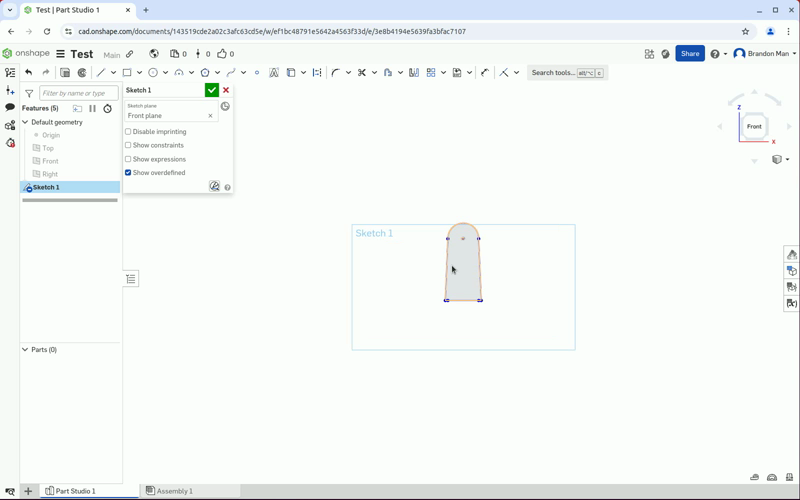
scroll(6)
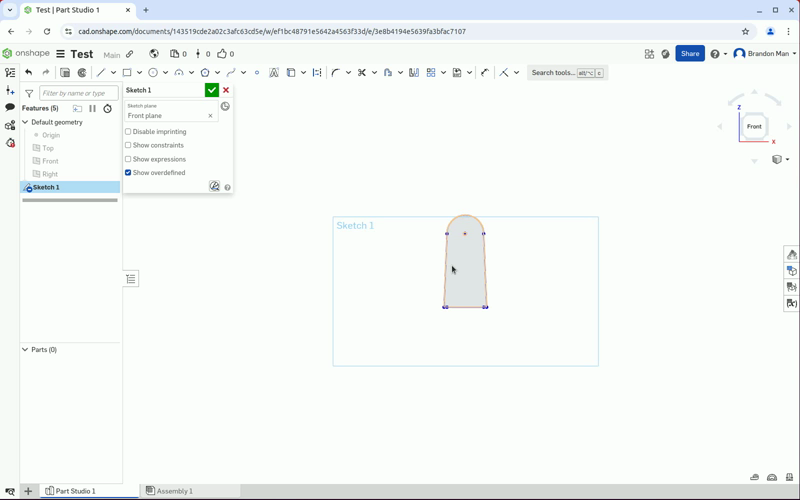
scroll(6)
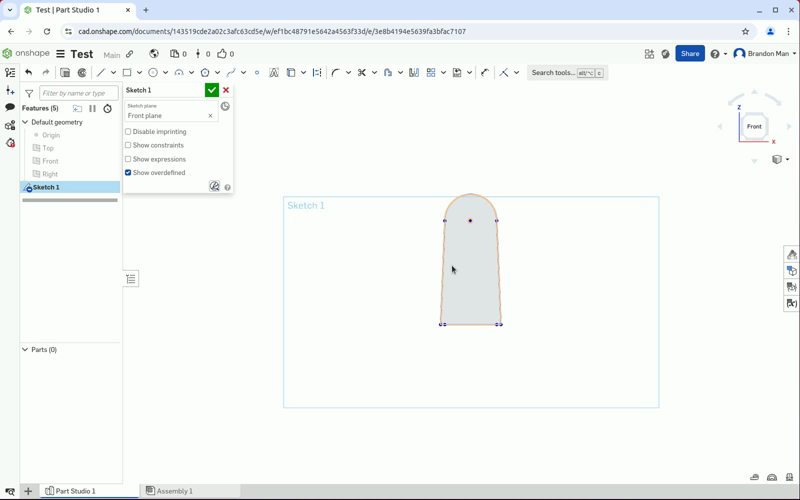
scroll(6)
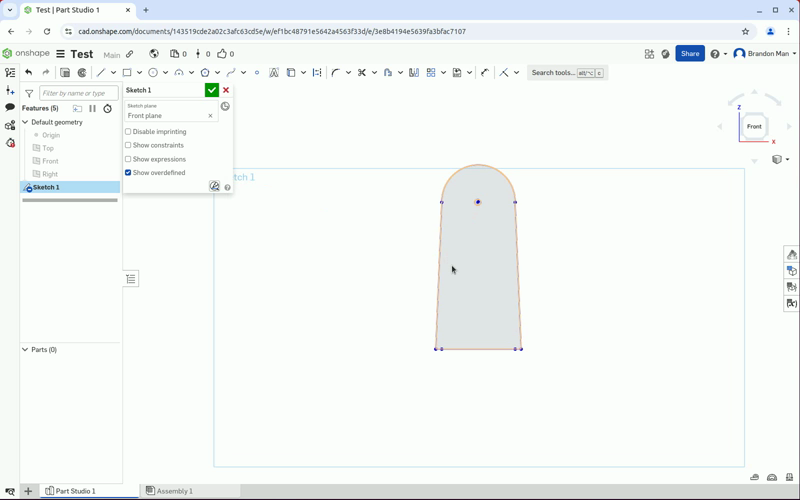
scroll(6)
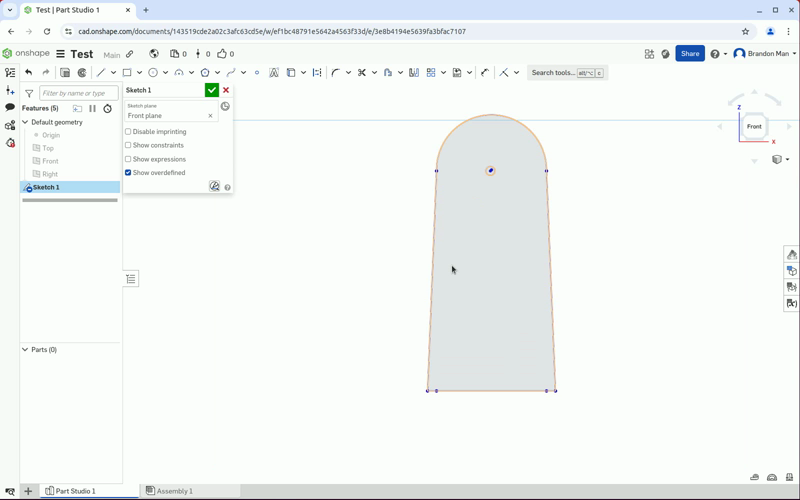
scroll(6)
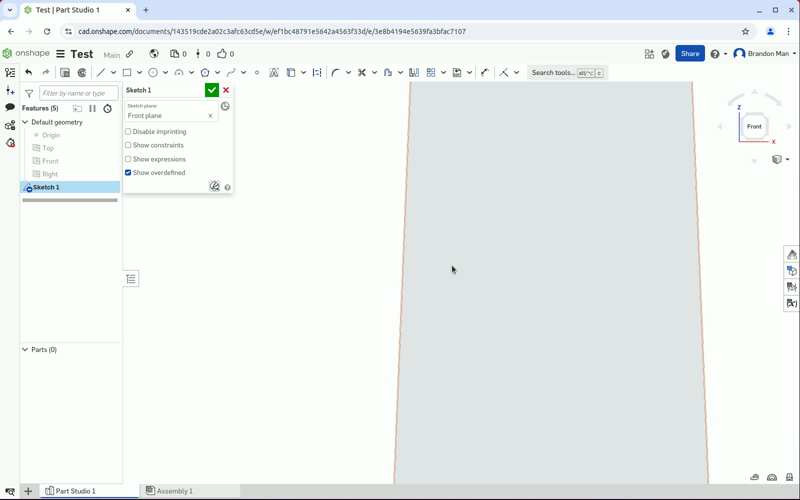
click(452, 265)
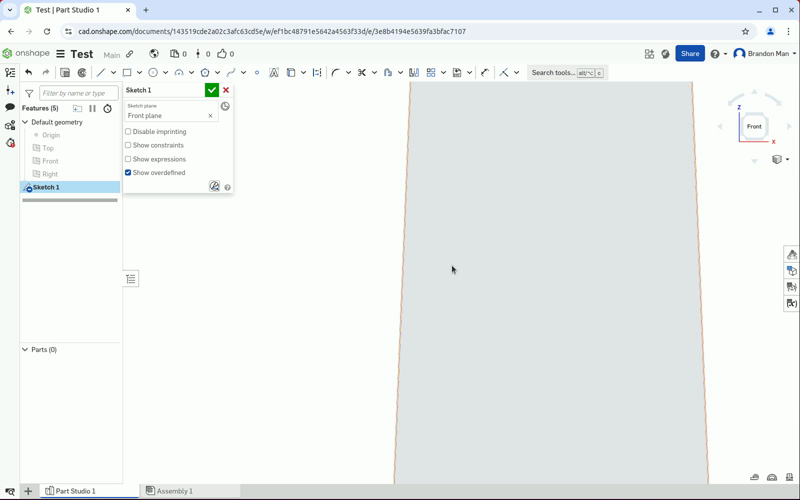
scroll(-6)
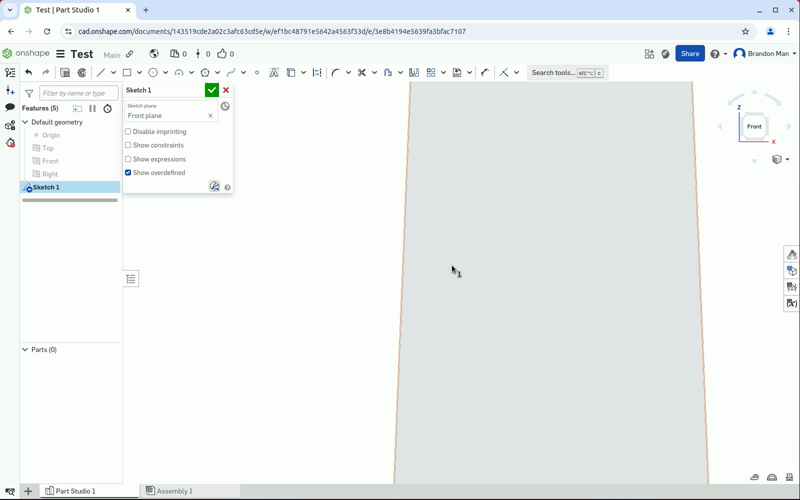
scroll(-6)
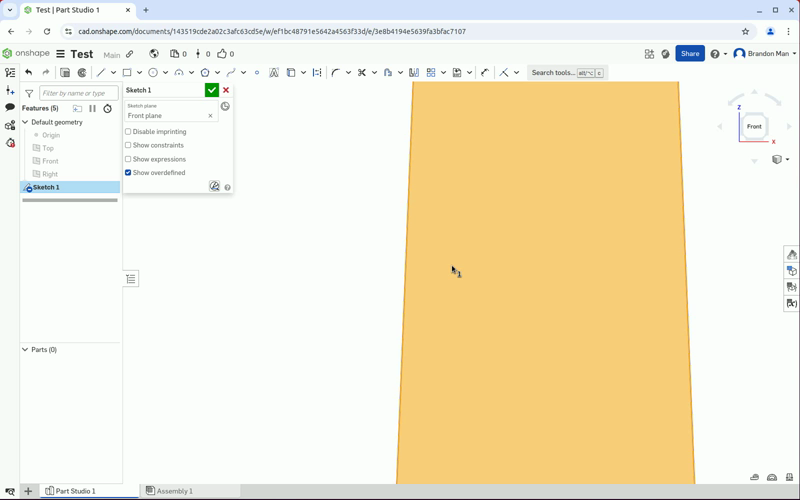
scroll(-6)
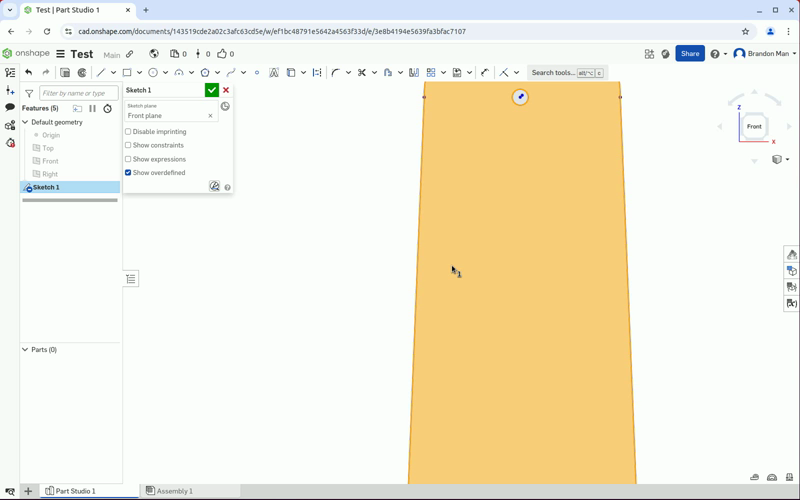
scroll(-6)
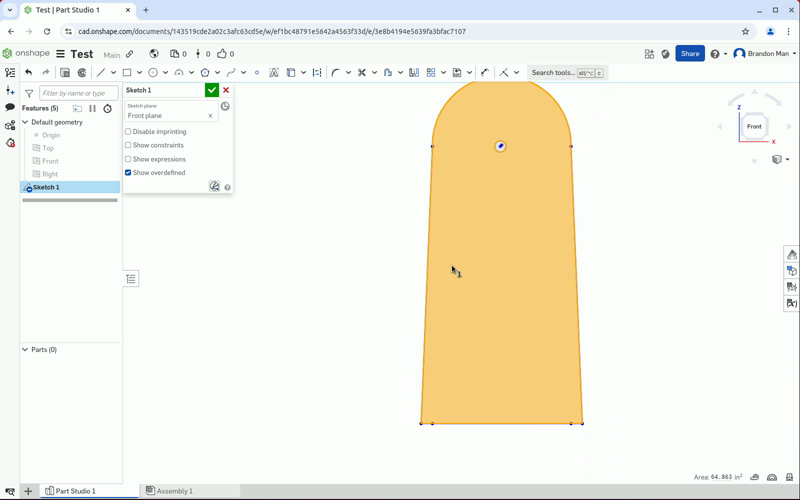
scroll(-6)
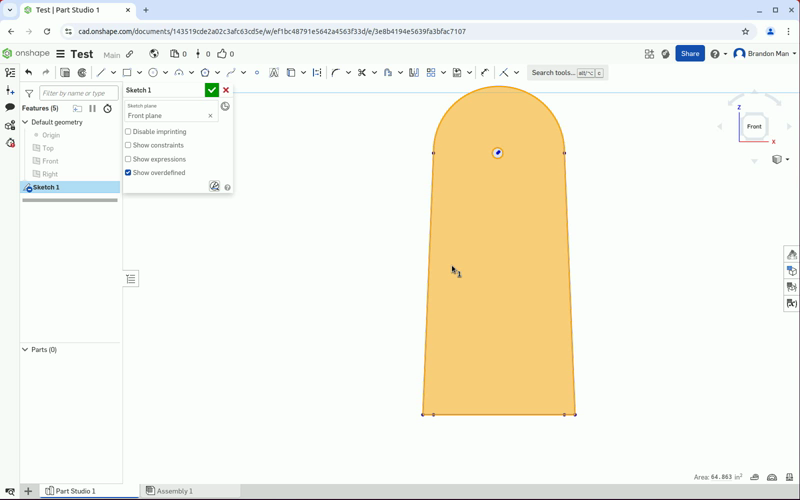
scroll(-6)
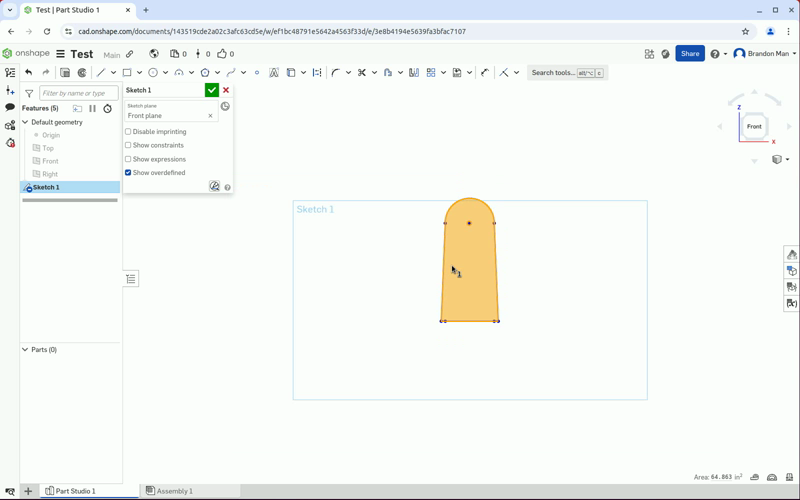
scroll(-6)
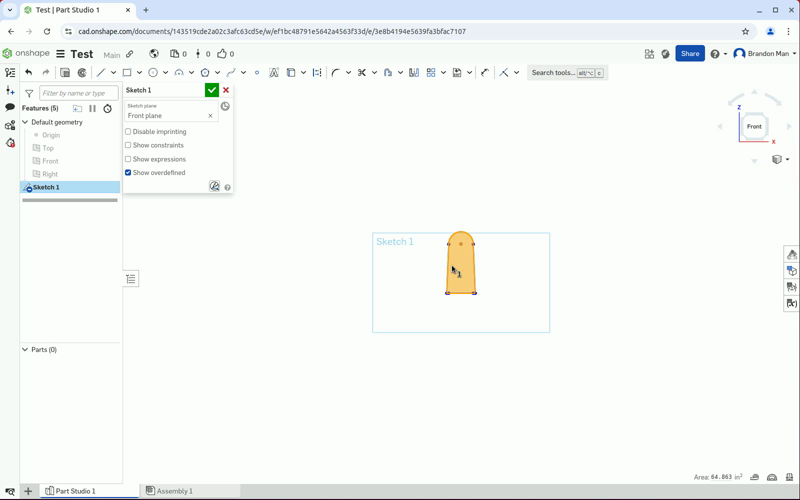
mouse_move(73, 352)
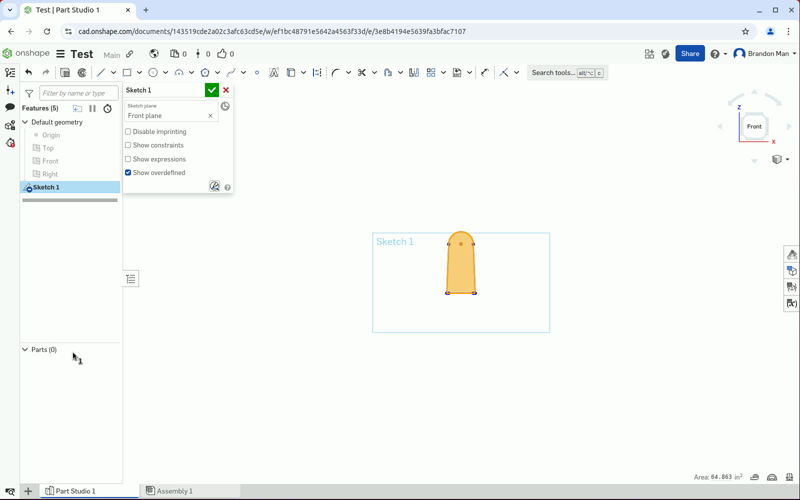
key(shift+y)
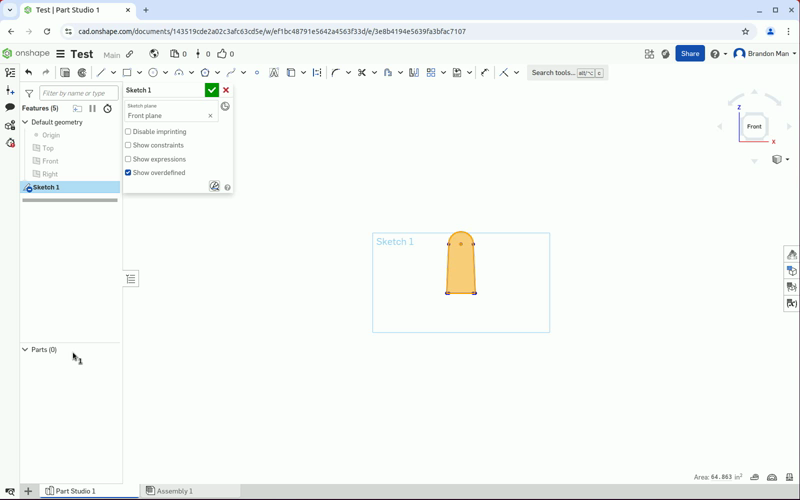
key(shift+e)
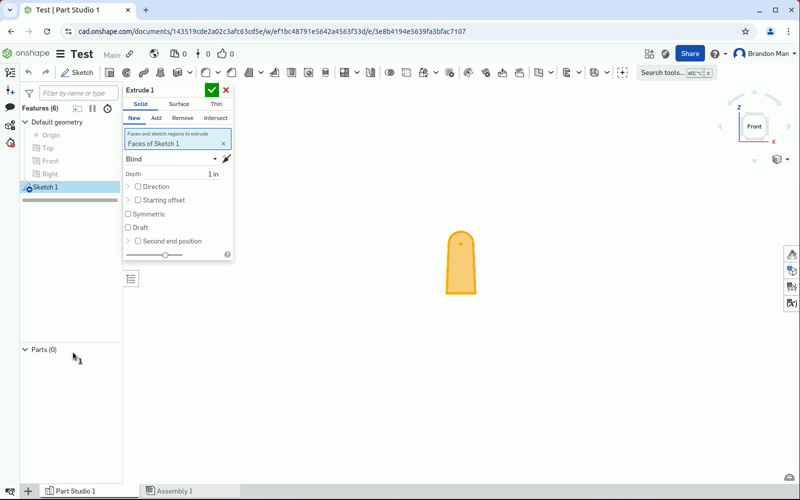
mouse_move(143, 106)
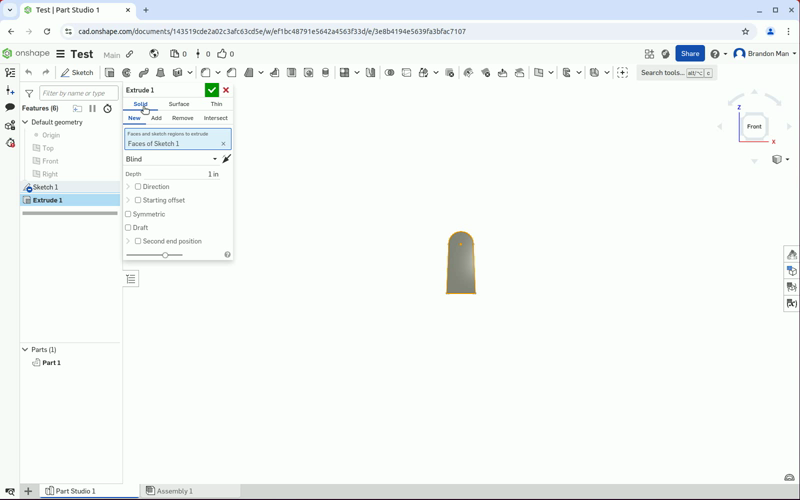
click(143, 106)
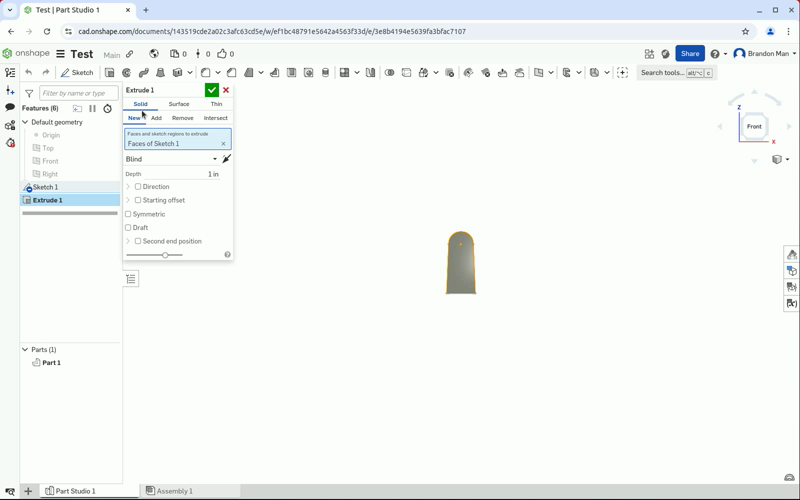
mouse_move(137, 120)
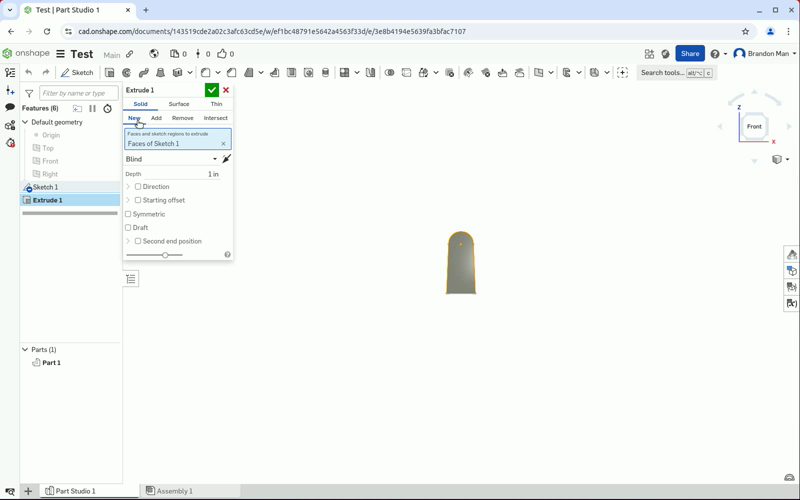
click(137, 120)
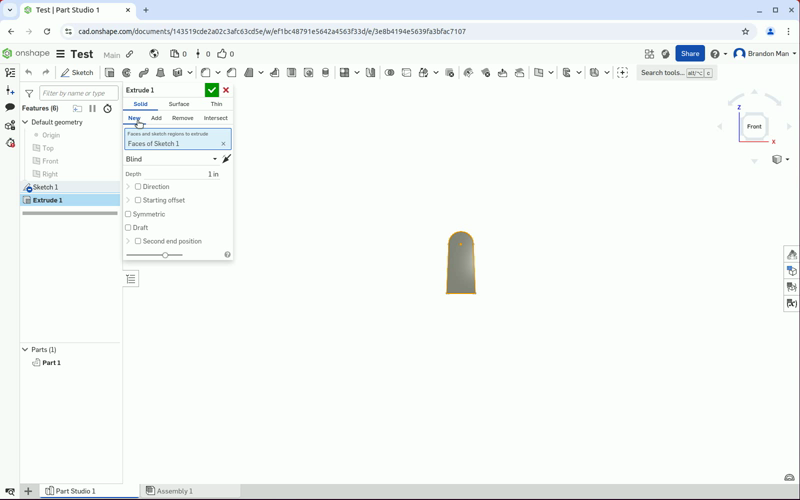
key(tab, 4)
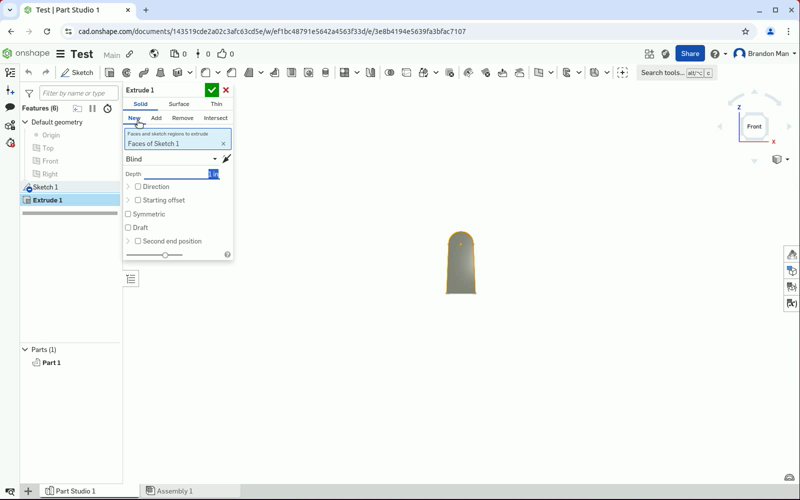
text(0.481)
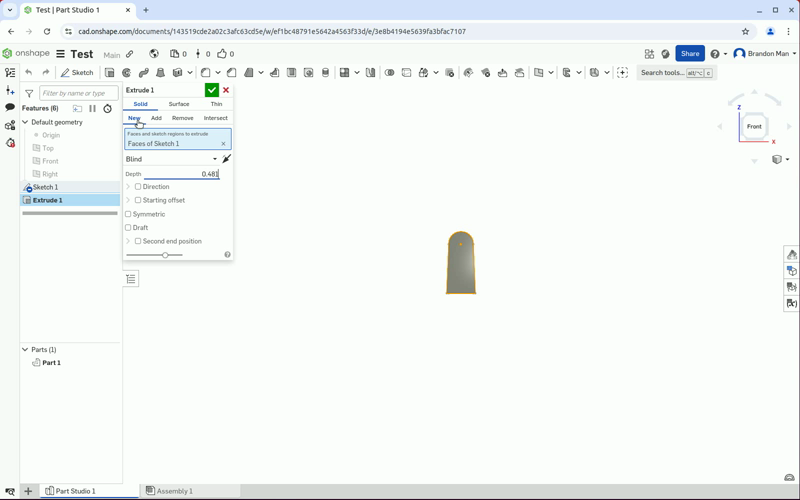
key(enter)
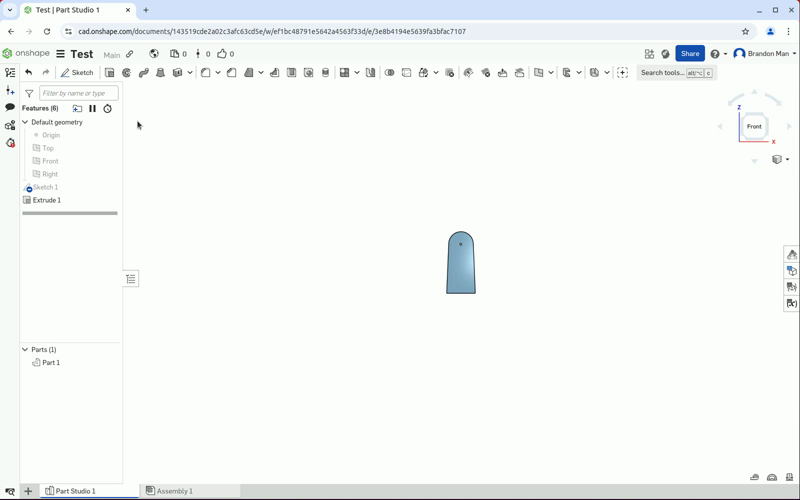
key(shift+h)
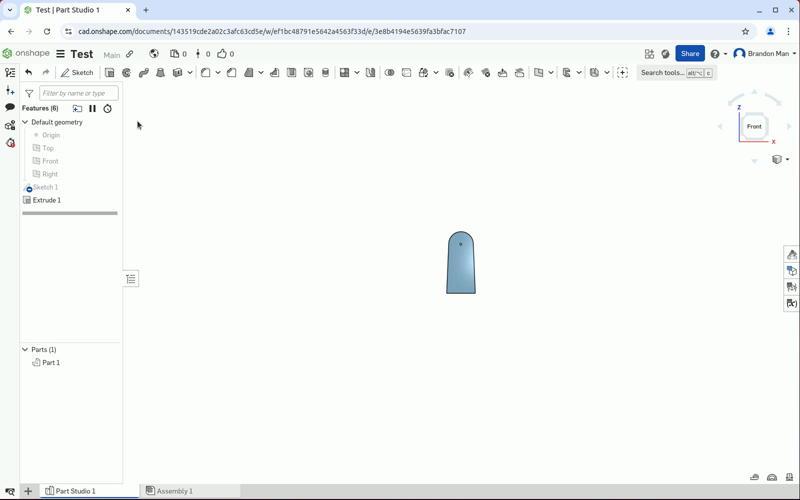
key(shift+h)
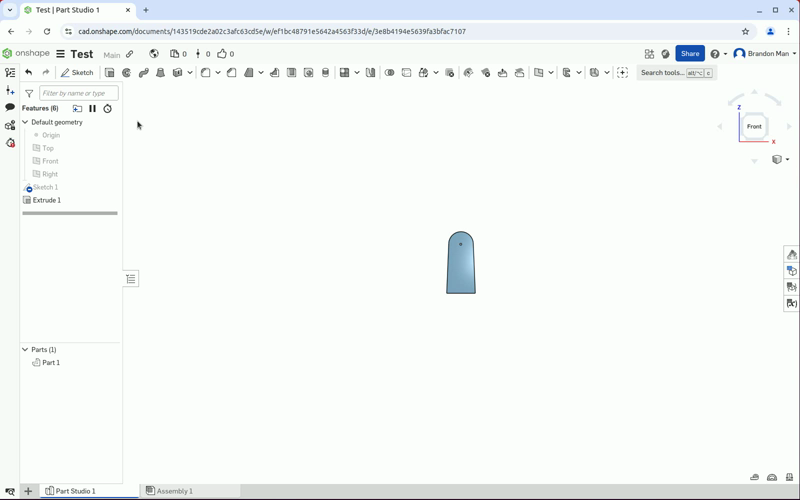
mouse_move(73, 189)
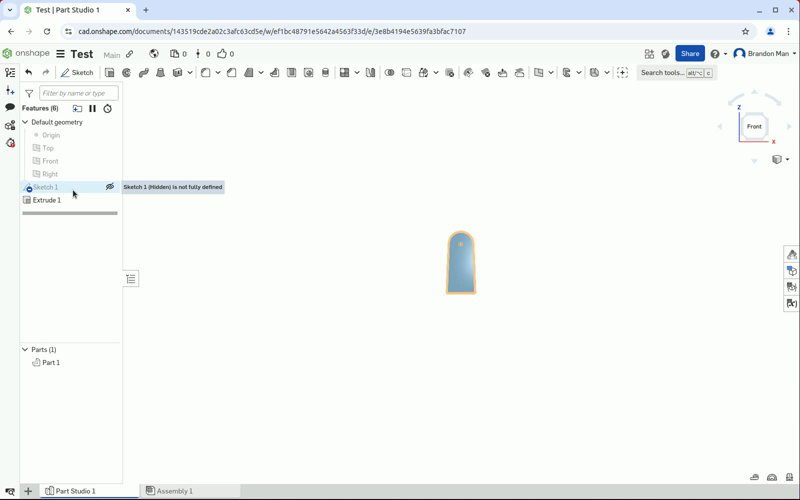
click(73, 189)
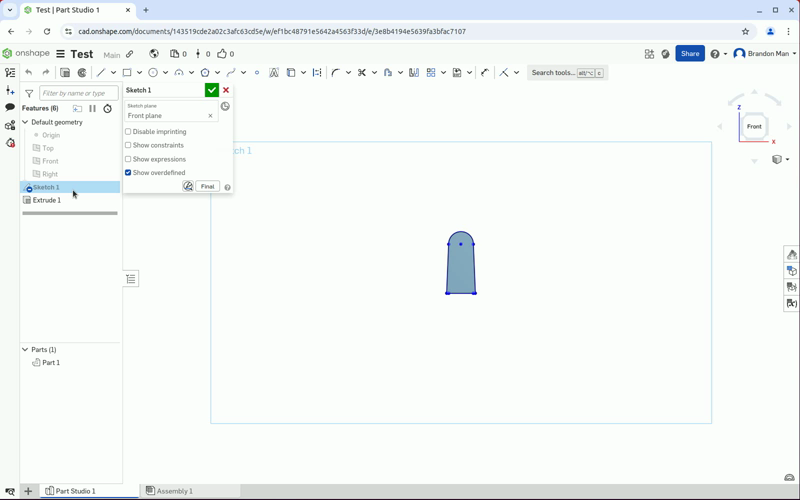
mouse_move(229, 92)
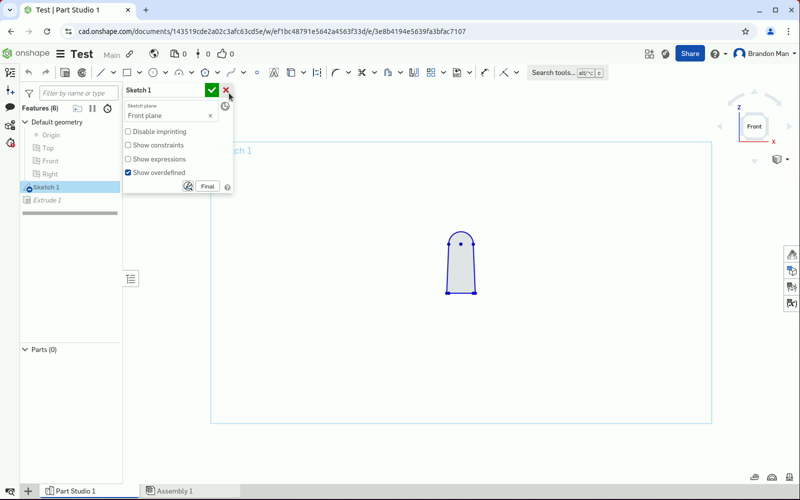
click(229, 92)
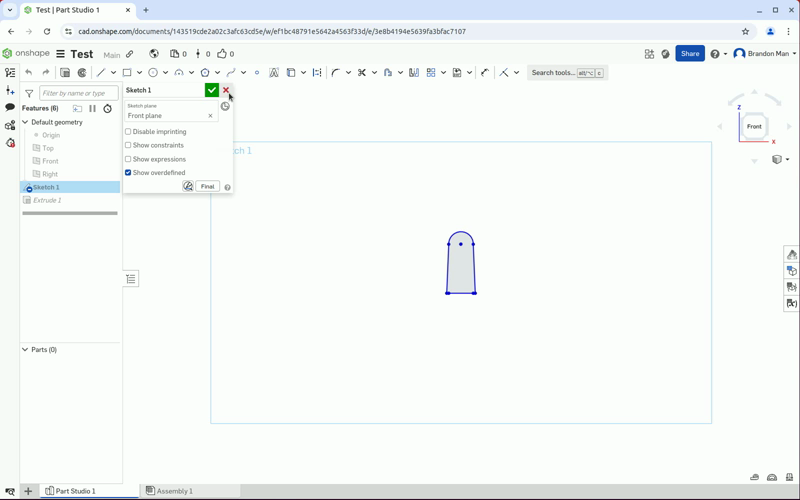
key(shift+s)
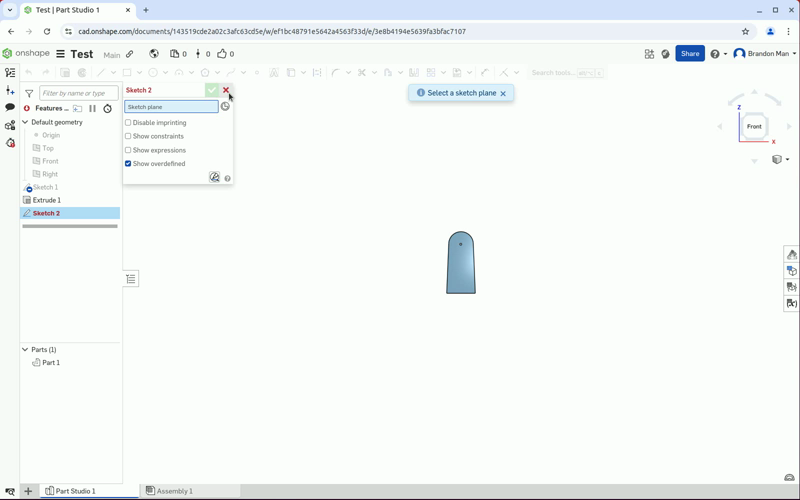
mouse_move(73, 163)
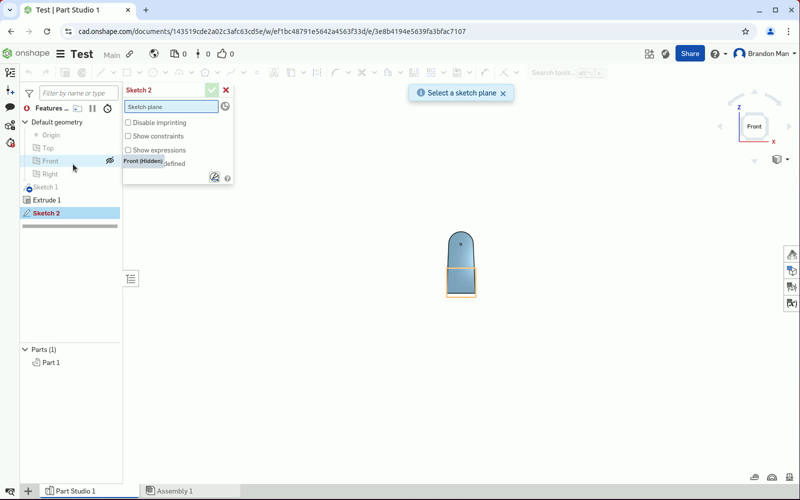
click(73, 163)
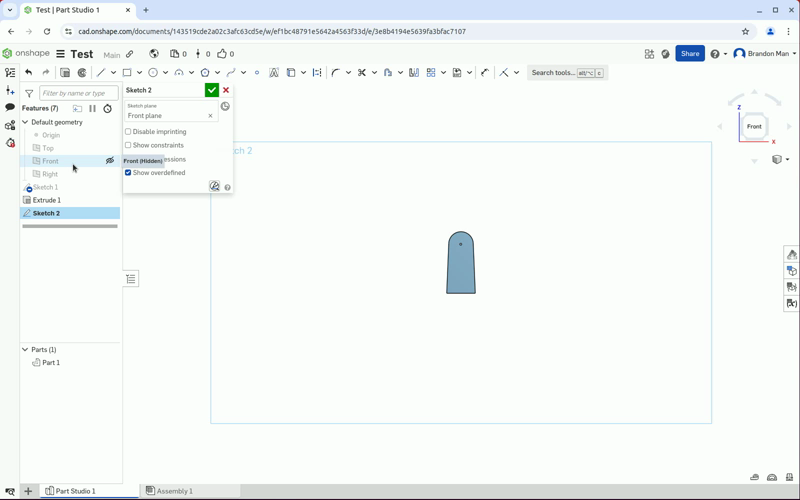
mouse_move(73, 352)
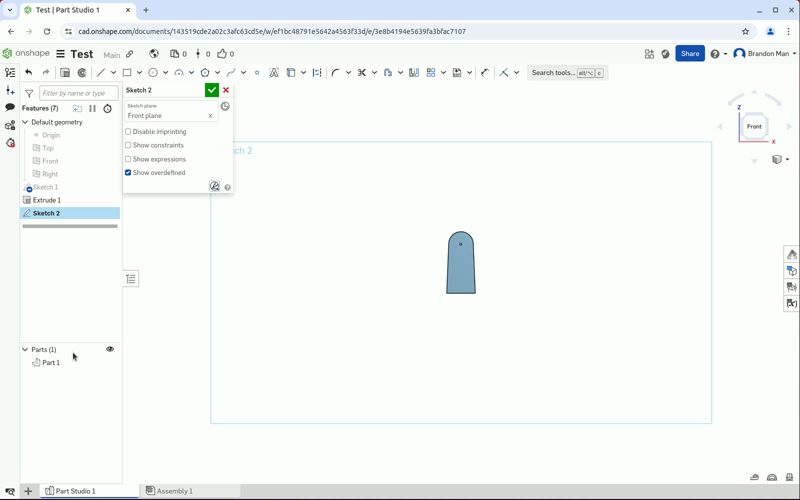
key(y)
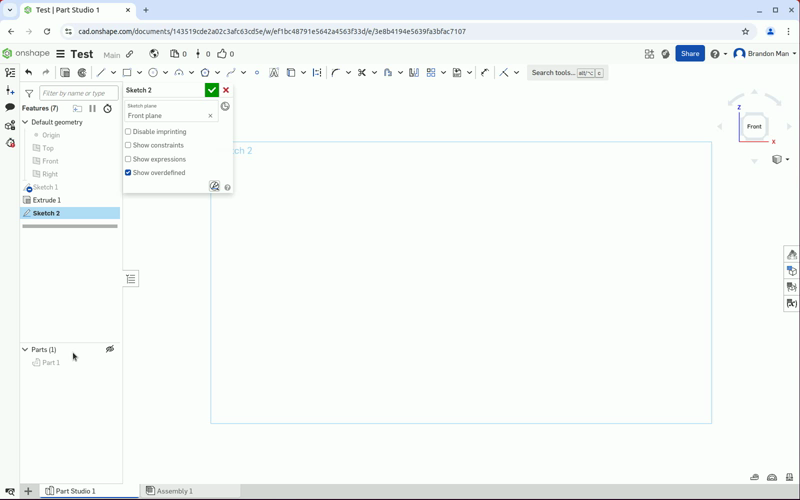
key(l)
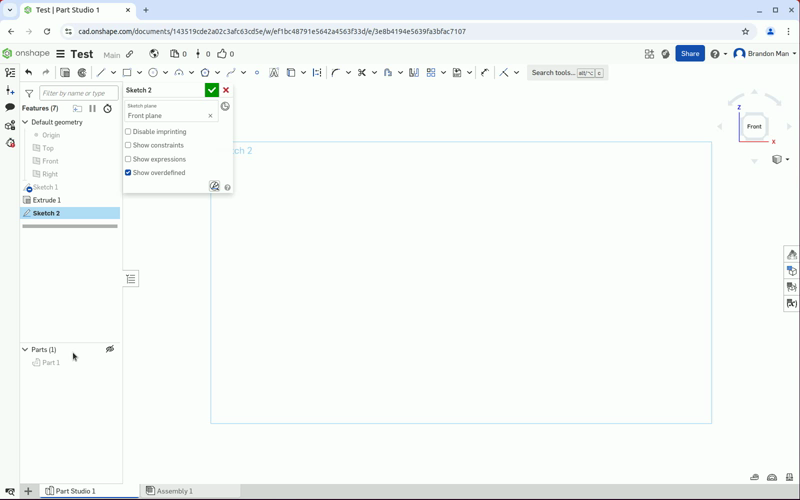
key_down(shift)
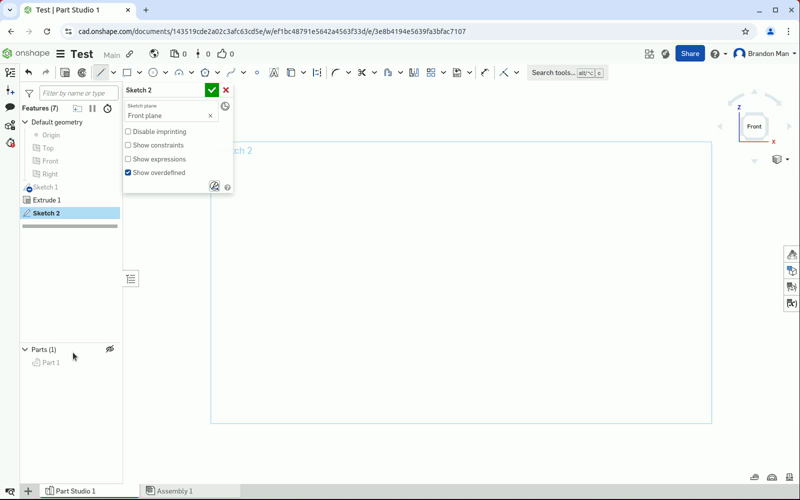
mouse_move(449, 294)
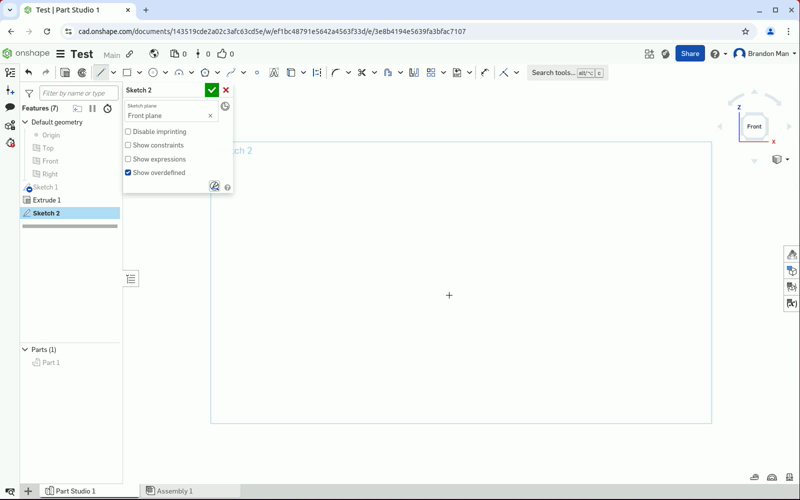
click(449, 294)
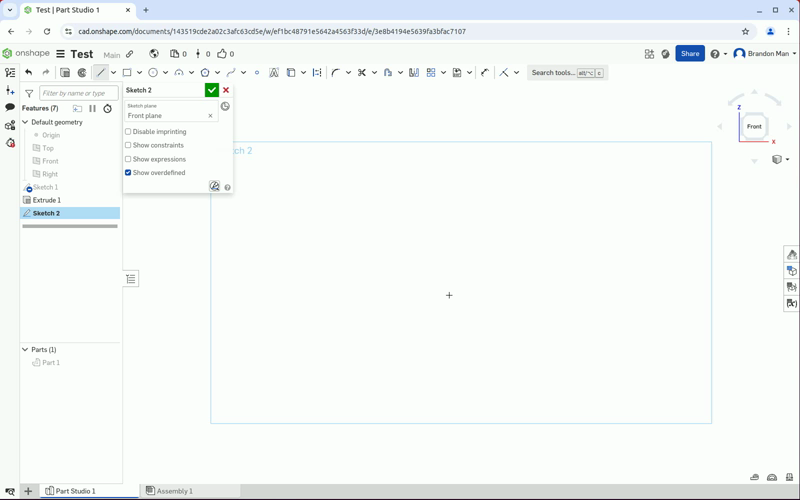
key_up(shift)
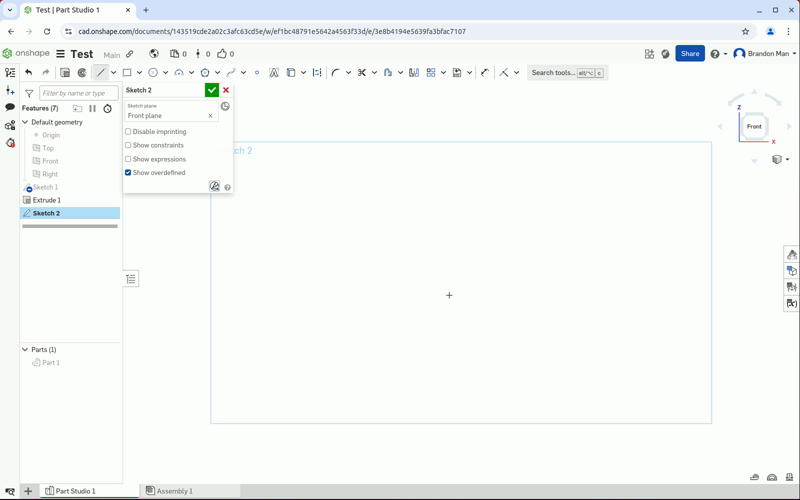
key_down(shift)
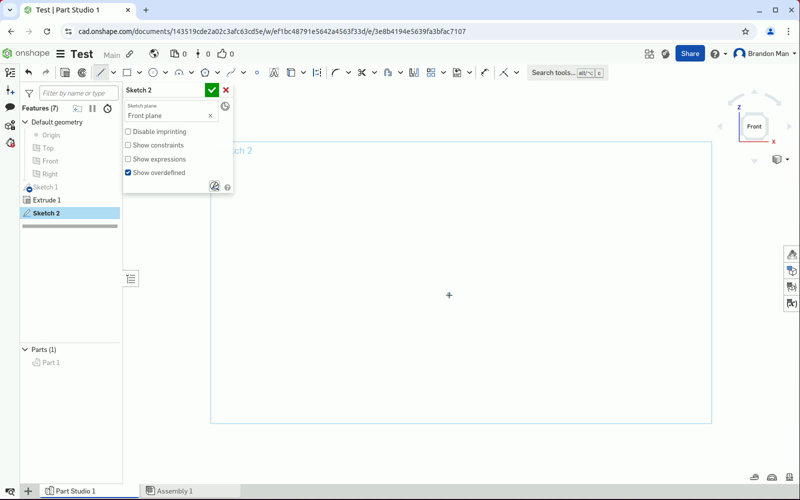
mouse_move(479, 294)
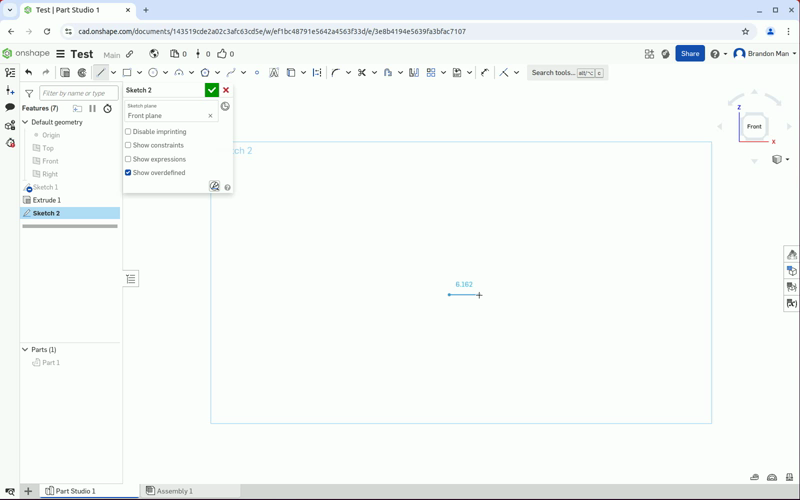
mouse_move(474, 294)
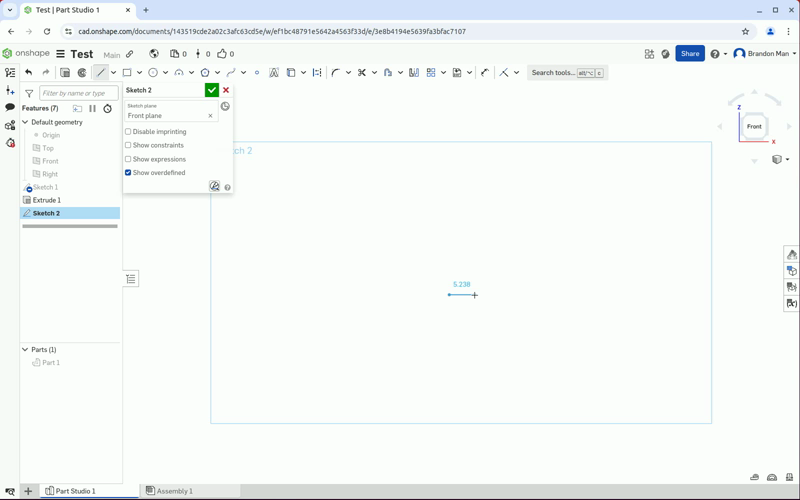
click(474, 294)
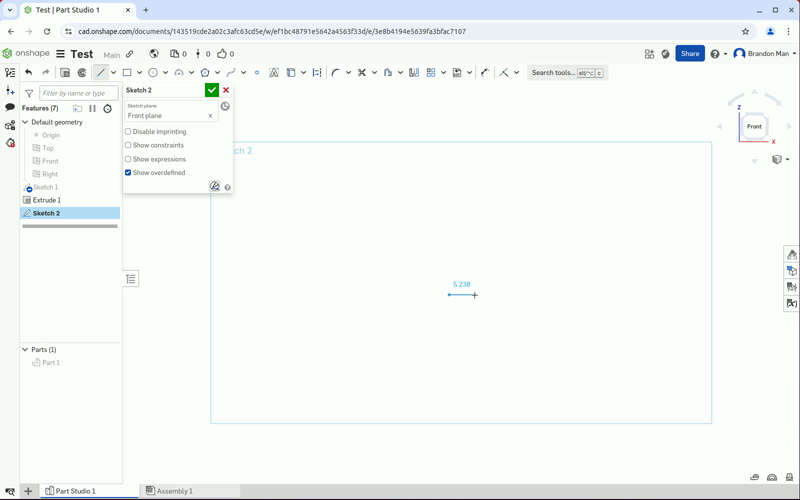
key_up(shift)
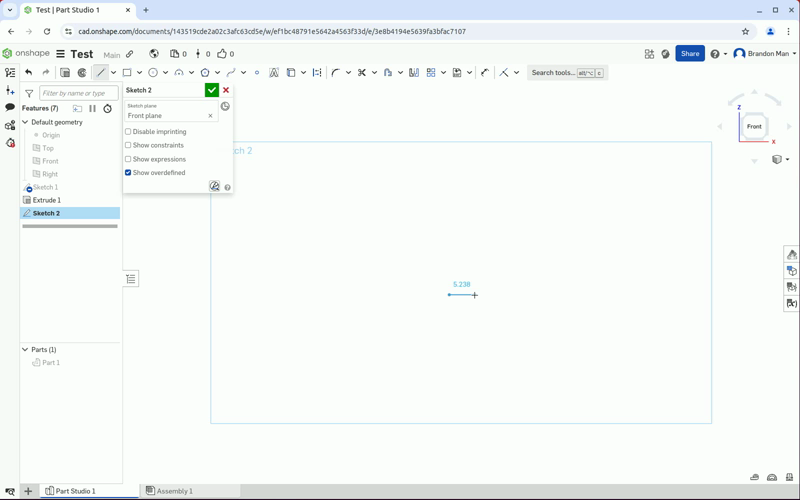
key_down(shift)
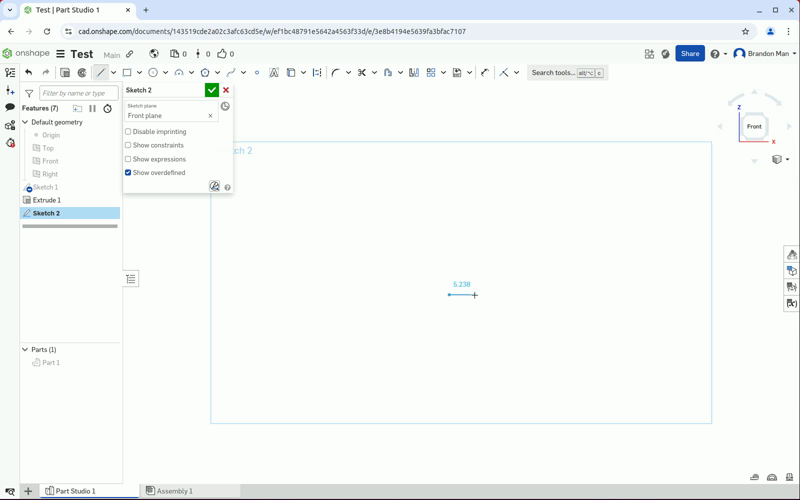
mouse_move(504, 294)
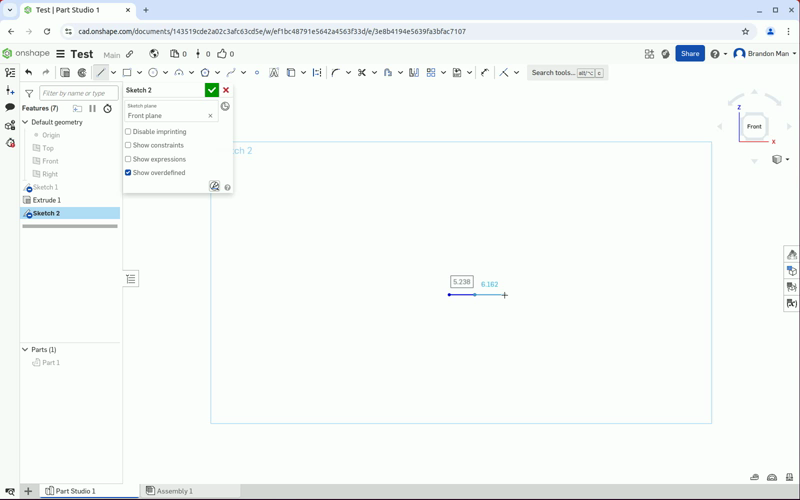
mouse_move(474, 292)
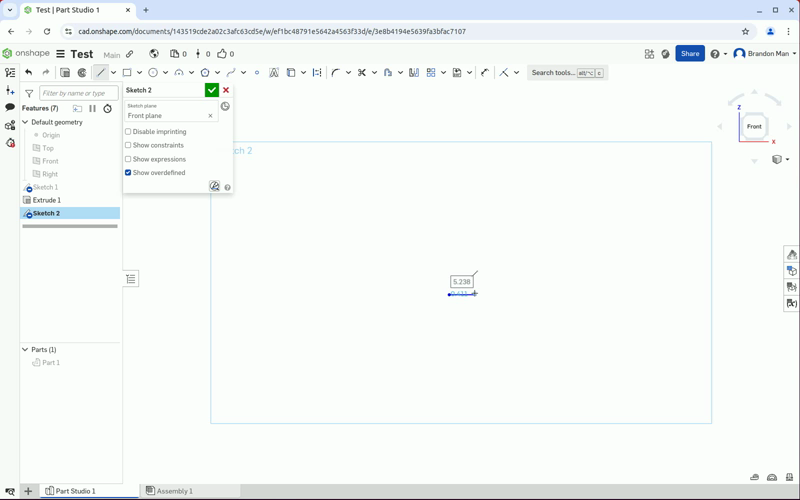
scroll(6)
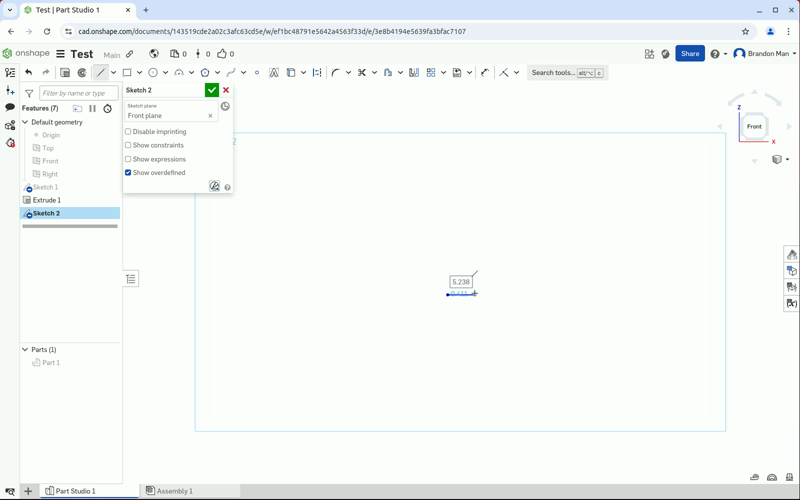
scroll(6)
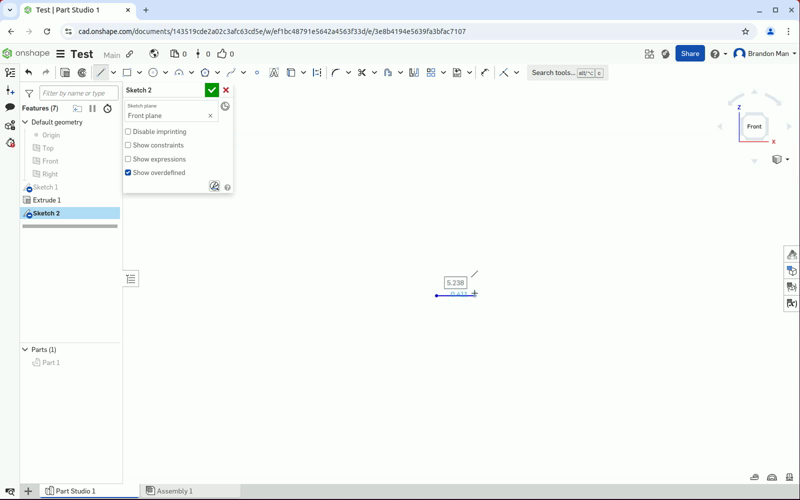
scroll(6)
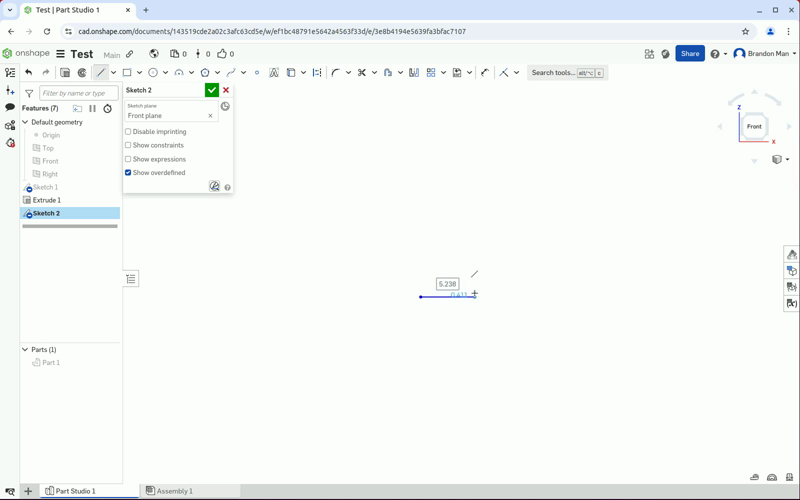
scroll(6)
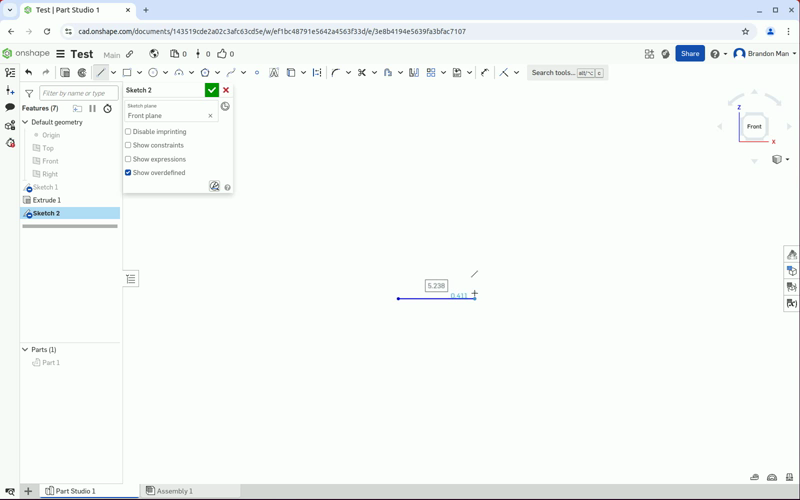
scroll(6)
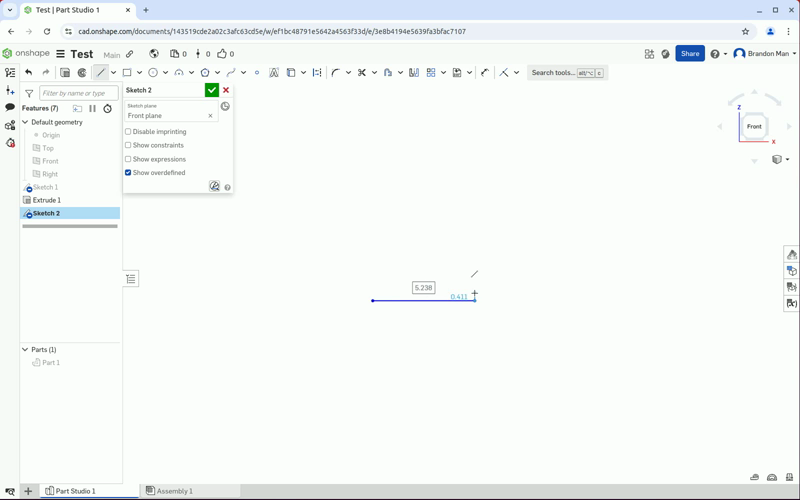
scroll(6)
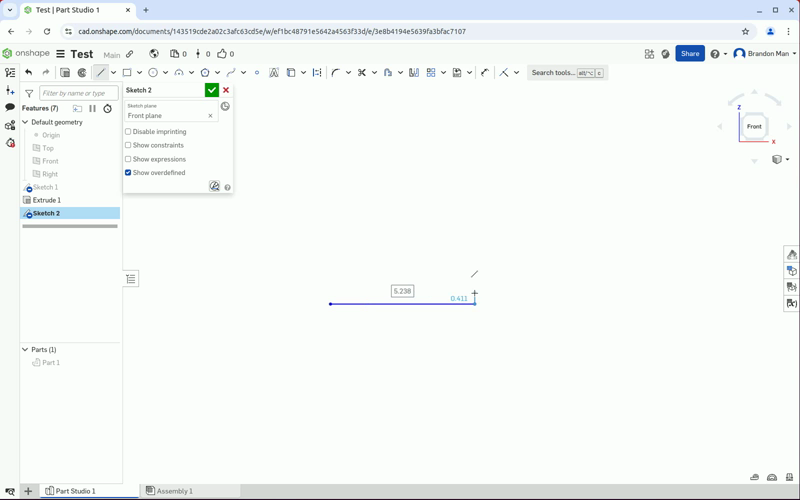
scroll(6)
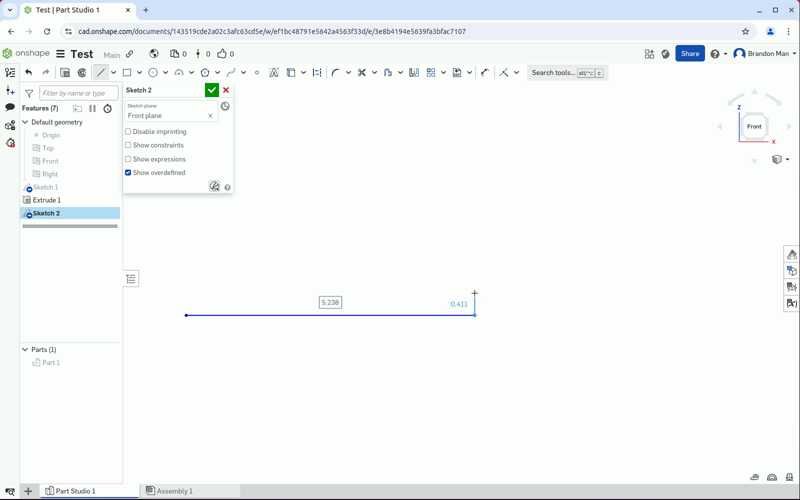
click(474, 292)
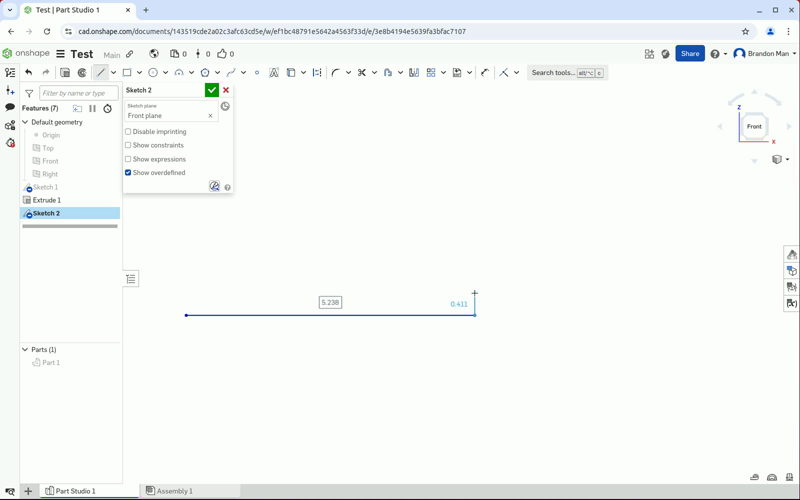
scroll(-6)
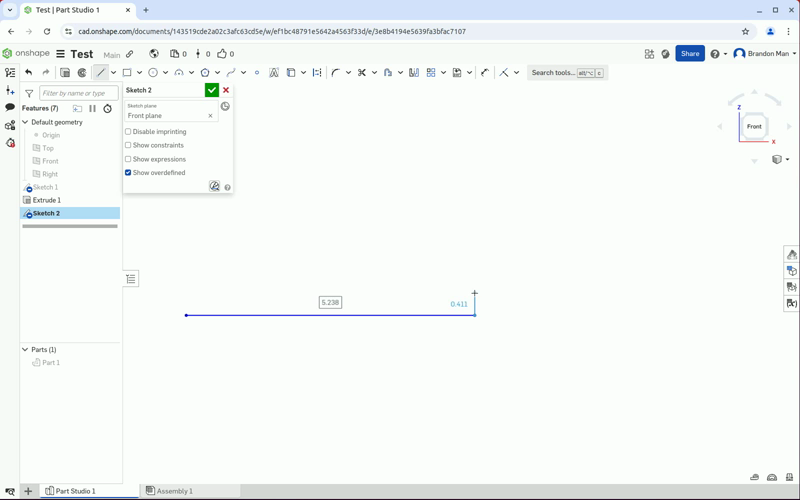
scroll(-6)
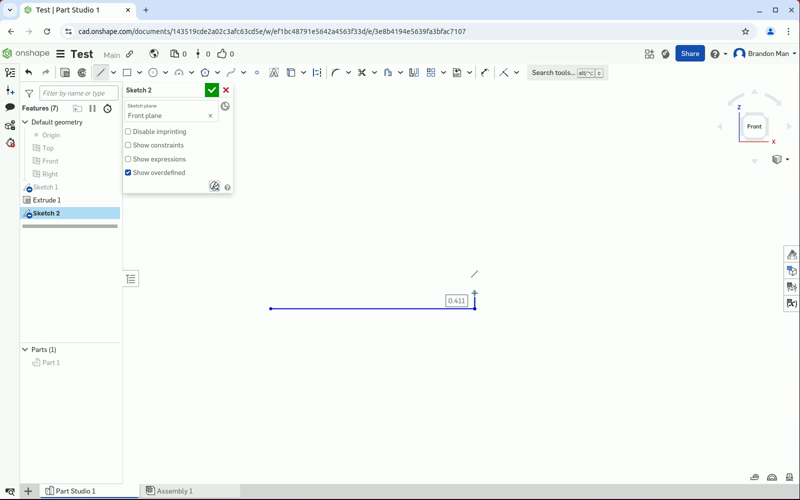
scroll(-6)
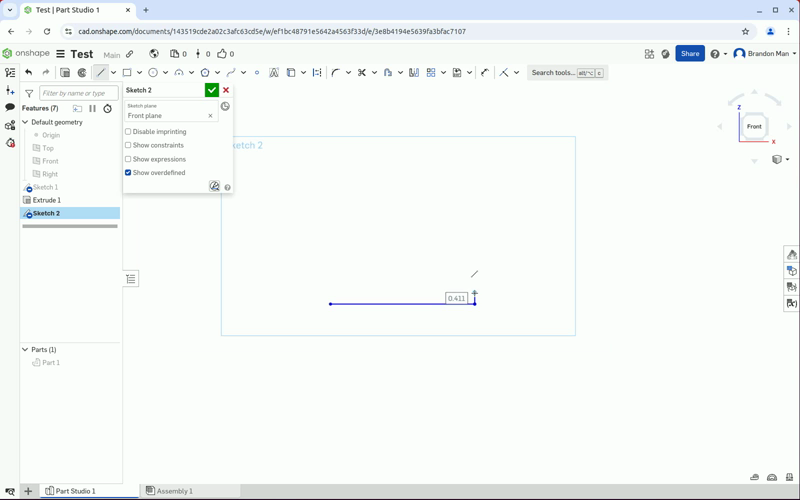
scroll(-6)
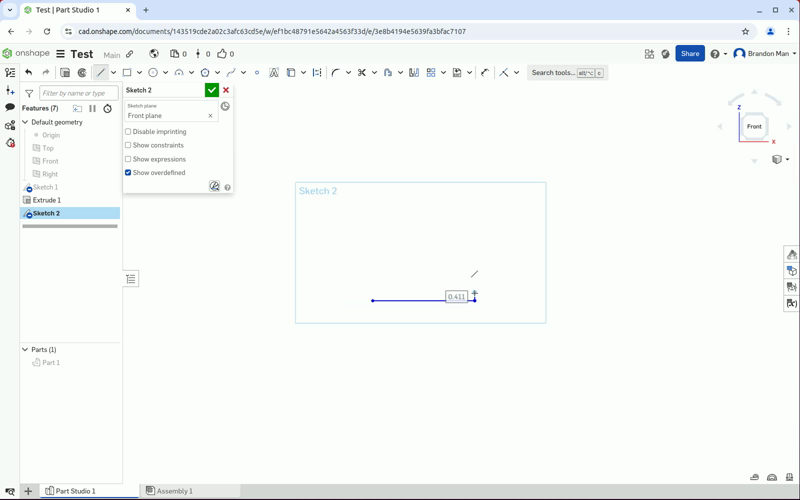
scroll(-6)
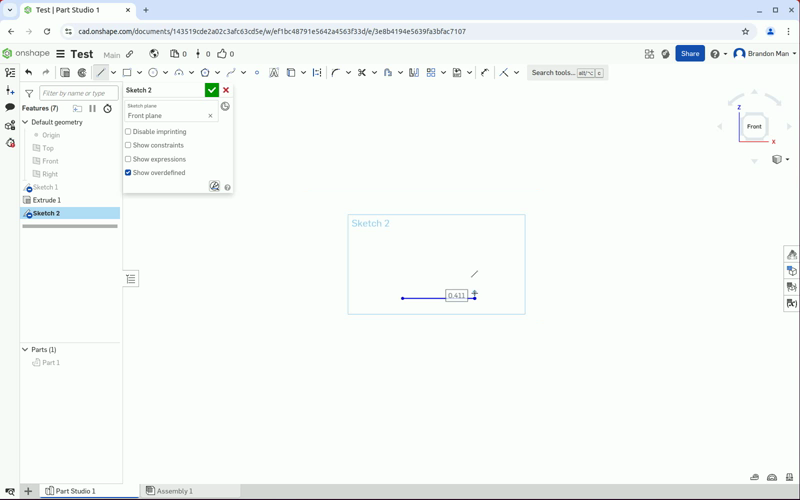
scroll(-6)
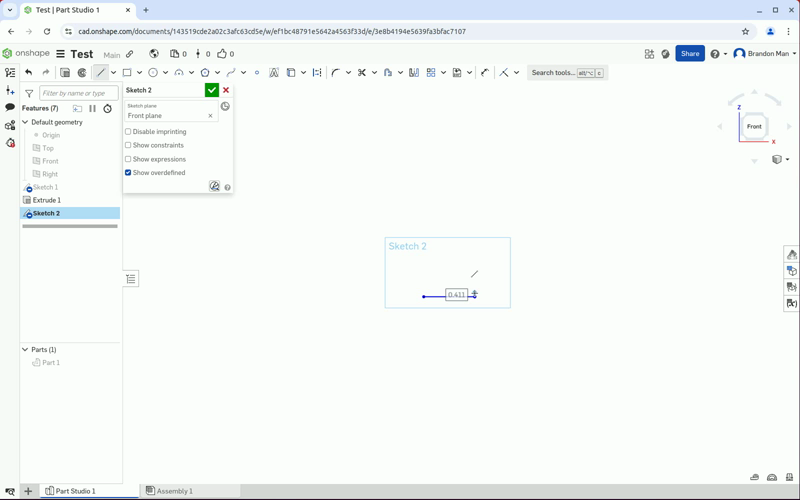
scroll(-6)
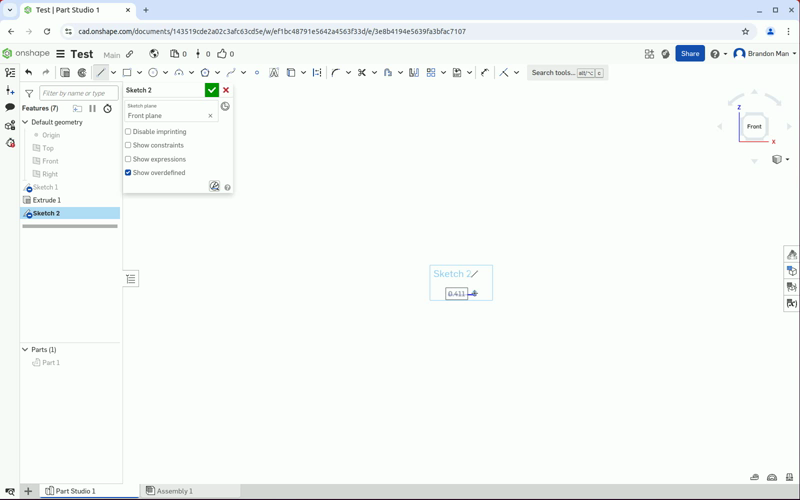
key_up(shift)
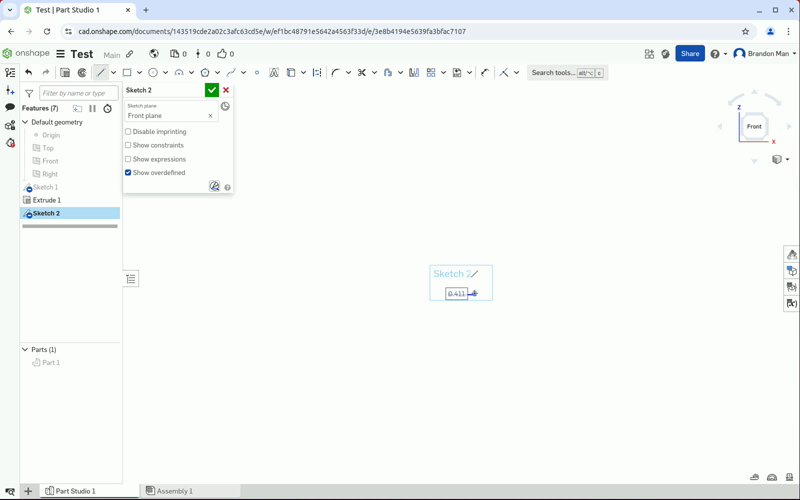
key_down(shift)
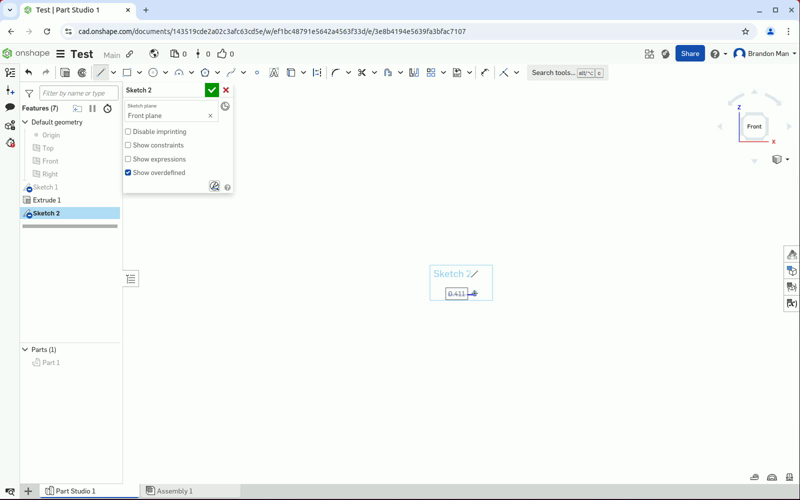
mouse_move(504, 292)
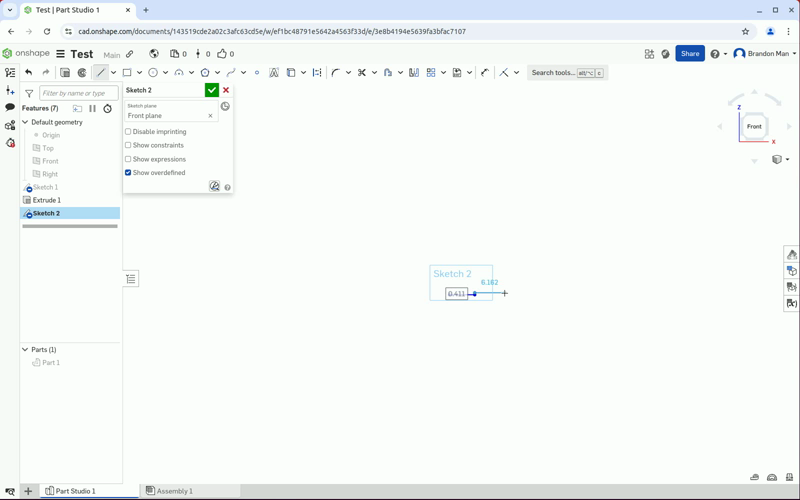
mouse_move(449, 292)
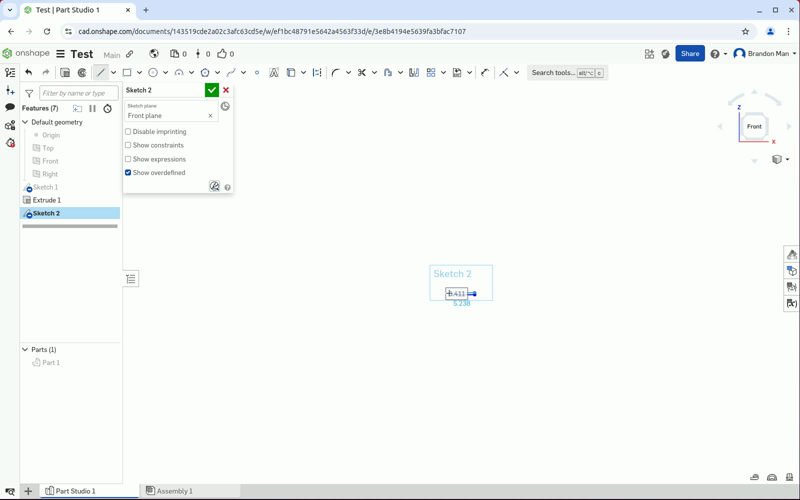
scroll(6)
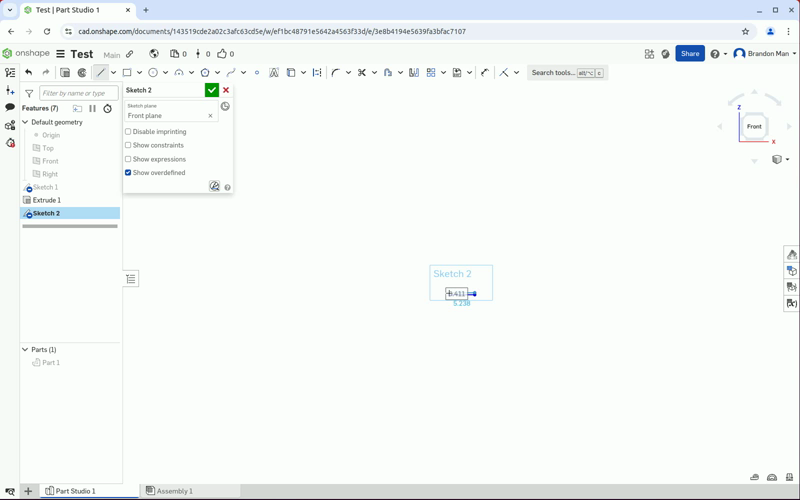
scroll(6)
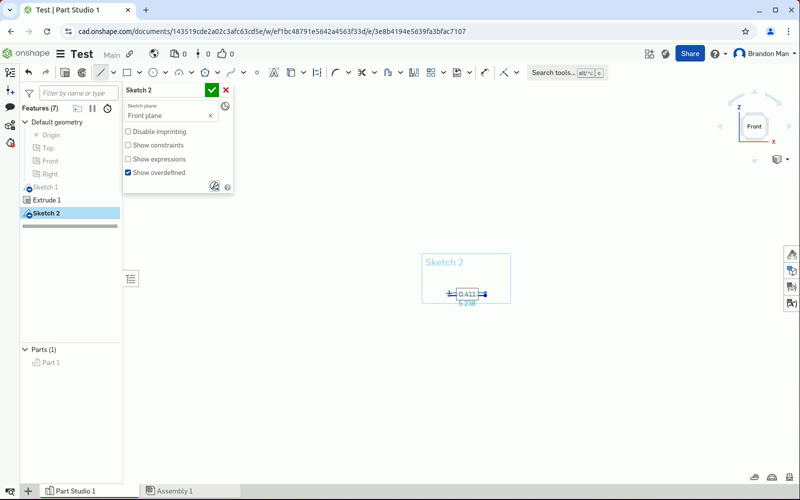
scroll(6)
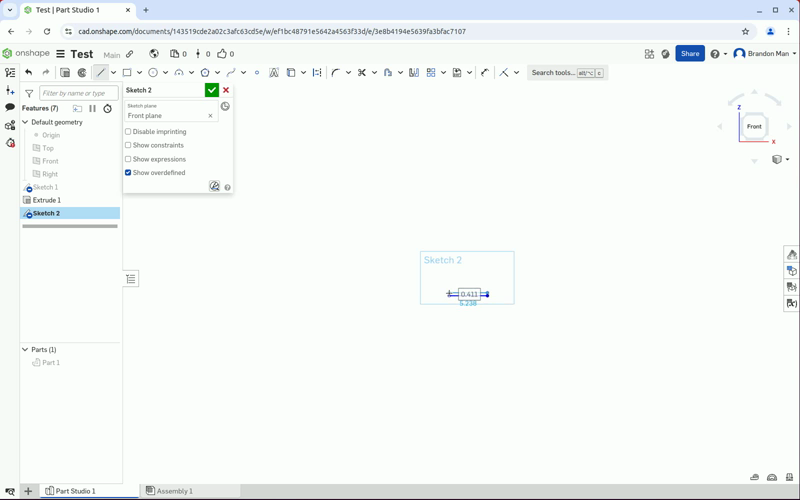
scroll(6)
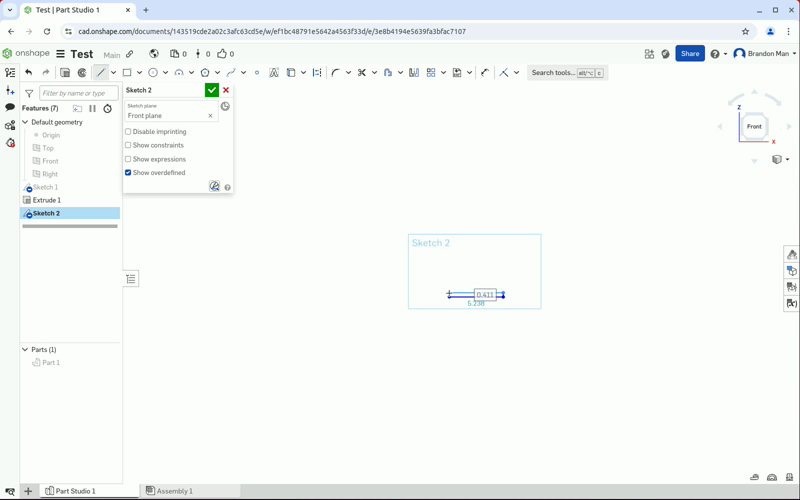
scroll(6)
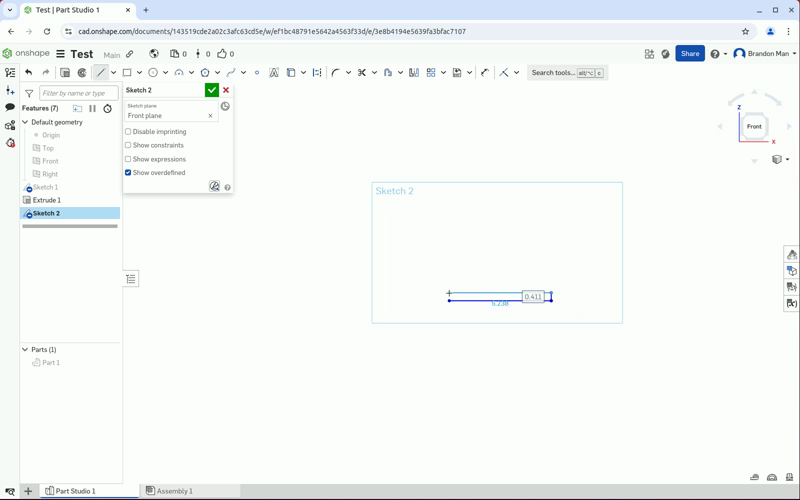
scroll(6)
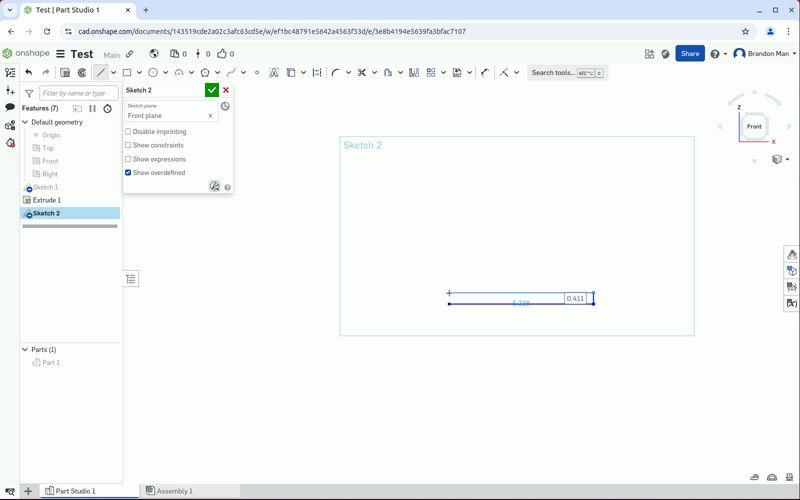
scroll(6)
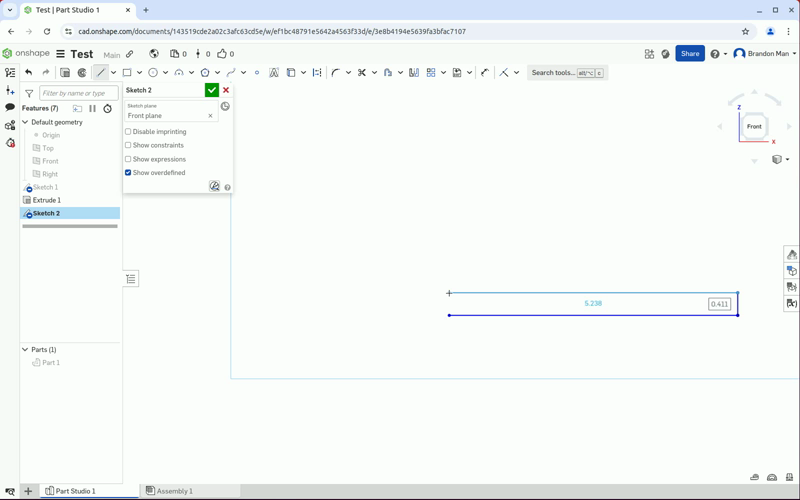
click(449, 292)
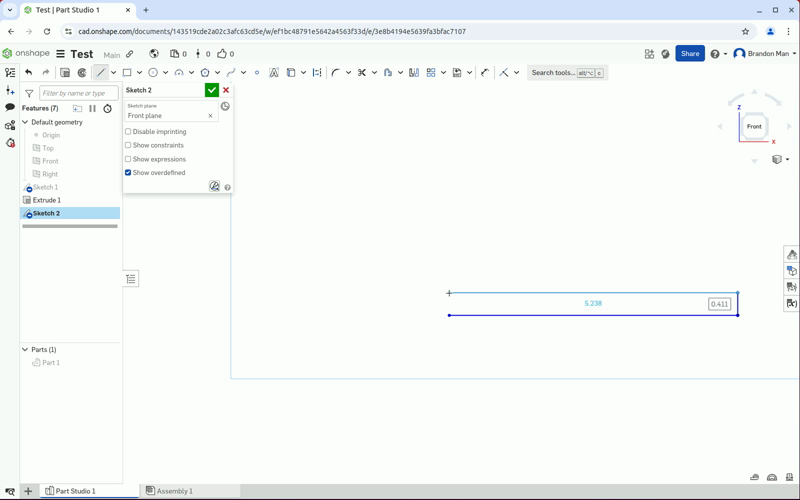
scroll(-6)
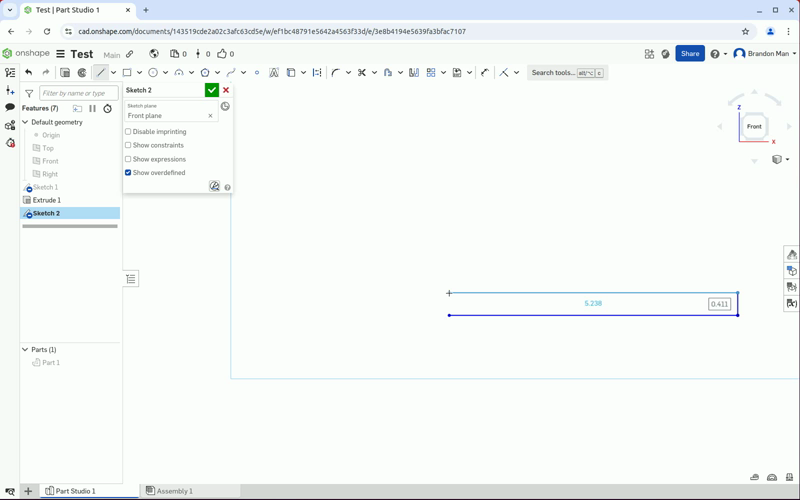
scroll(-6)
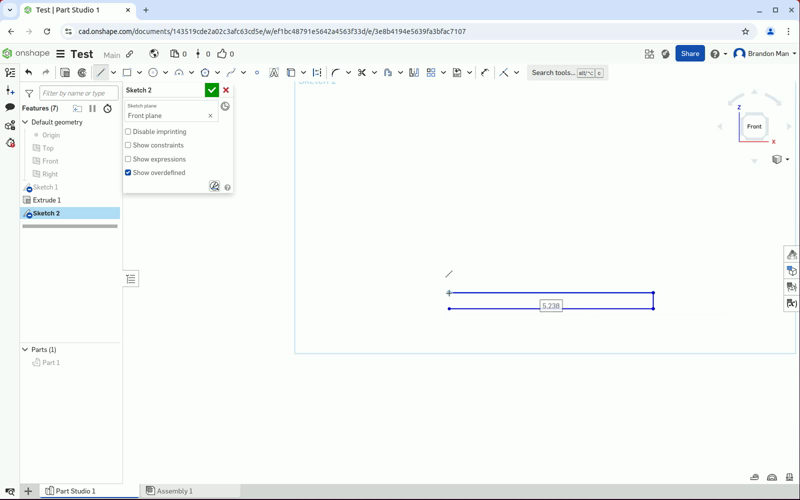
scroll(-6)
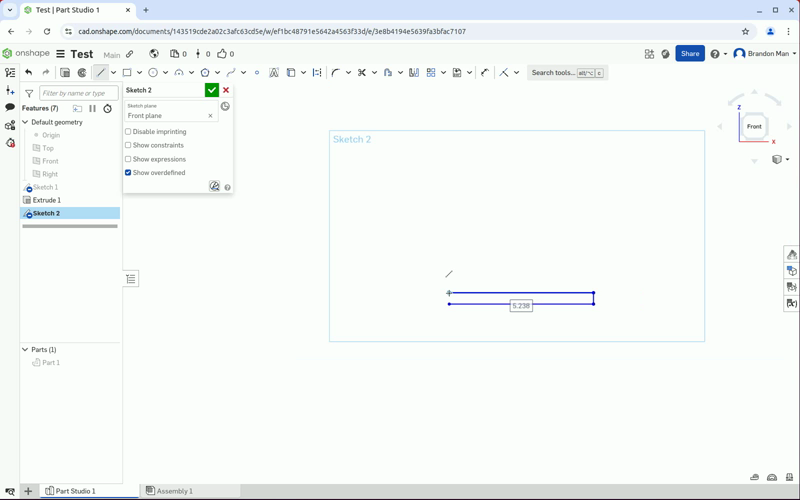
scroll(-6)
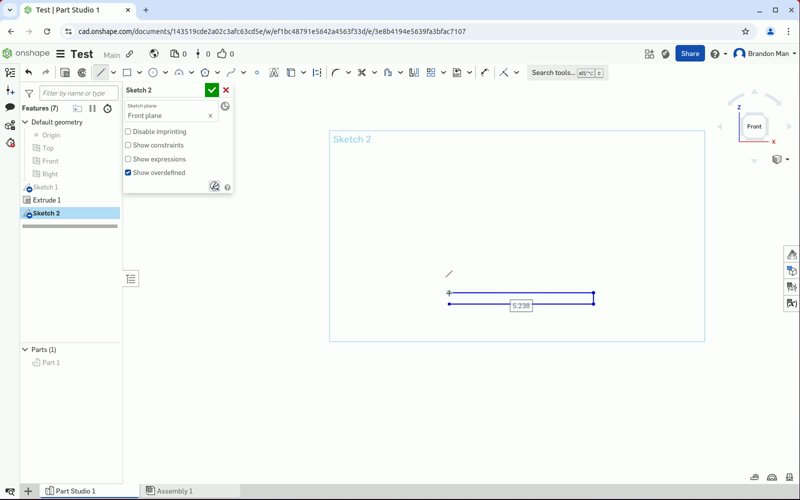
scroll(-6)
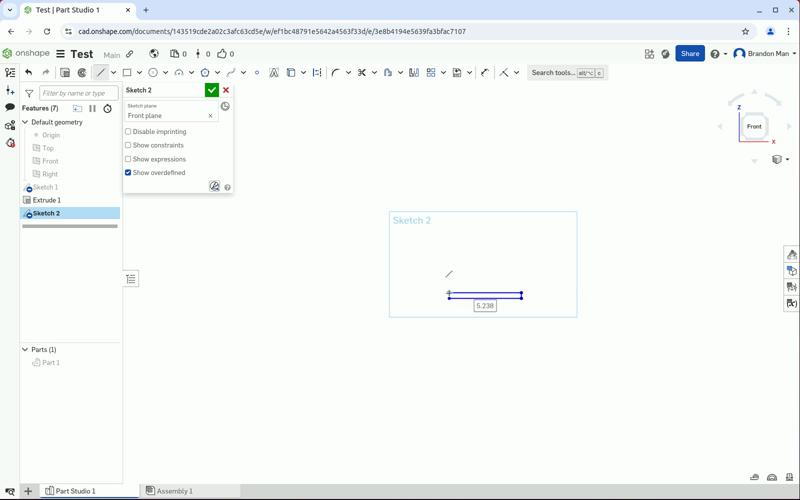
scroll(-6)
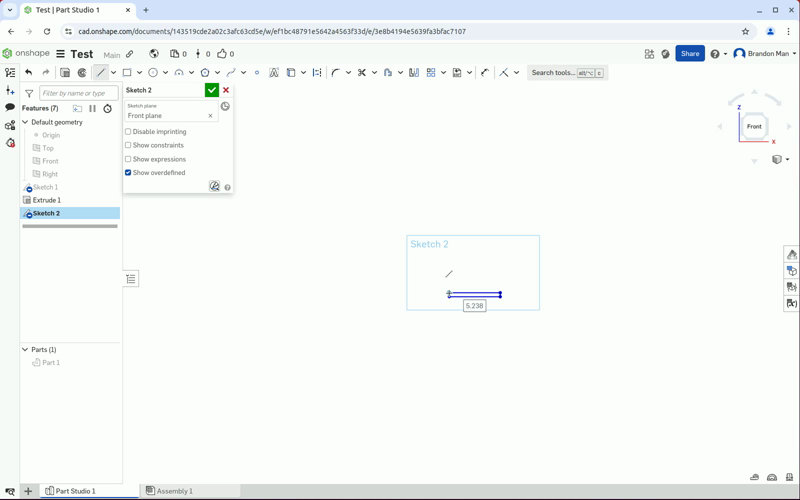
scroll(-6)
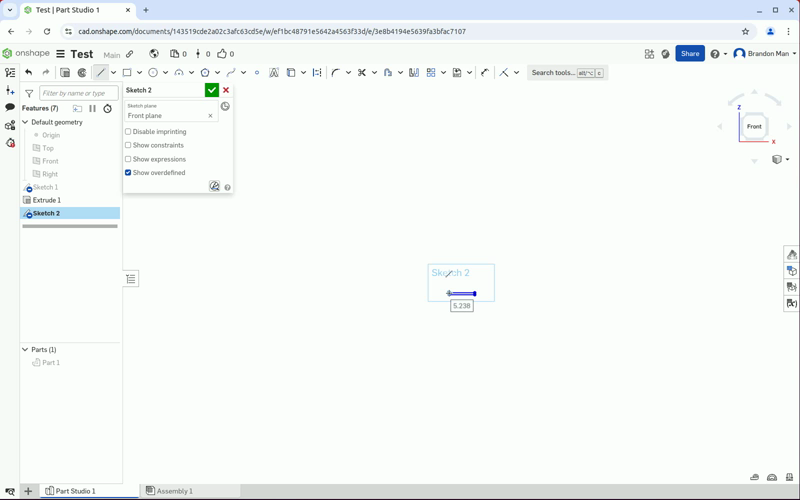
key_up(shift)
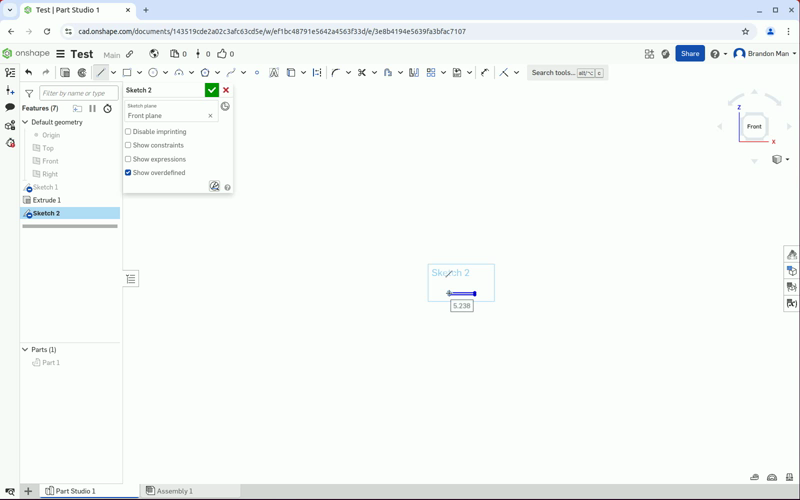
mouse_move(479, 292)
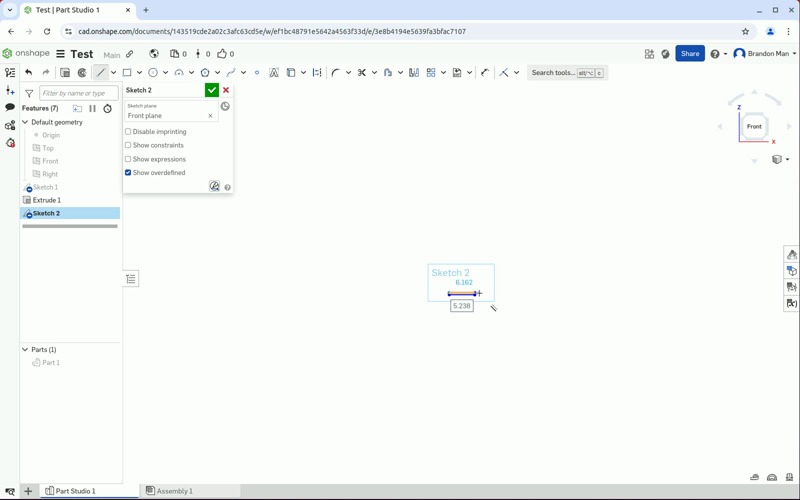
key_down(shift)
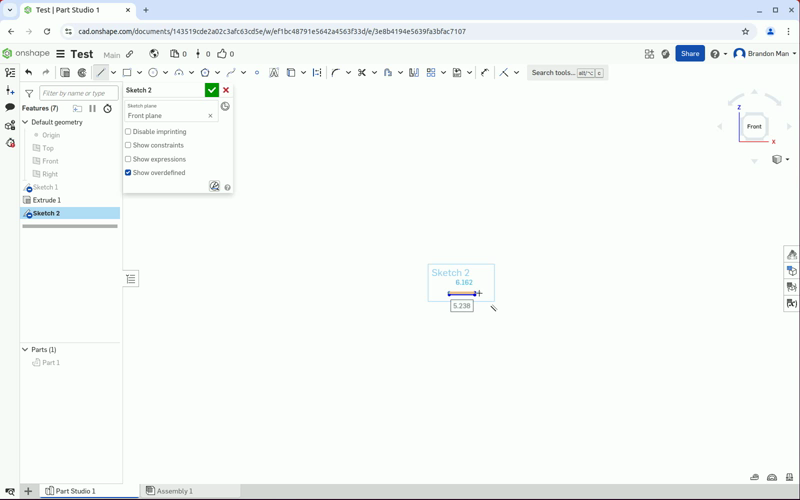
mouse_move(449, 294)
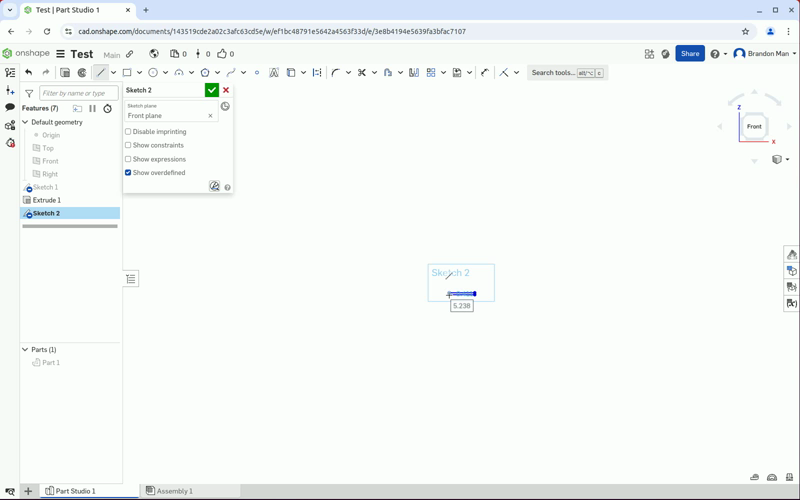
scroll(6)
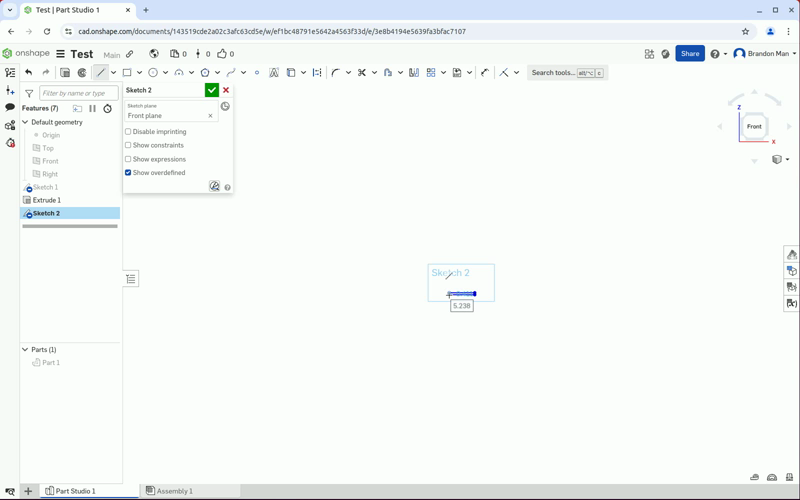
scroll(6)
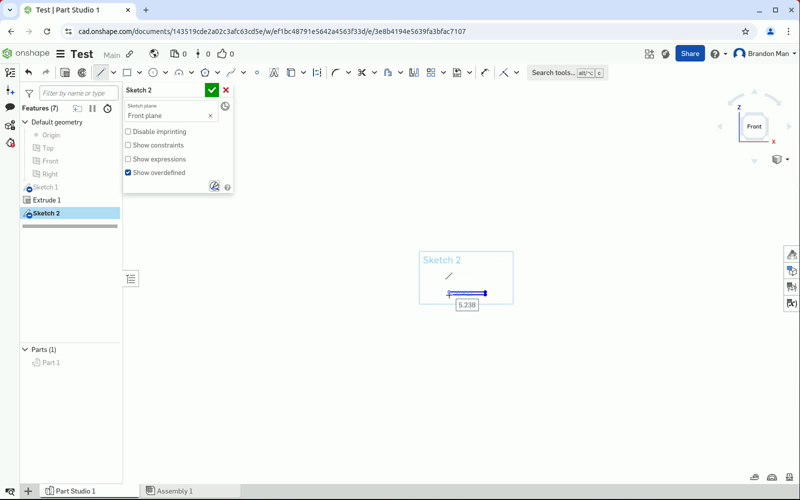
scroll(6)
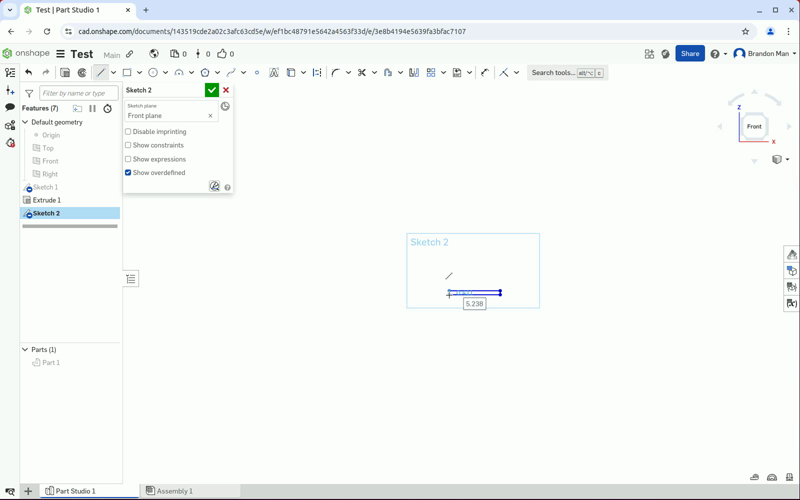
scroll(6)
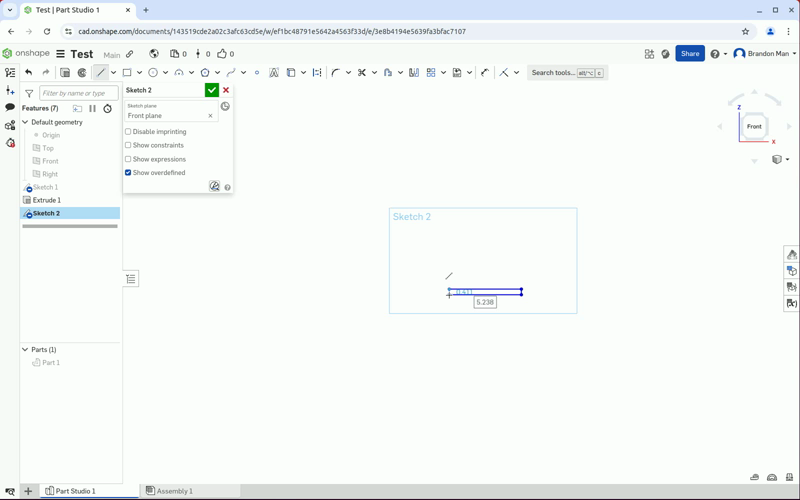
scroll(6)
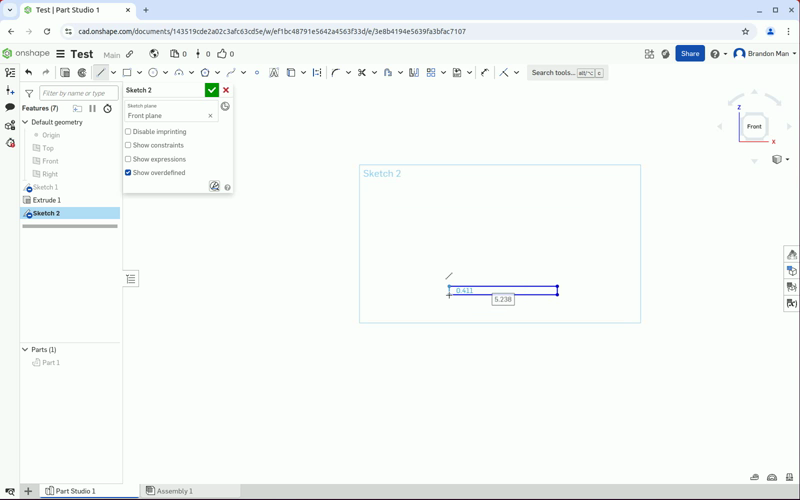
scroll(6)
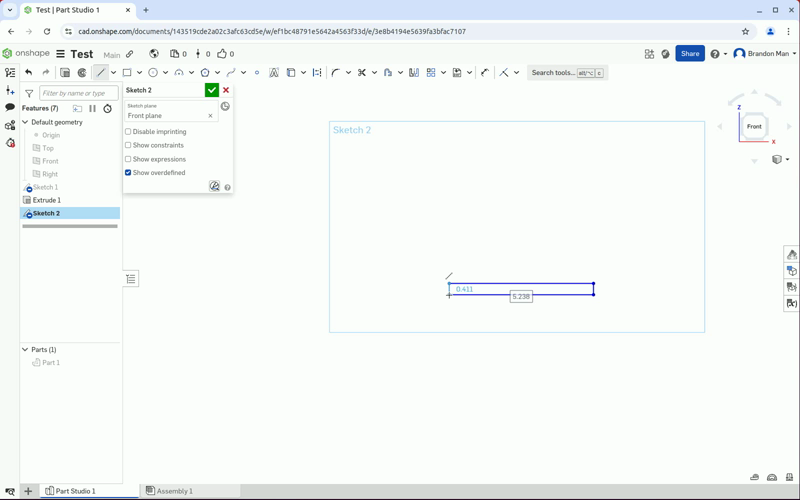
scroll(6)
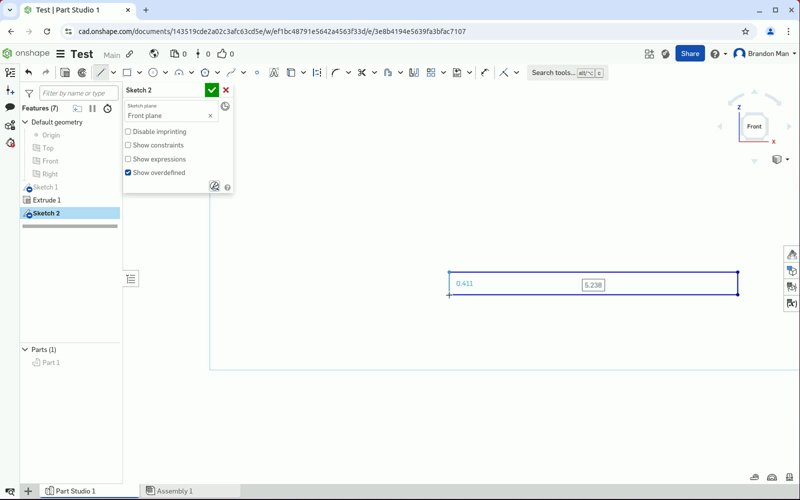
key_up(shift)
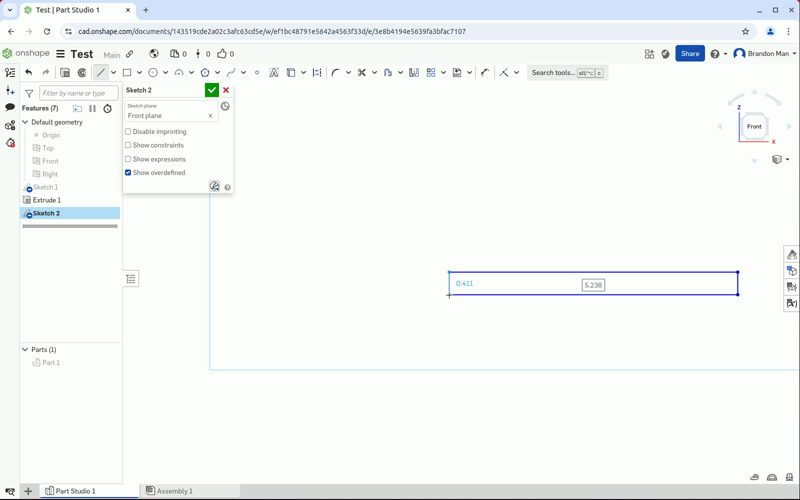
click(449, 294)
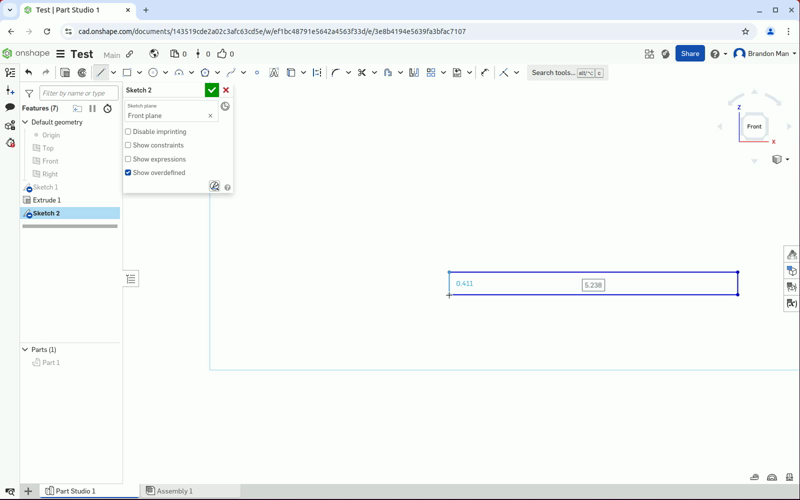
scroll(-6)
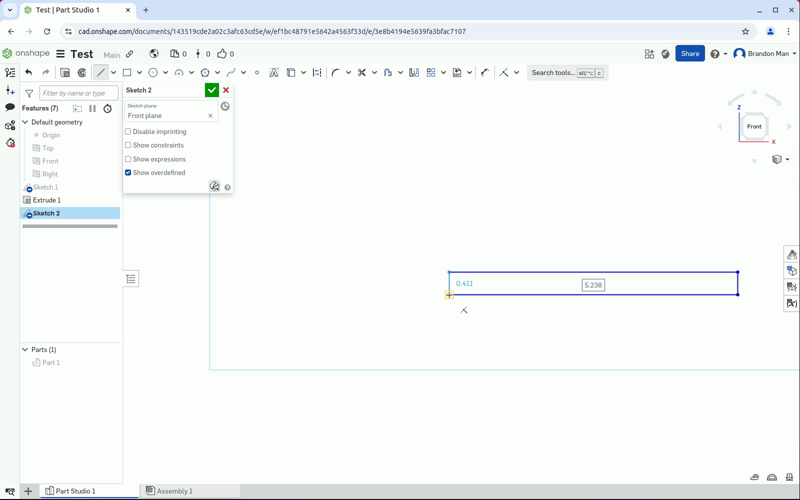
scroll(-6)
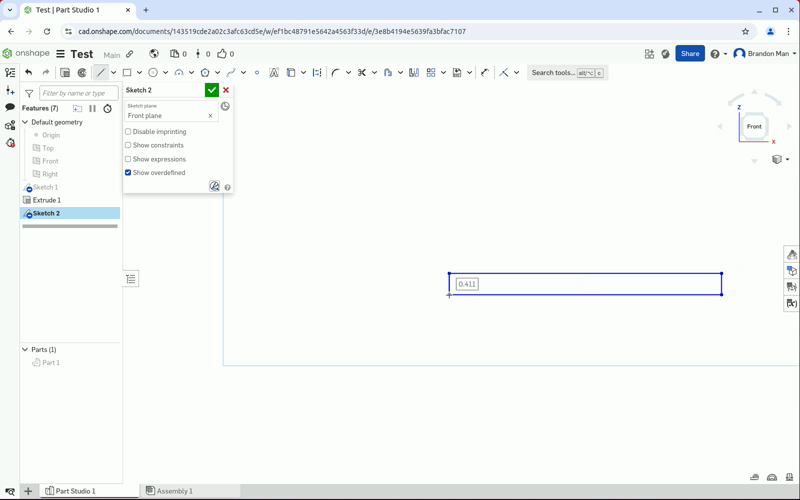
scroll(-6)
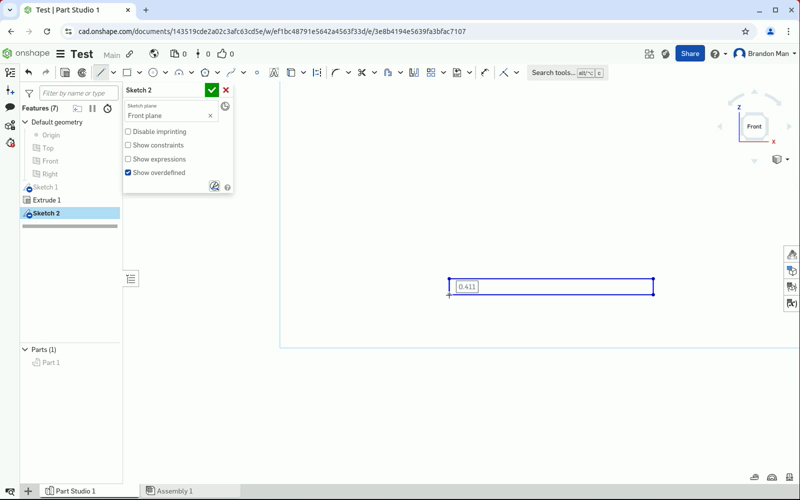
scroll(-6)
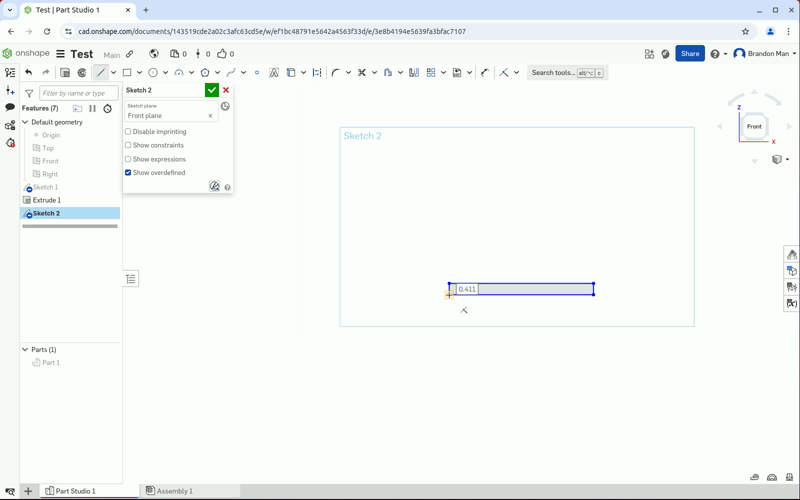
scroll(-6)
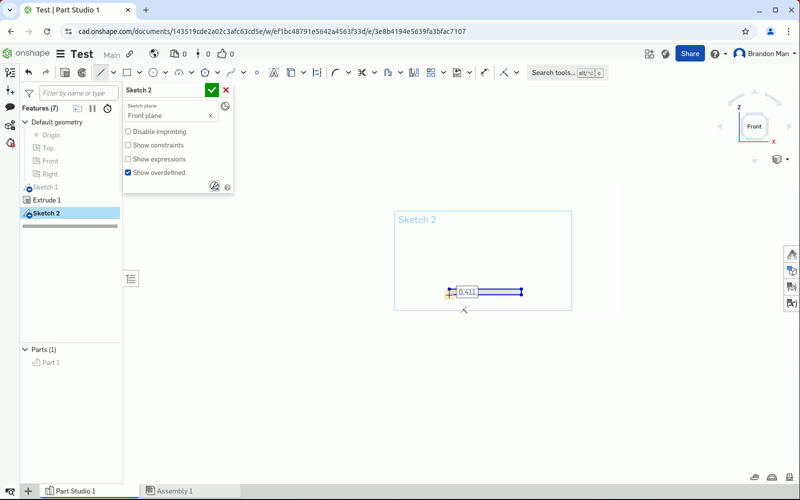
scroll(-6)
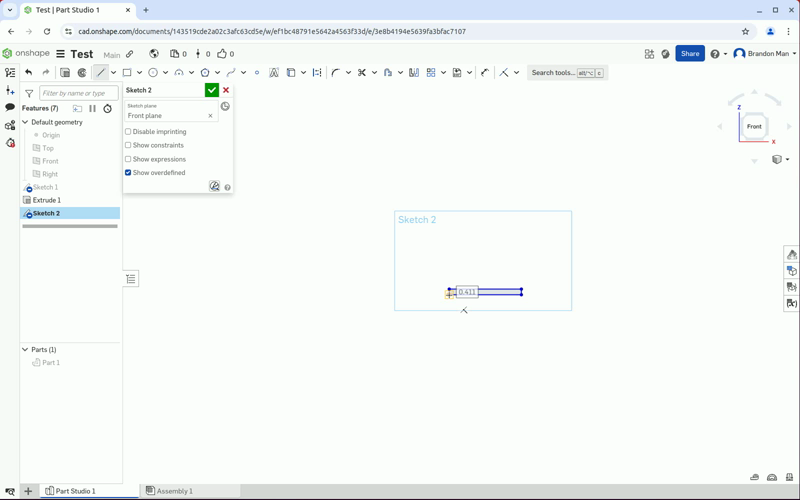
scroll(-6)
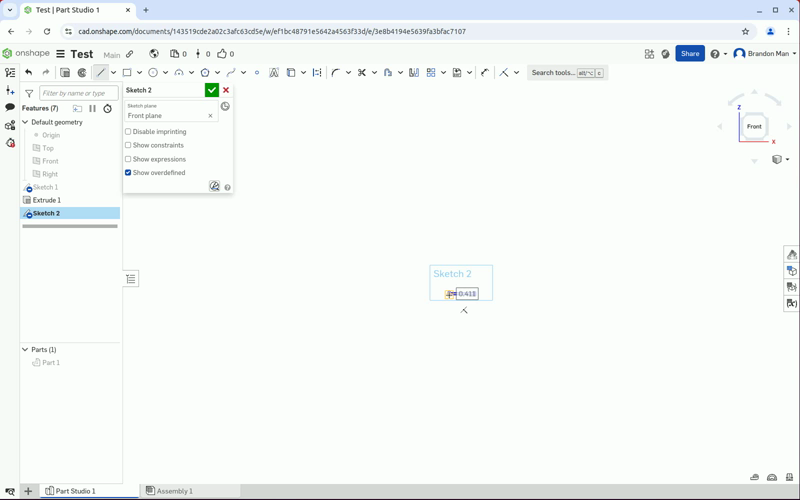
key(esc)
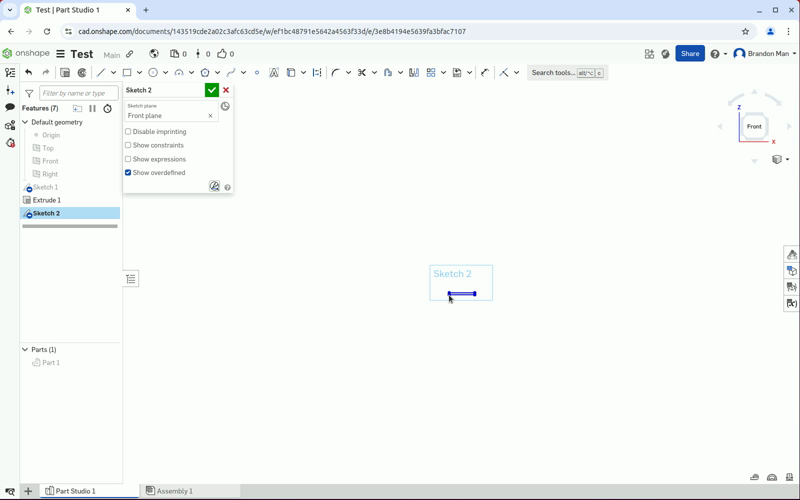
mouse_move(474, 294)
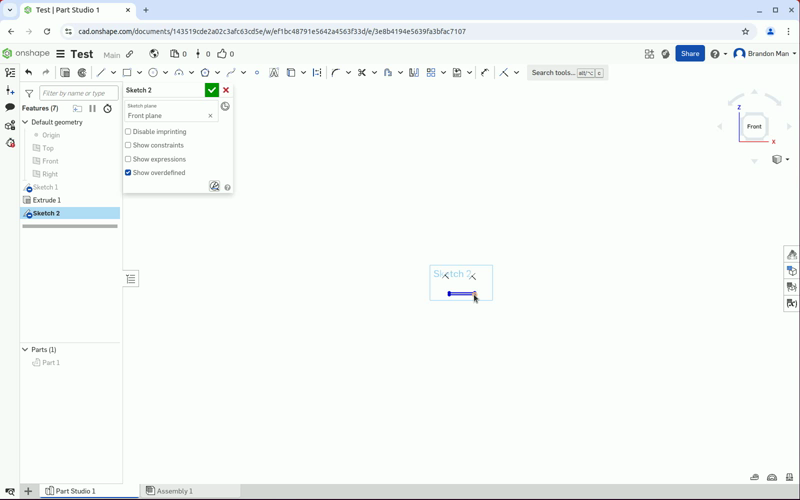
scroll(6)
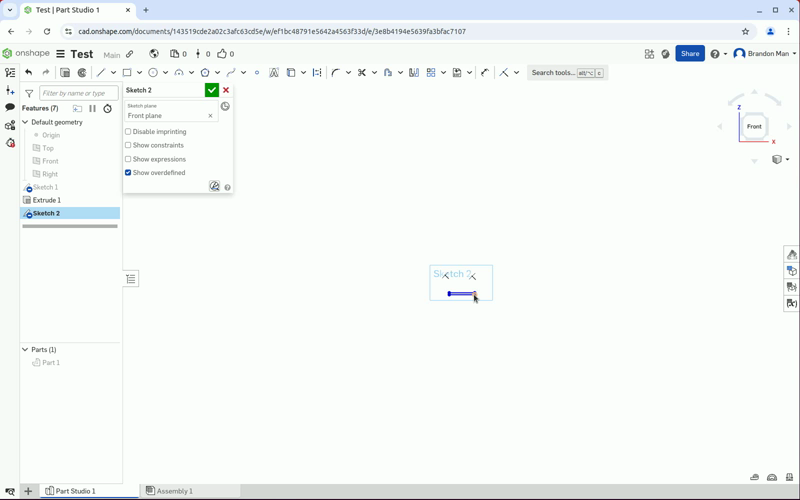
scroll(6)
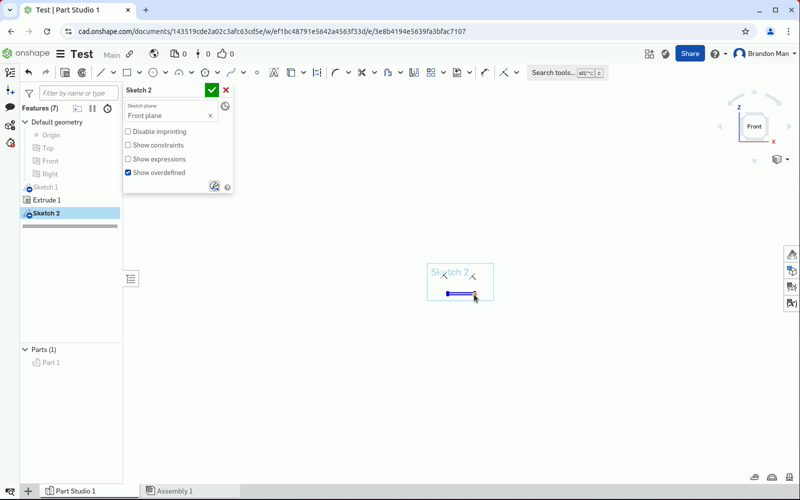
scroll(6)
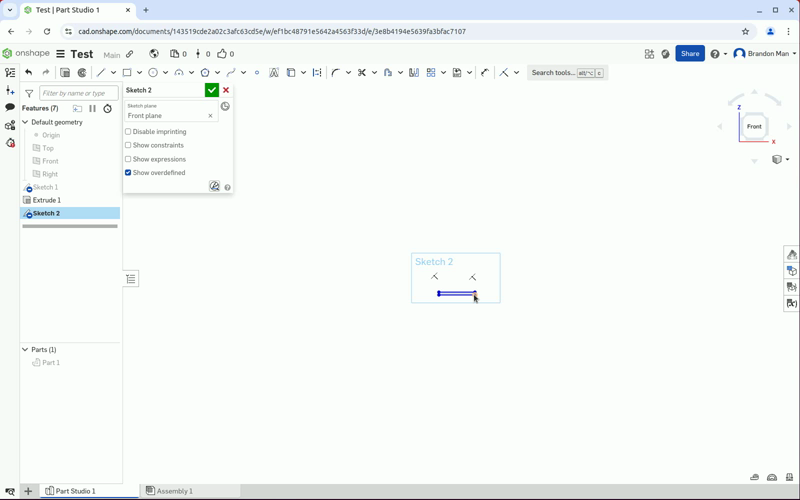
scroll(6)
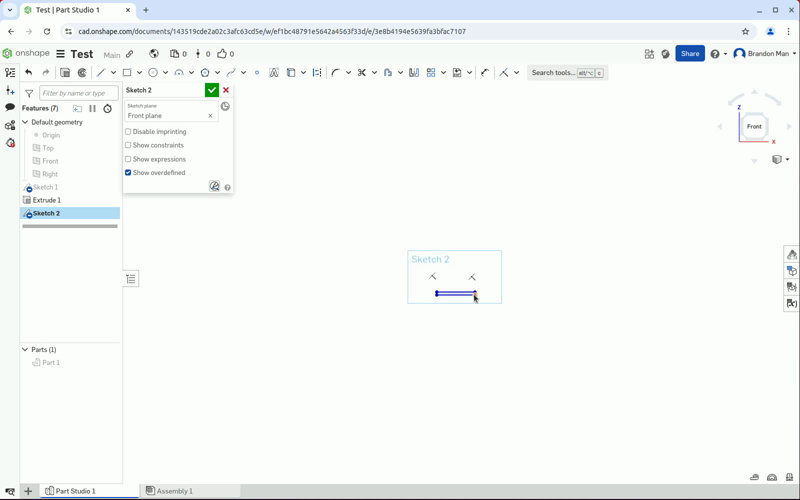
scroll(6)
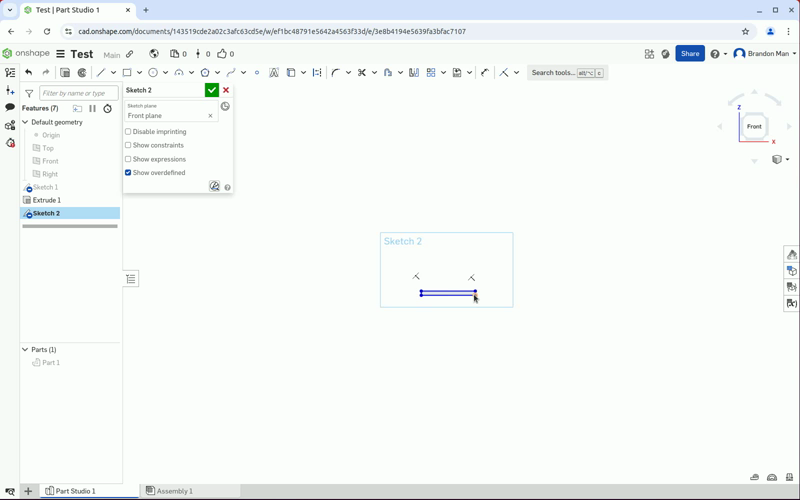
scroll(6)
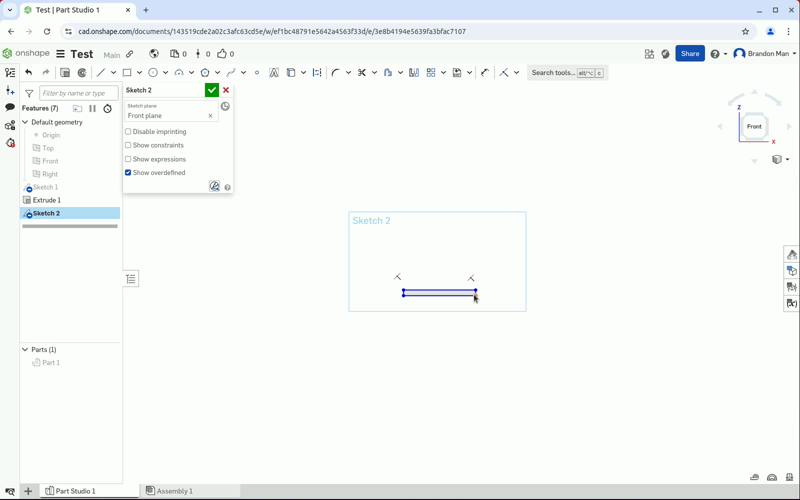
scroll(6)
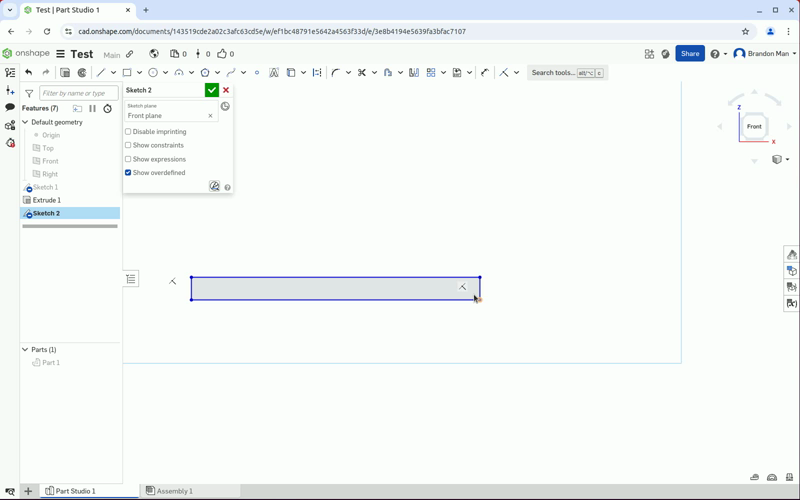
click(474, 294)
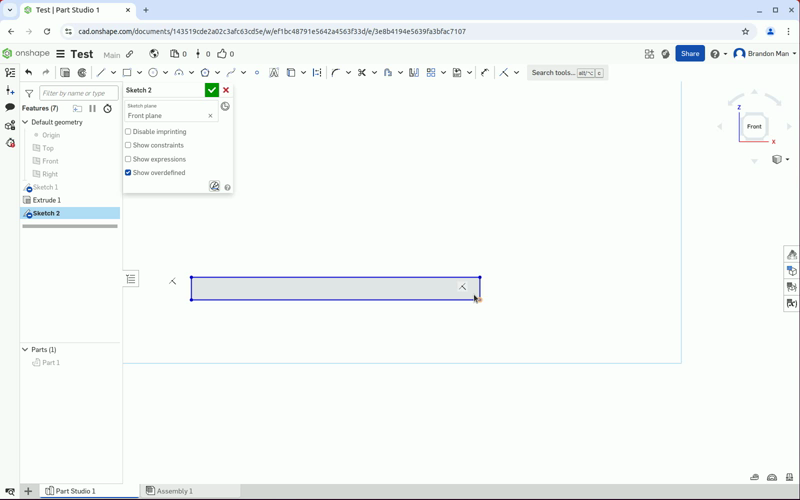
scroll(-6)
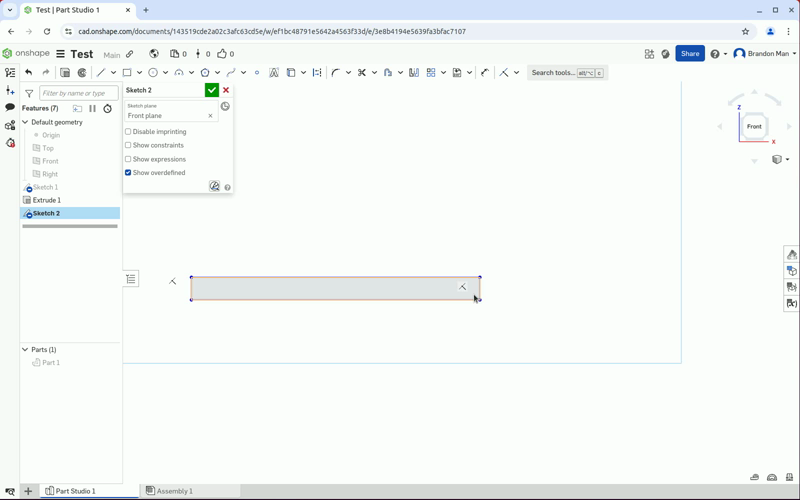
scroll(-6)
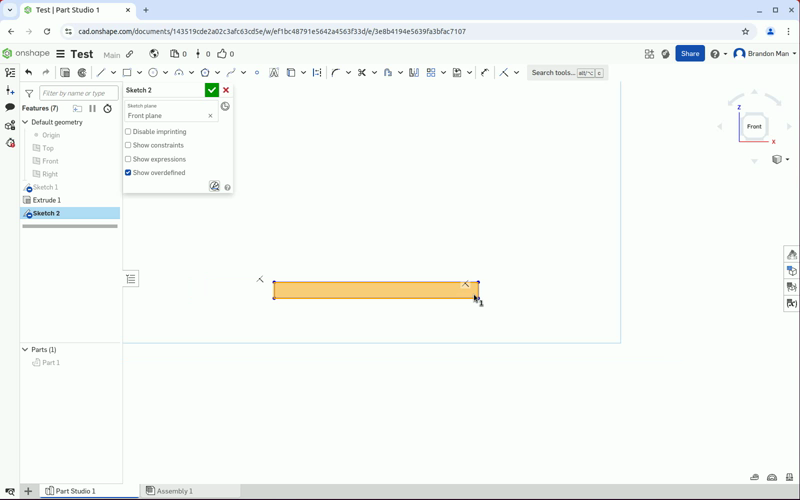
scroll(-6)
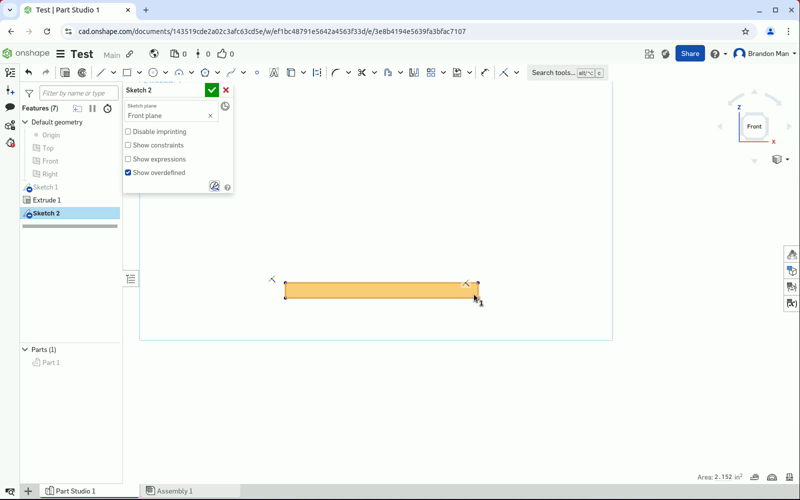
scroll(-6)
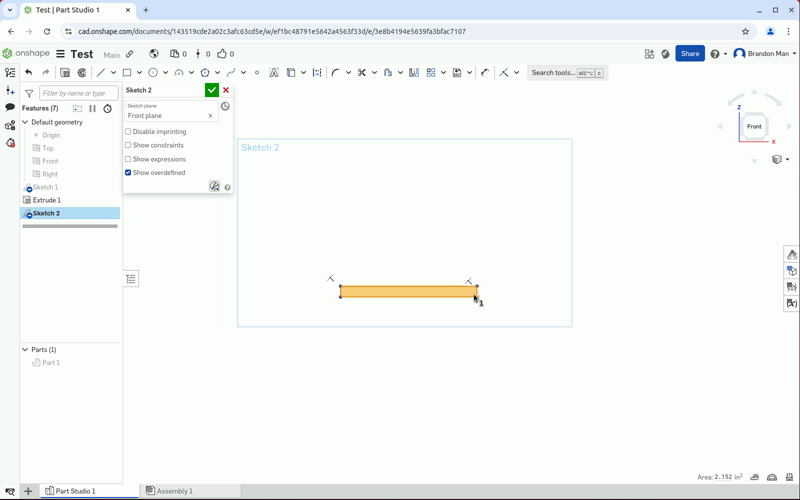
scroll(-6)
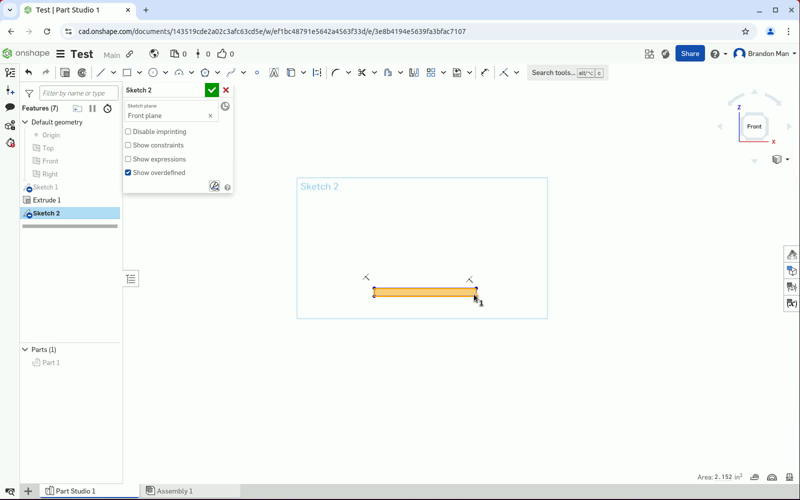
scroll(-6)
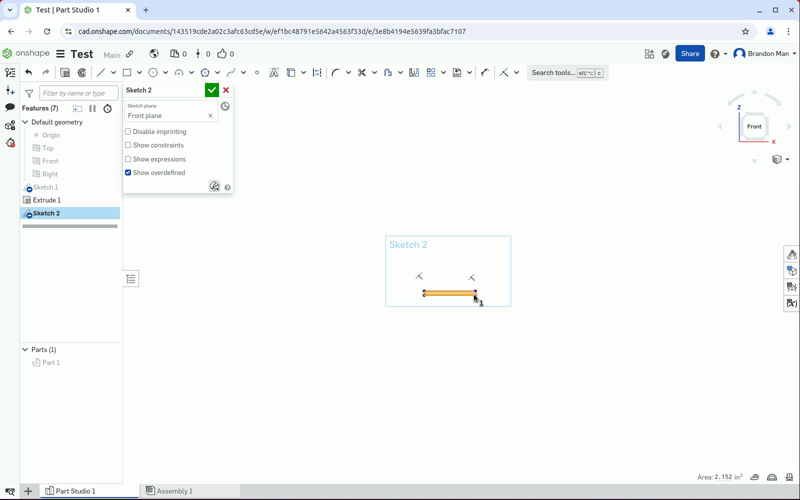
scroll(-6)
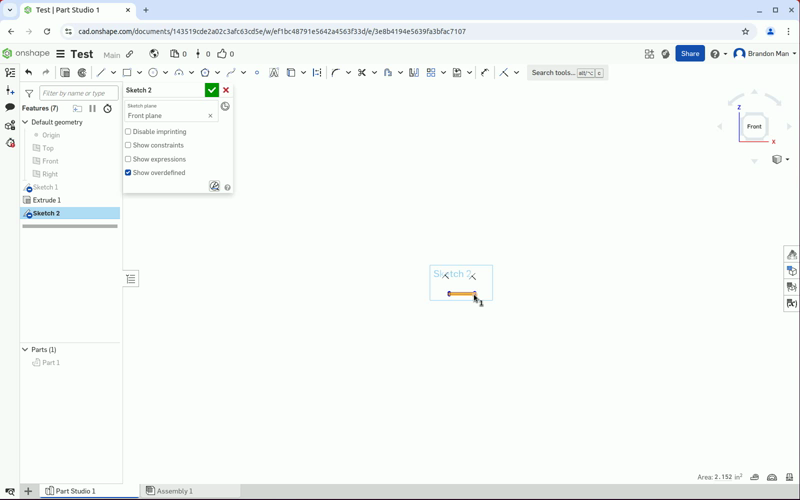
mouse_move(73, 352)
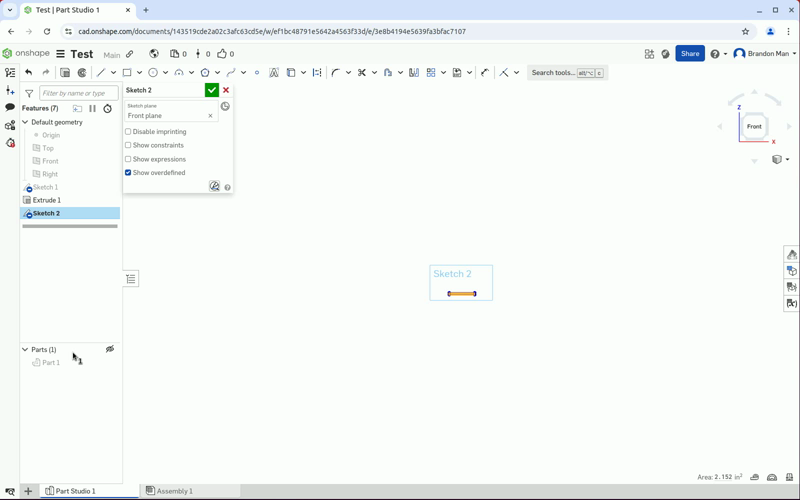
key(shift+y)
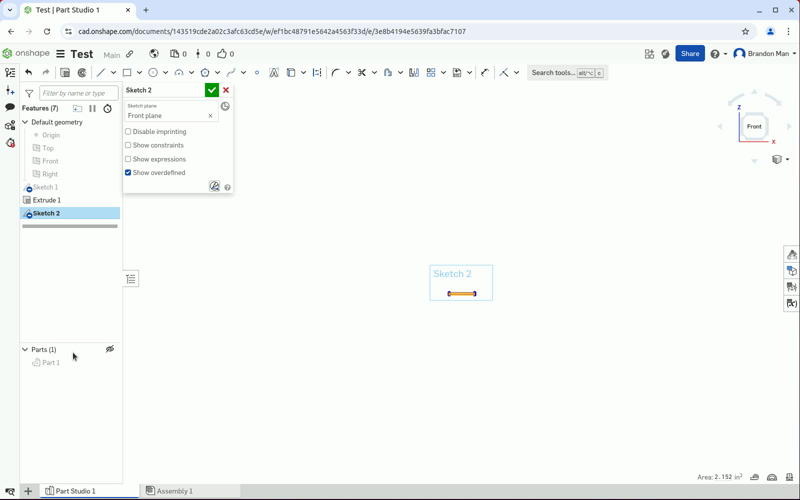
key(shift+e)
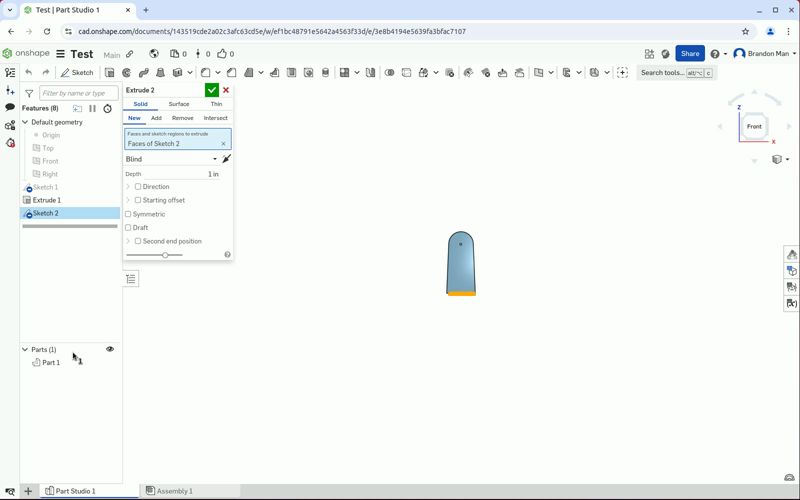
mouse_move(143, 106)
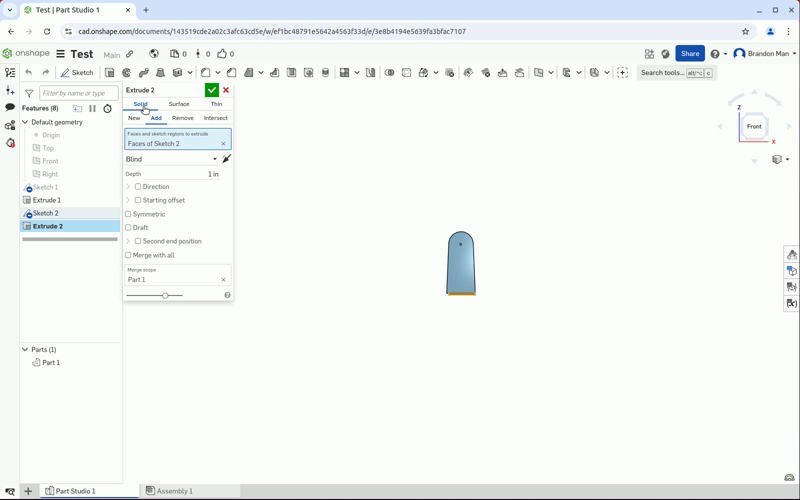
click(143, 106)
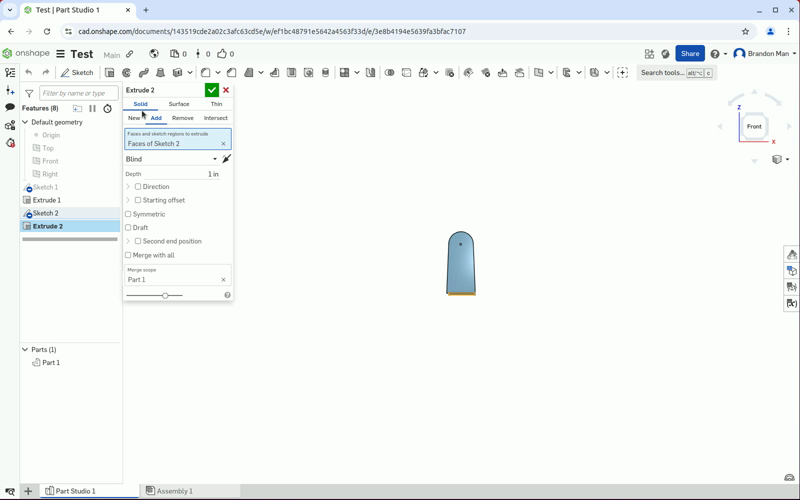
mouse_move(137, 120)
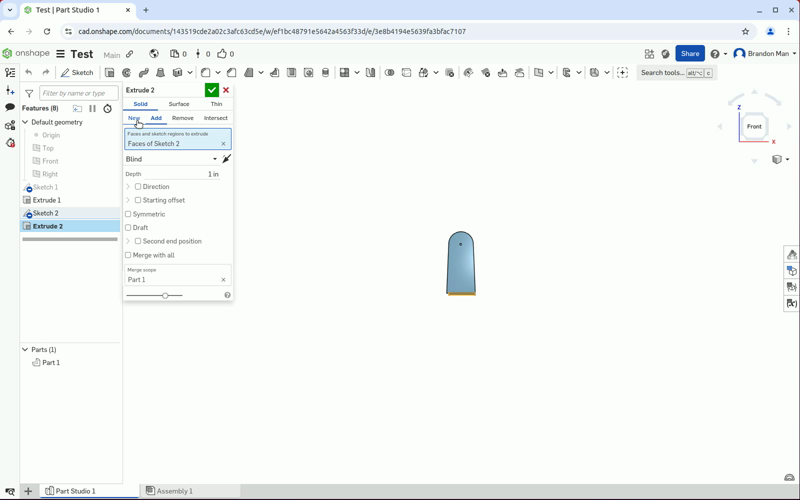
click(137, 120)
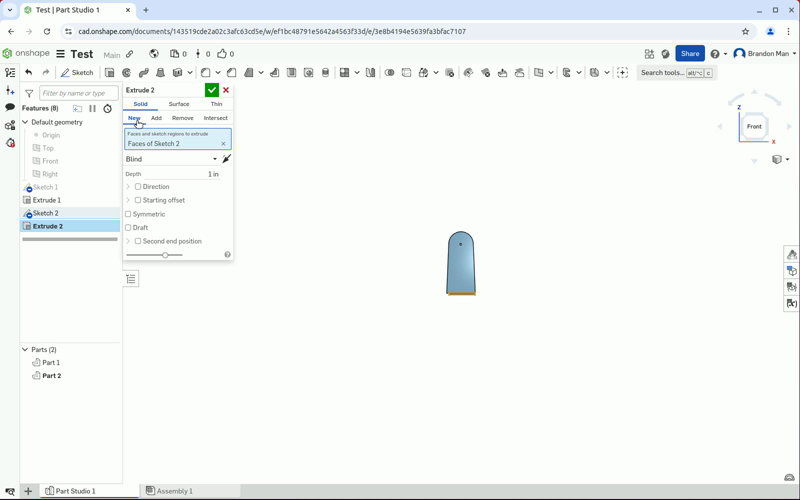
key(tab, 4)
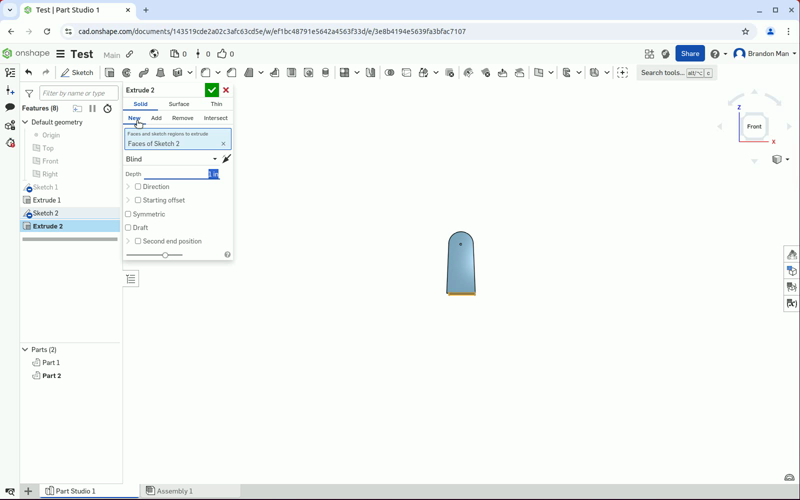
text(0.481)
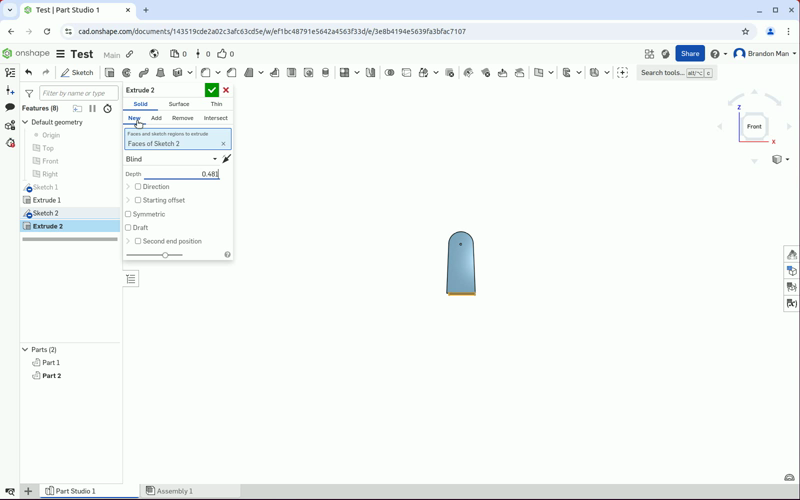
key(enter)
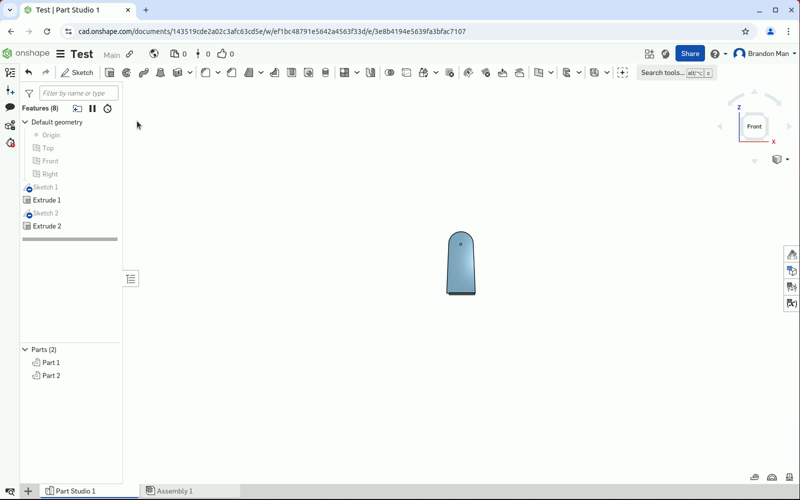
key(shift+h)
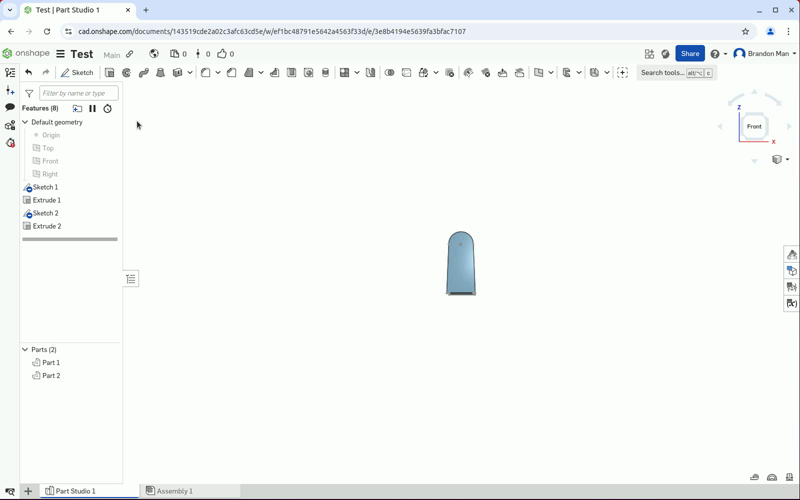
key(shift+h)
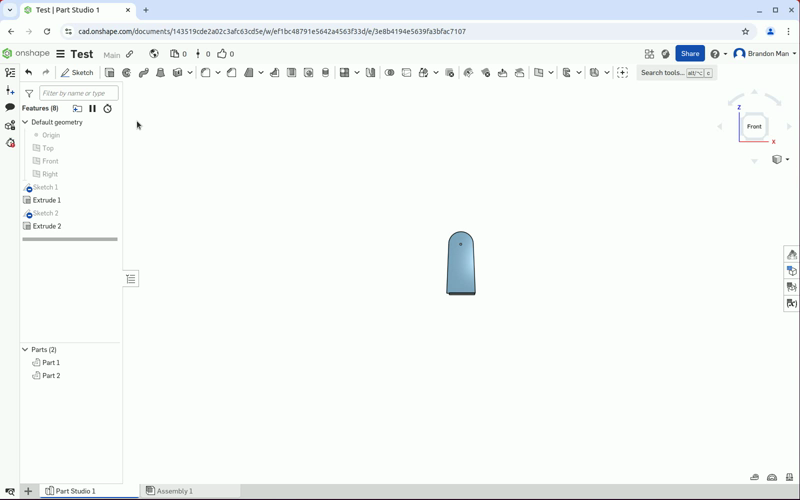
mouse_move(73, 189)
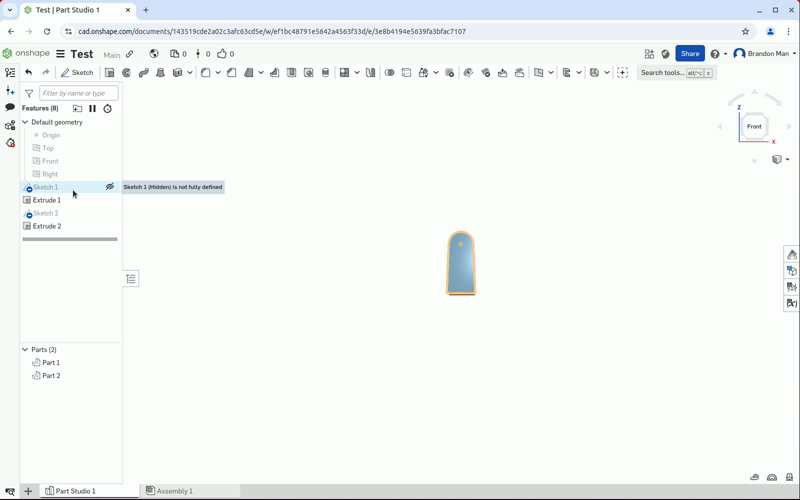
click(73, 189)
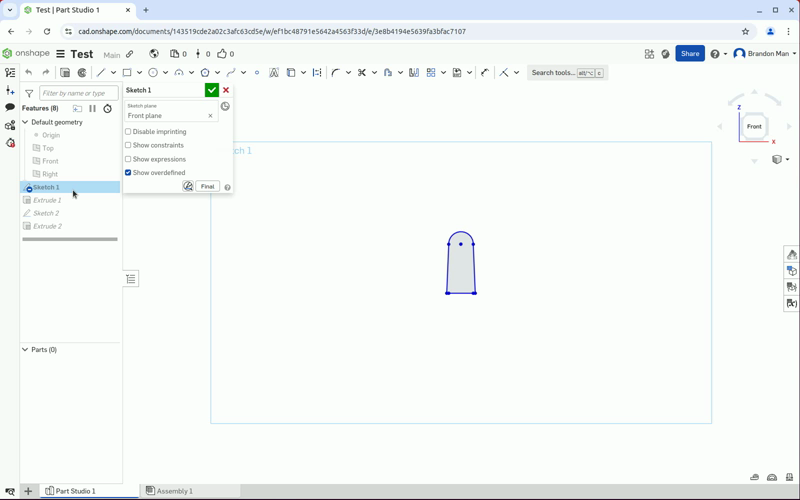
mouse_move(229, 92)
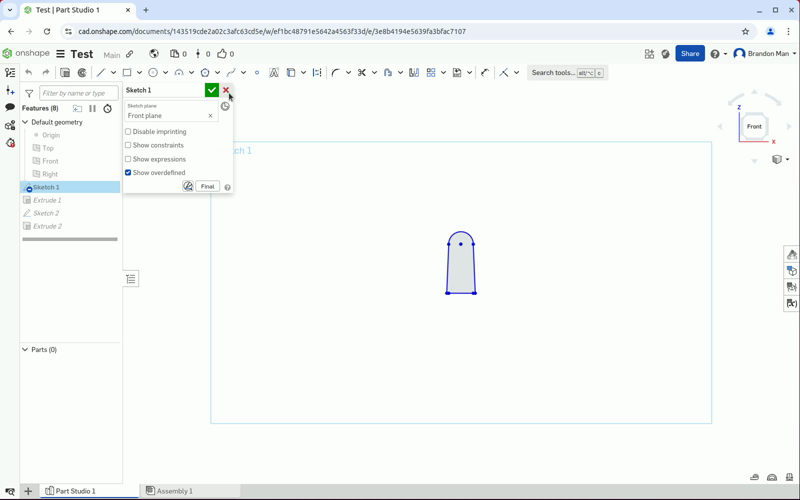
click(229, 92)
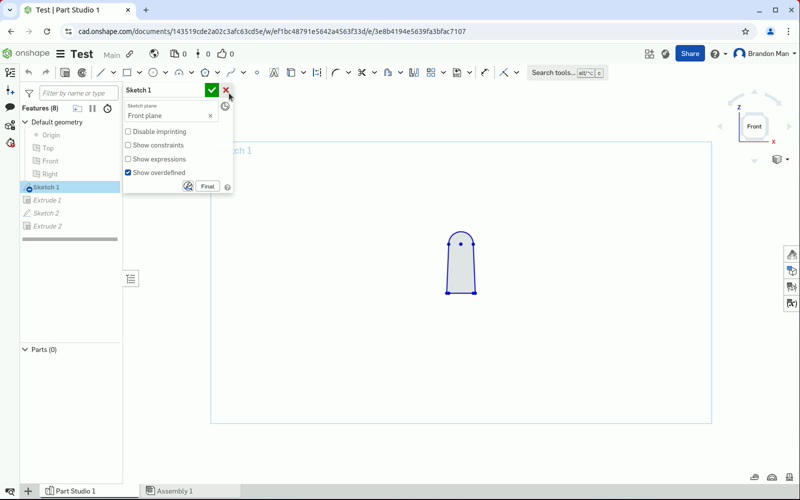
key(shift+s)
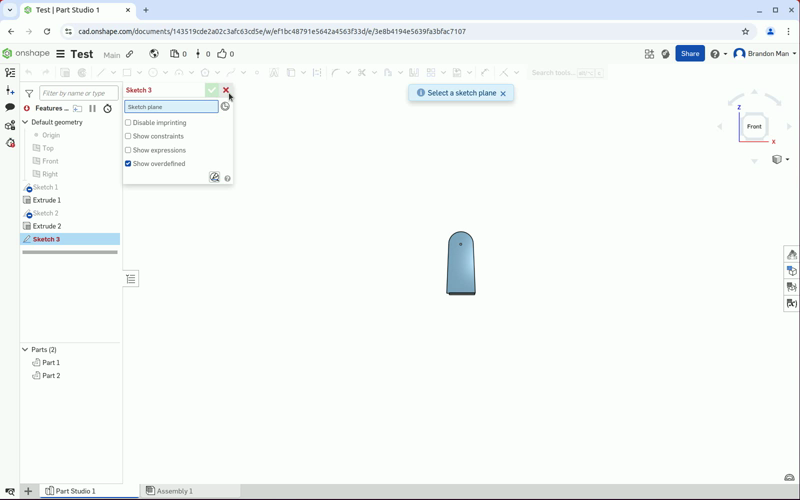
mouse_move(73, 163)
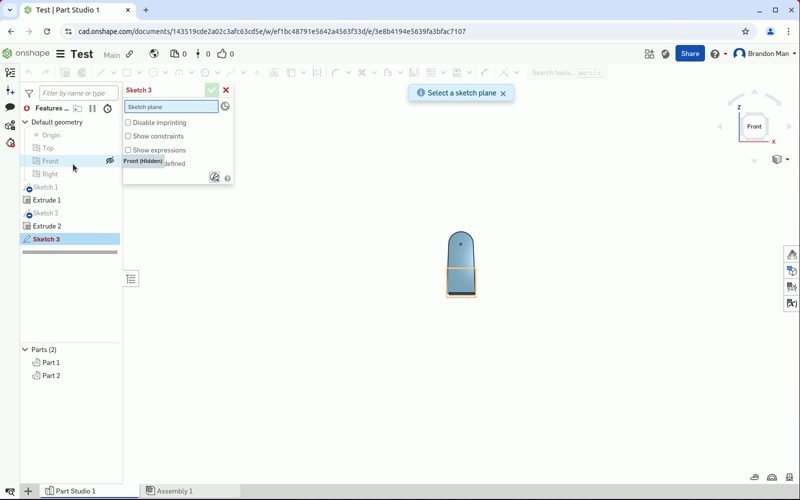
click(73, 163)
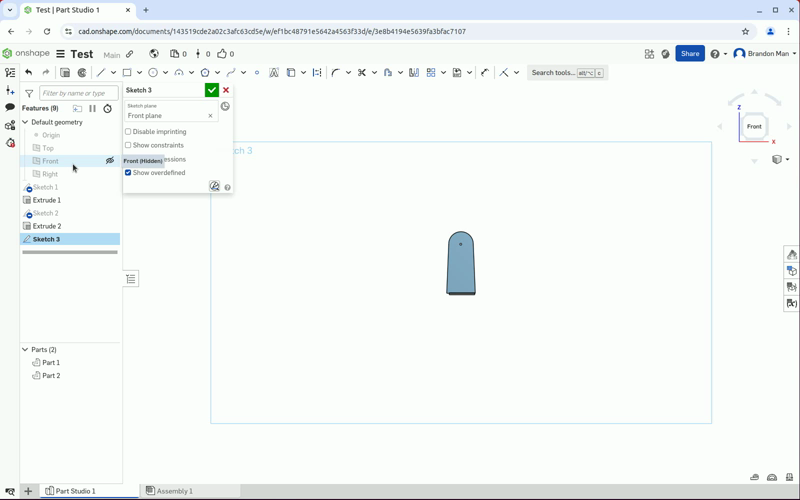
mouse_move(73, 352)
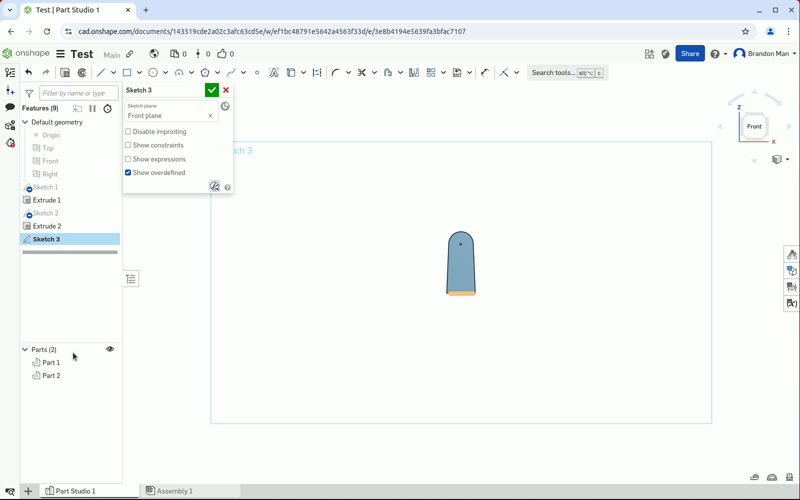
key(y)
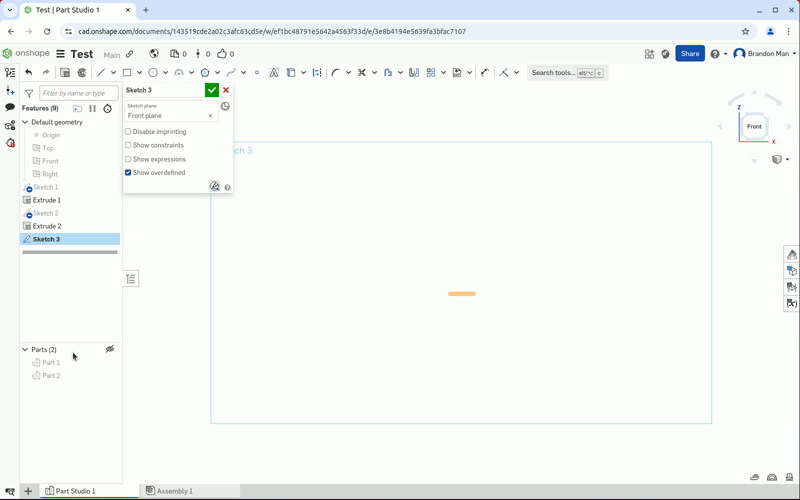
key(a)
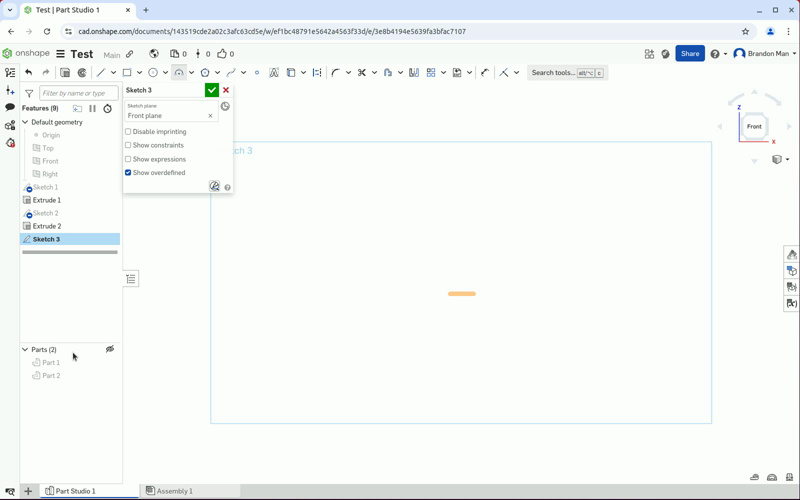
key_down(shift)
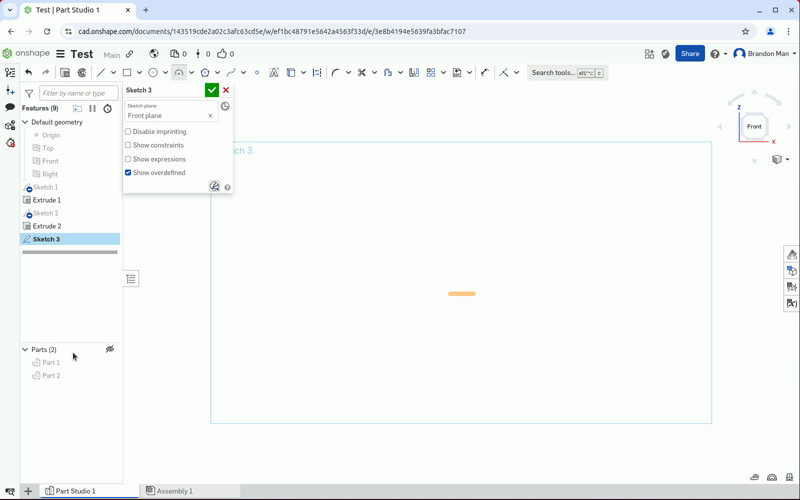
mouse_move(449, 244)
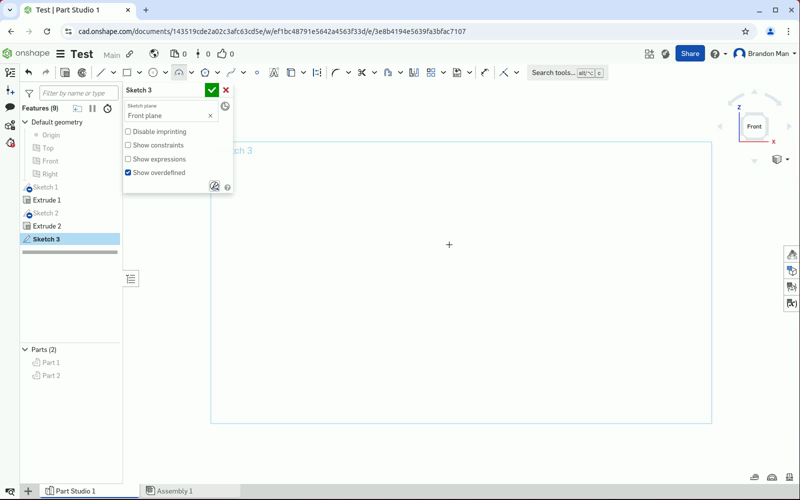
click(449, 244)
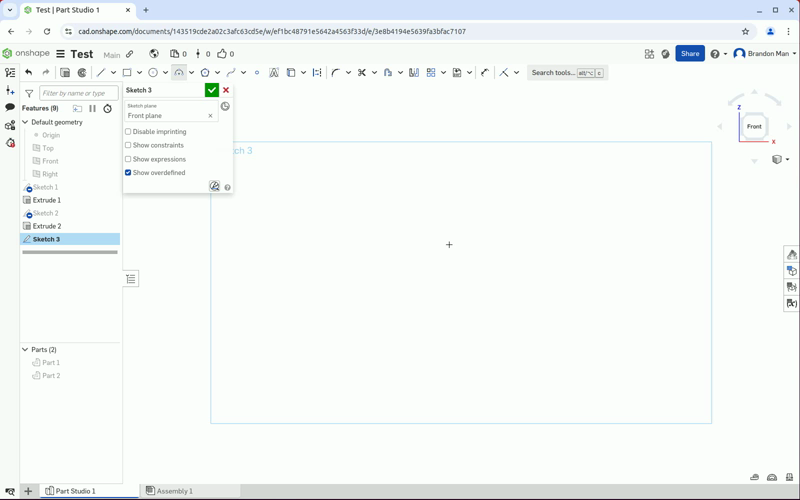
key_up(shift)
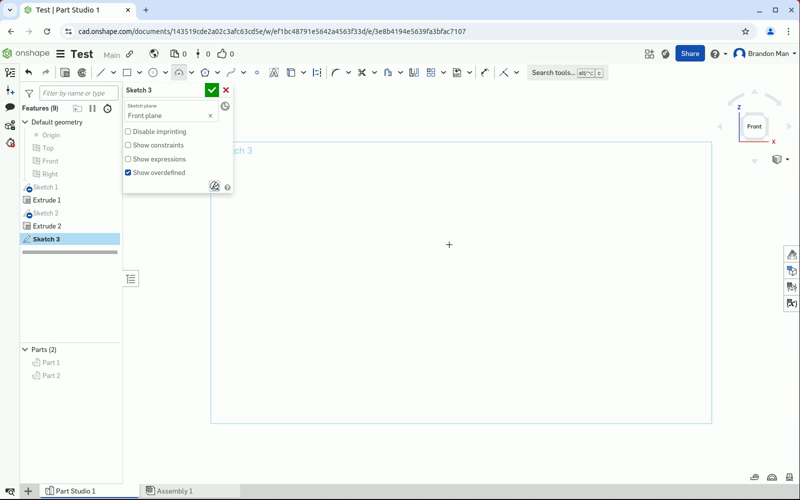
key_down(shift)
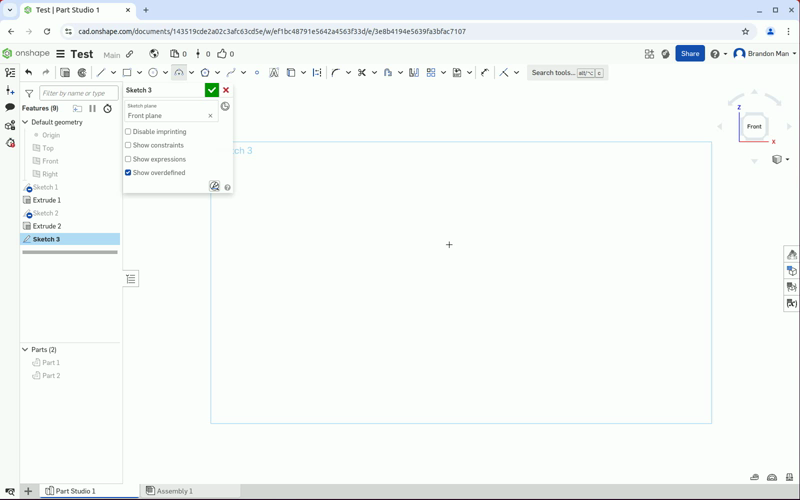
mouse_move(474, 244)
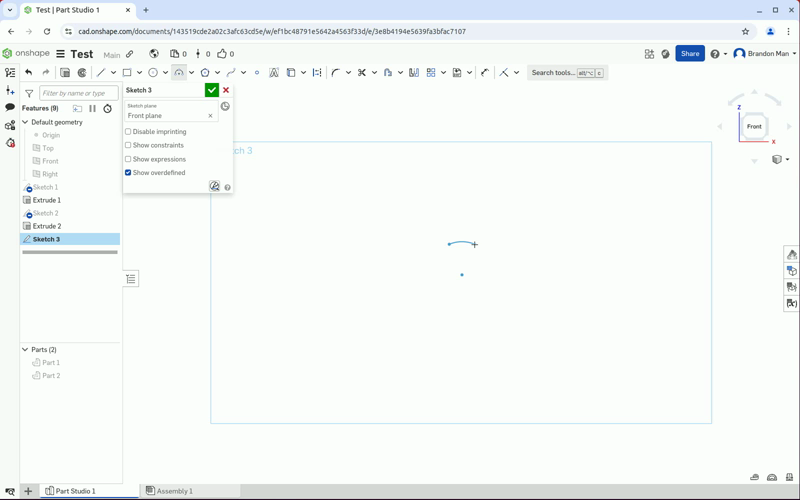
click(474, 244)
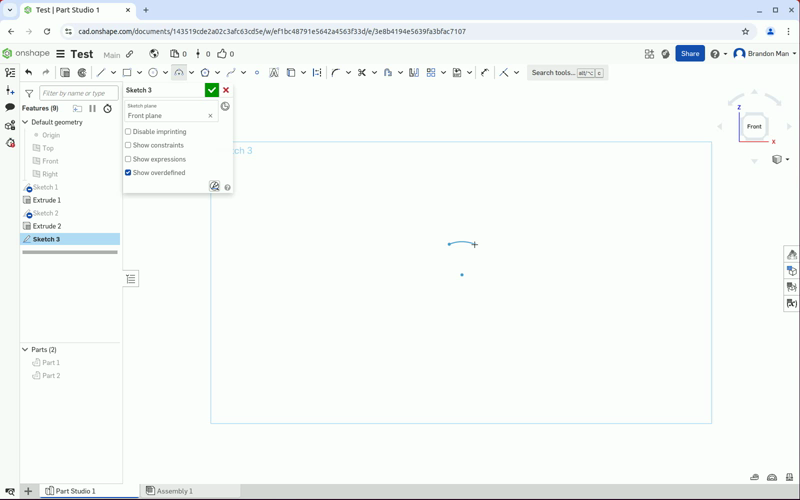
mouse_move(461, 257)
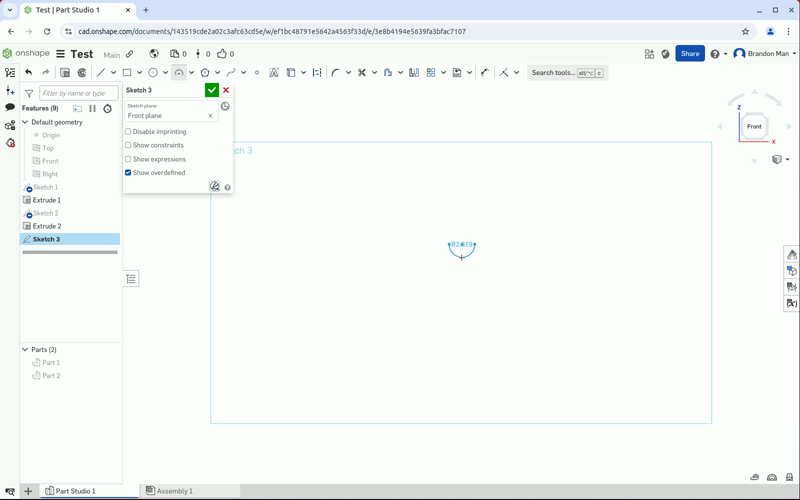
click(461, 257)
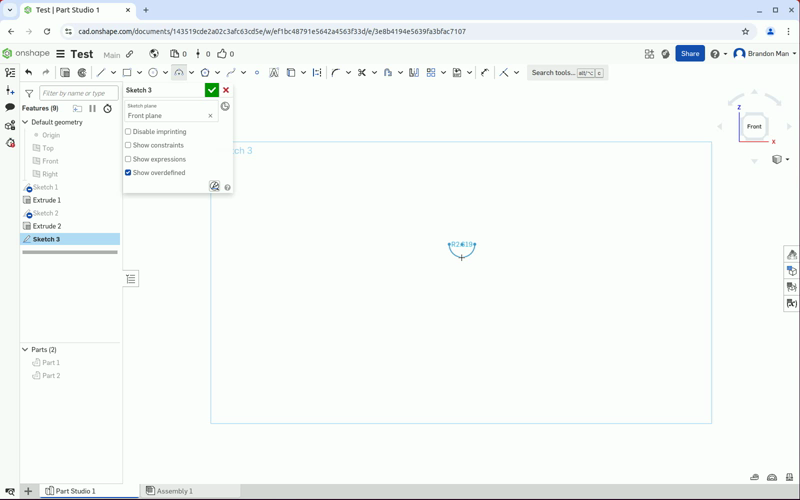
key_up(shift)
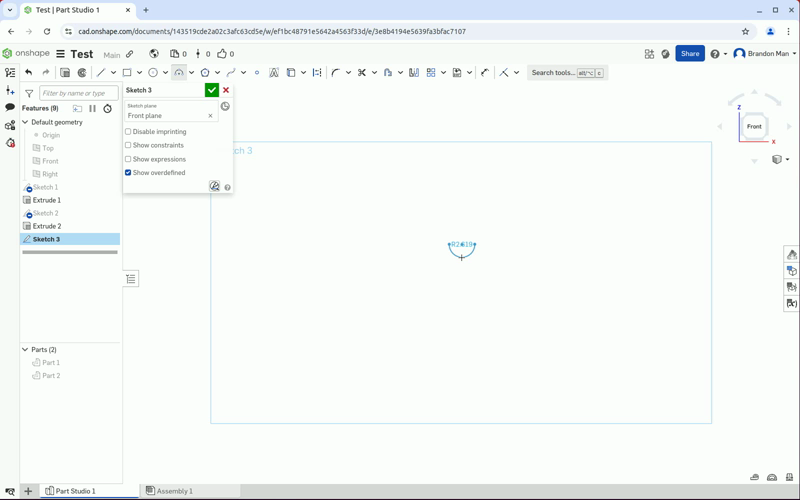
key(esc)
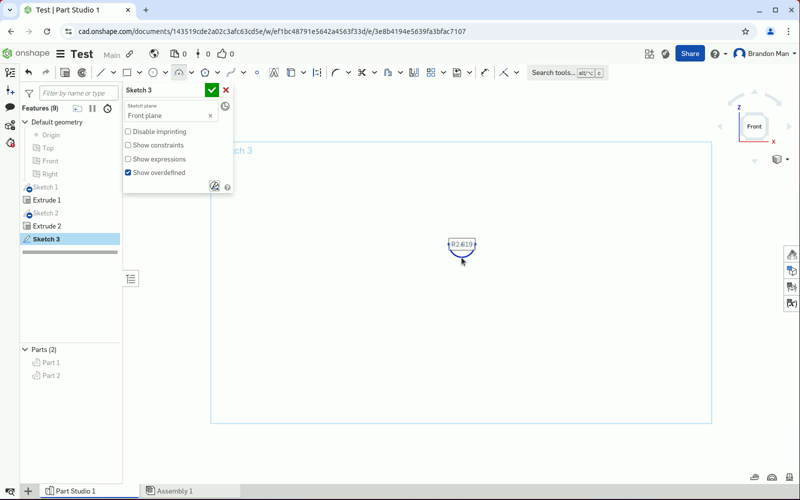
key(l)
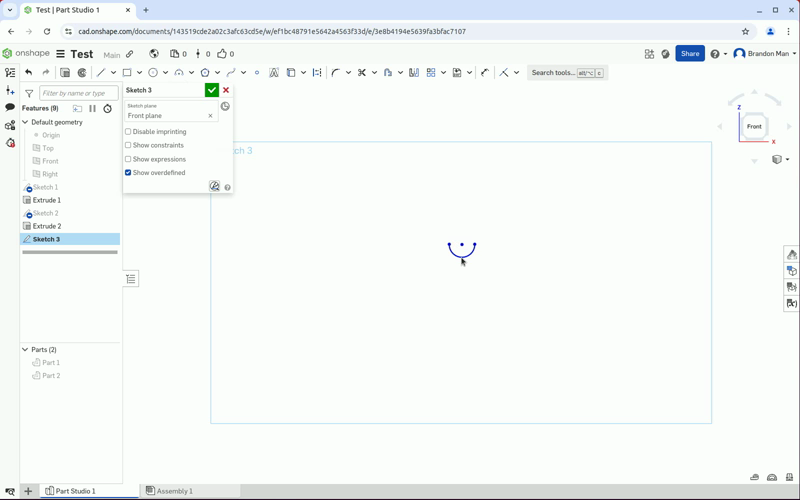
mouse_move(474, 244)
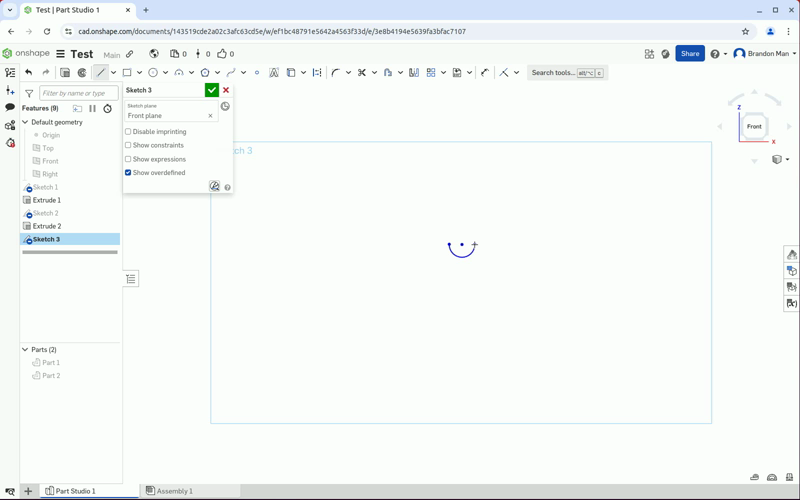
click(474, 244)
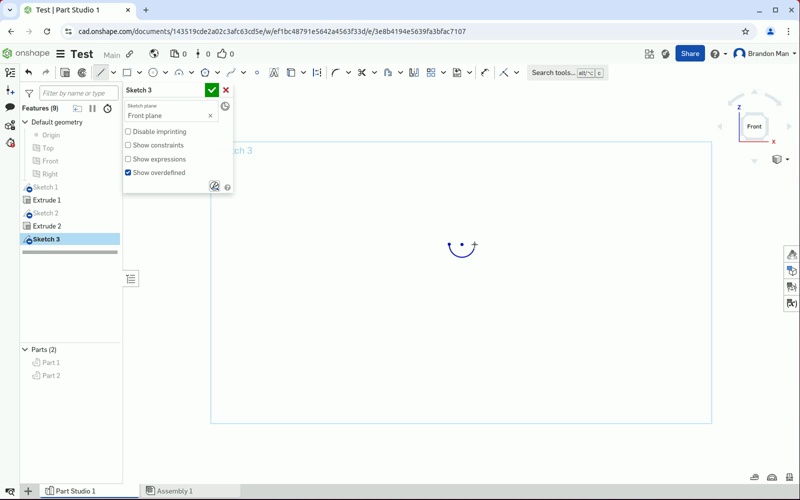
key_down(shift)
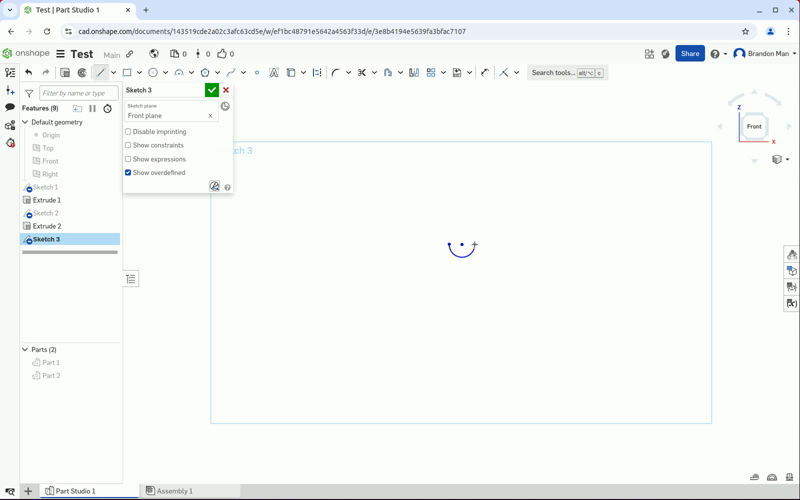
mouse_move(504, 244)
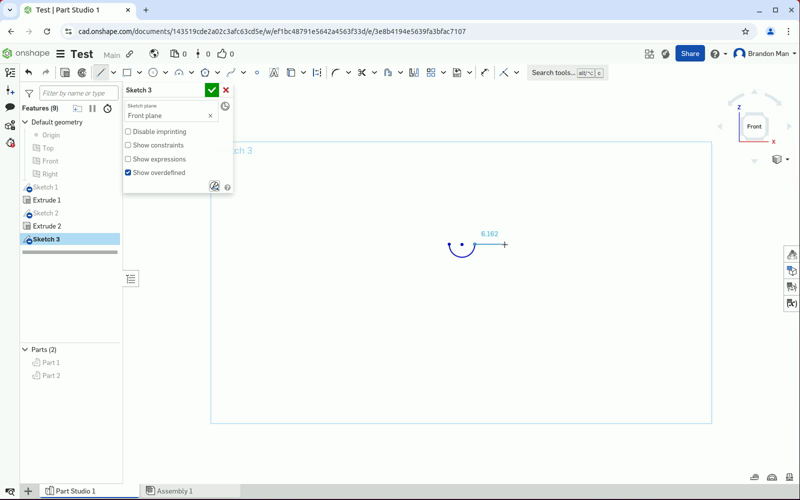
mouse_move(463, 244)
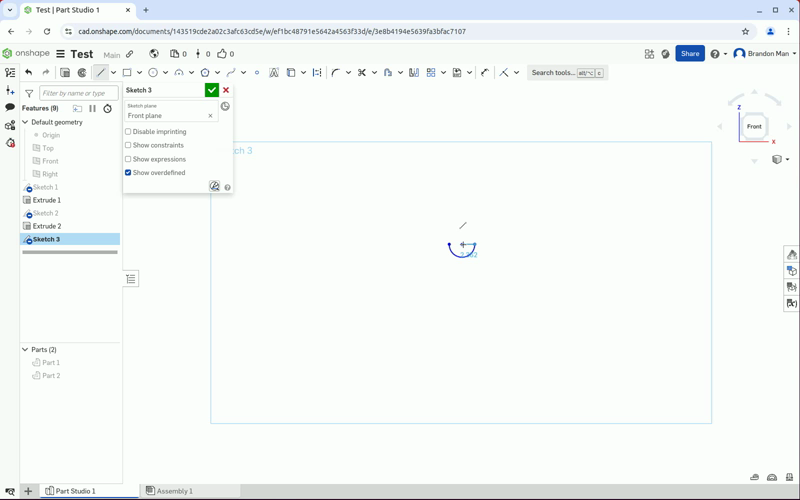
scroll(6)
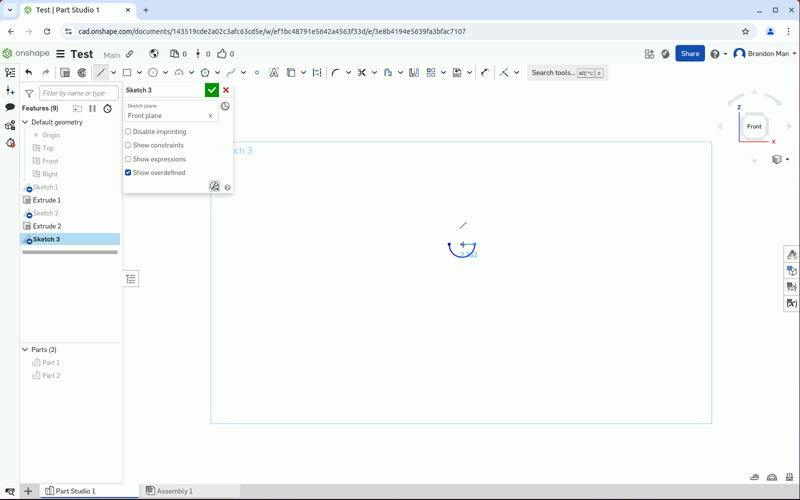
scroll(6)
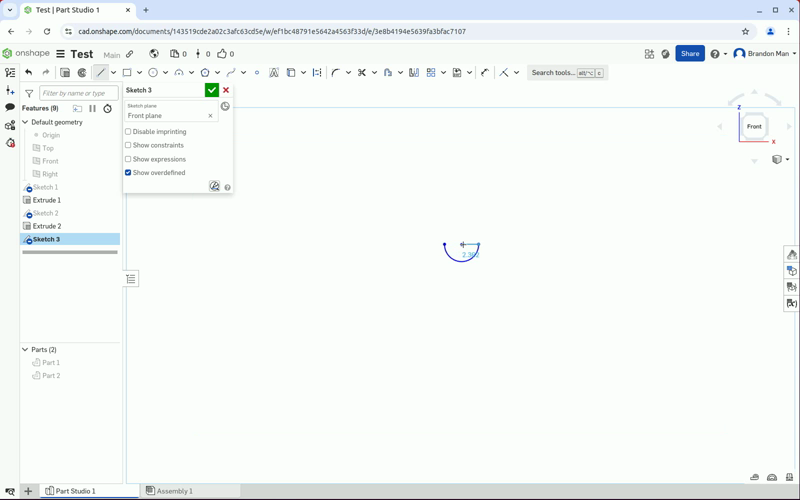
scroll(6)
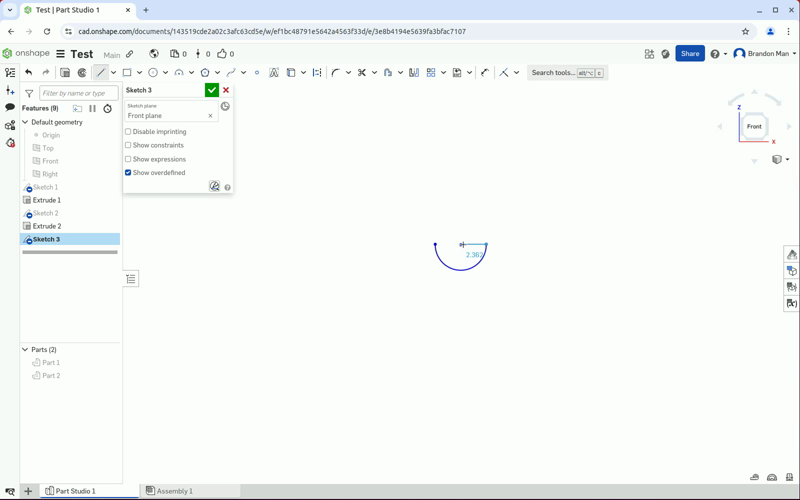
scroll(6)
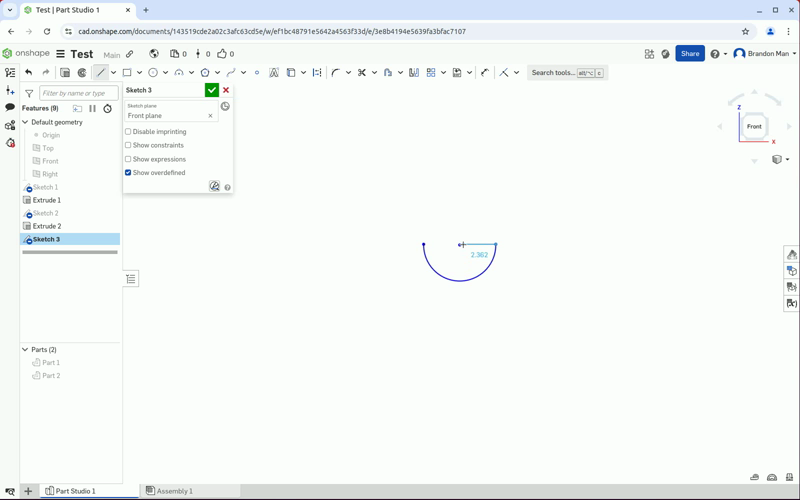
scroll(6)
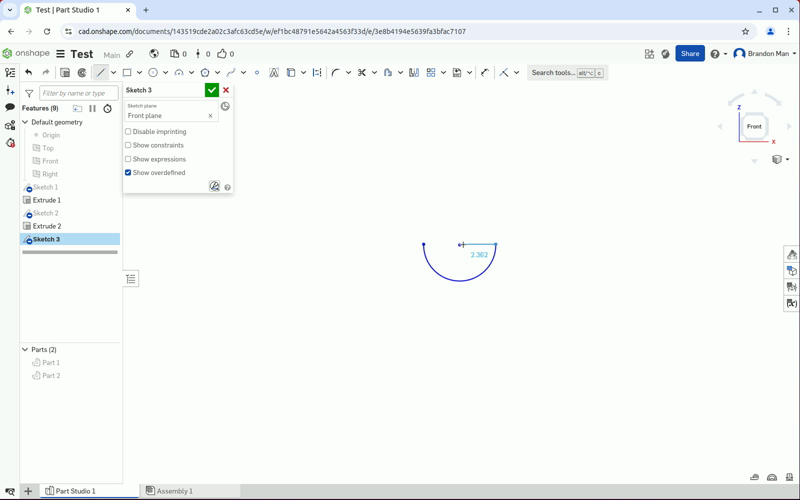
scroll(6)
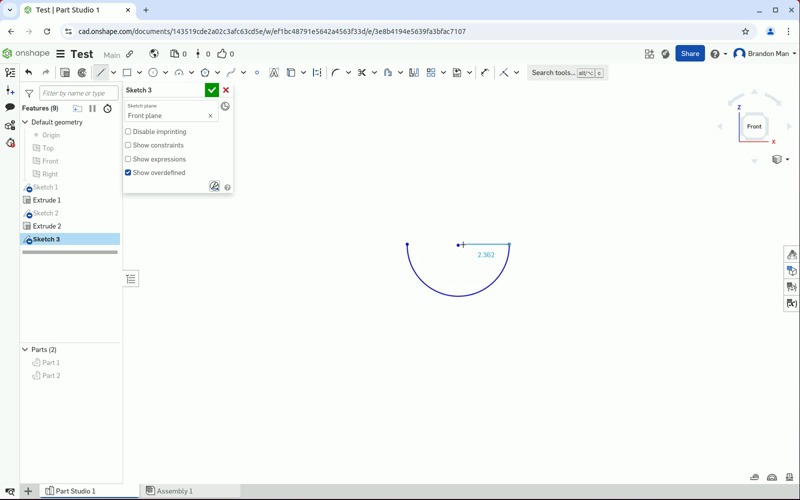
scroll(6)
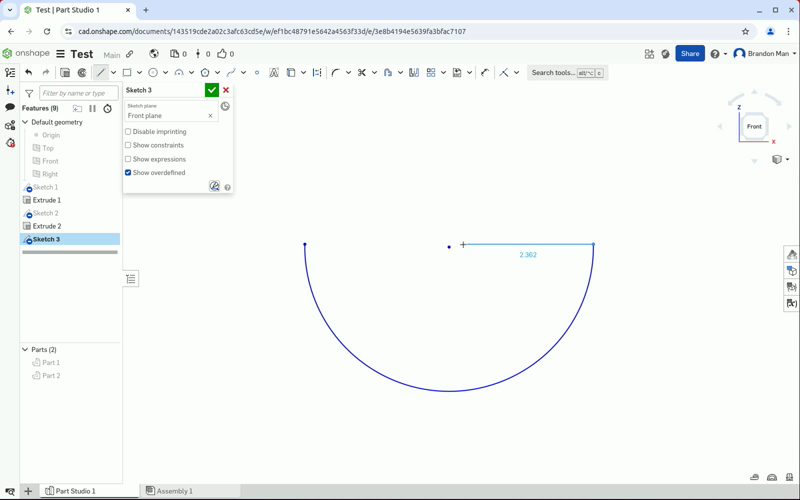
click(463, 244)
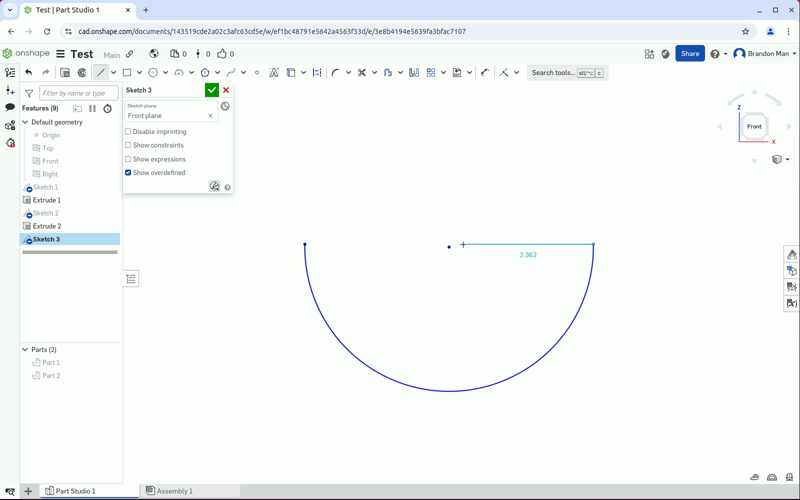
scroll(-6)
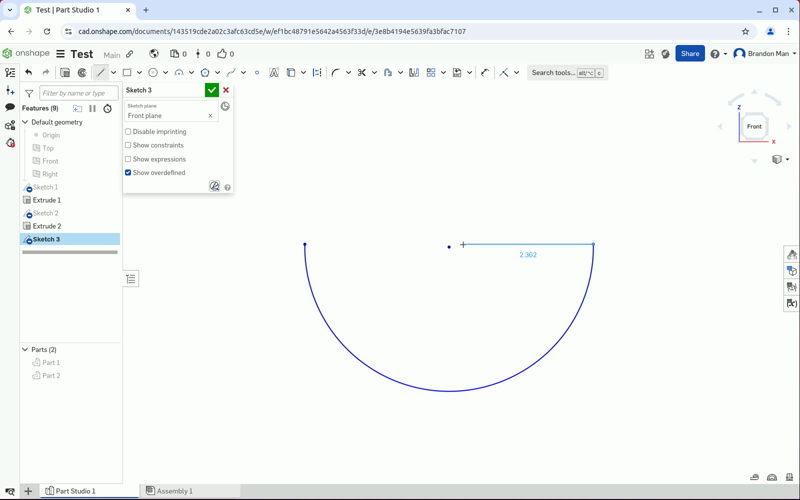
scroll(-6)
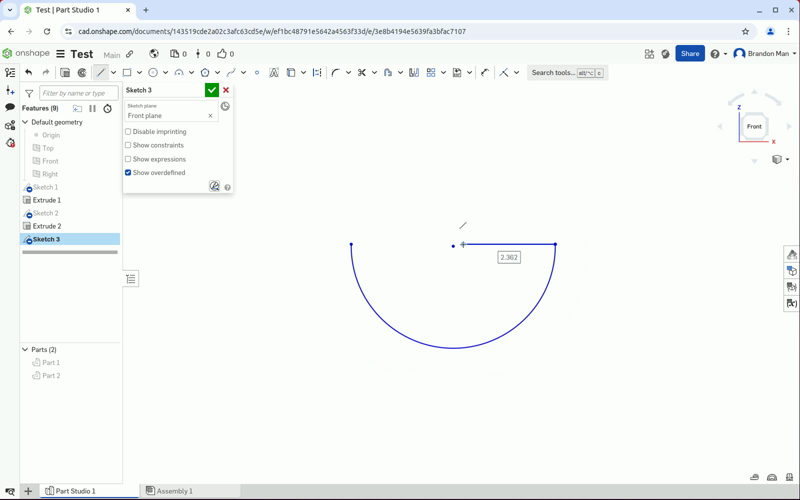
scroll(-6)
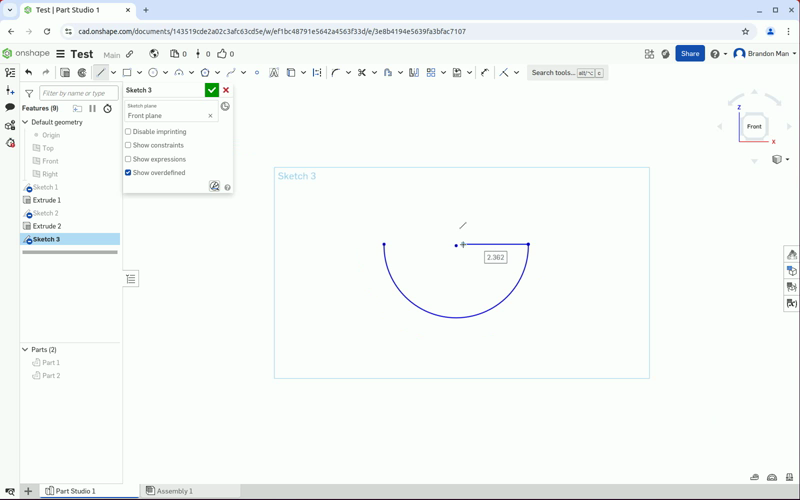
scroll(-6)
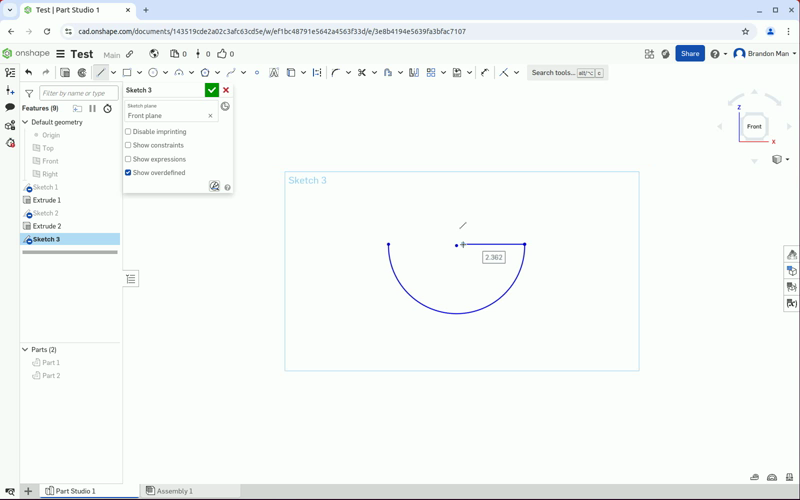
scroll(-6)
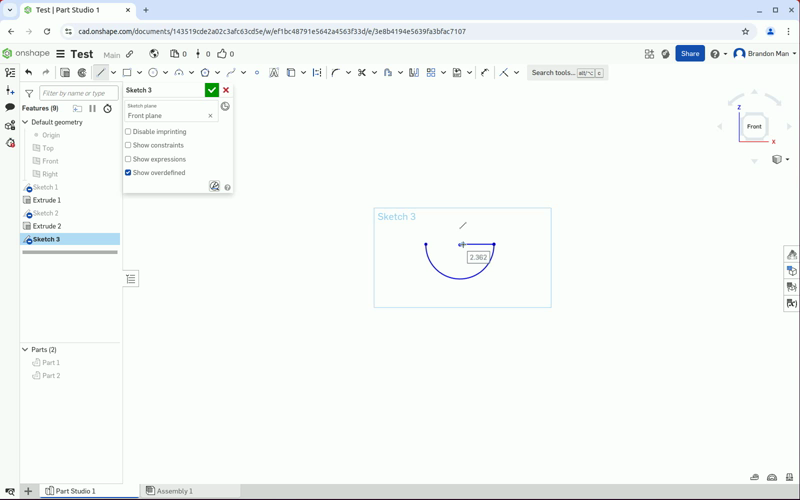
scroll(-6)
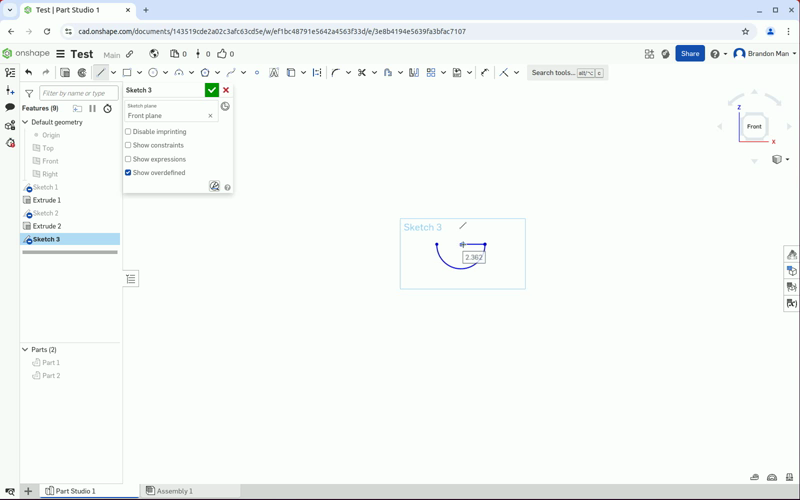
scroll(-6)
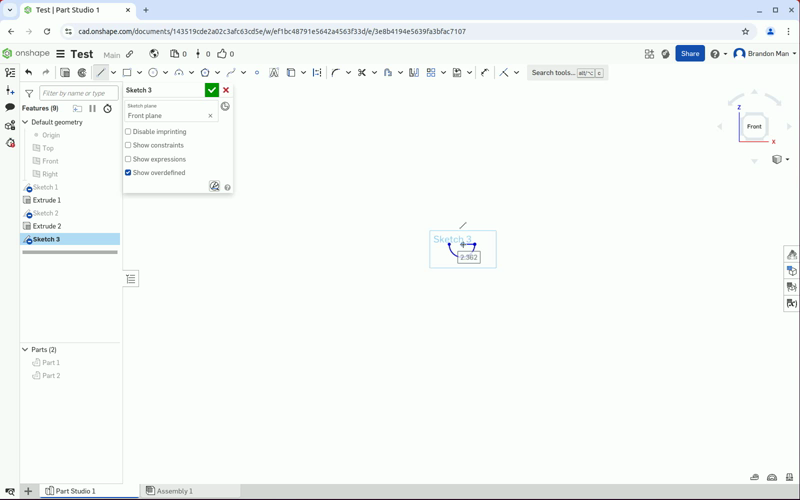
key_up(shift)
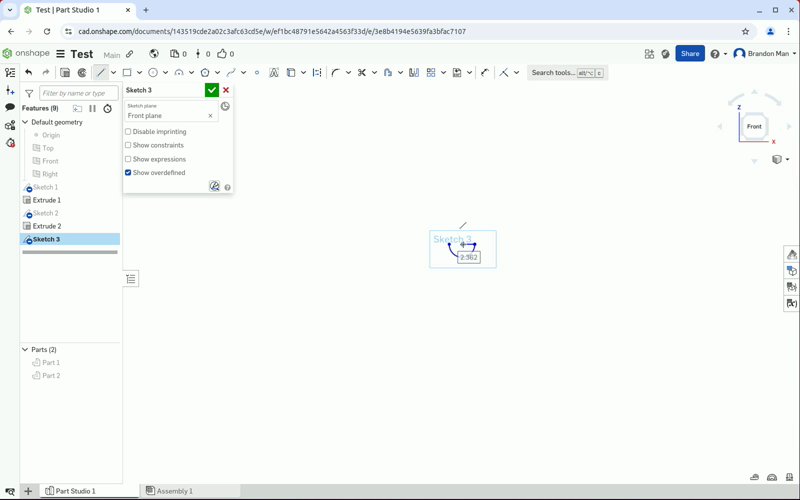
key(esc)
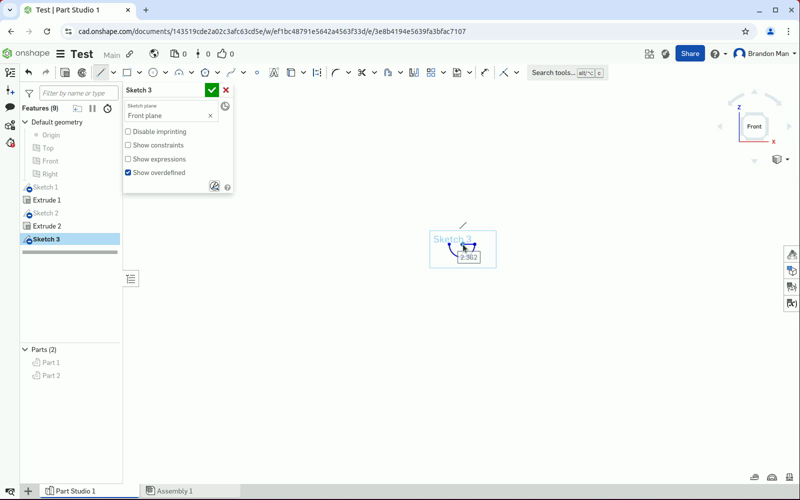
key(a)
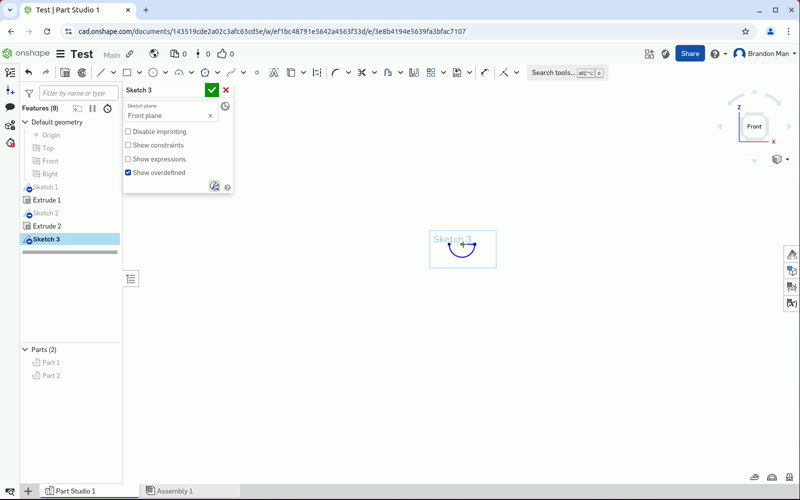
mouse_move(463, 244)
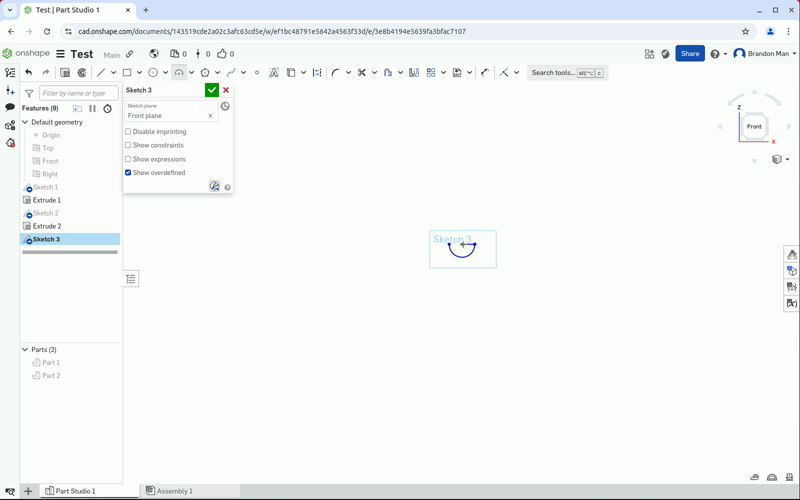
scroll(6)
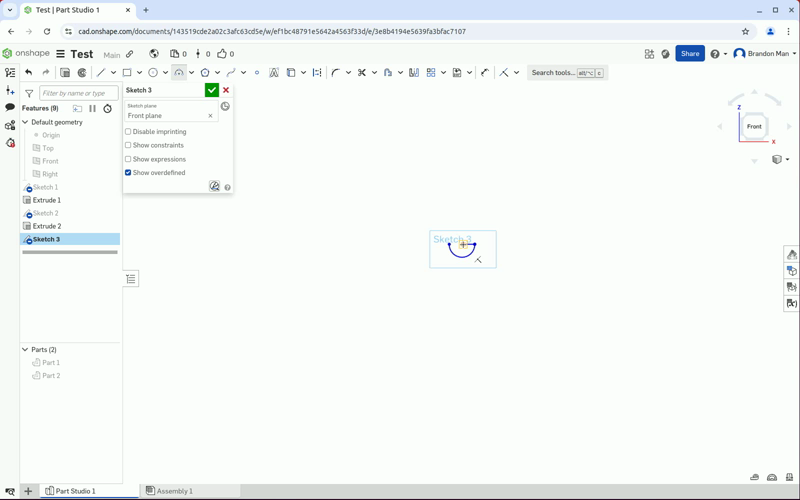
scroll(6)
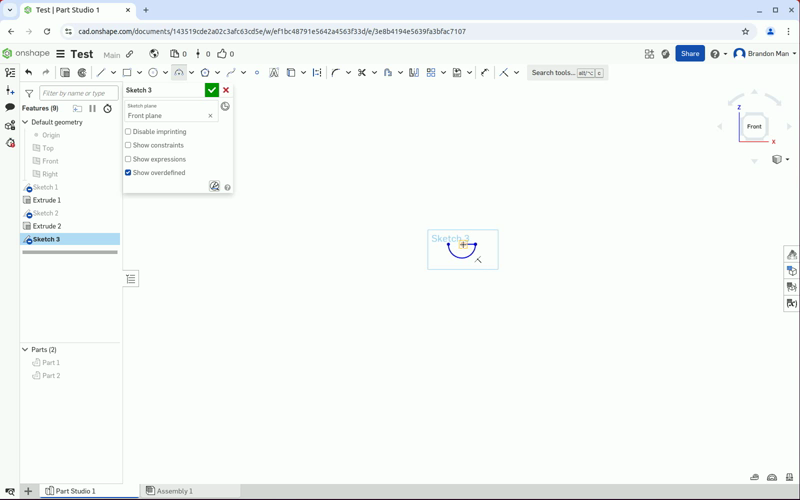
scroll(6)
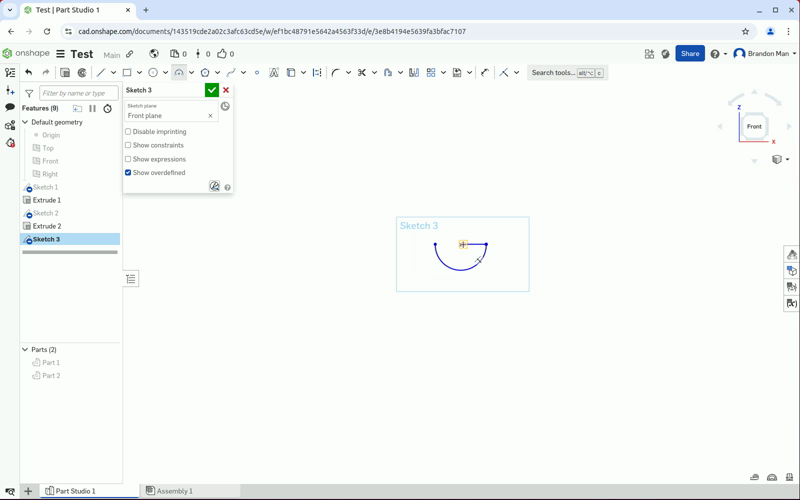
scroll(6)
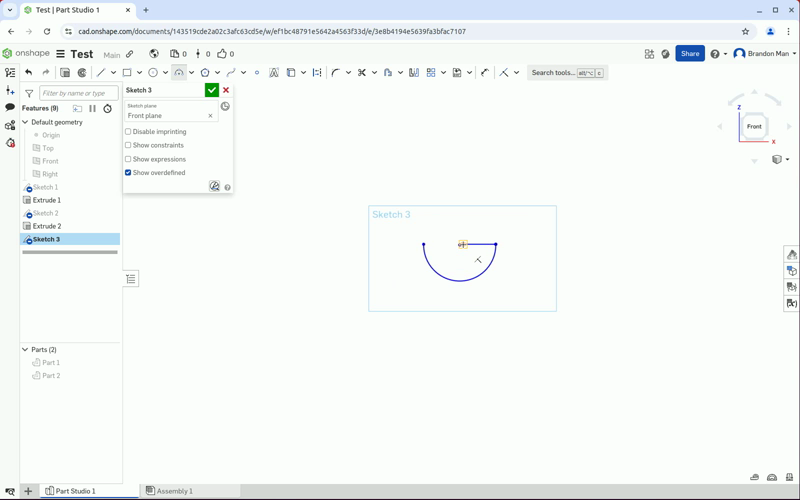
scroll(6)
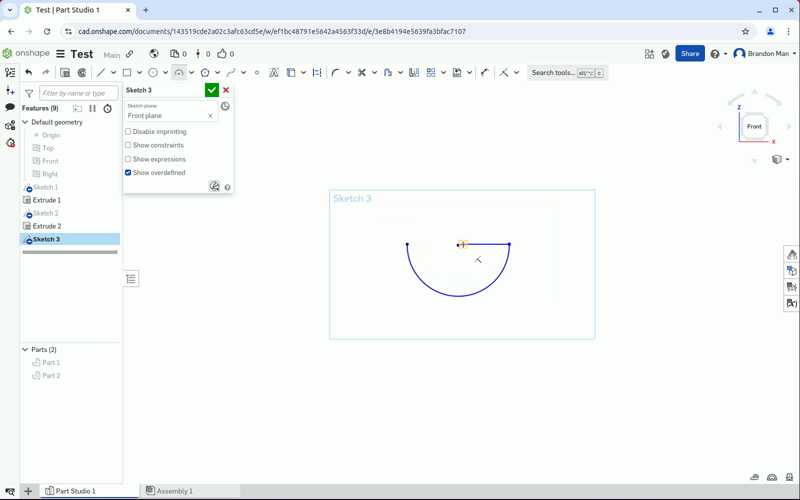
scroll(6)
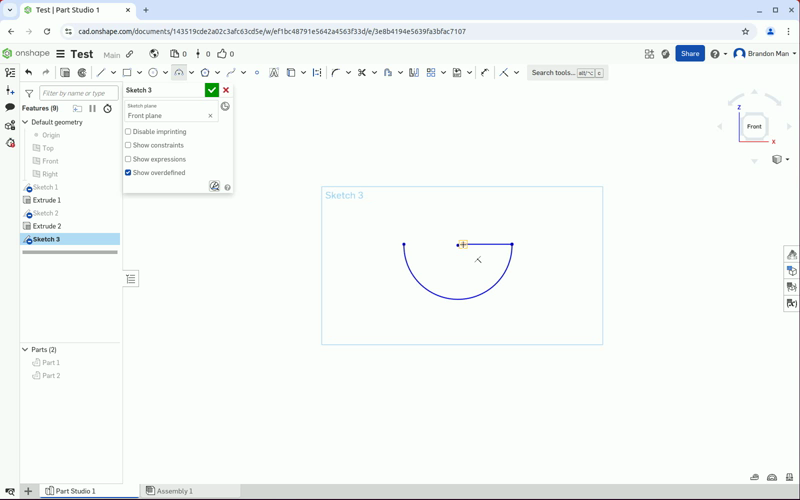
scroll(6)
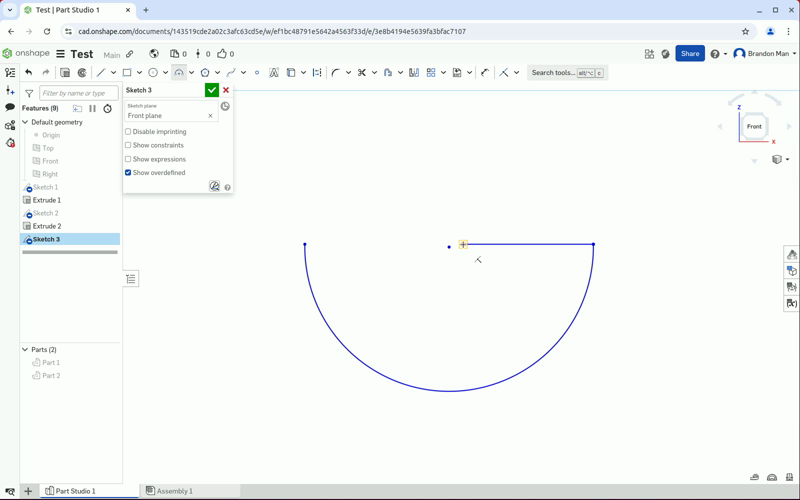
click(463, 244)
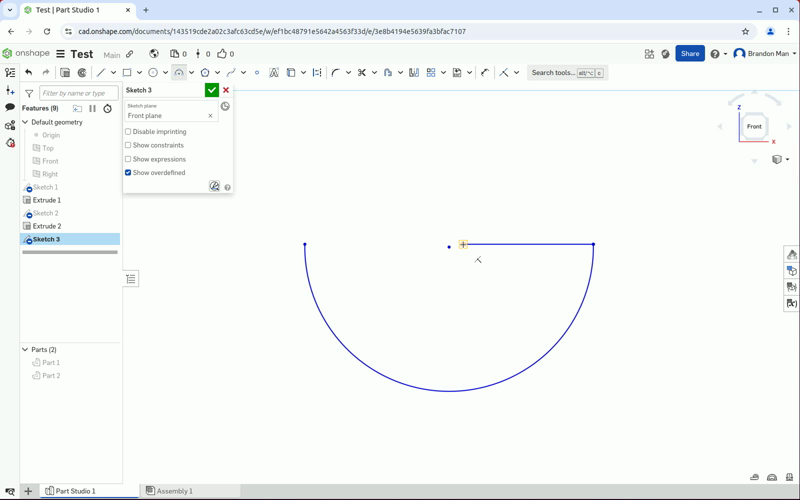
scroll(-6)
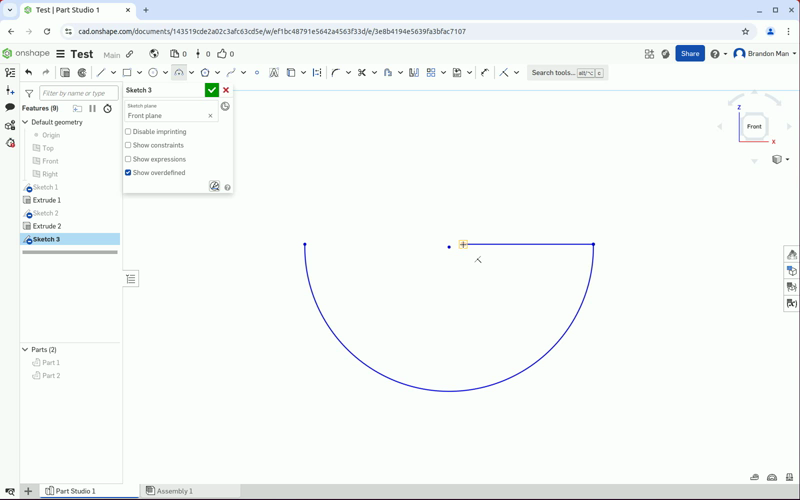
scroll(-6)
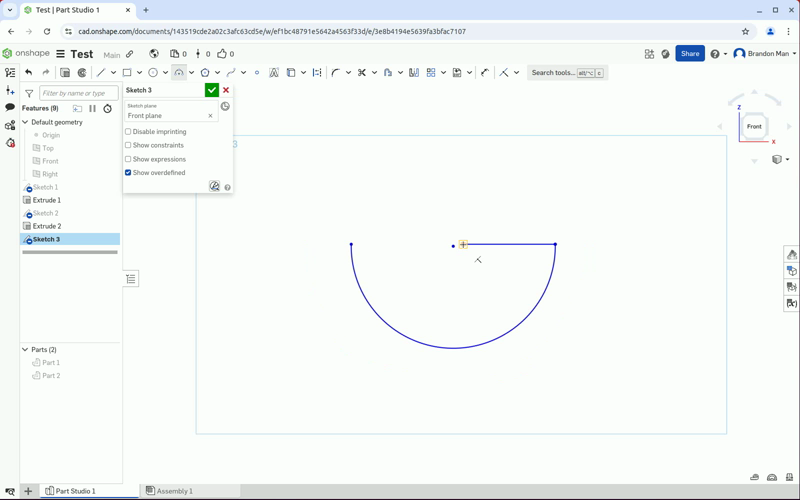
scroll(-6)
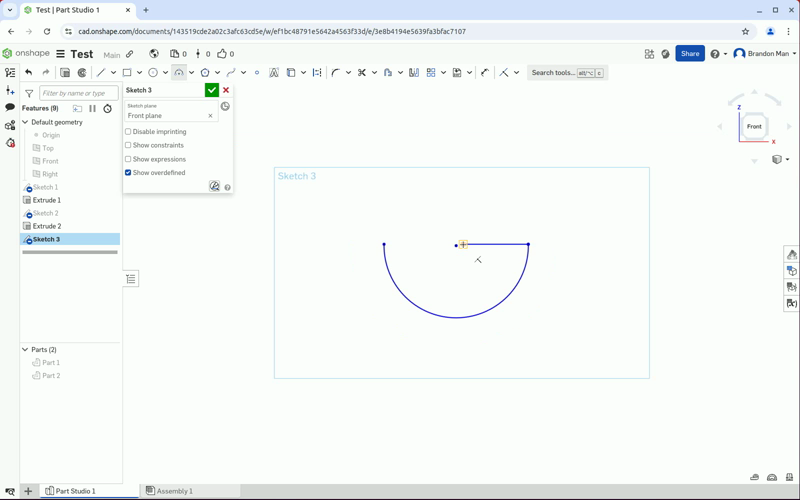
scroll(-6)
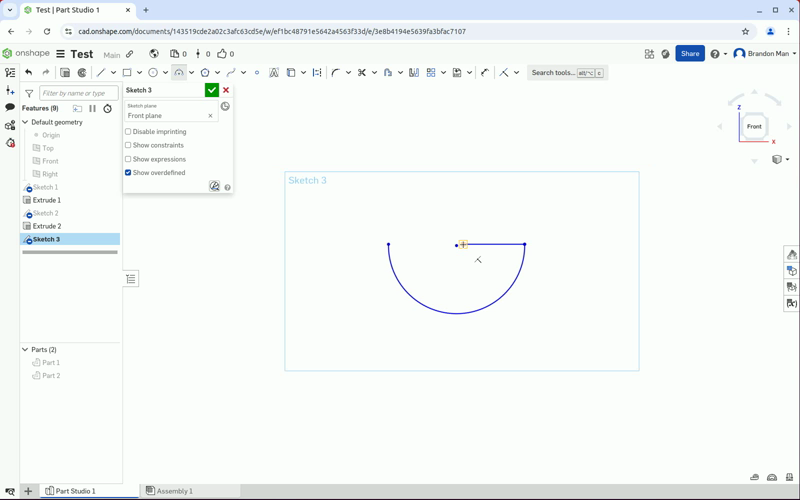
scroll(-6)
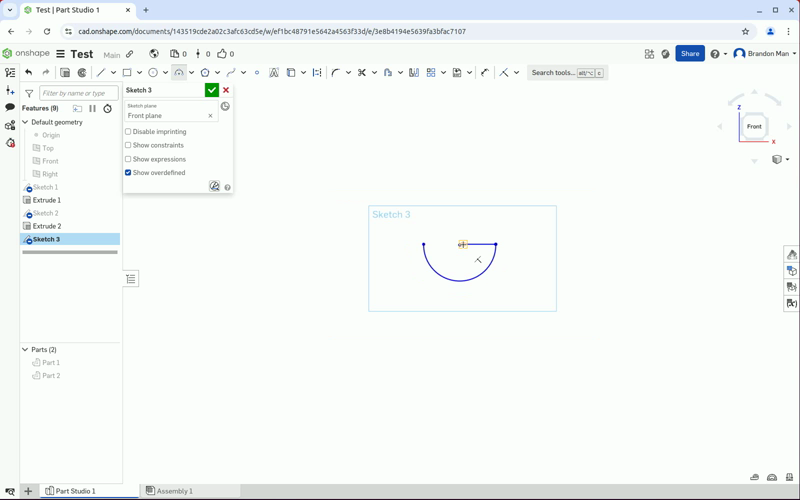
scroll(-6)
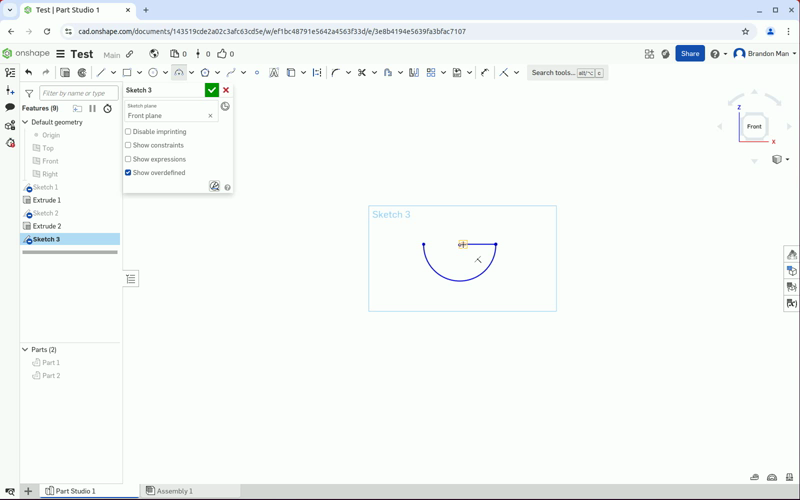
scroll(-6)
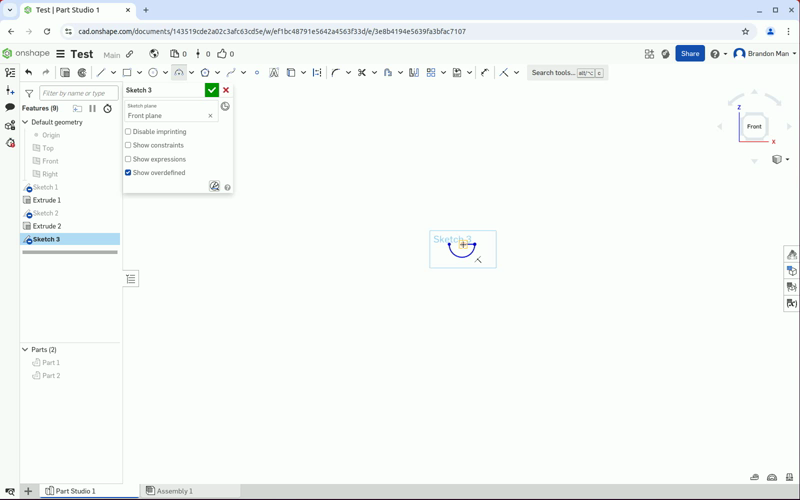
key_down(shift)
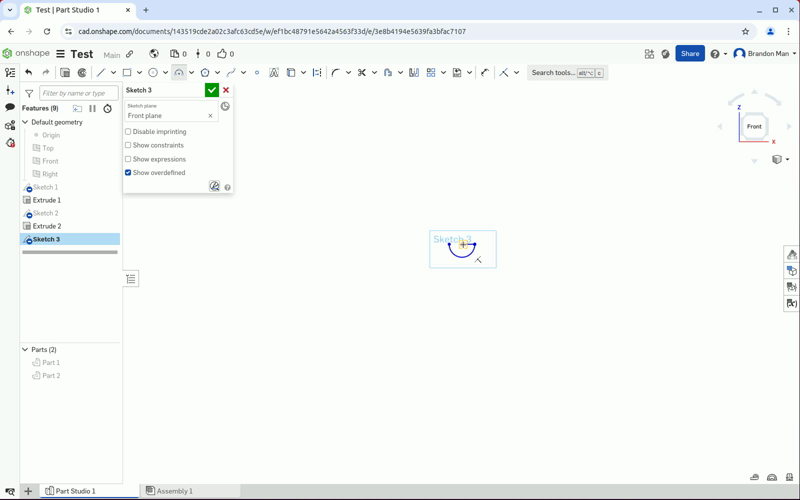
mouse_move(460, 244)
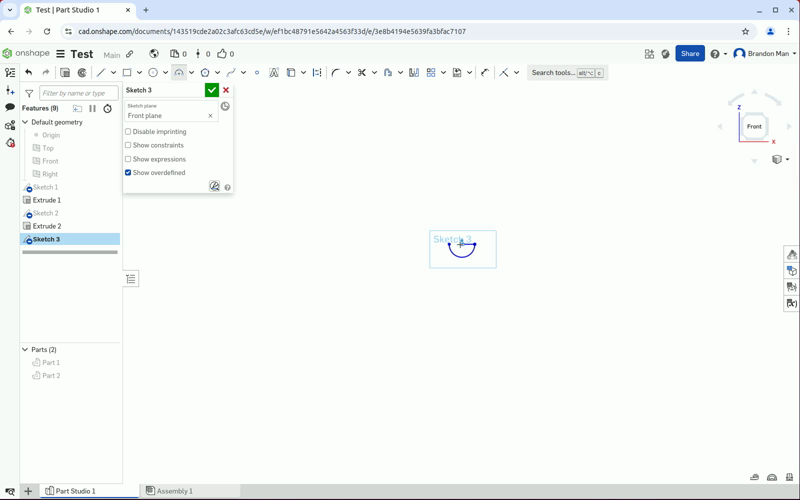
scroll(6)
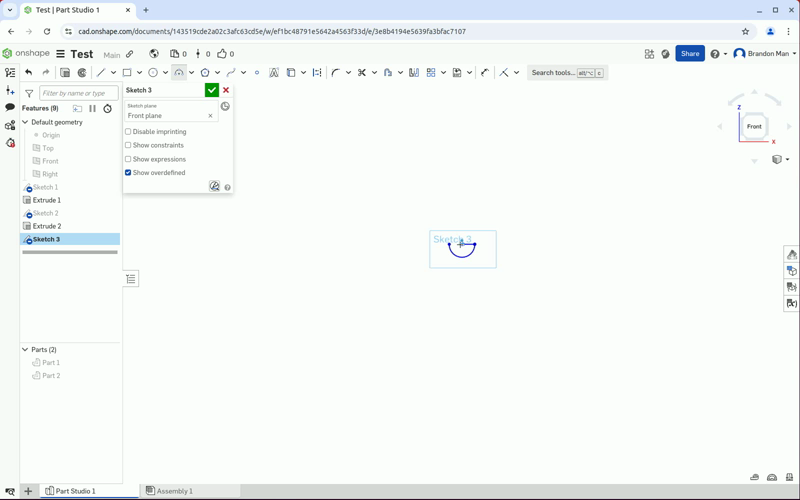
scroll(6)
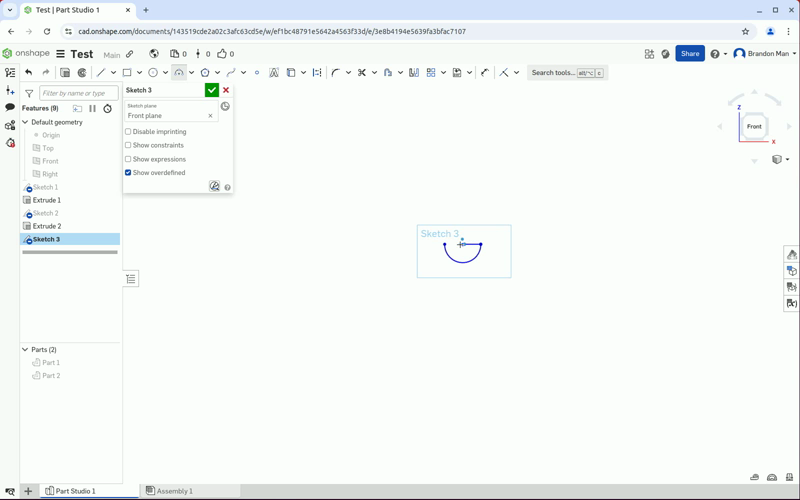
scroll(6)
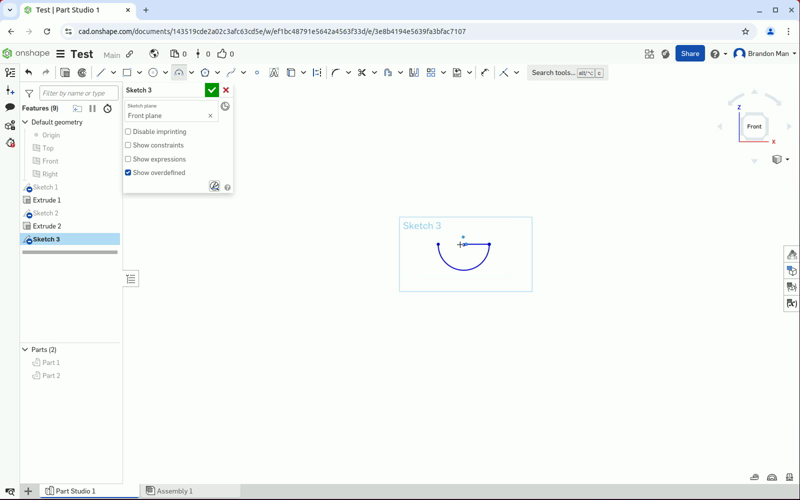
scroll(6)
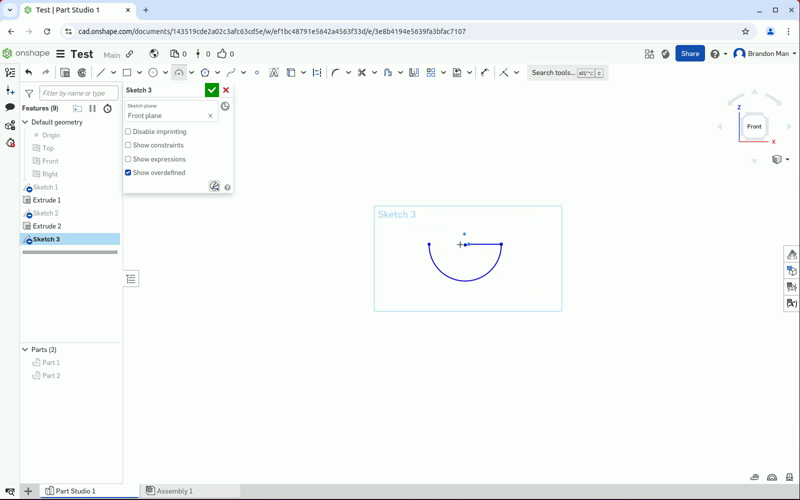
scroll(6)
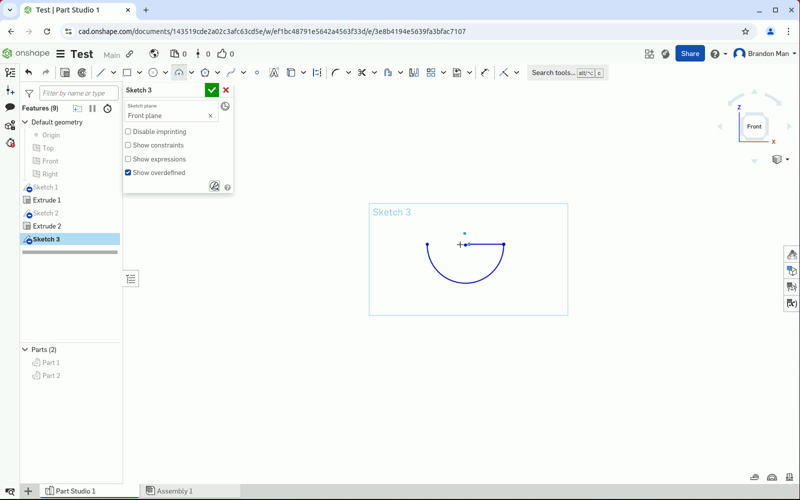
scroll(6)
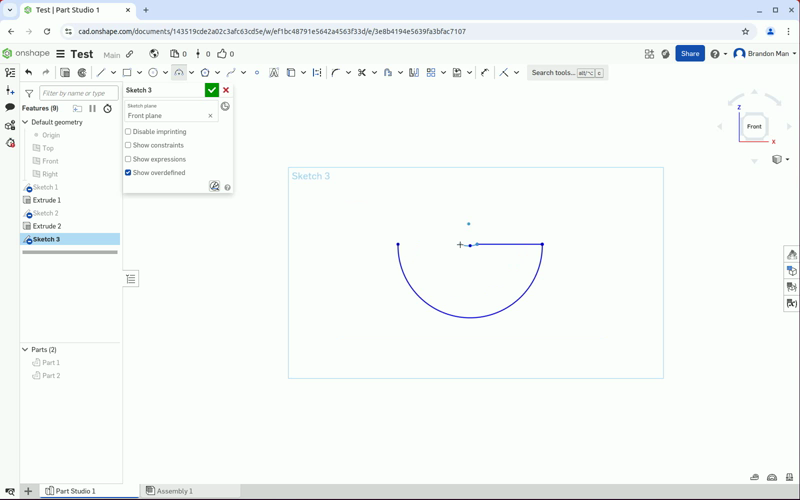
scroll(6)
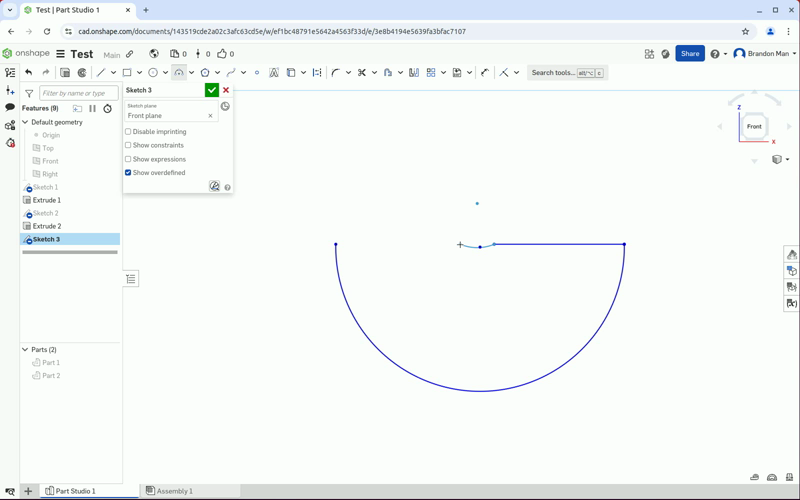
click(460, 244)
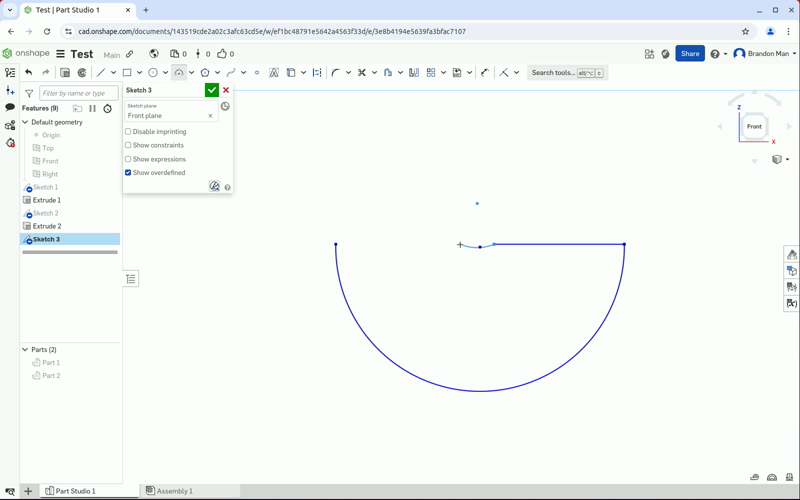
scroll(-6)
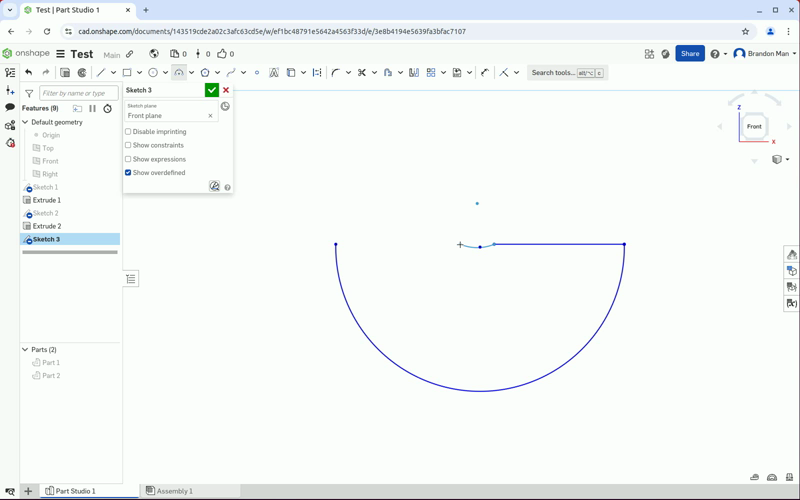
scroll(-6)
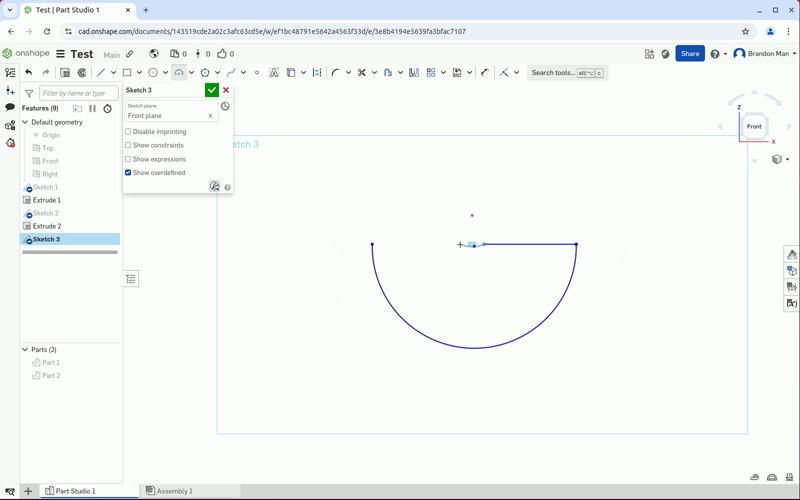
scroll(-6)
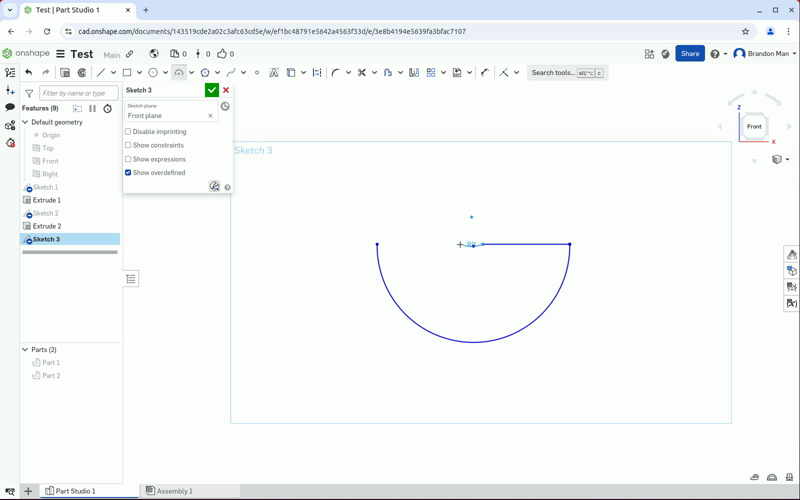
scroll(-6)
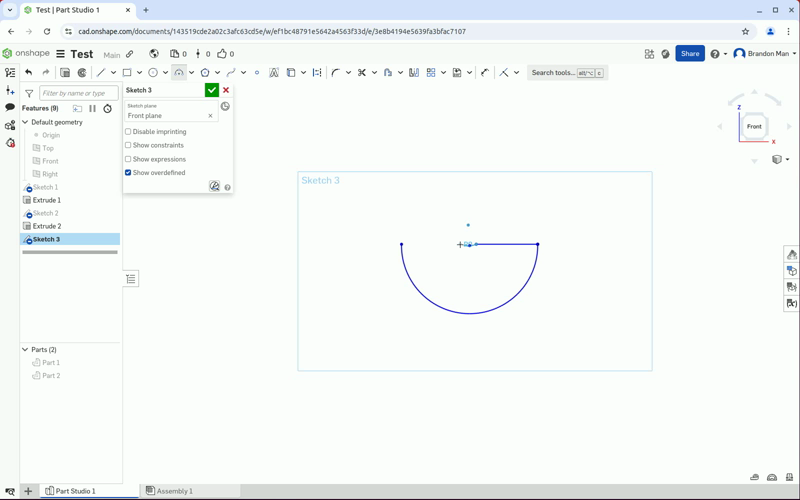
scroll(-6)
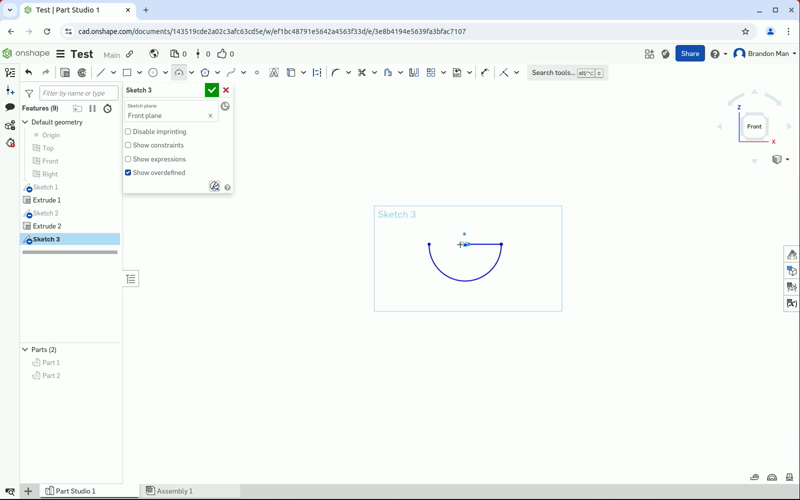
scroll(-6)
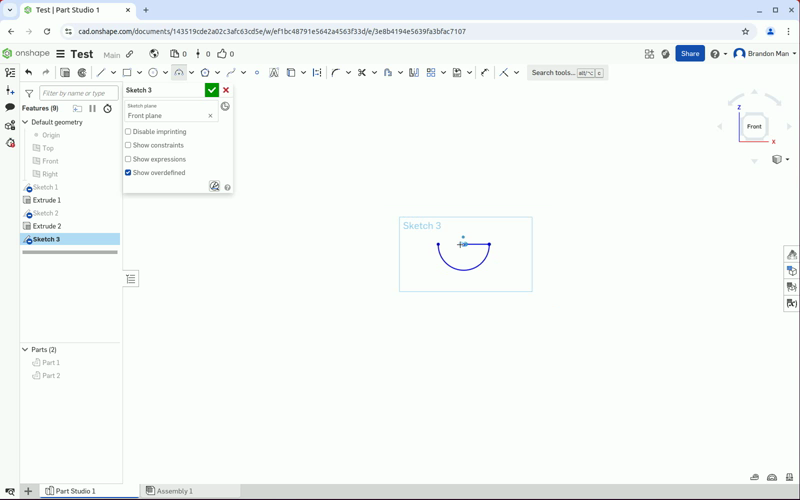
scroll(-6)
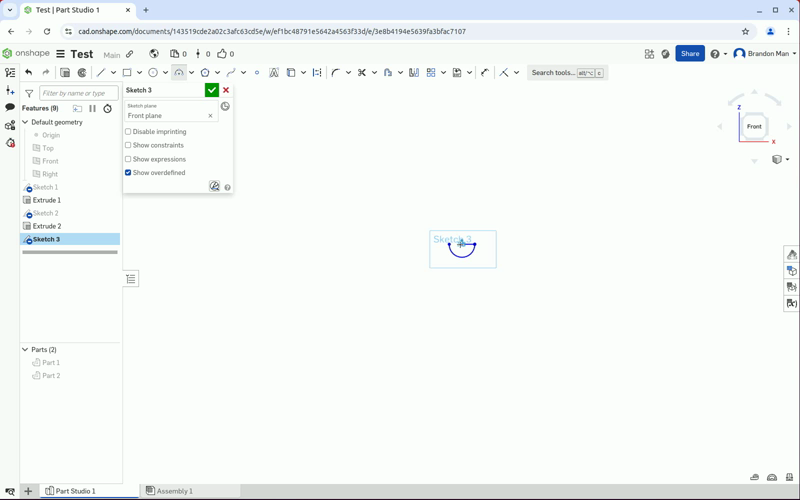
mouse_move(461, 246)
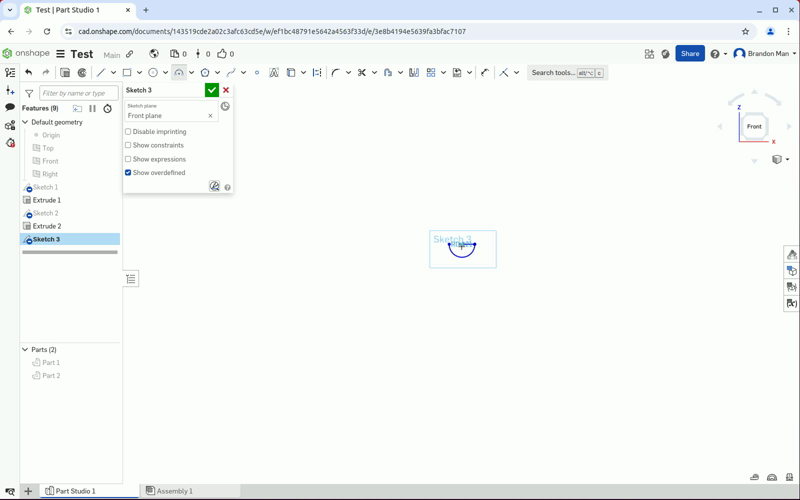
scroll(6)
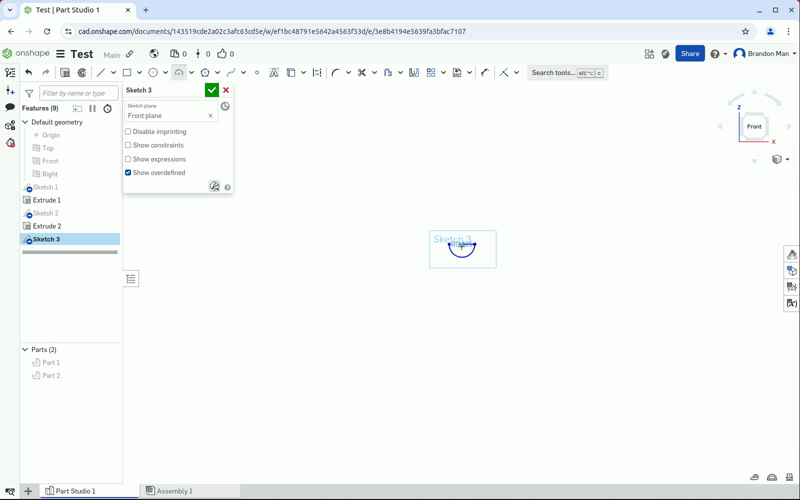
scroll(6)
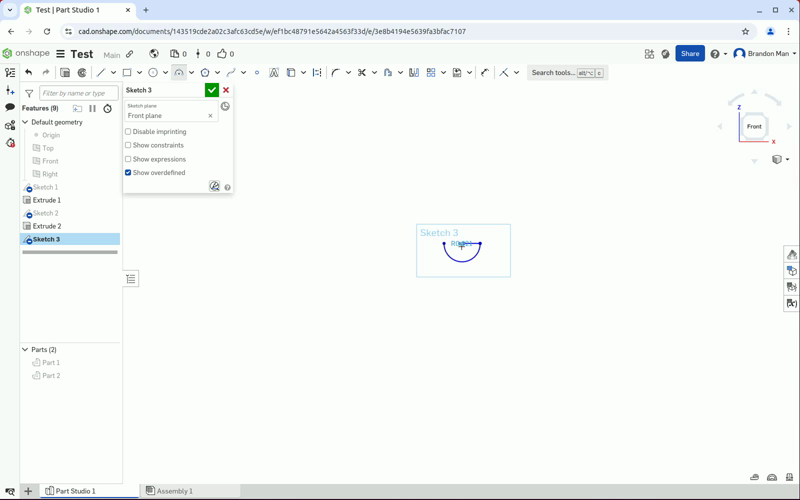
scroll(6)
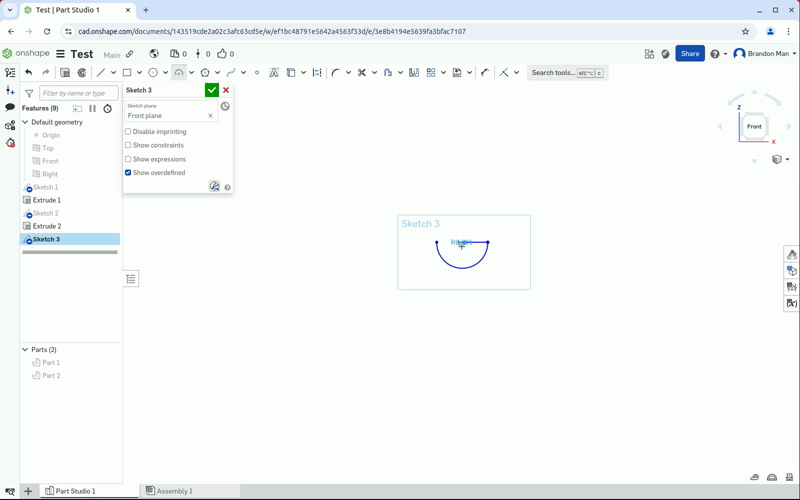
scroll(6)
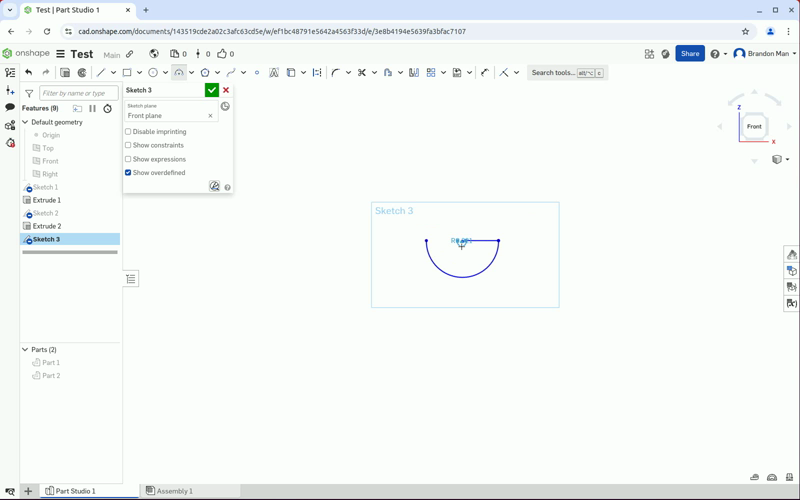
scroll(6)
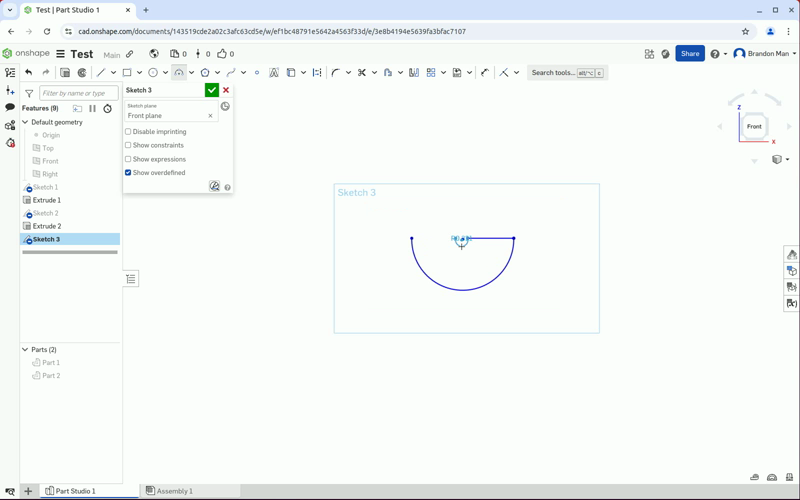
scroll(6)
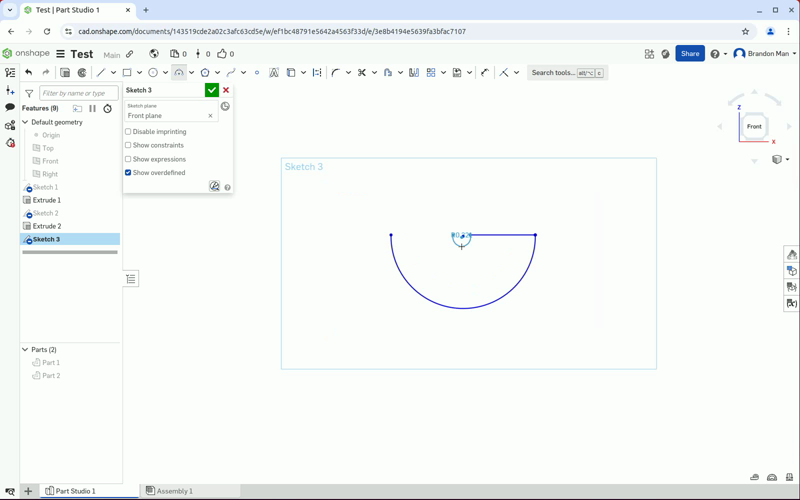
scroll(6)
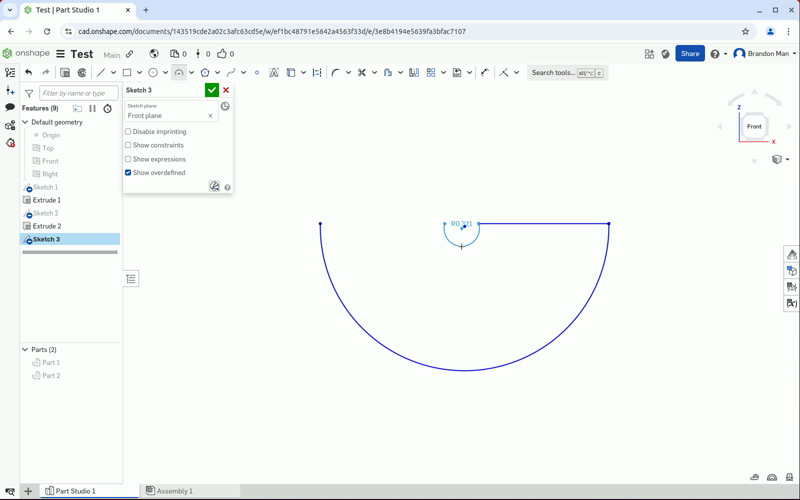
click(461, 246)
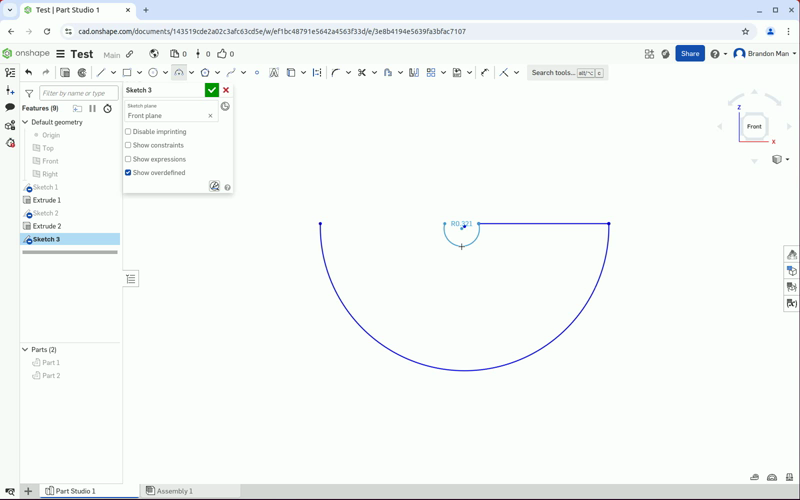
scroll(-6)
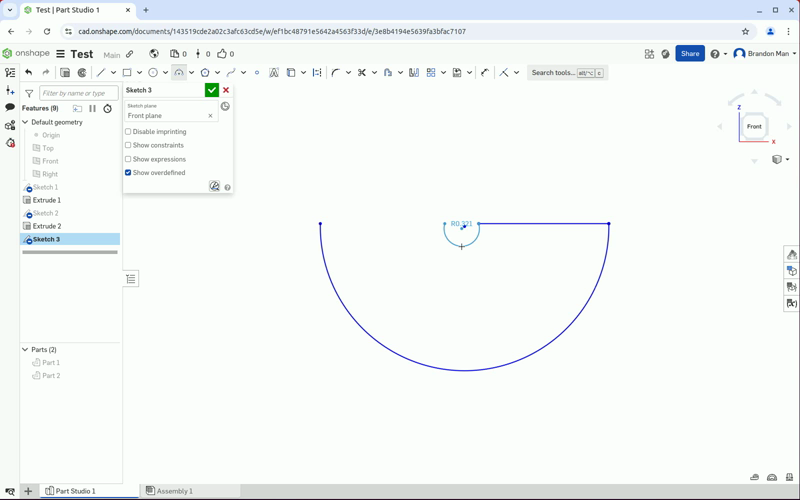
scroll(-6)
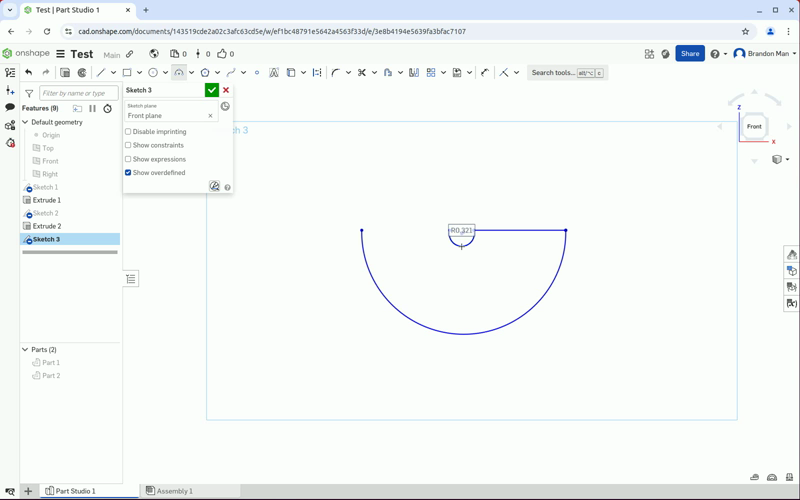
scroll(-6)
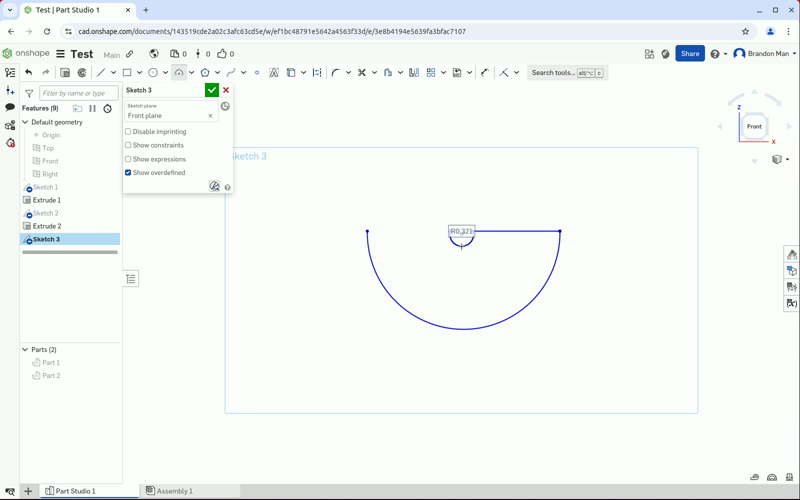
scroll(-6)
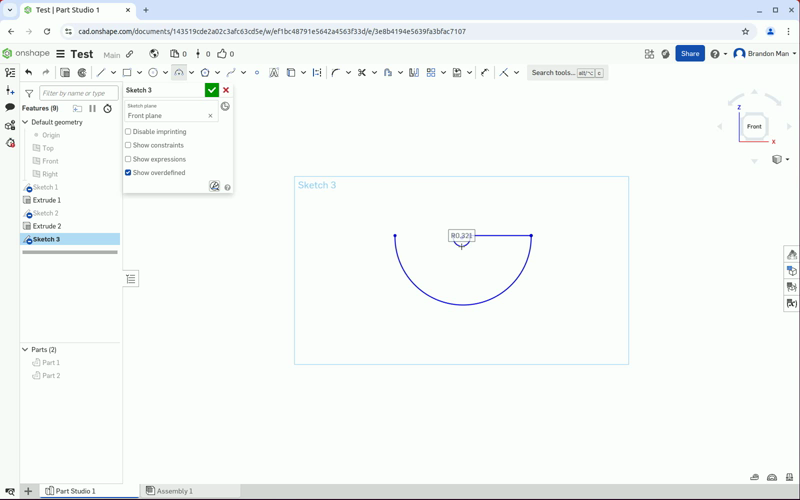
scroll(-6)
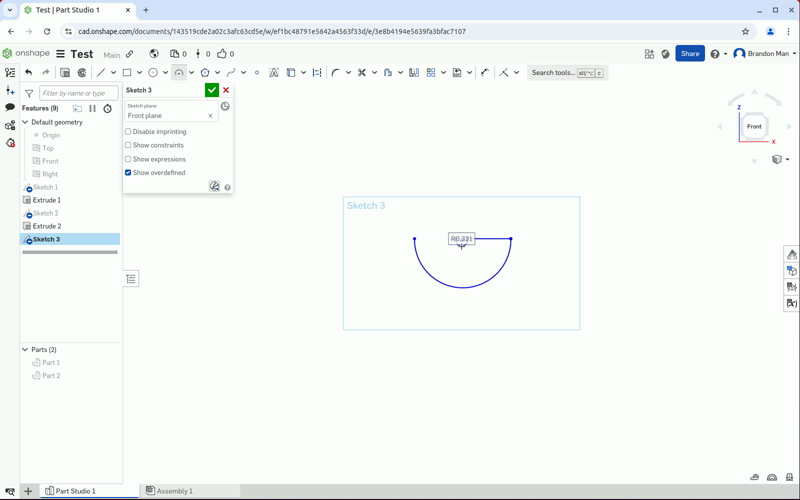
scroll(-6)
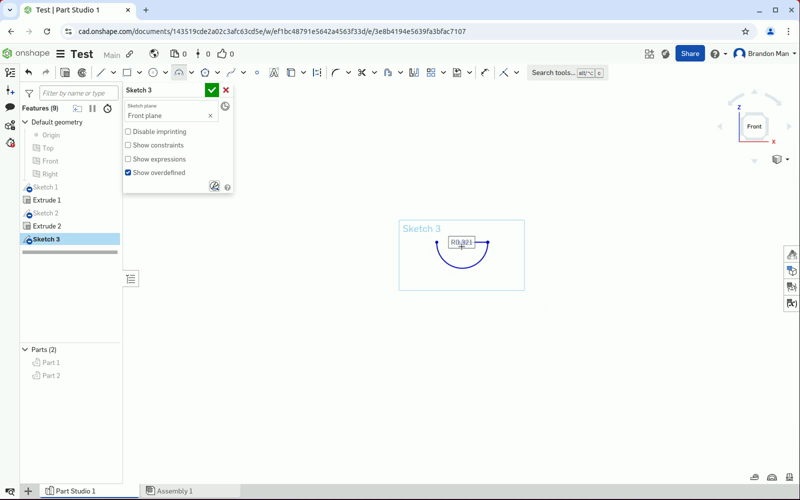
scroll(-6)
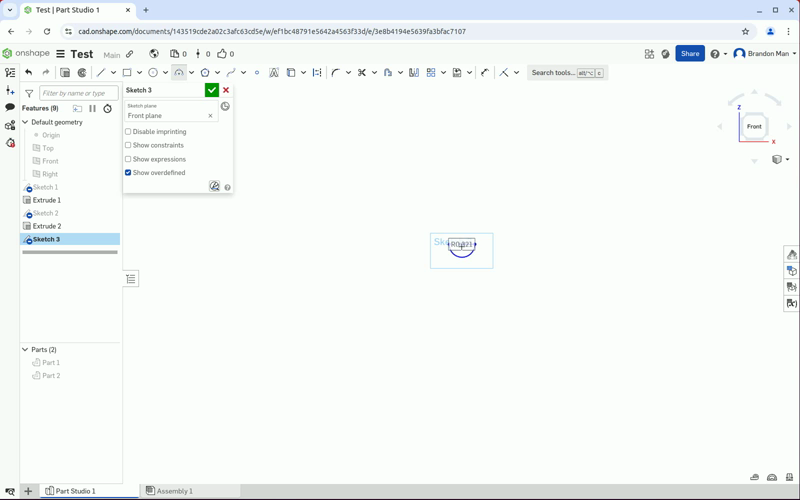
key_up(shift)
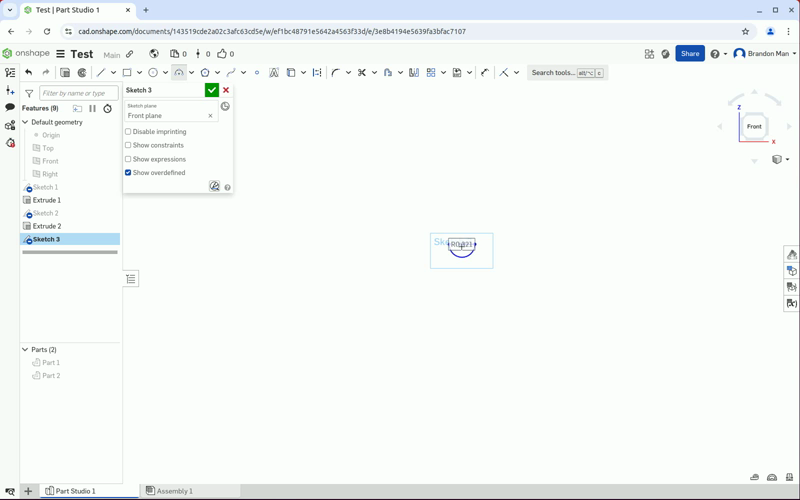
key(esc)
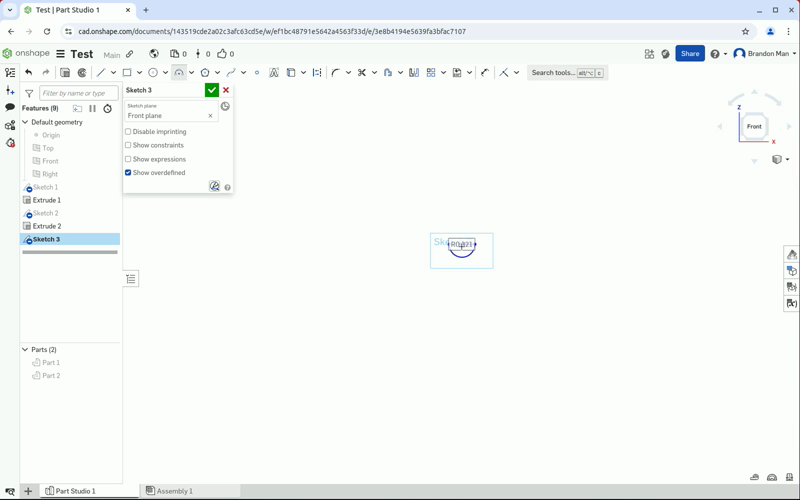
key(l)
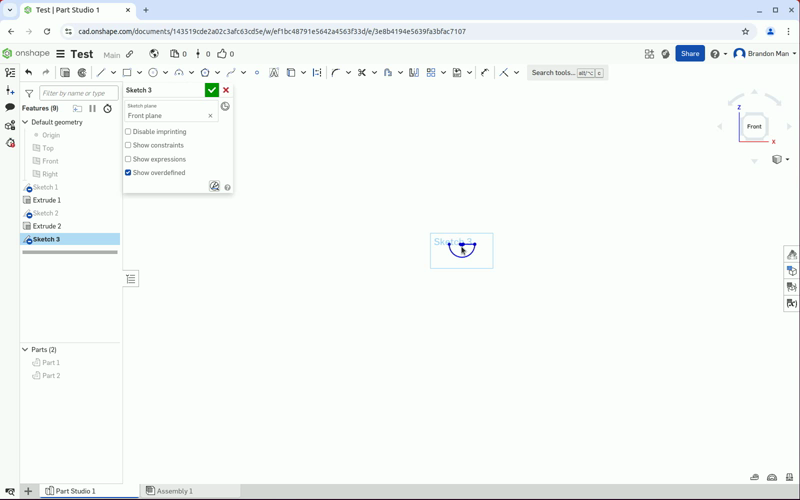
mouse_move(460, 244)
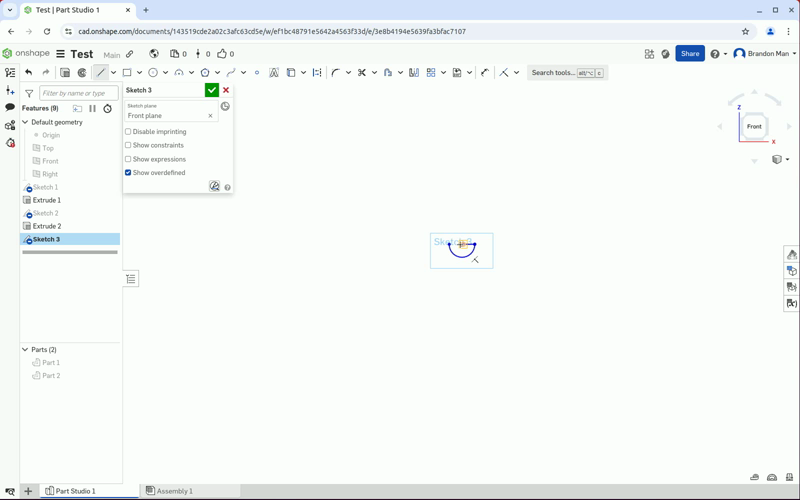
scroll(6)
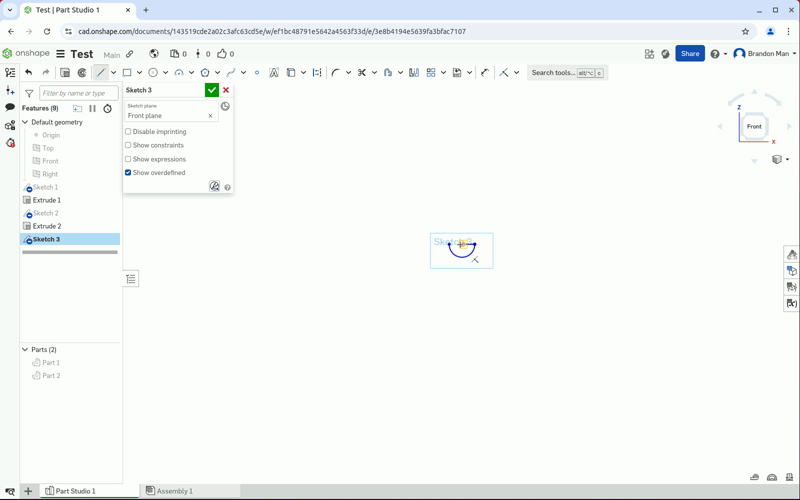
scroll(6)
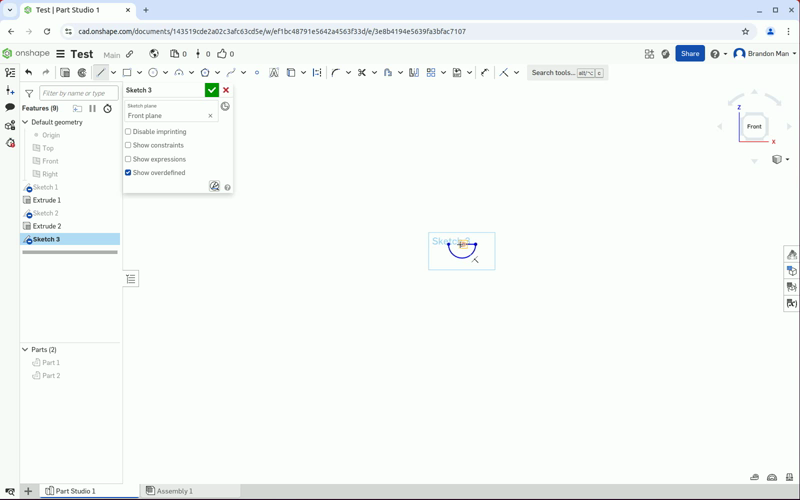
scroll(6)
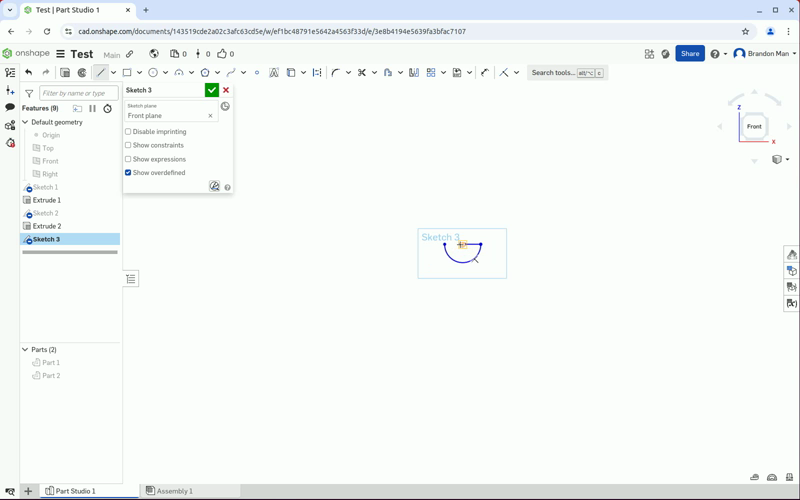
scroll(6)
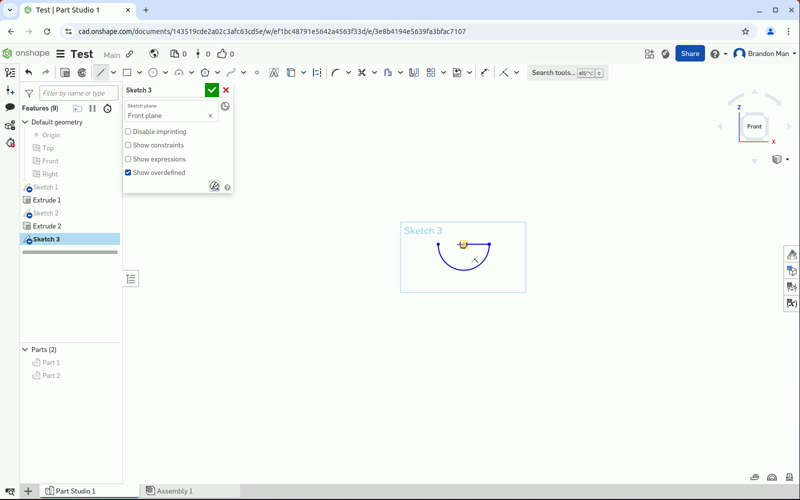
scroll(6)
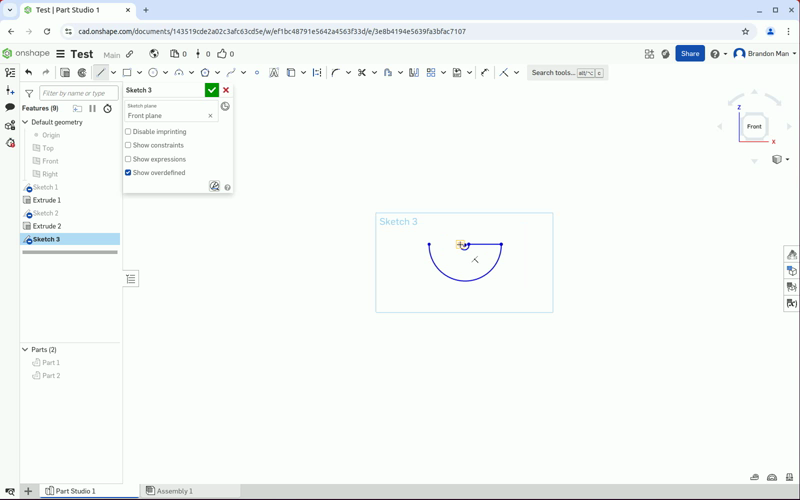
scroll(6)
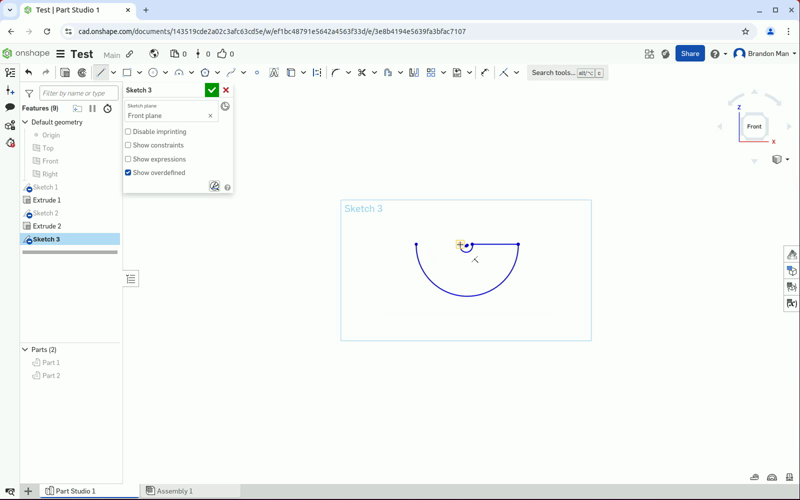
scroll(6)
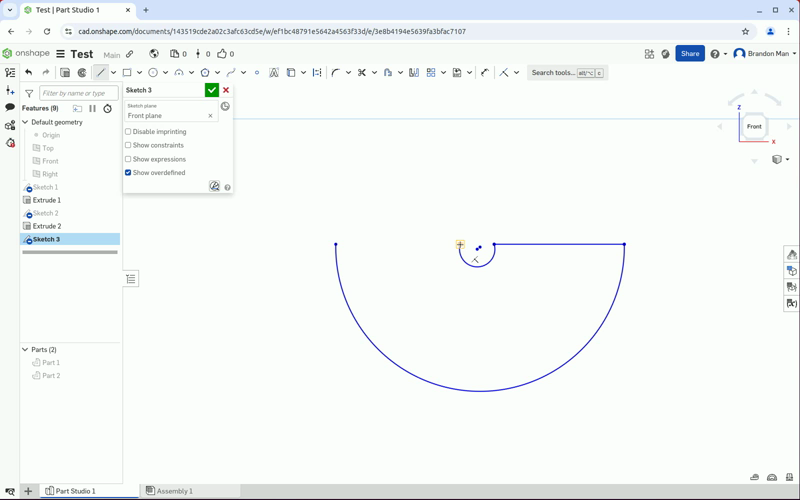
click(460, 244)
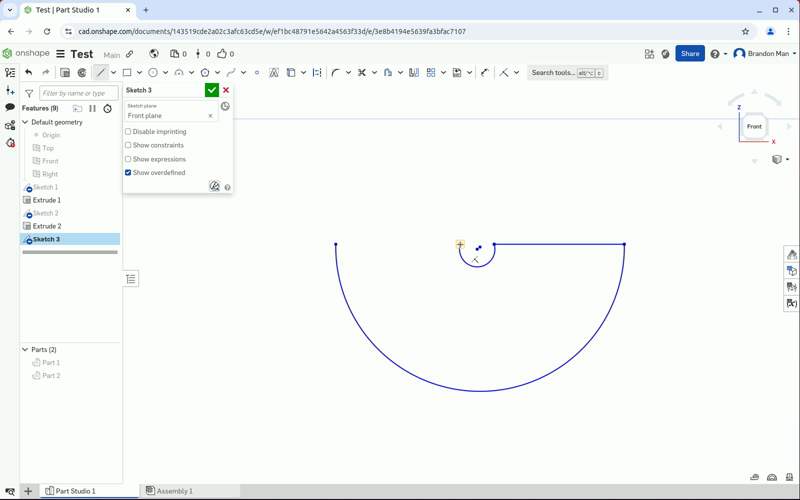
scroll(-6)
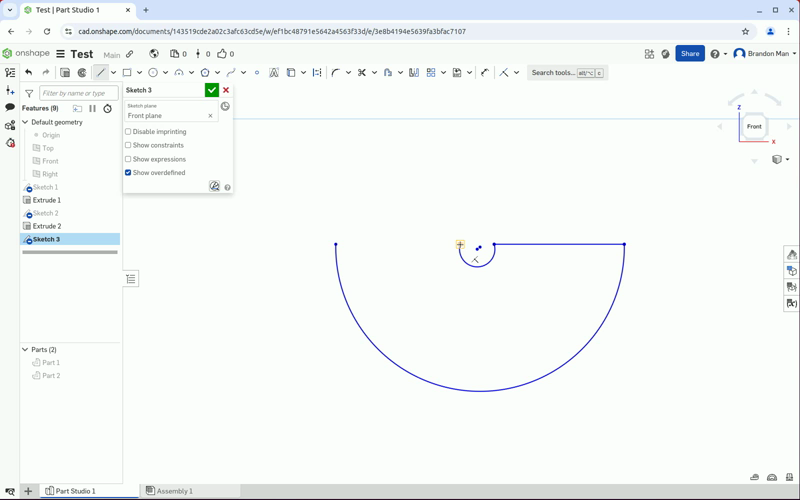
scroll(-6)
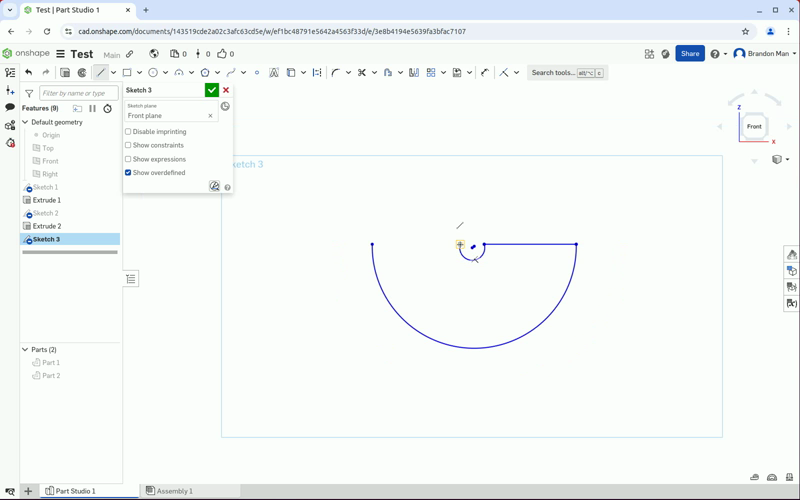
scroll(-6)
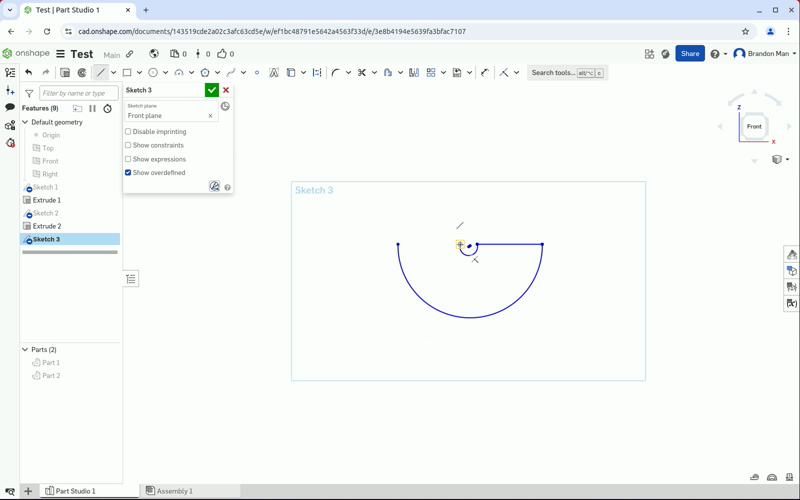
scroll(-6)
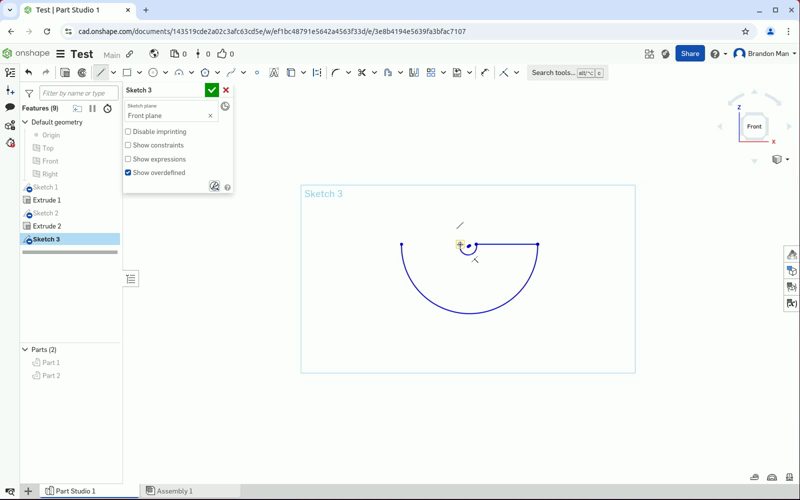
scroll(-6)
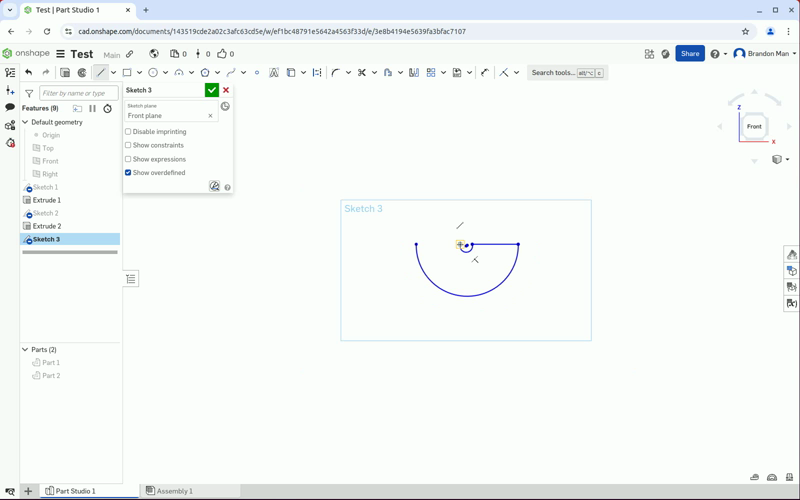
scroll(-6)
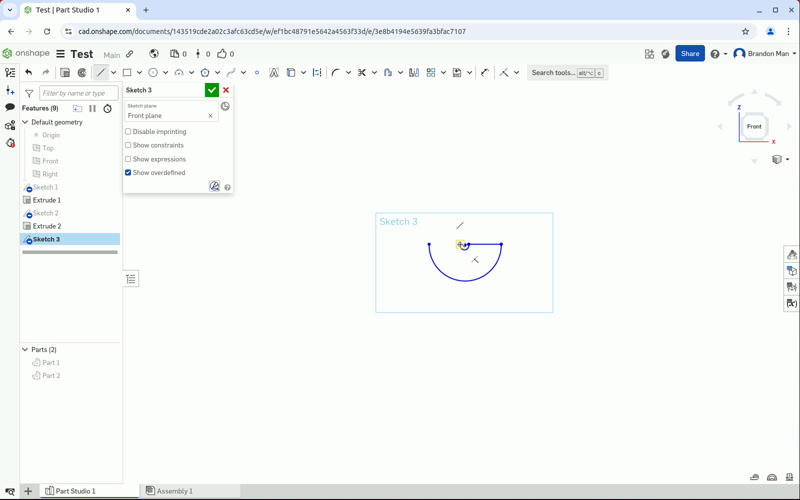
scroll(-6)
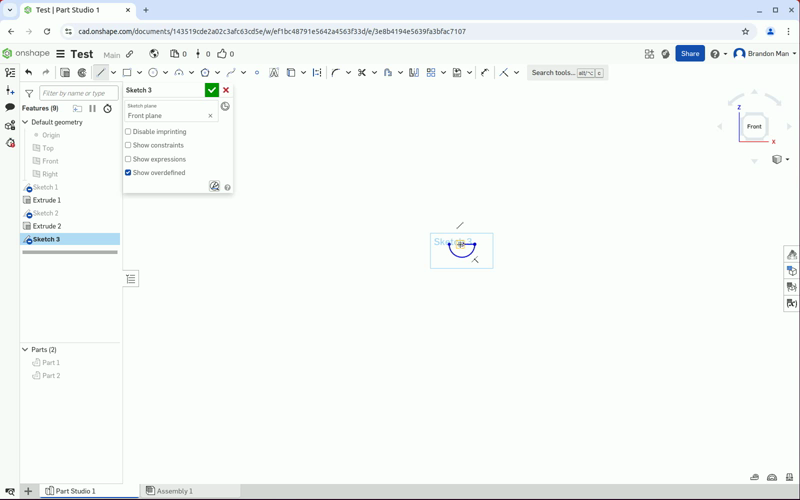
mouse_move(490, 244)
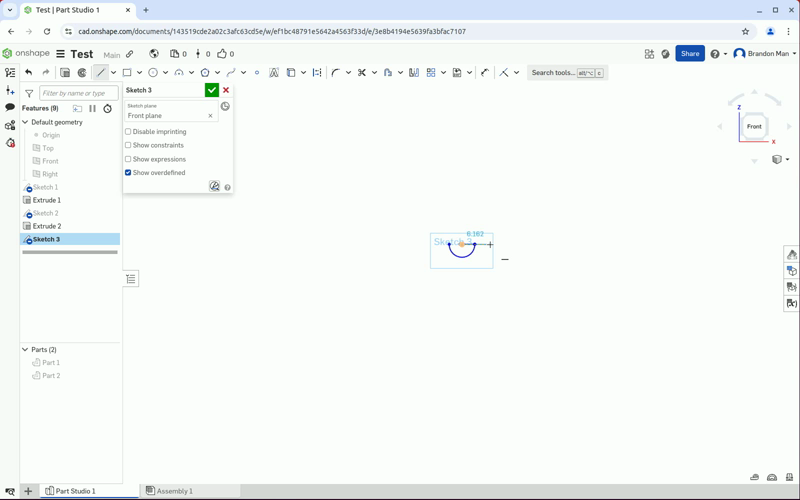
key_down(shift)
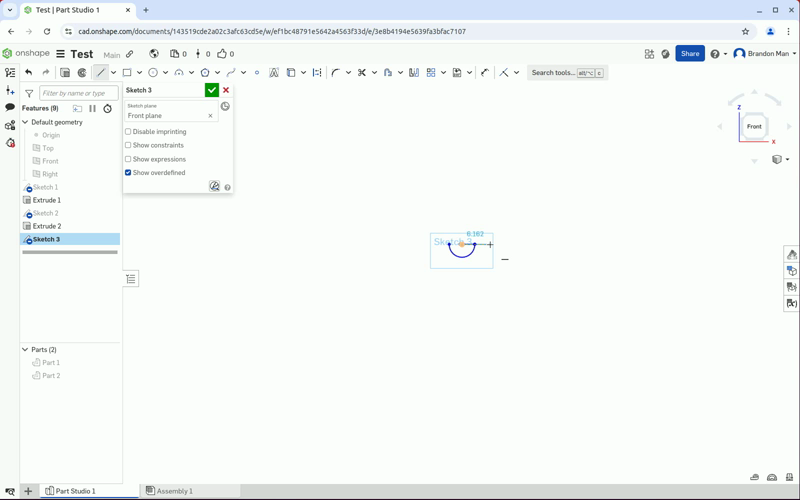
mouse_move(449, 244)
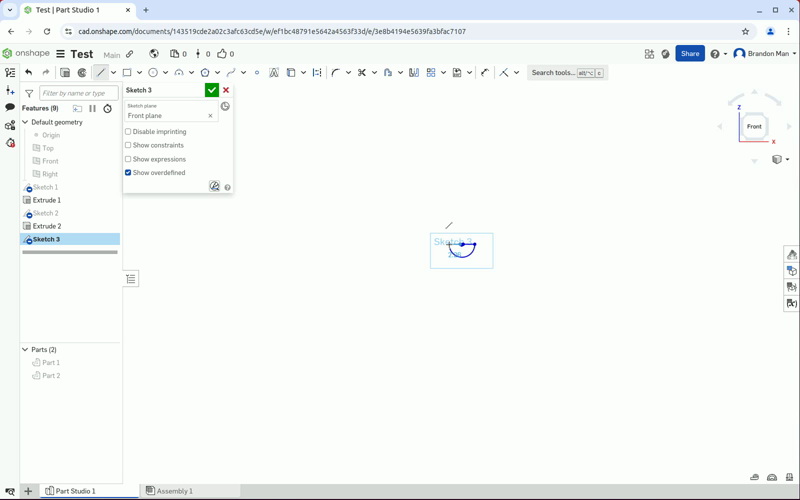
key_up(shift)
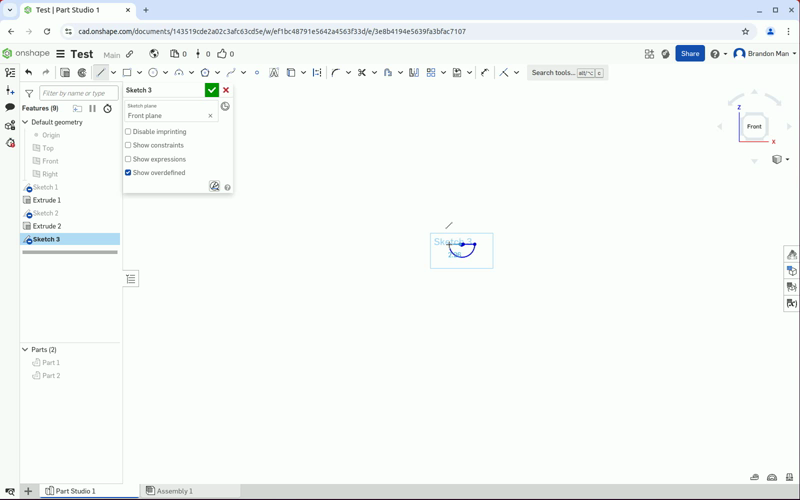
click(449, 244)
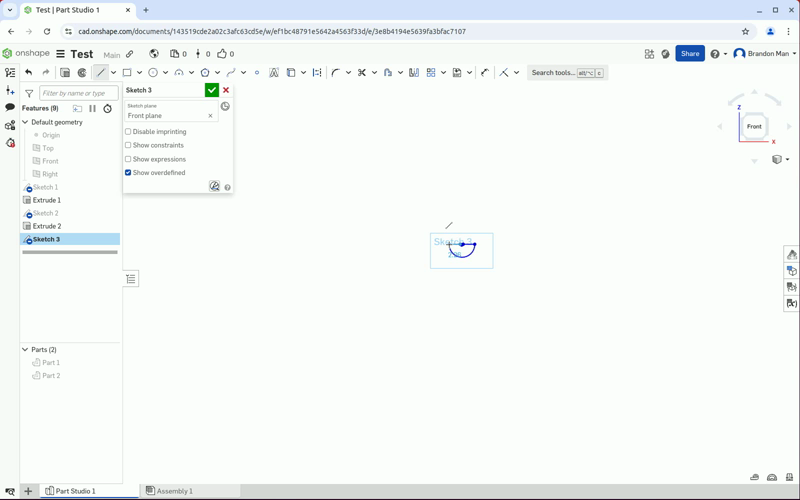
key(esc)
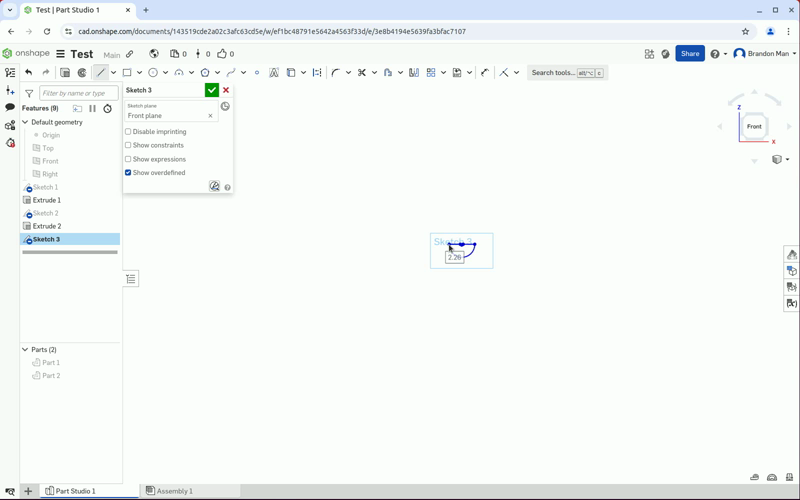
mouse_move(457, 248)
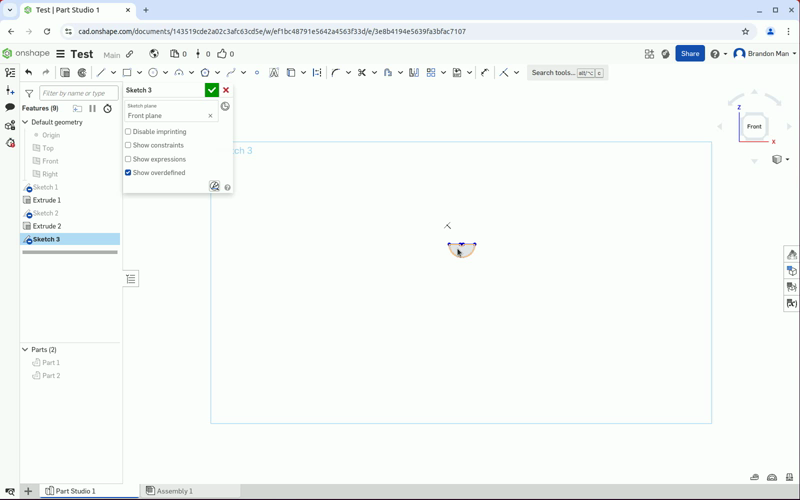
scroll(6)
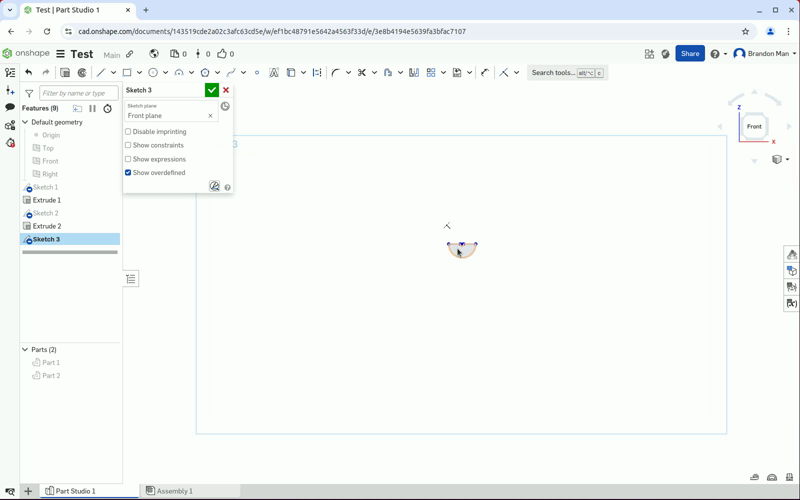
scroll(6)
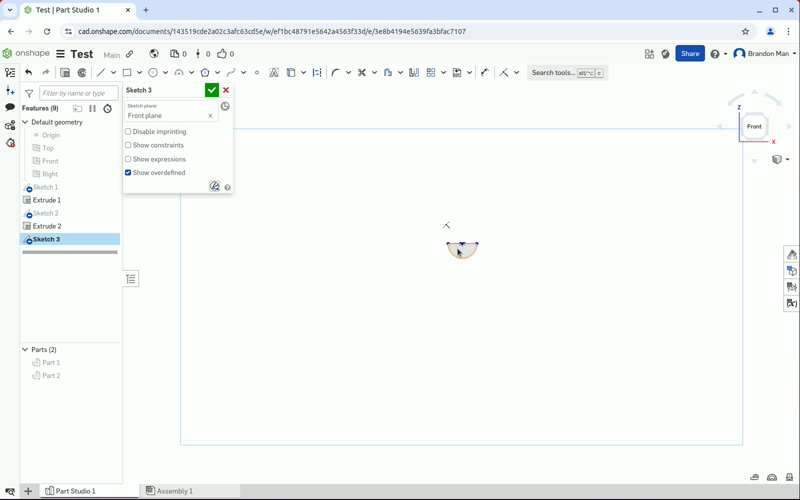
scroll(6)
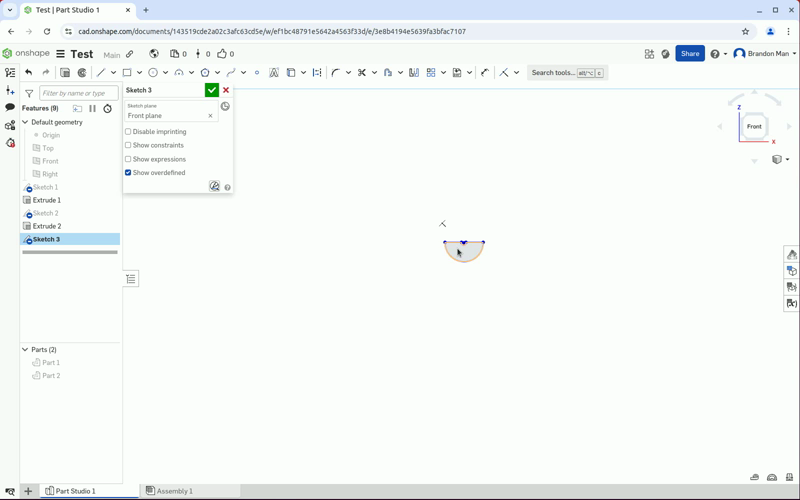
scroll(6)
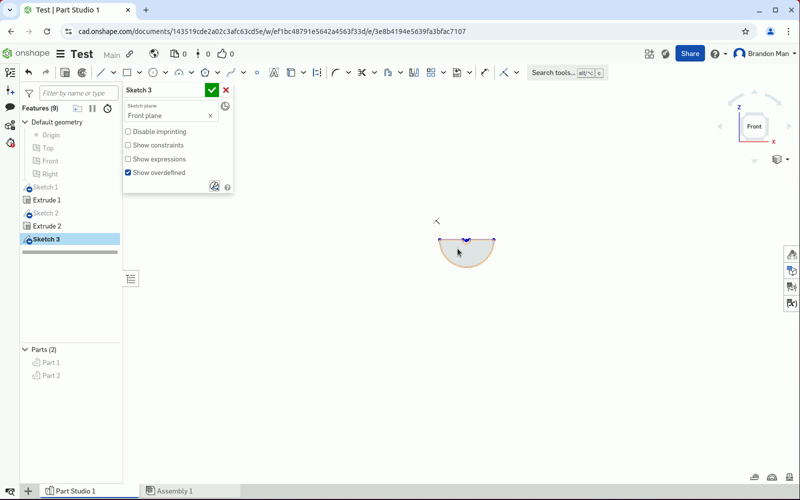
scroll(6)
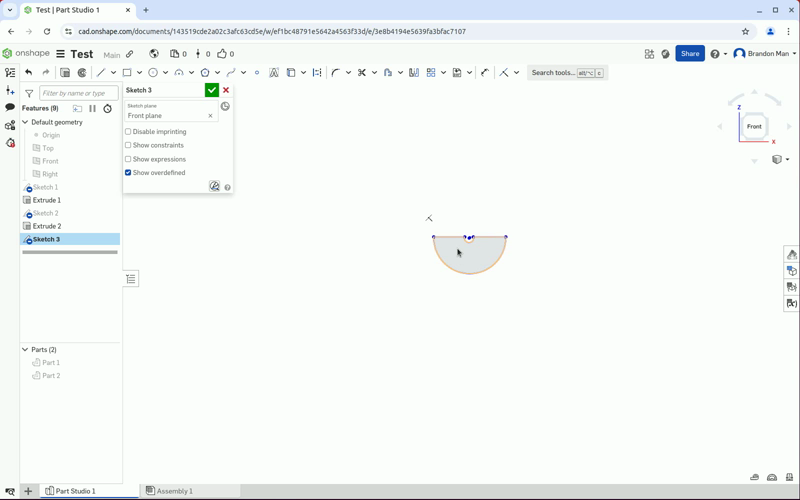
scroll(6)
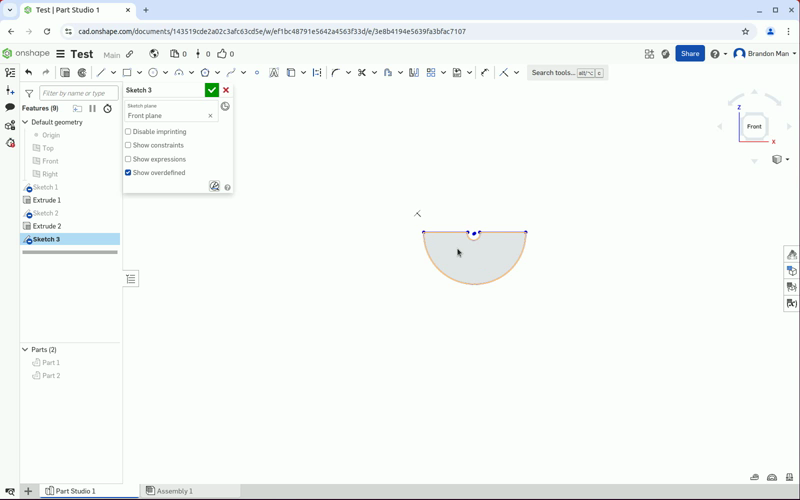
scroll(6)
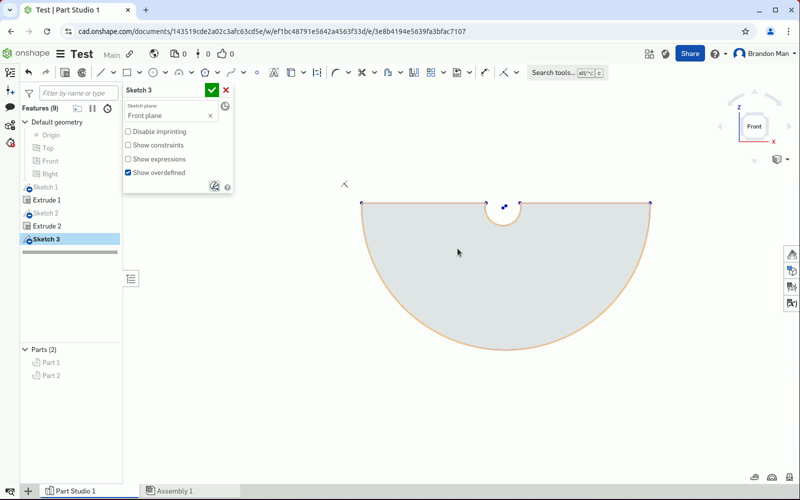
click(457, 248)
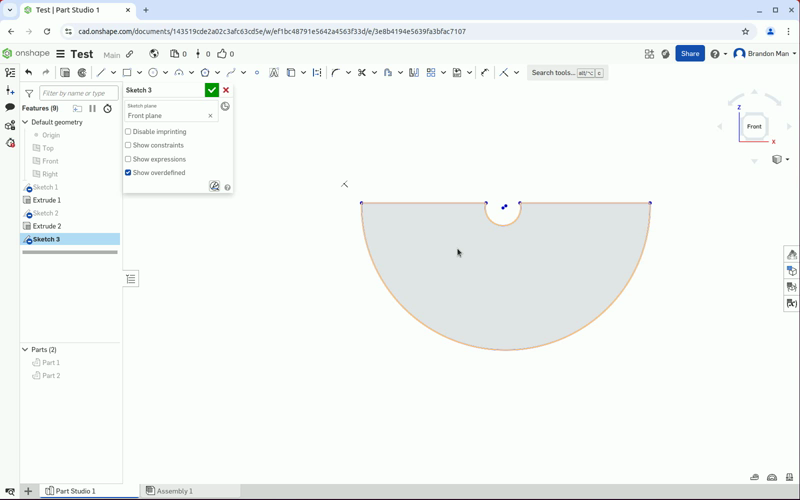
scroll(-6)
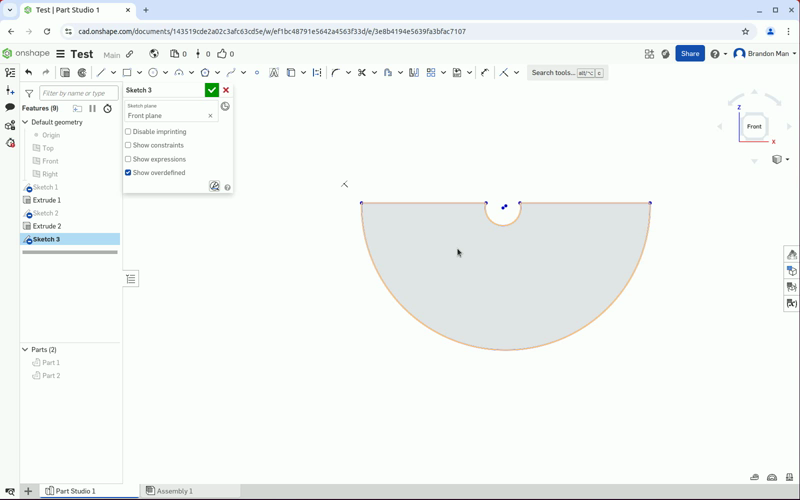
scroll(-6)
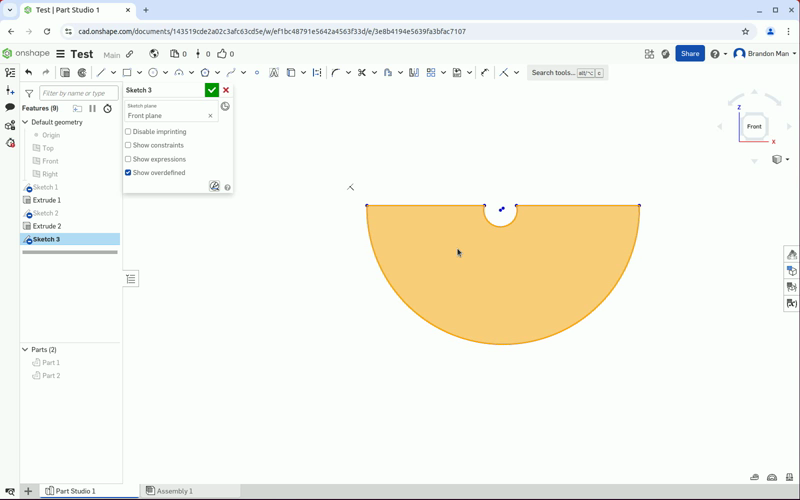
scroll(-6)
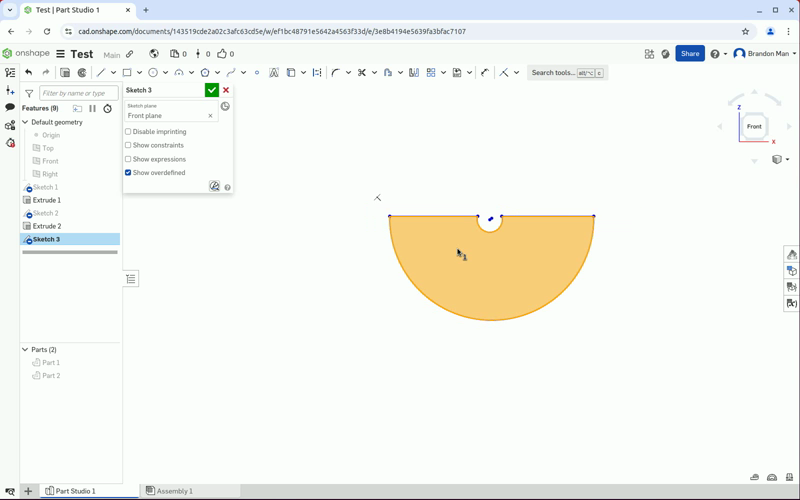
scroll(-6)
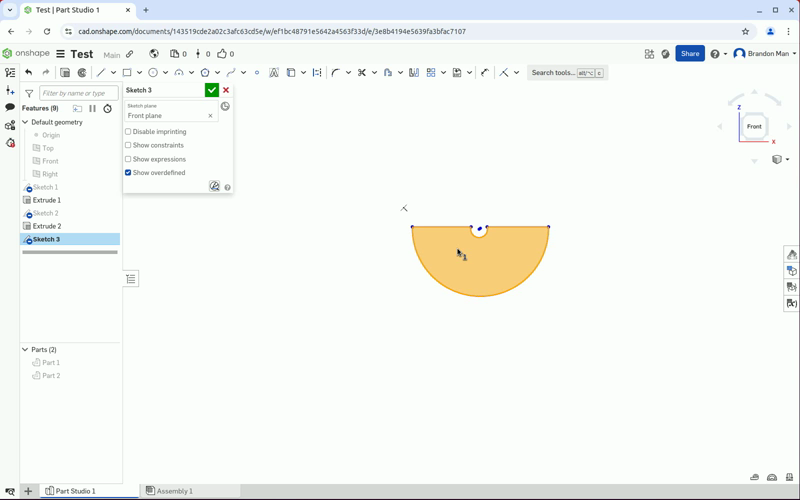
scroll(-6)
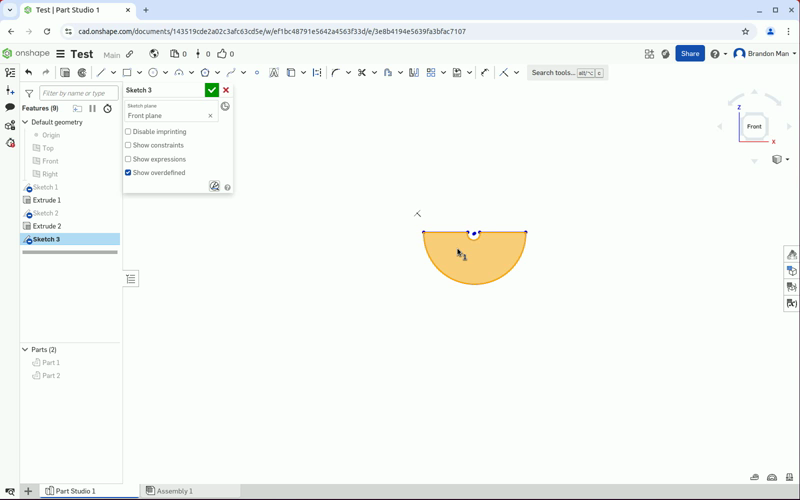
scroll(-6)
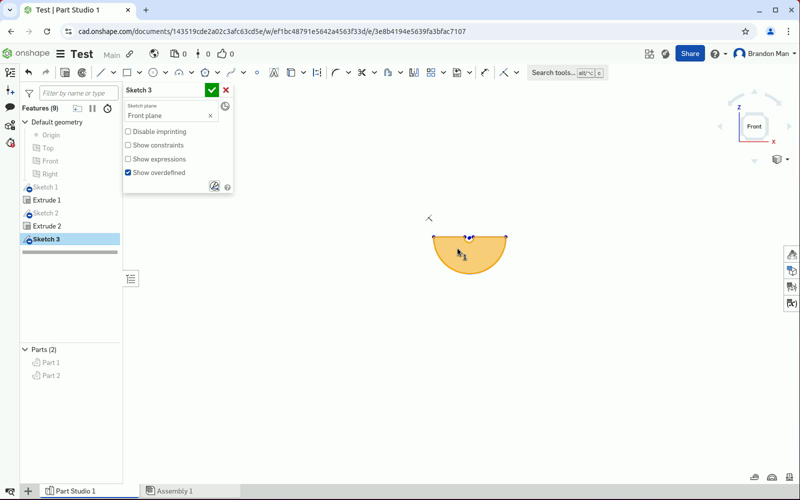
scroll(-6)
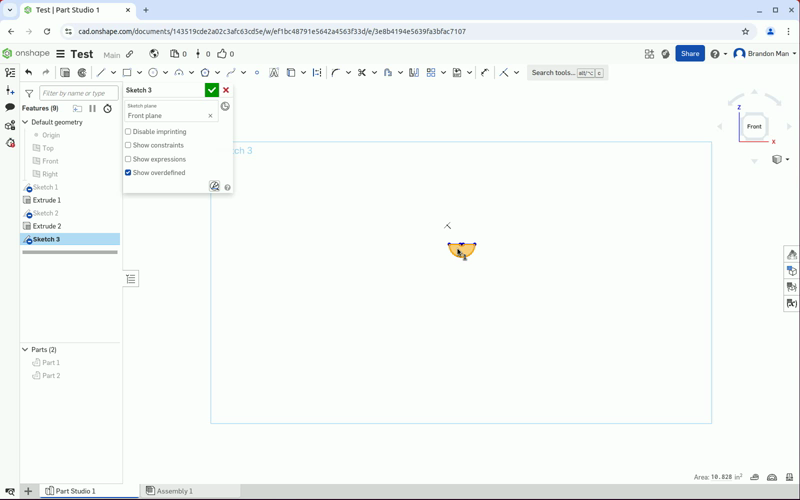
mouse_move(73, 352)
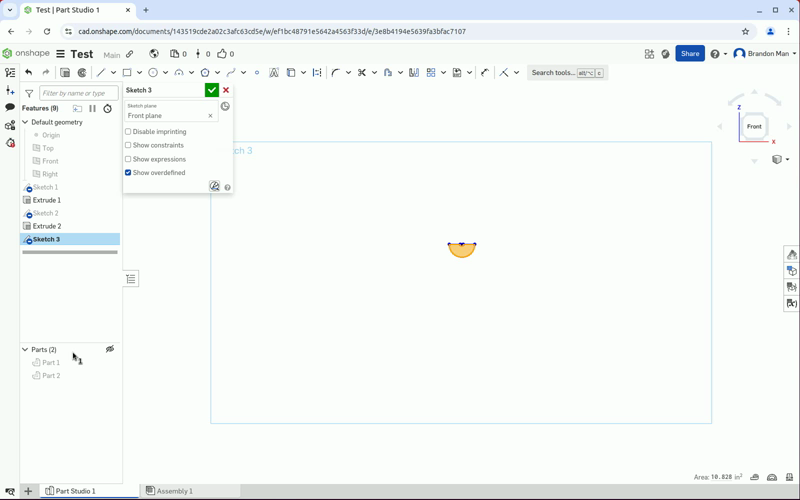
key(shift+y)
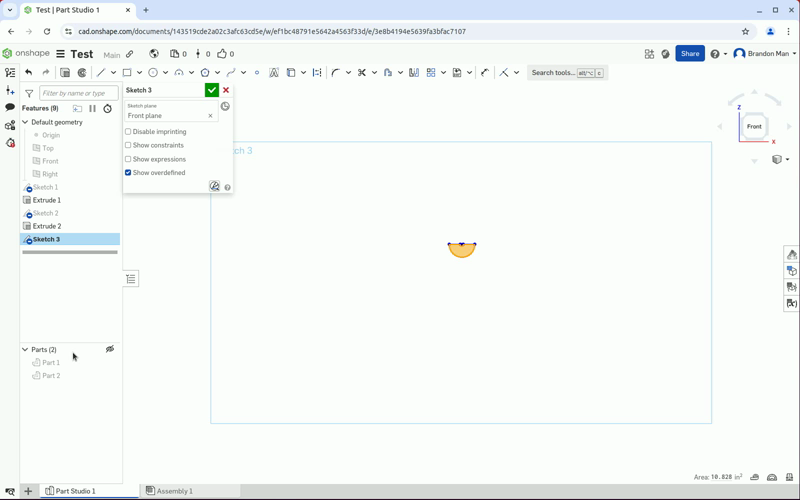
key(shift+e)
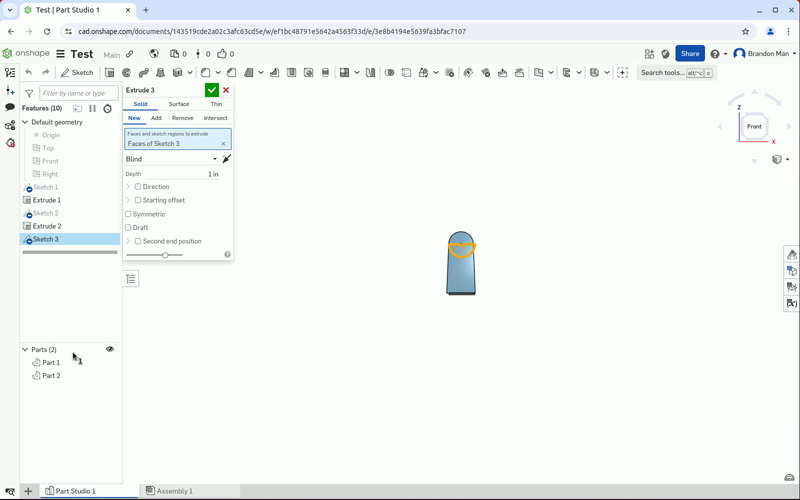
mouse_move(143, 106)
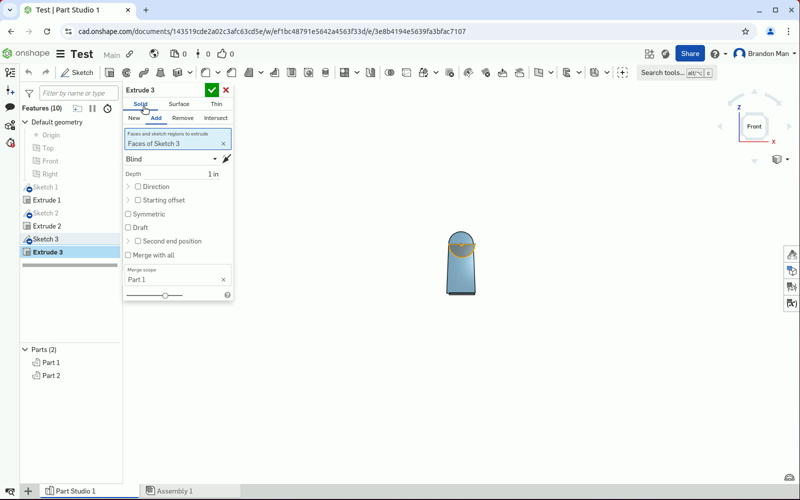
click(143, 106)
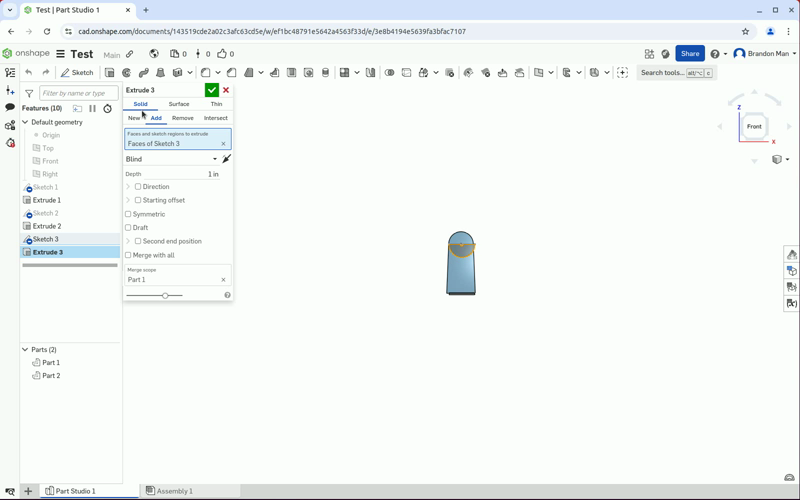
mouse_move(137, 120)
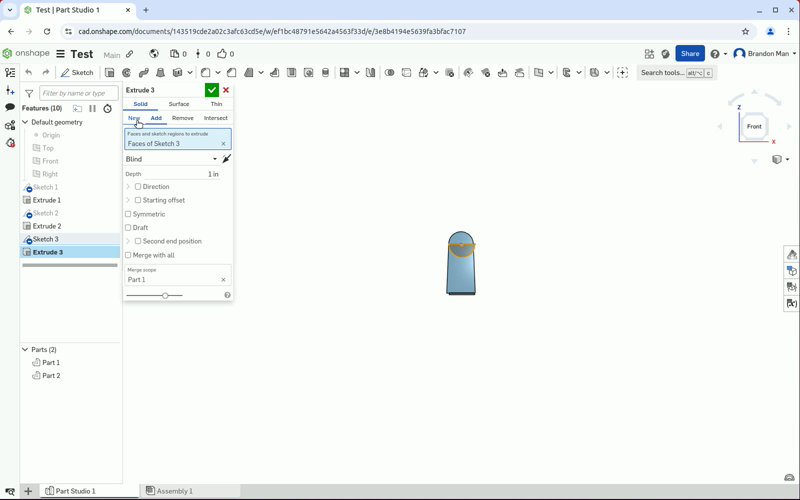
click(137, 120)
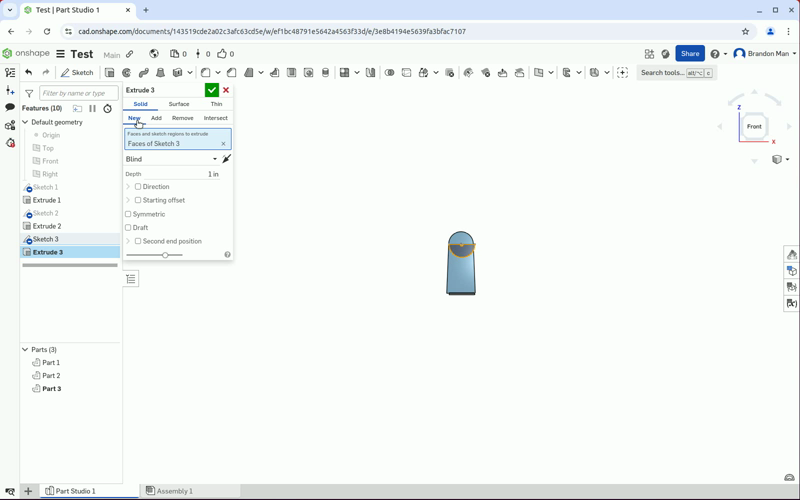
key(tab, 4)
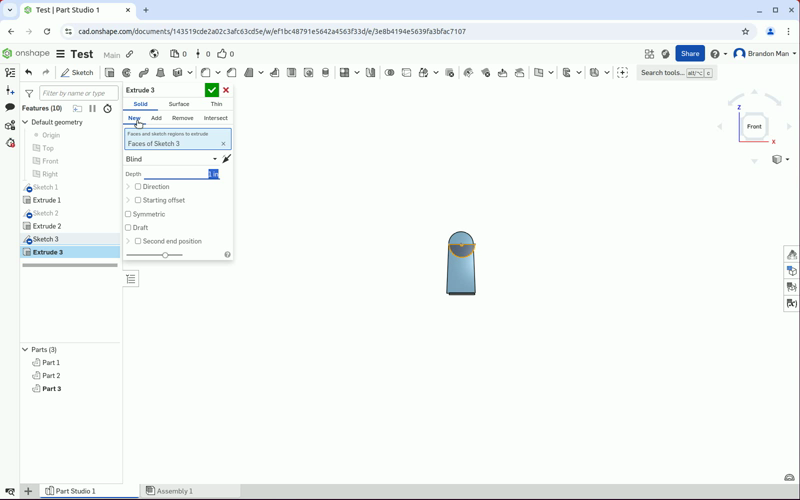
text(0.481)
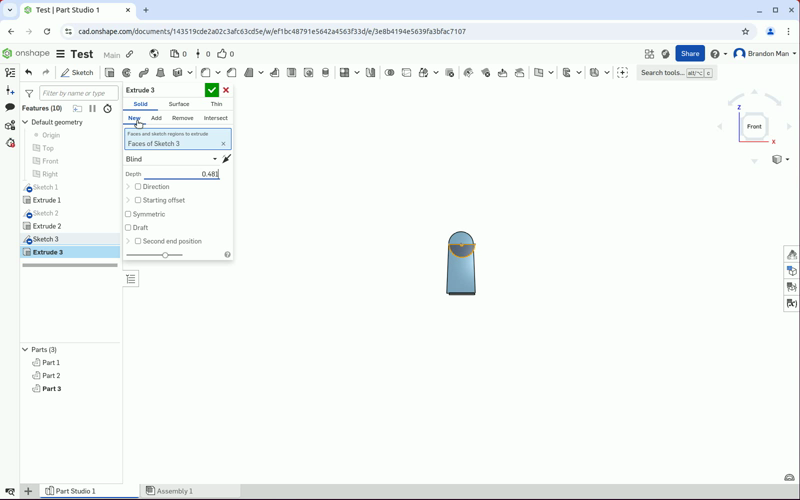
key(enter)
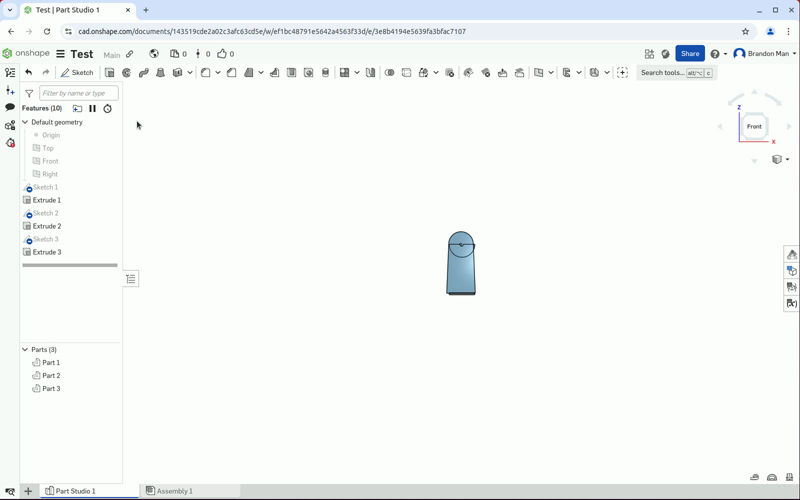
key(shift+h)
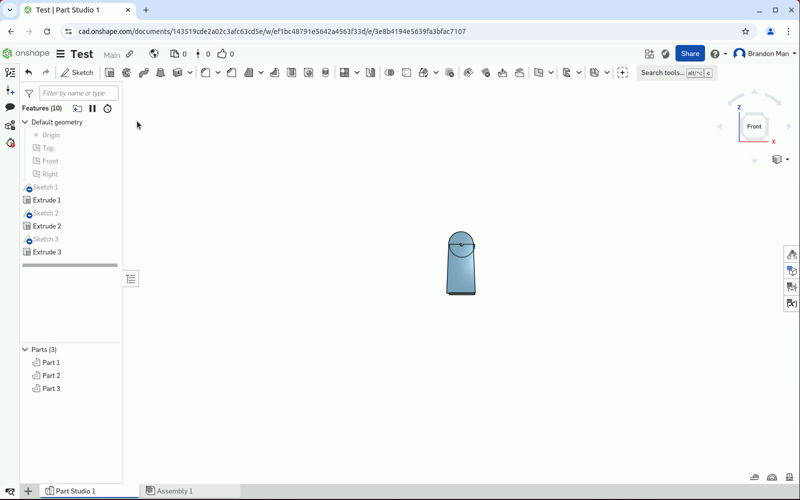
key(shift+h)
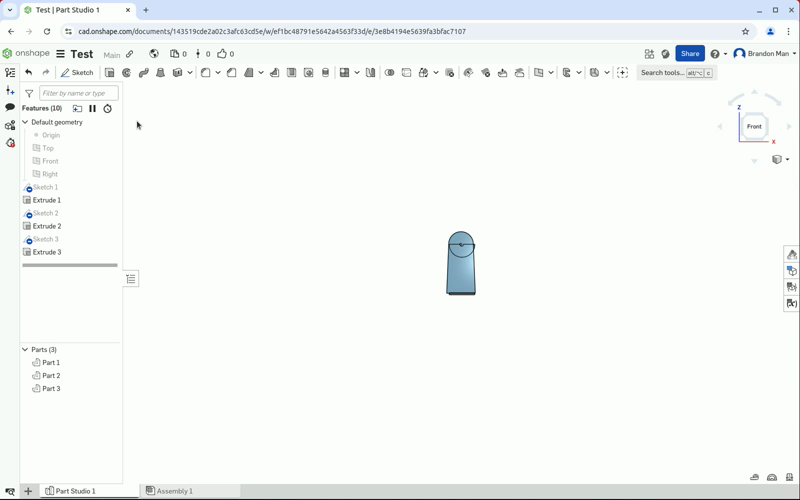
mouse_move(73, 189)
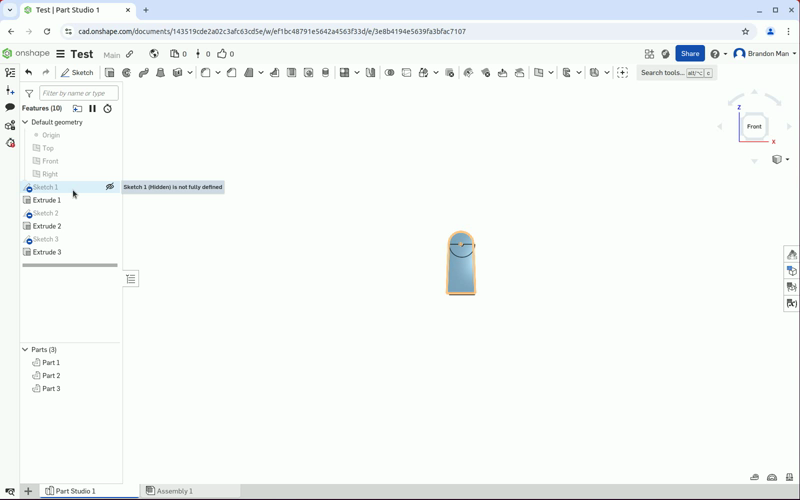
click(73, 189)
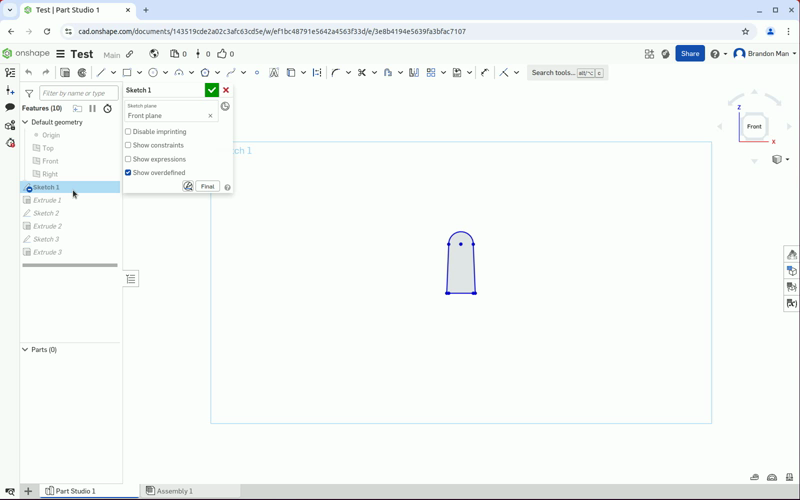
mouse_move(229, 92)
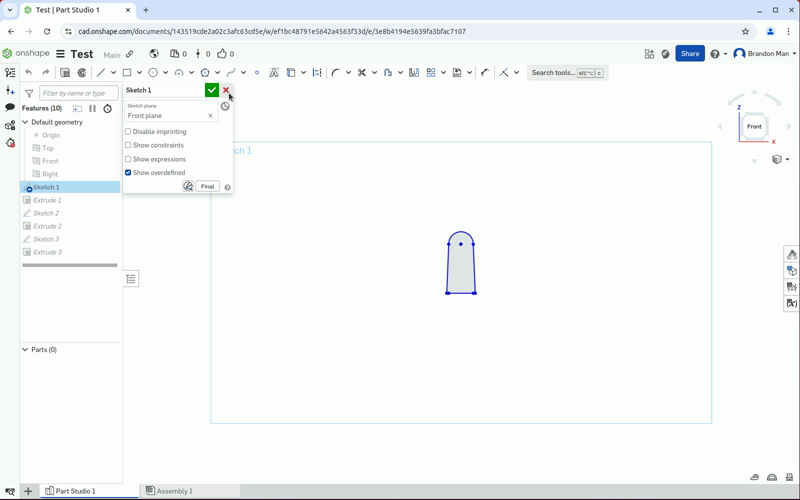
click(229, 92)
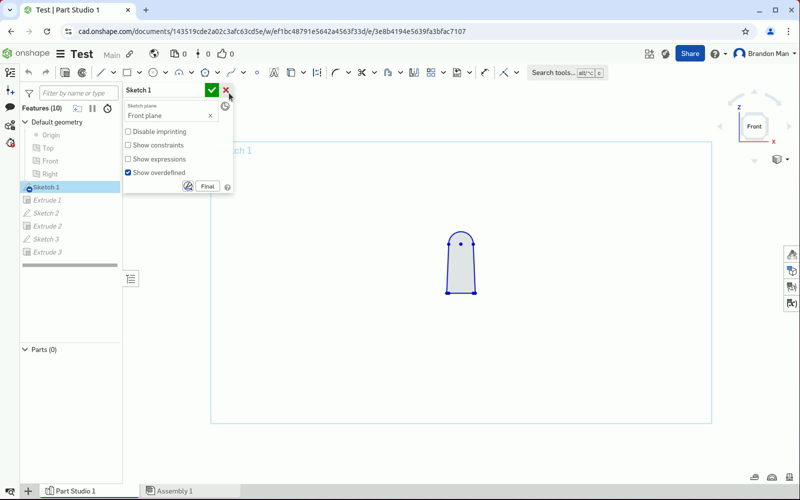
key(shift+s)
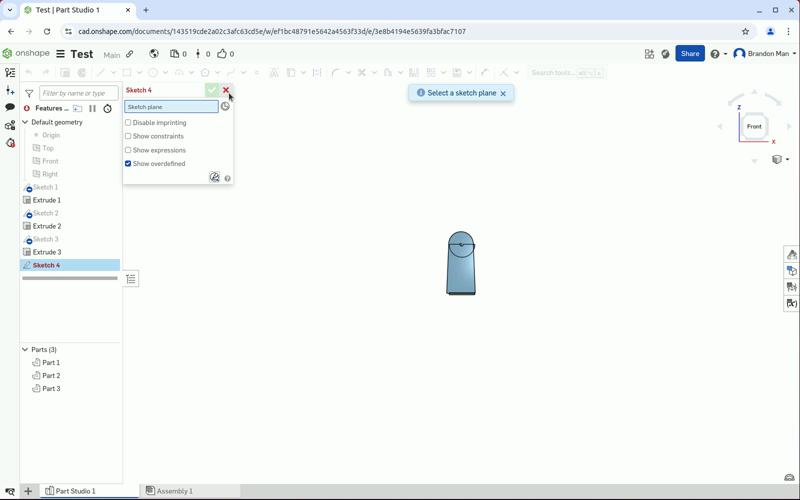
mouse_move(73, 163)
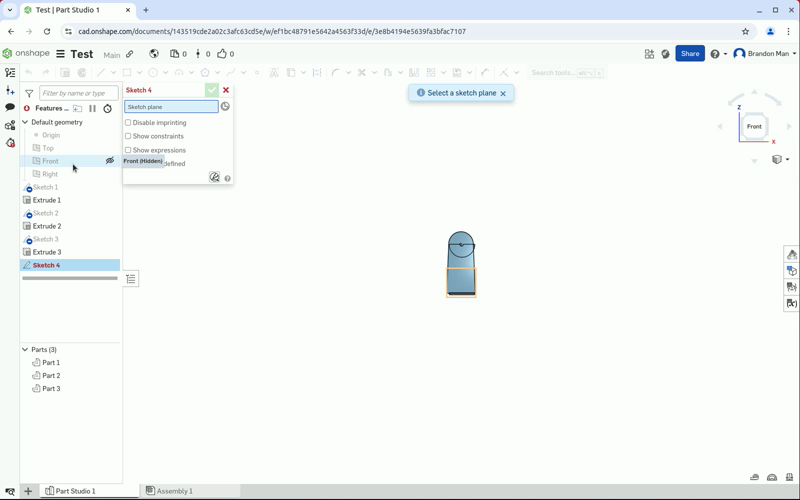
click(73, 163)
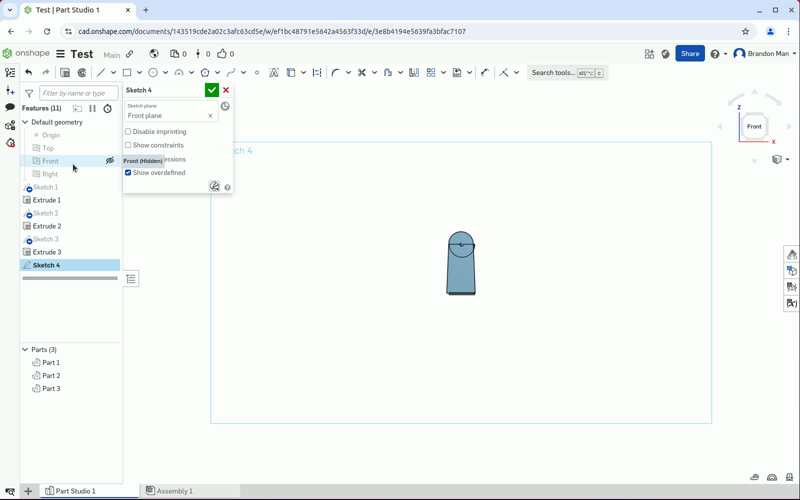
mouse_move(73, 352)
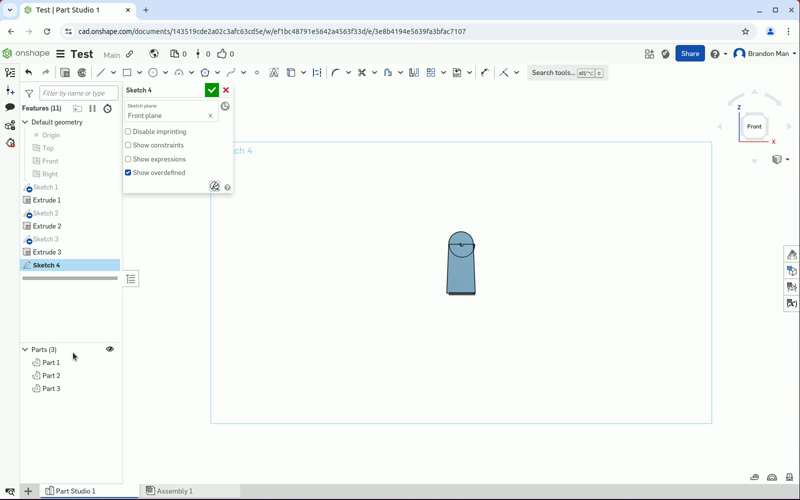
key(y)
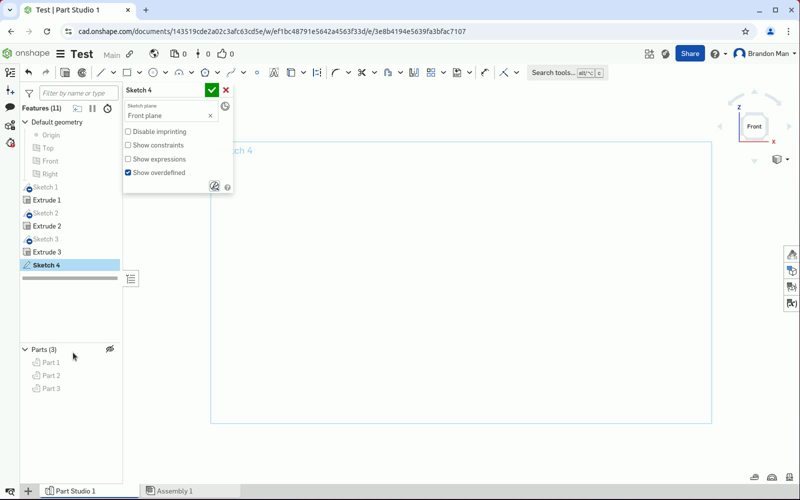
key(l)
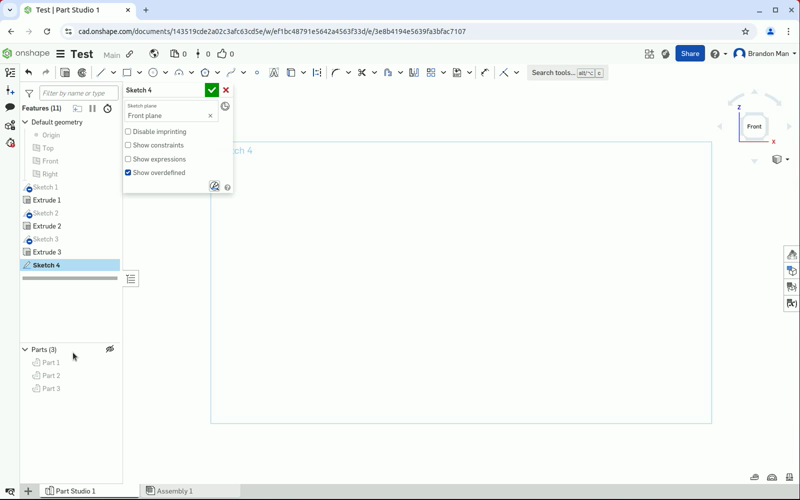
key_down(shift)
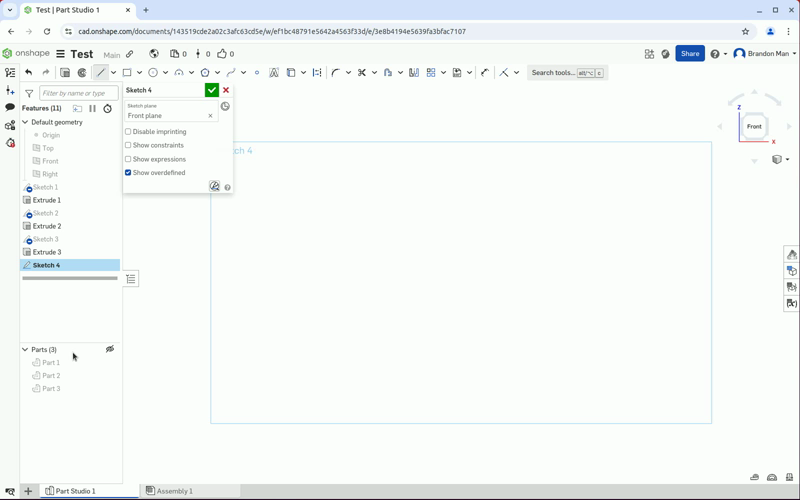
mouse_move(449, 244)
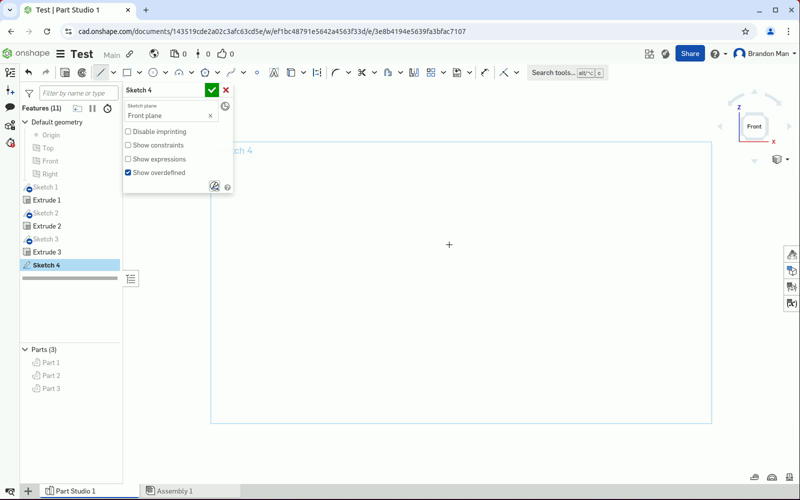
click(449, 244)
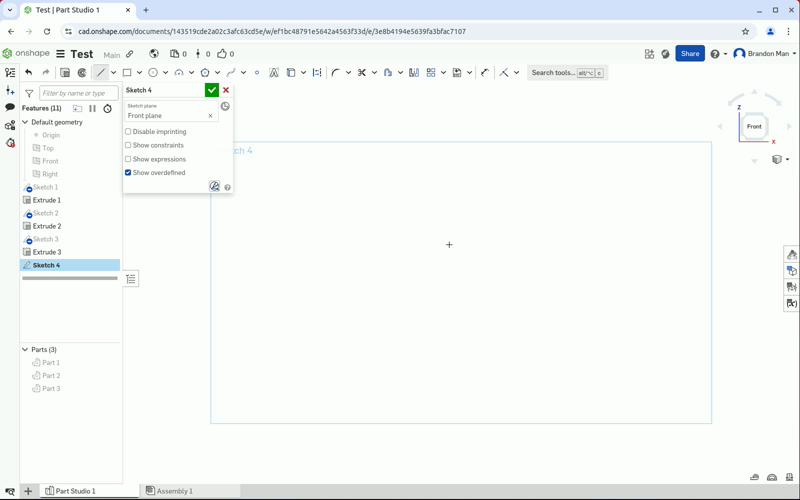
key_up(shift)
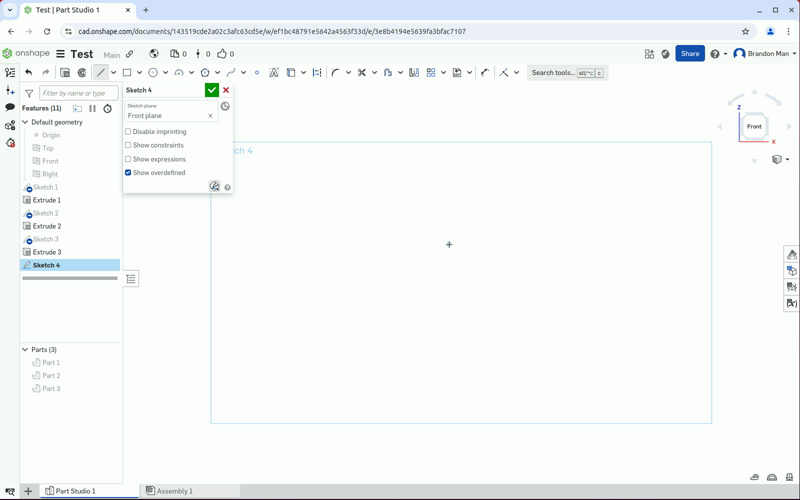
key_down(shift)
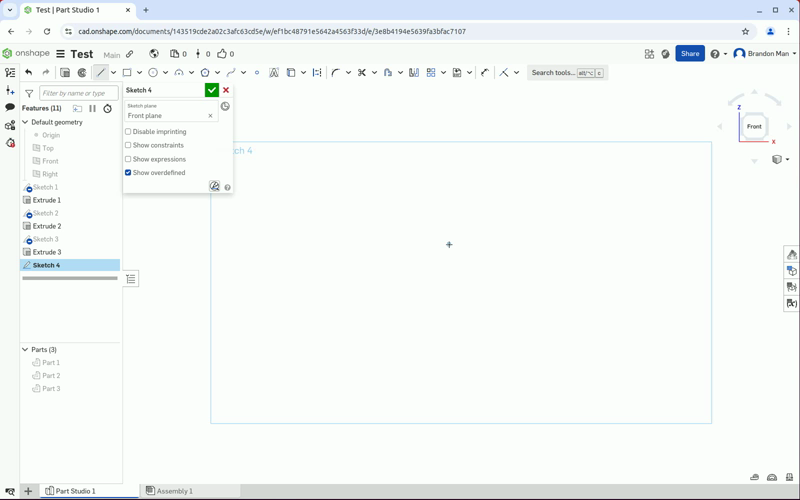
mouse_move(479, 244)
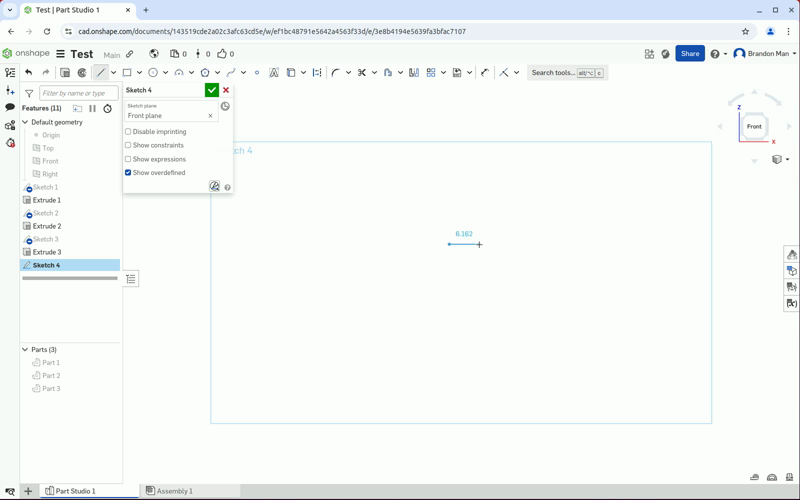
mouse_move(459, 244)
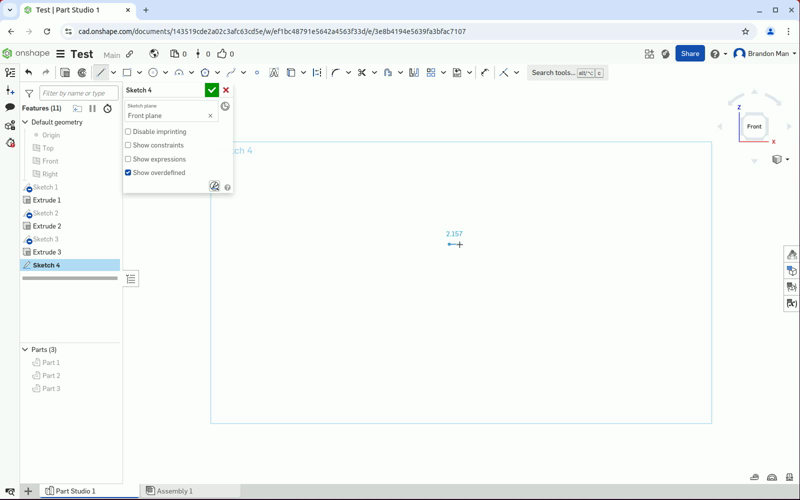
click(459, 244)
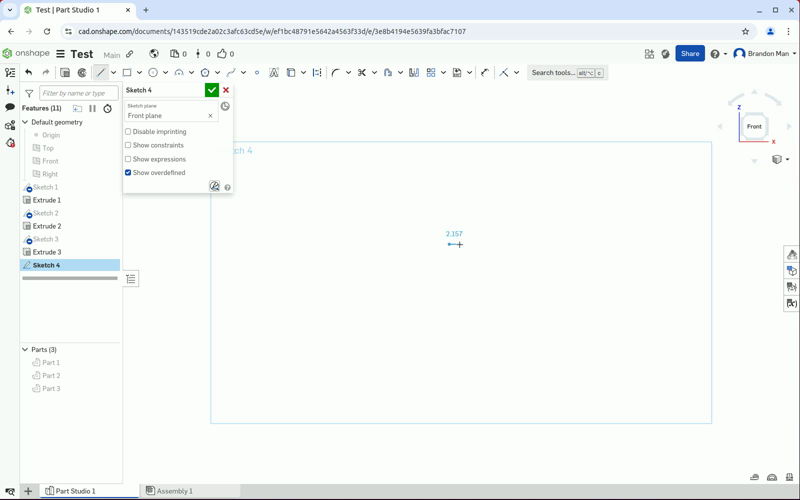
key_up(shift)
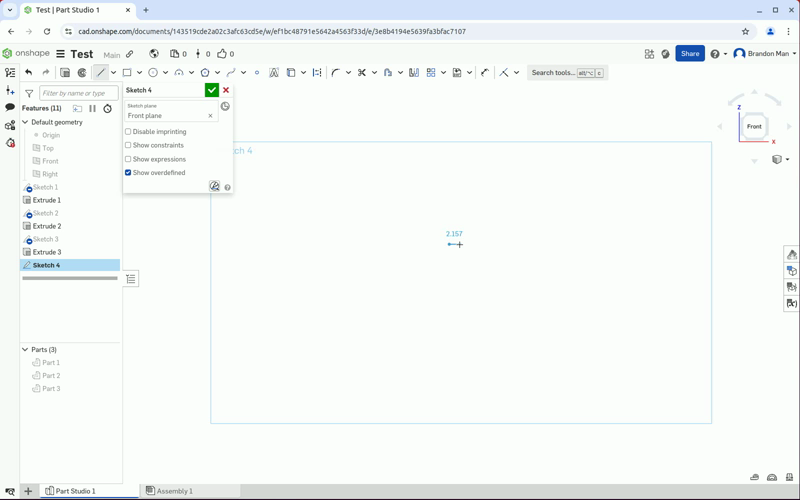
key(esc)
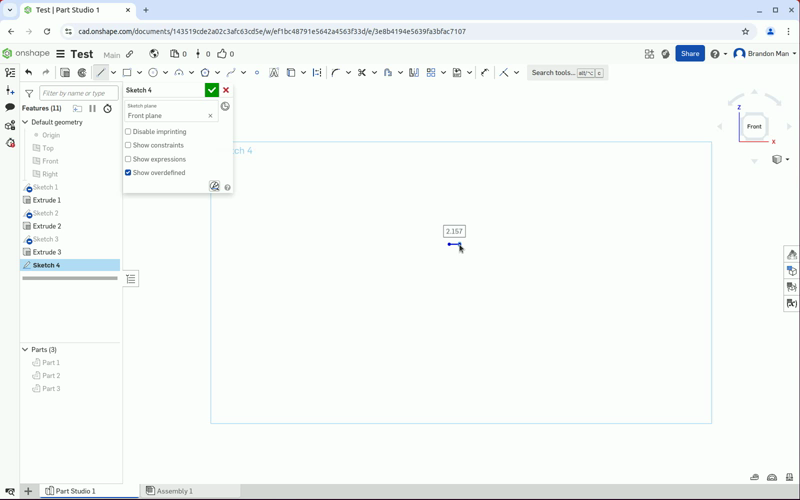
key(a)
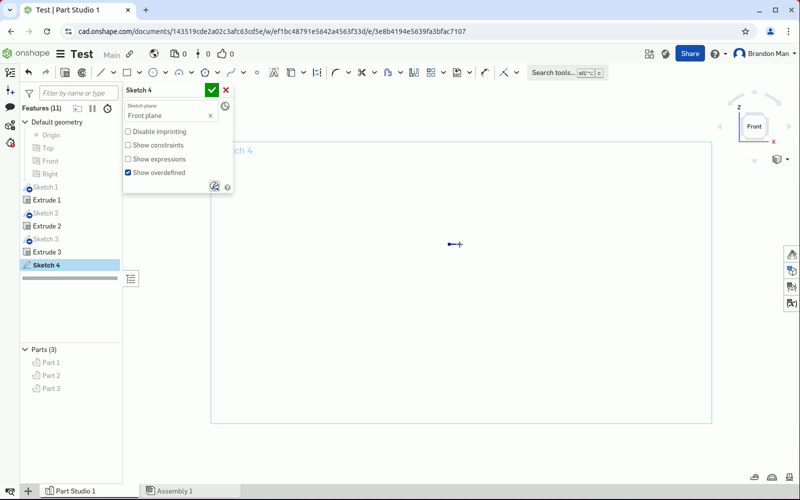
mouse_move(459, 244)
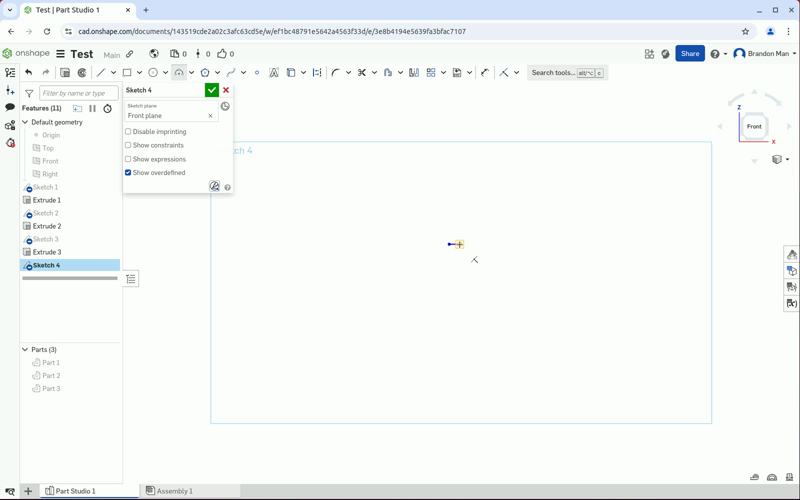
click(459, 244)
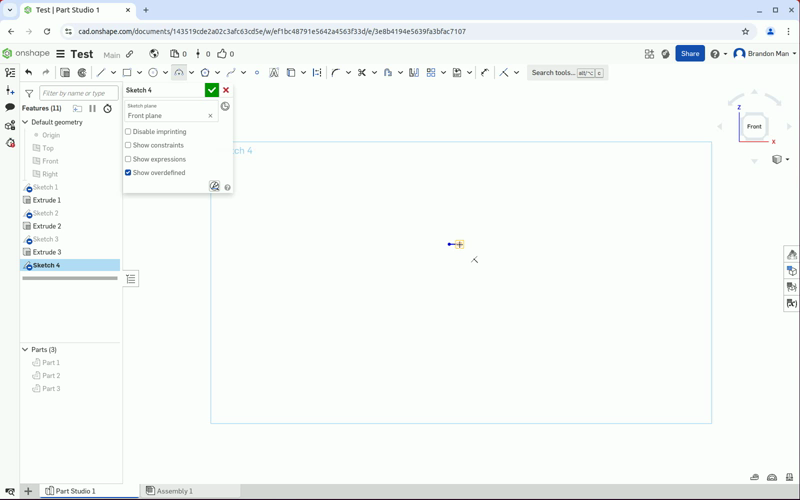
key_down(shift)
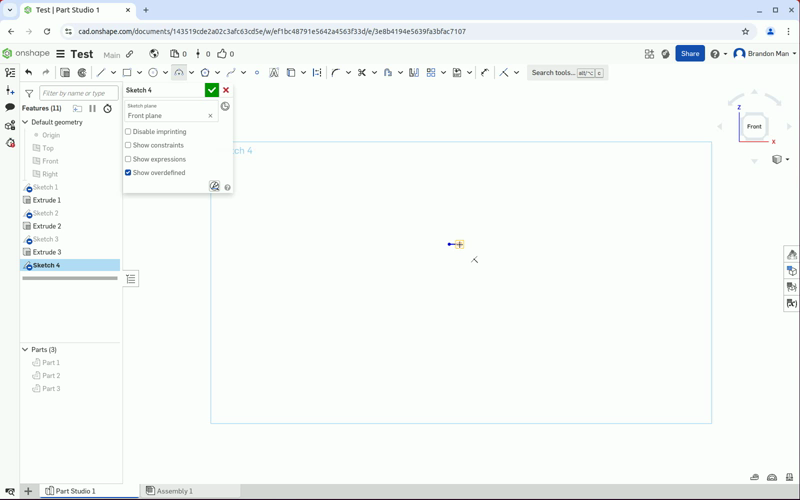
mouse_move(463, 244)
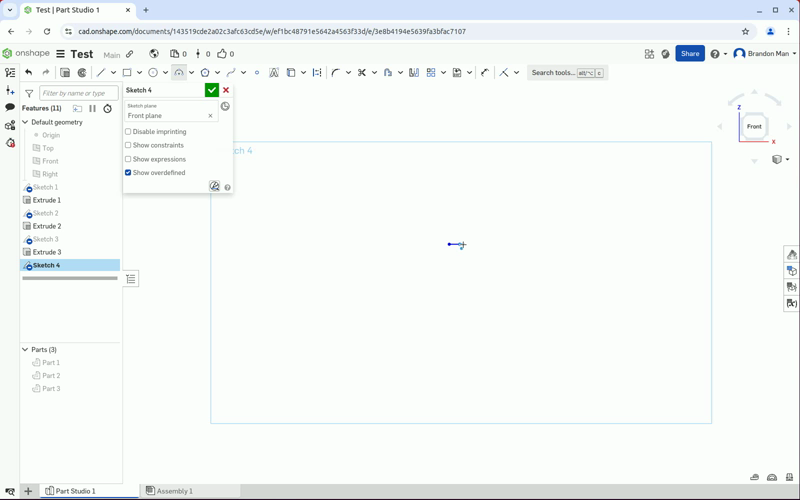
scroll(6)
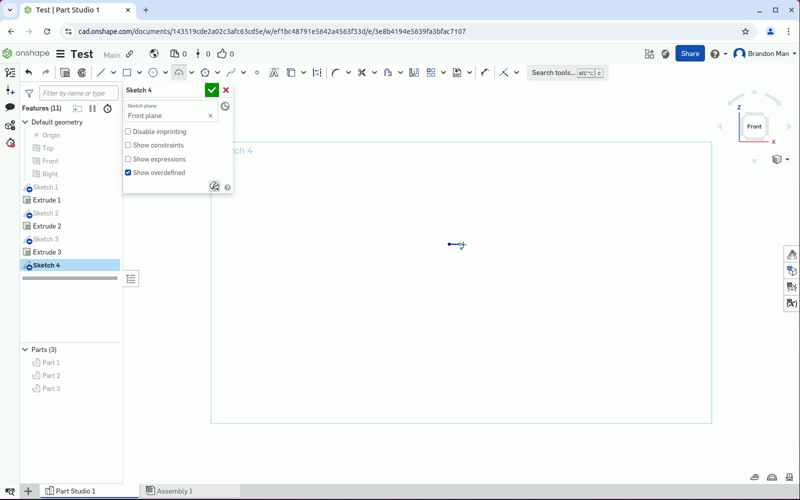
scroll(6)
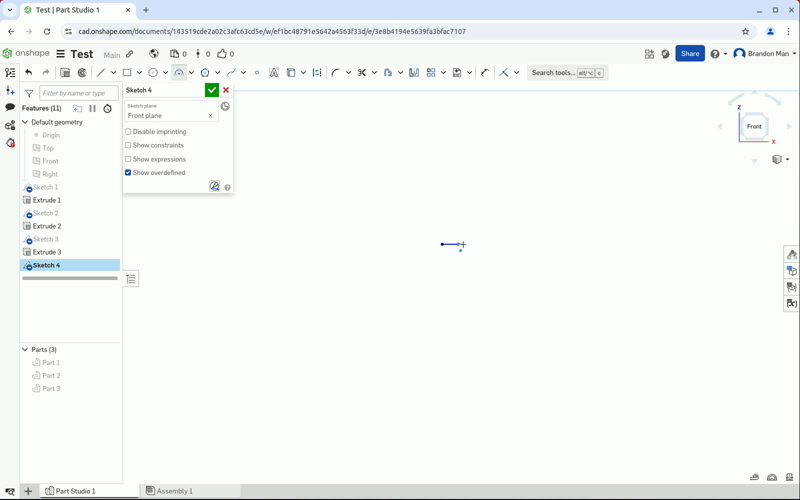
scroll(6)
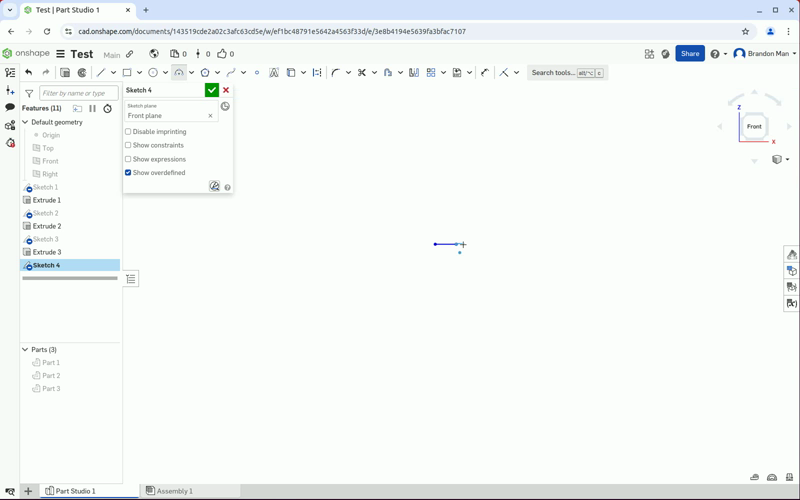
scroll(6)
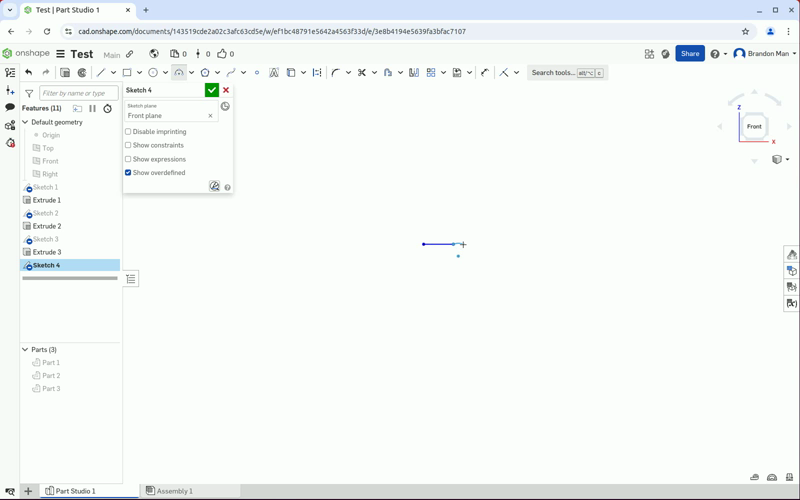
scroll(6)
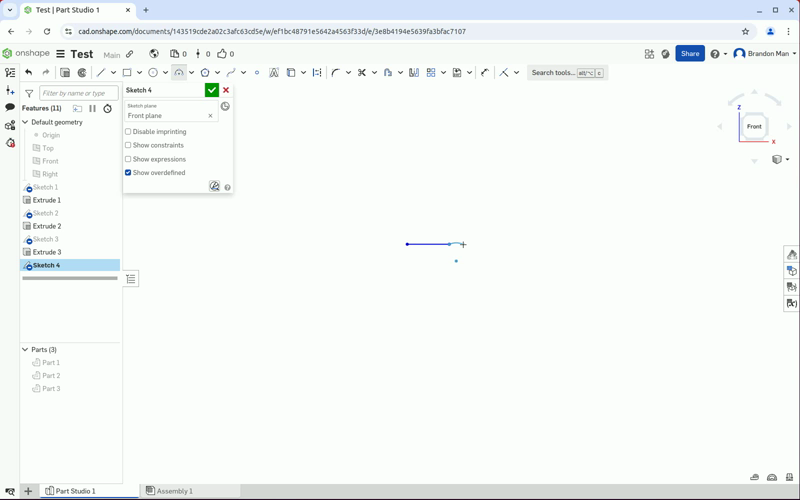
scroll(6)
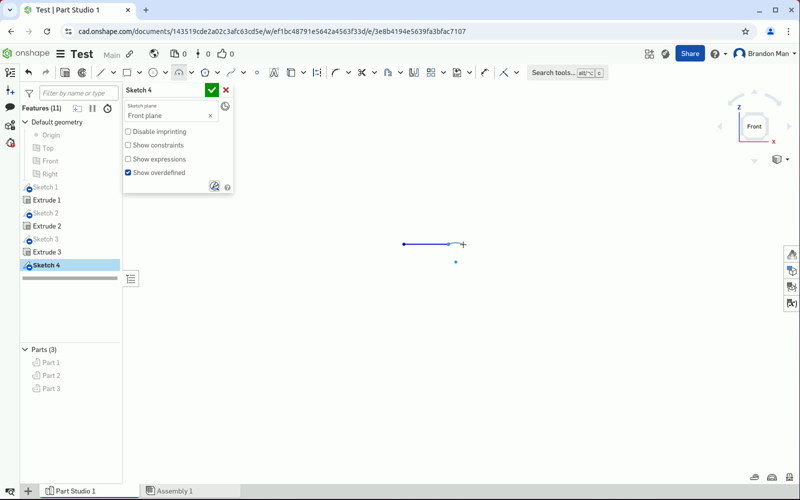
scroll(6)
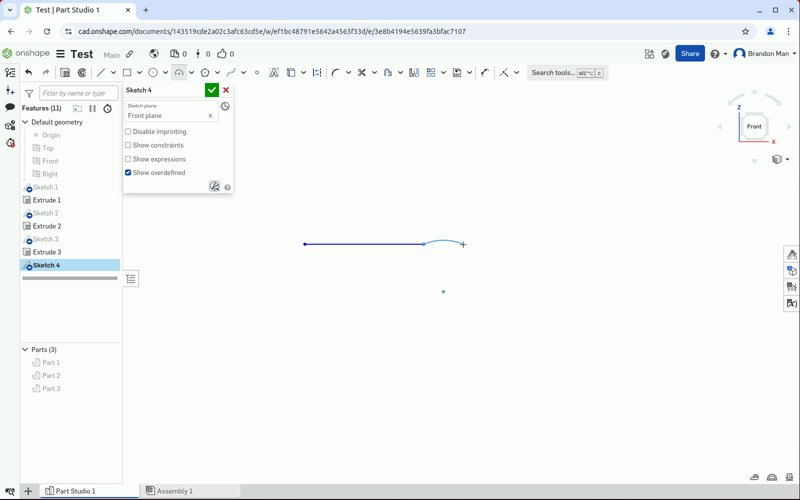
click(463, 244)
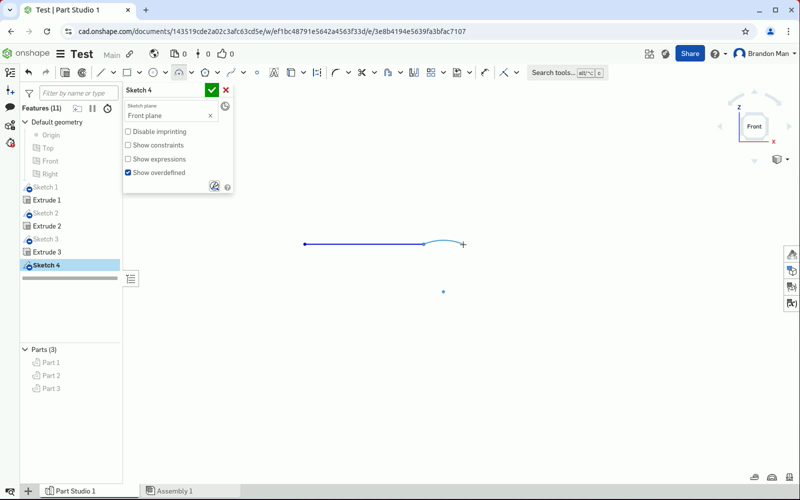
scroll(-6)
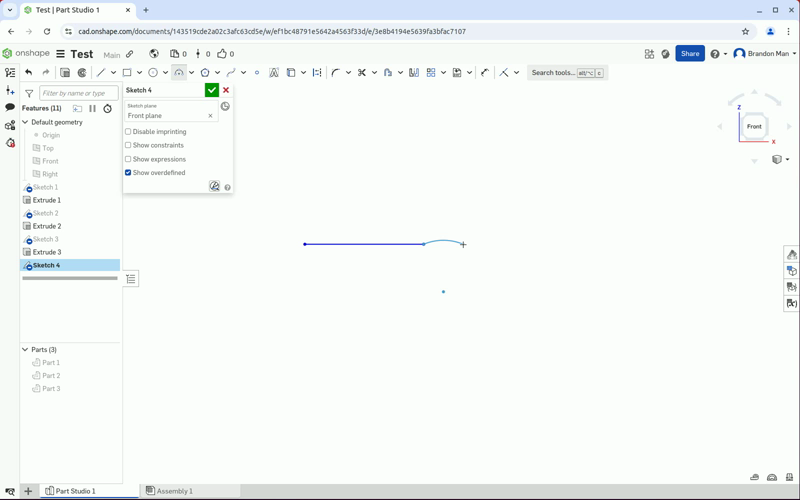
scroll(-6)
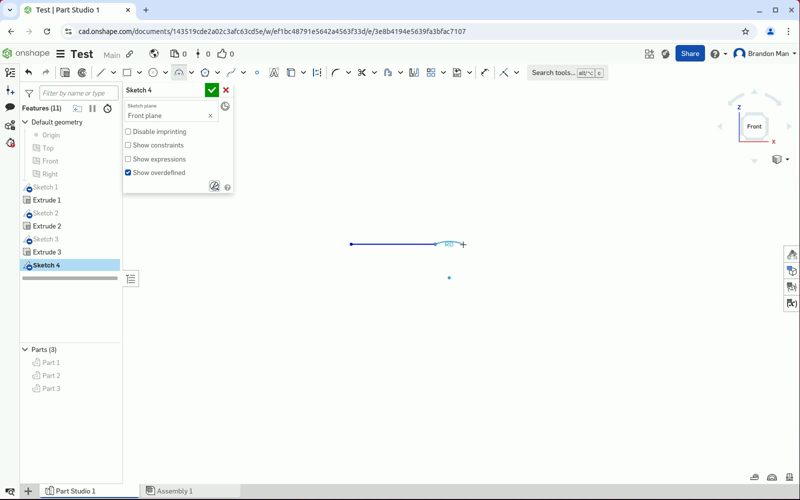
scroll(-6)
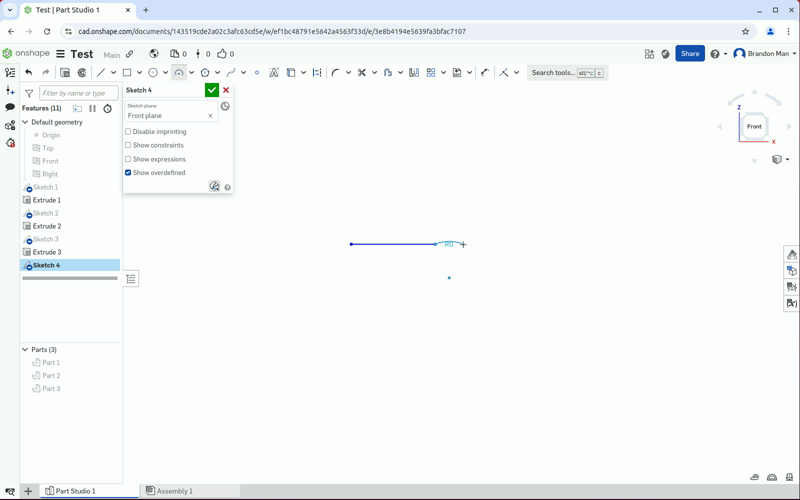
scroll(-6)
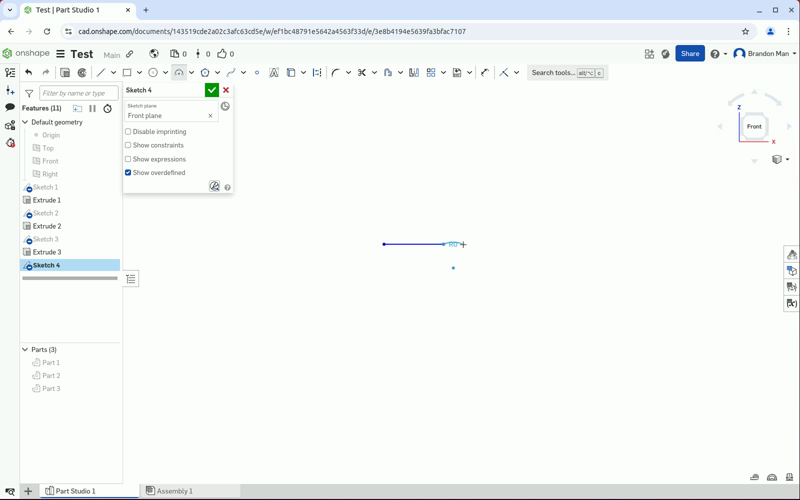
scroll(-6)
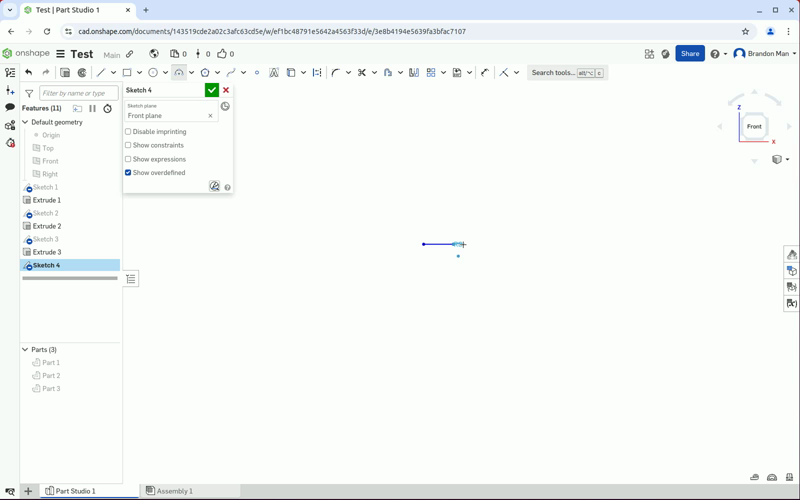
scroll(-6)
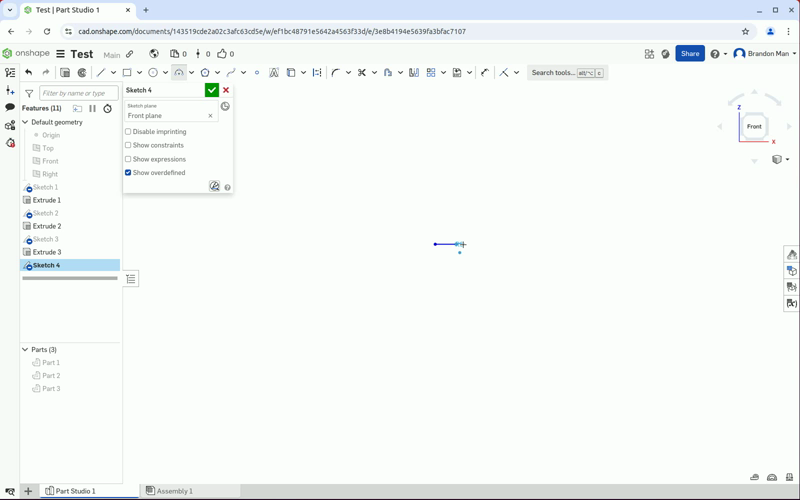
scroll(-6)
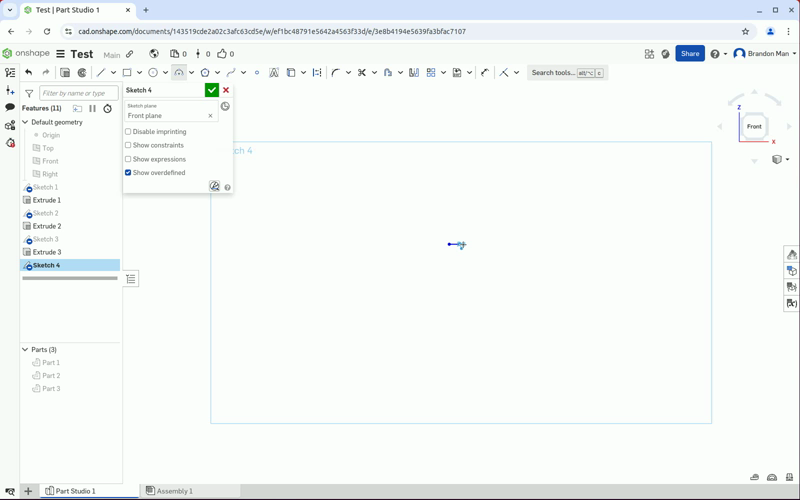
mouse_move(461, 242)
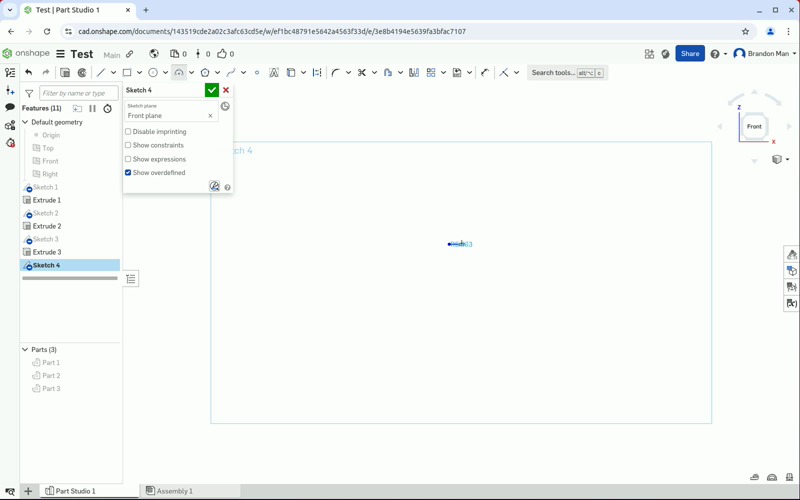
scroll(6)
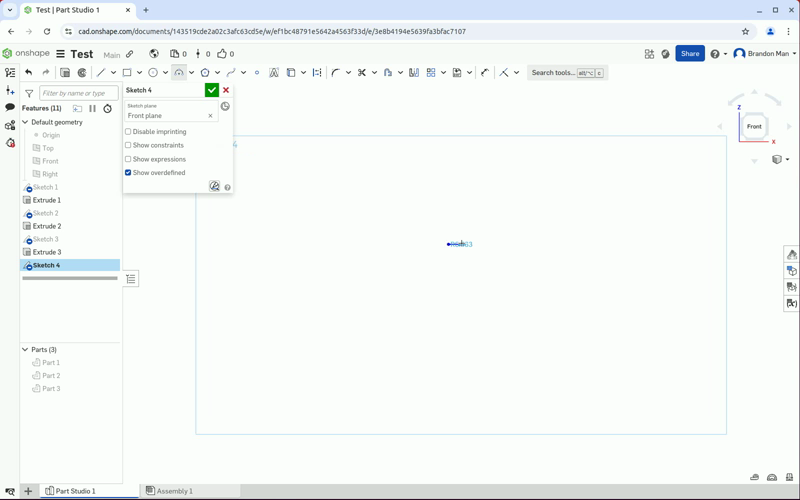
scroll(6)
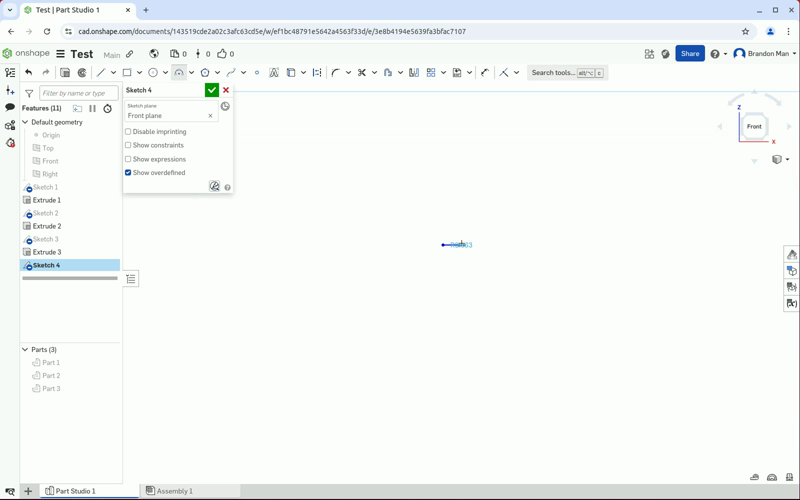
scroll(6)
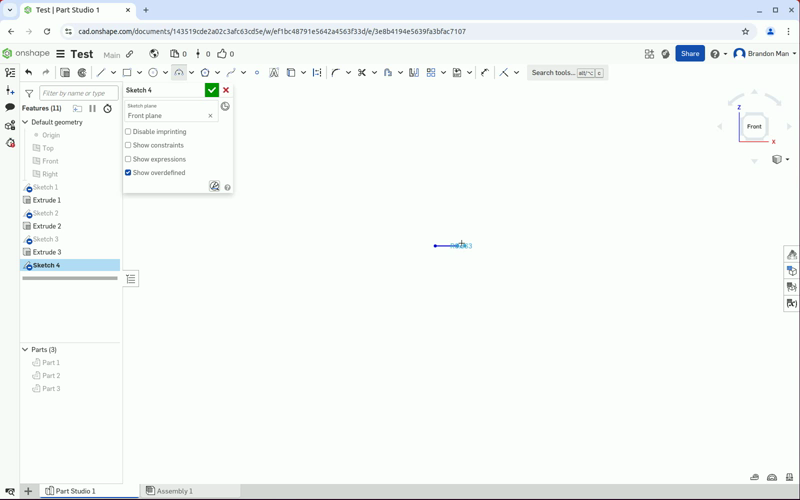
scroll(6)
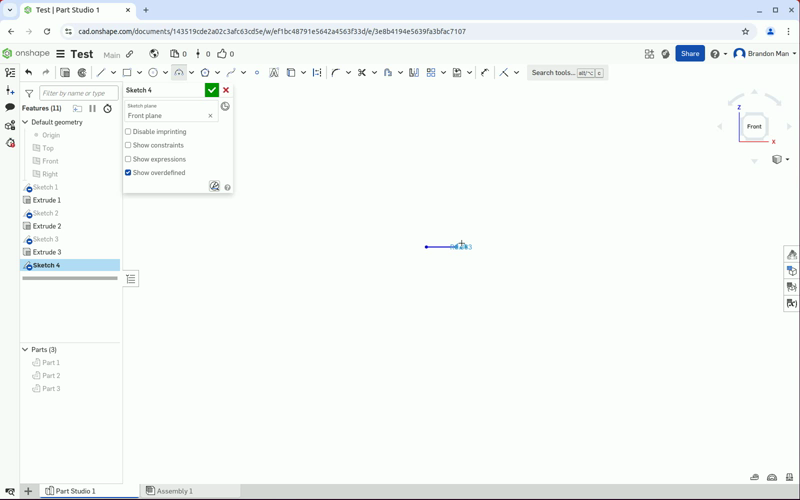
scroll(6)
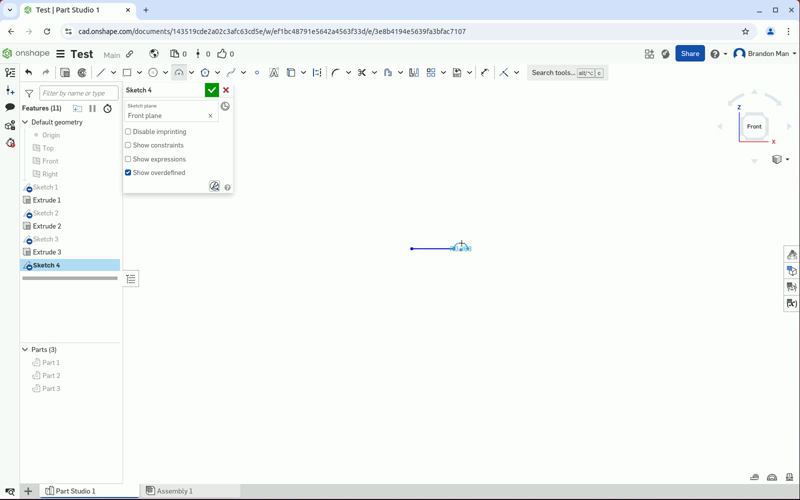
scroll(6)
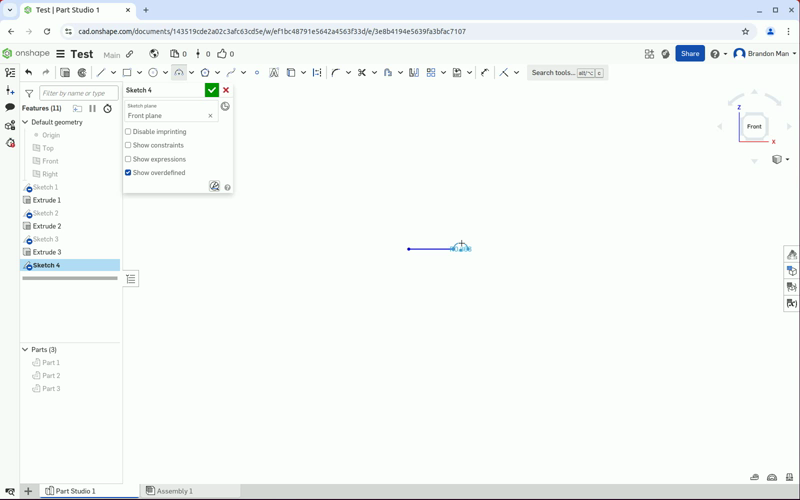
scroll(6)
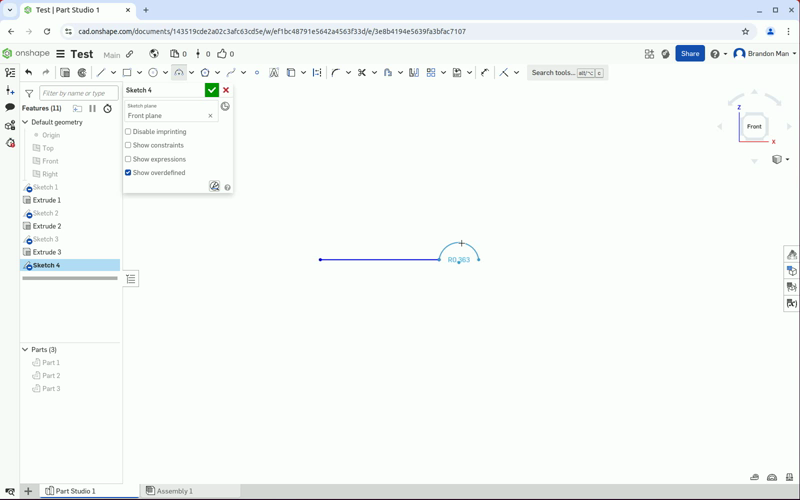
click(461, 242)
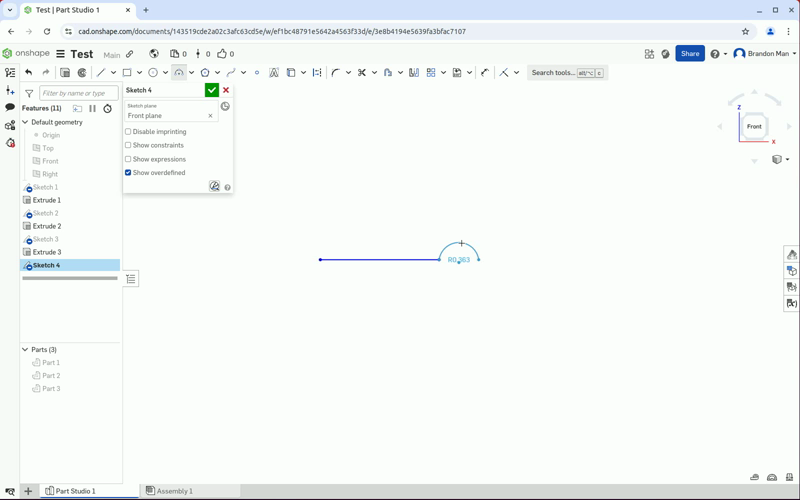
scroll(-6)
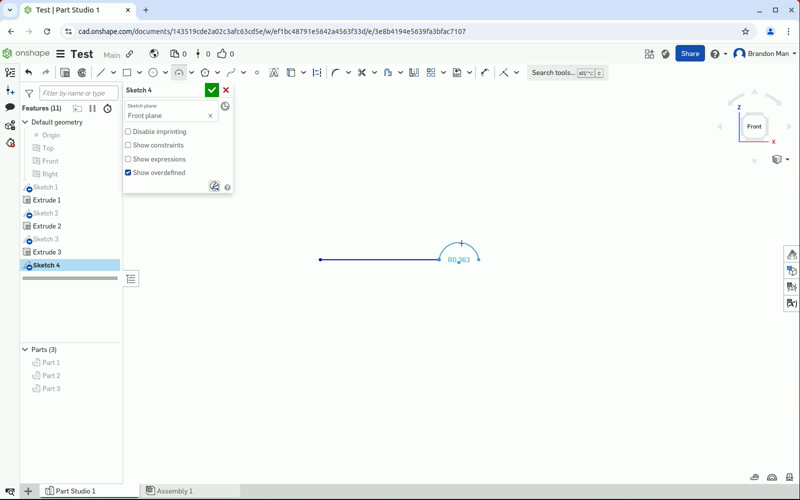
scroll(-6)
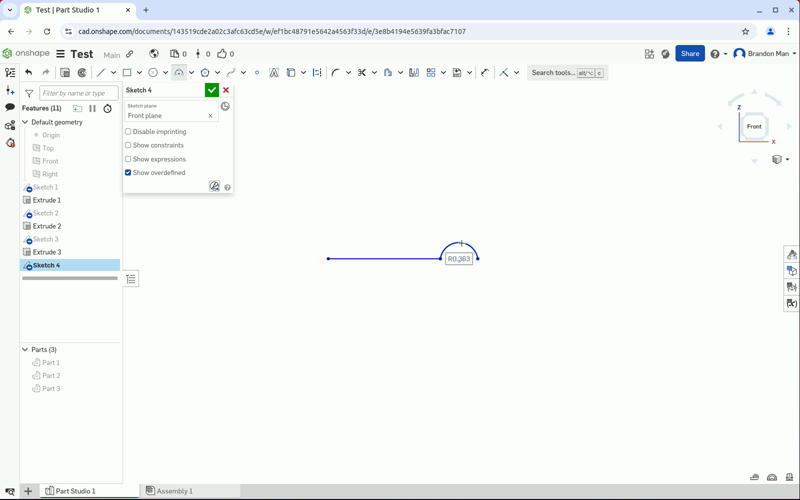
scroll(-6)
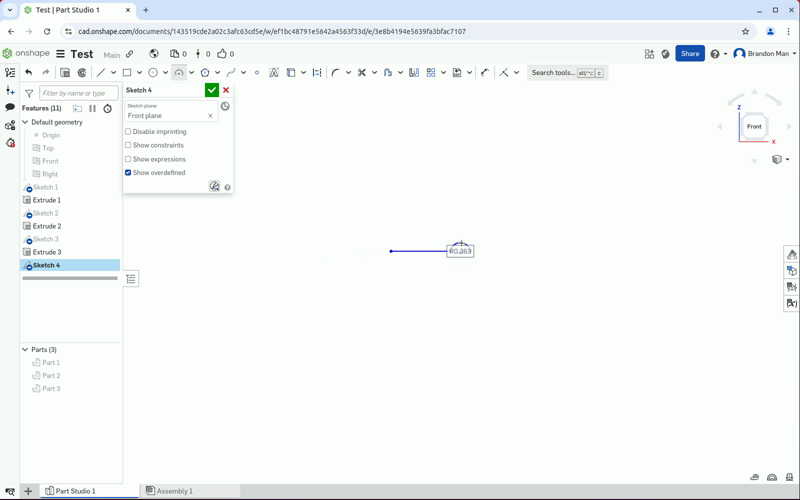
scroll(-6)
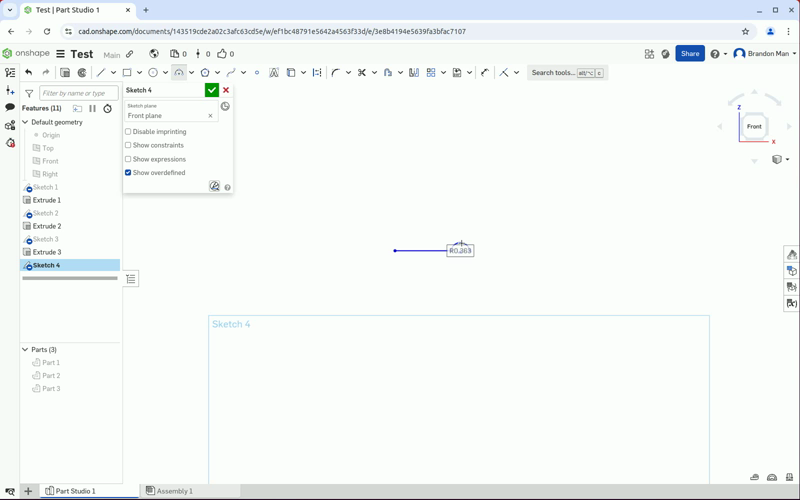
scroll(-6)
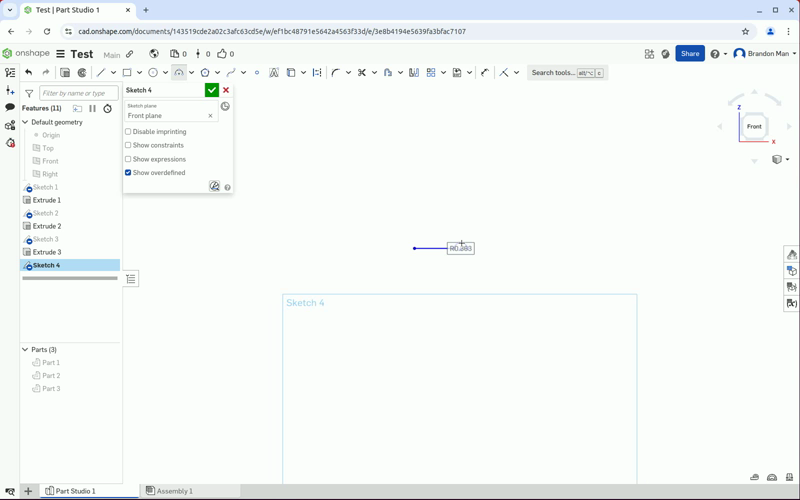
scroll(-6)
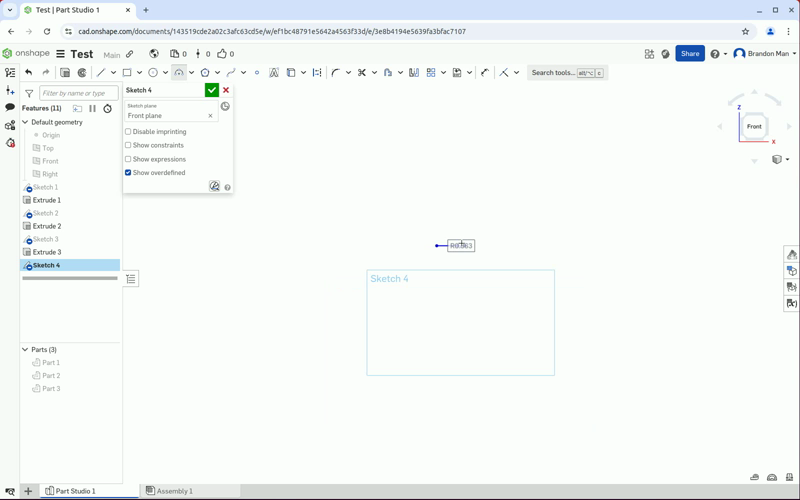
scroll(-6)
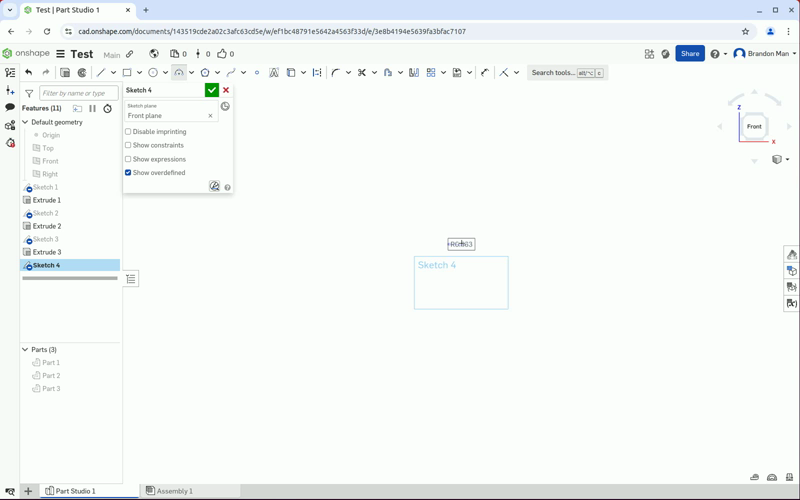
key_up(shift)
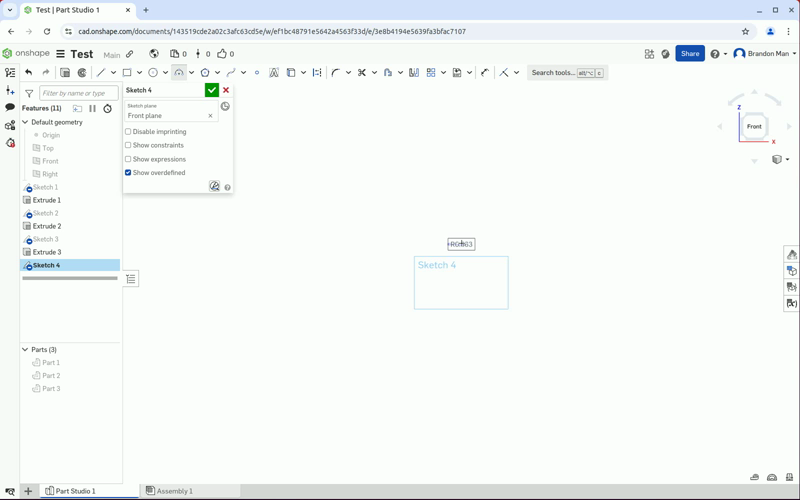
key(esc)
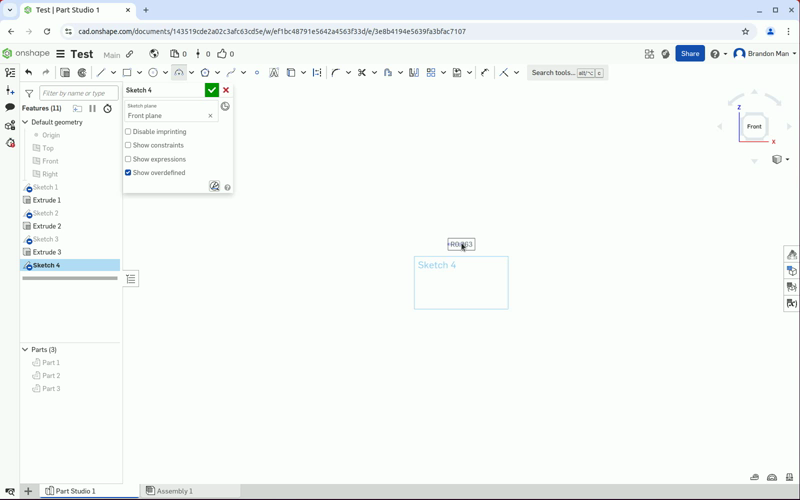
key(l)
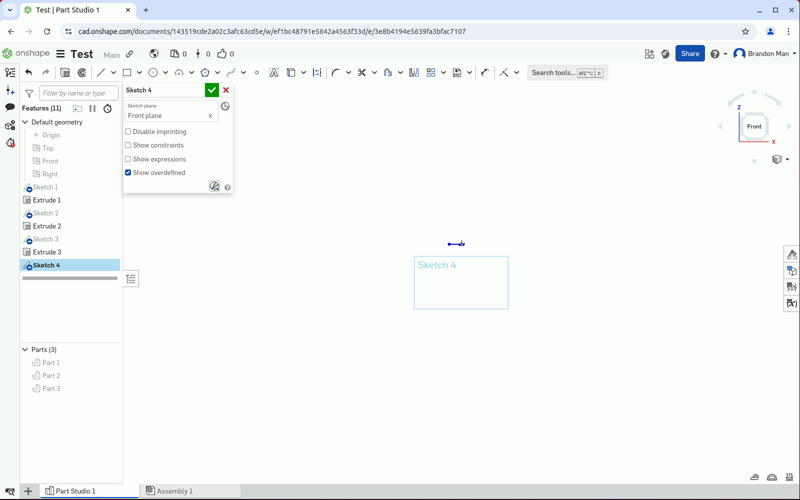
mouse_move(463, 244)
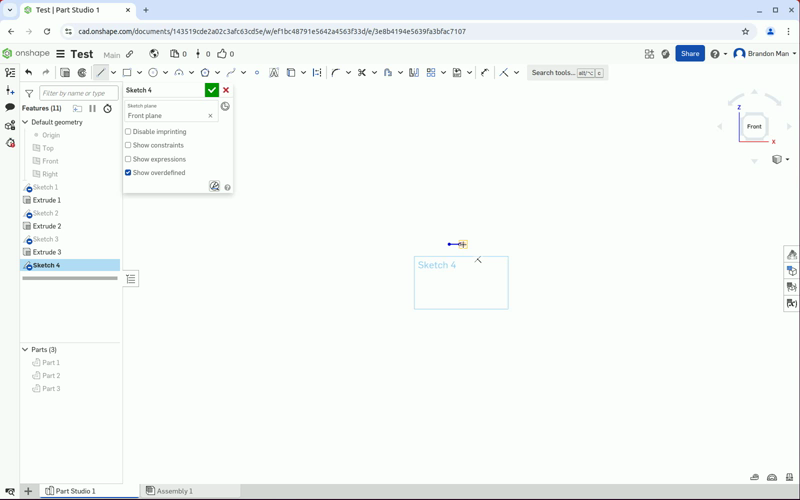
scroll(6)
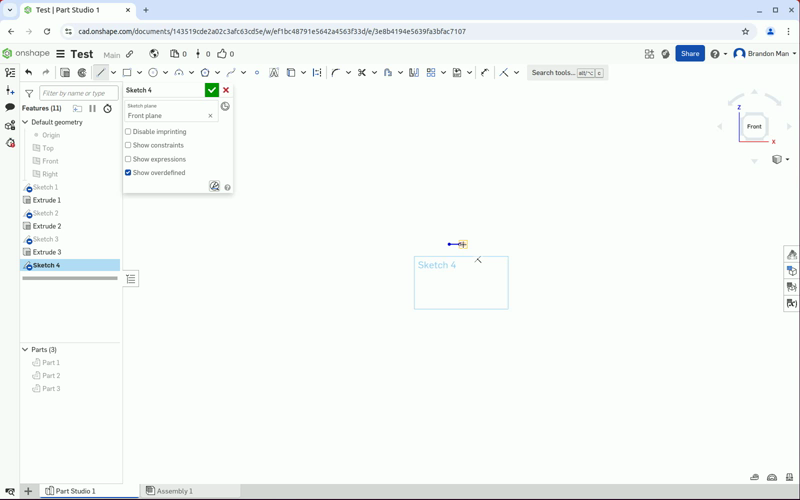
scroll(6)
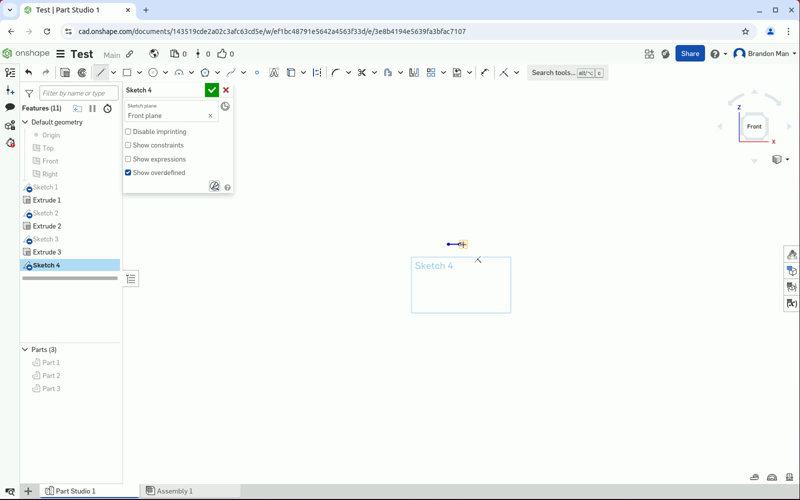
scroll(6)
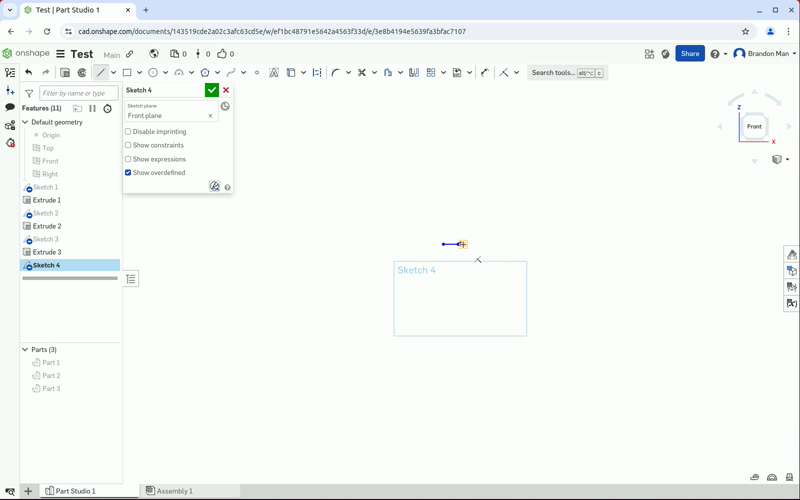
scroll(6)
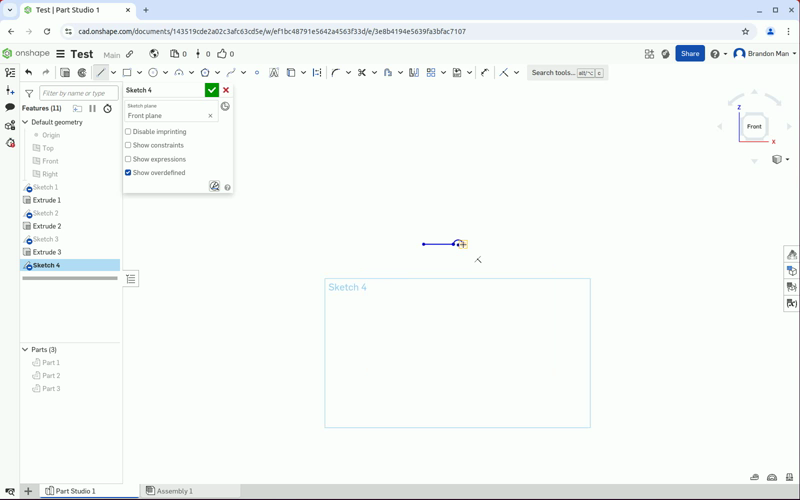
scroll(6)
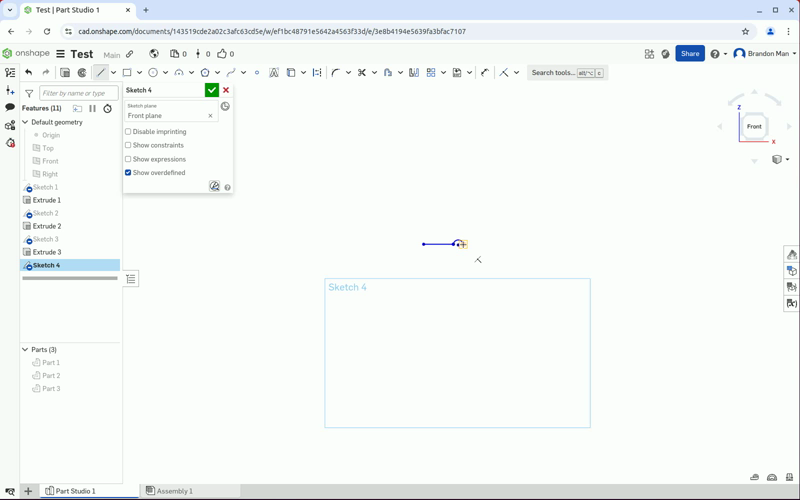
scroll(6)
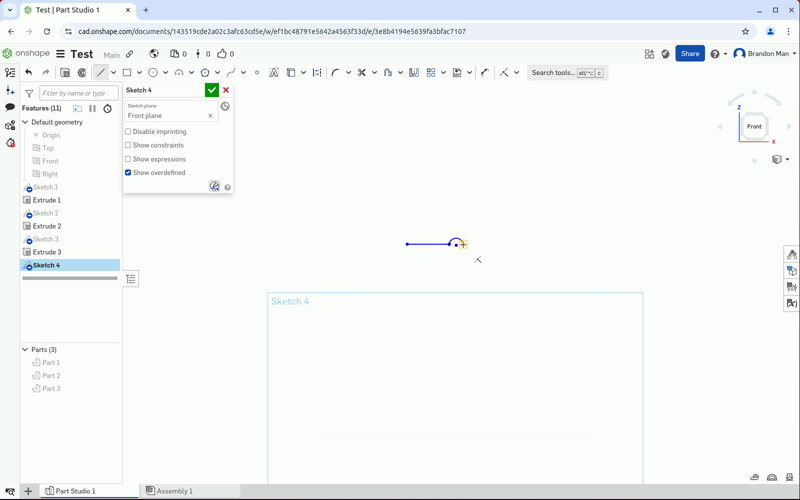
scroll(6)
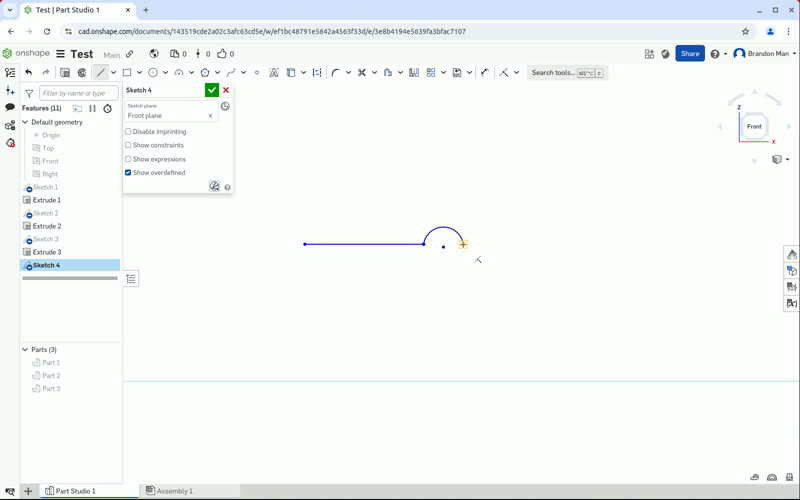
click(463, 244)
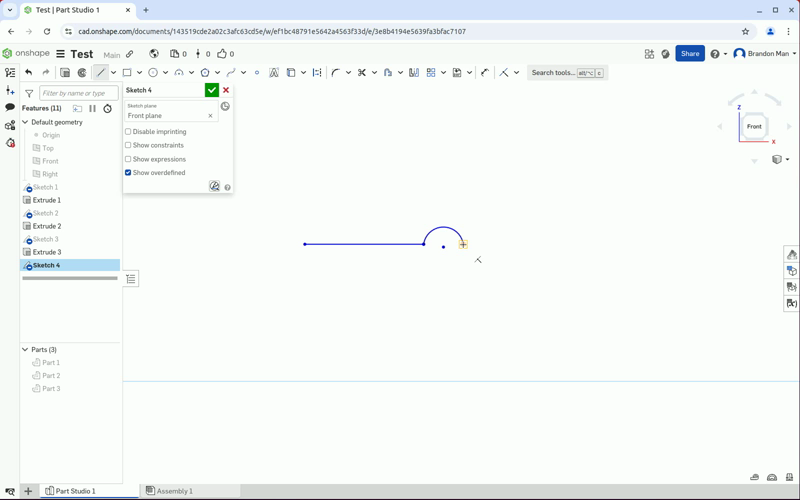
scroll(-6)
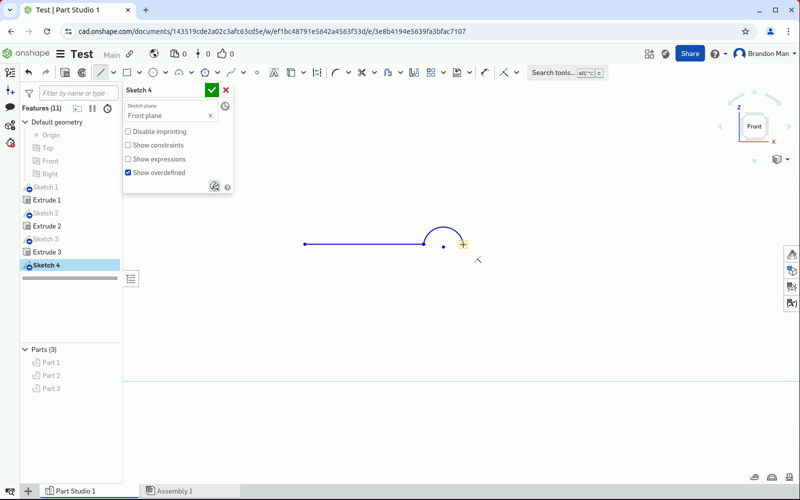
scroll(-6)
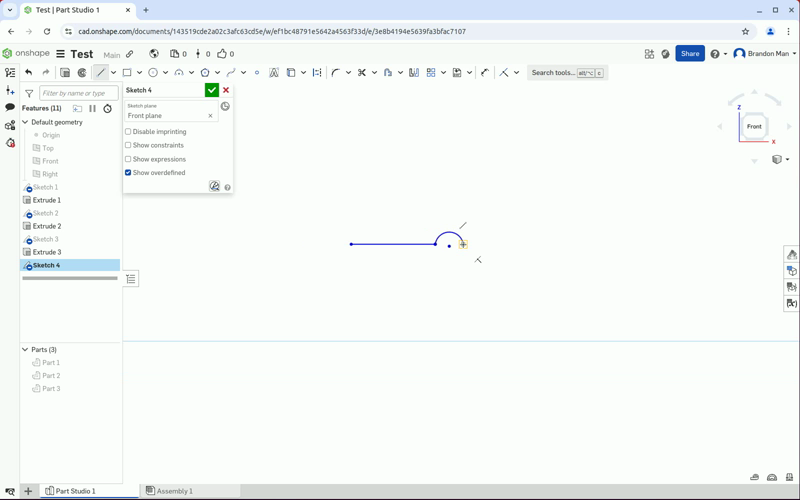
scroll(-6)
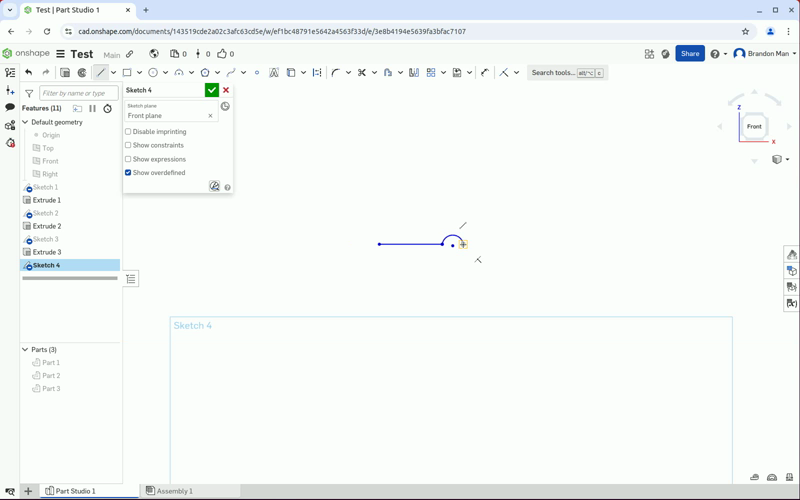
scroll(-6)
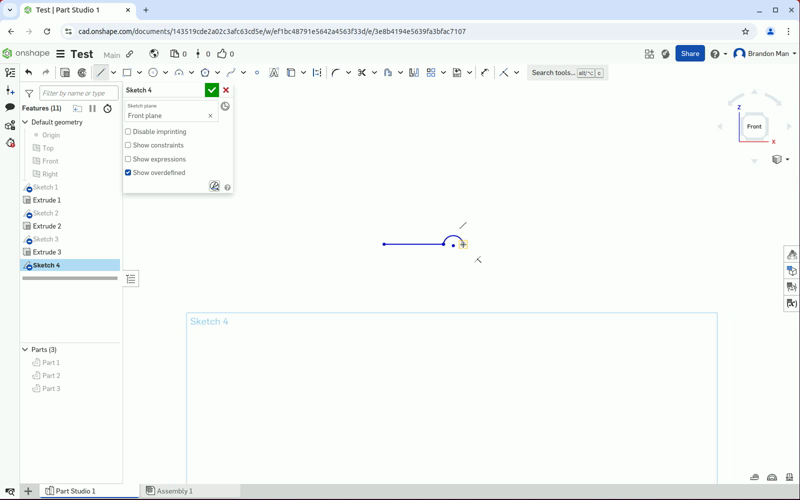
scroll(-6)
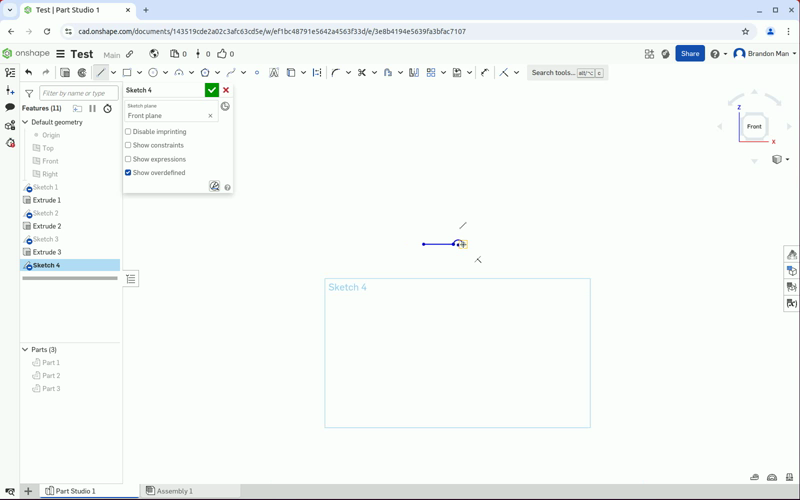
scroll(-6)
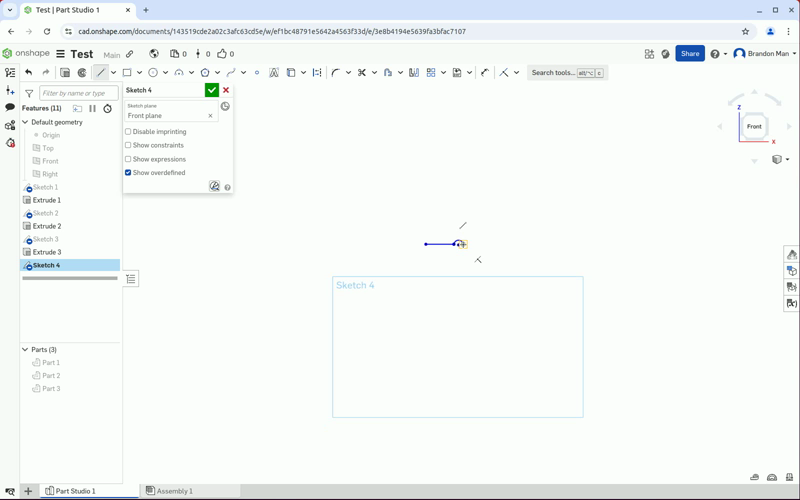
scroll(-6)
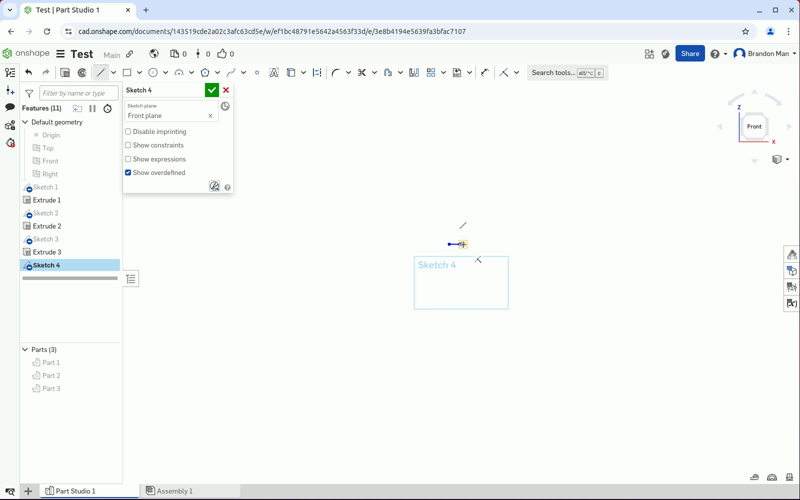
key_down(shift)
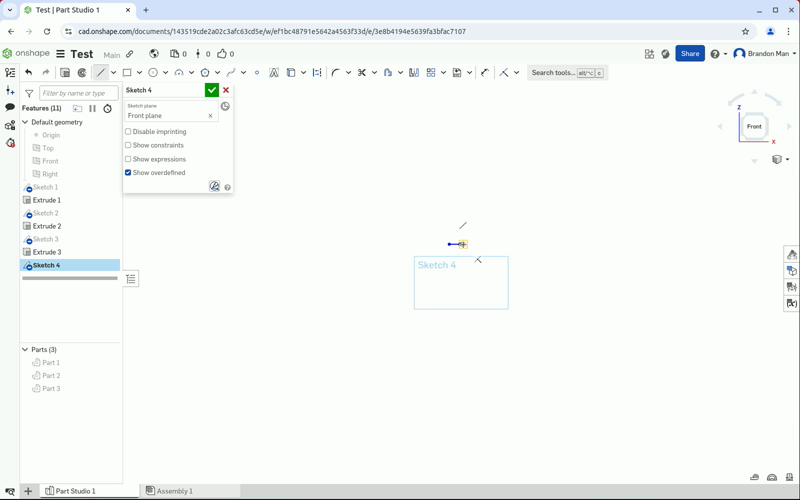
mouse_move(493, 244)
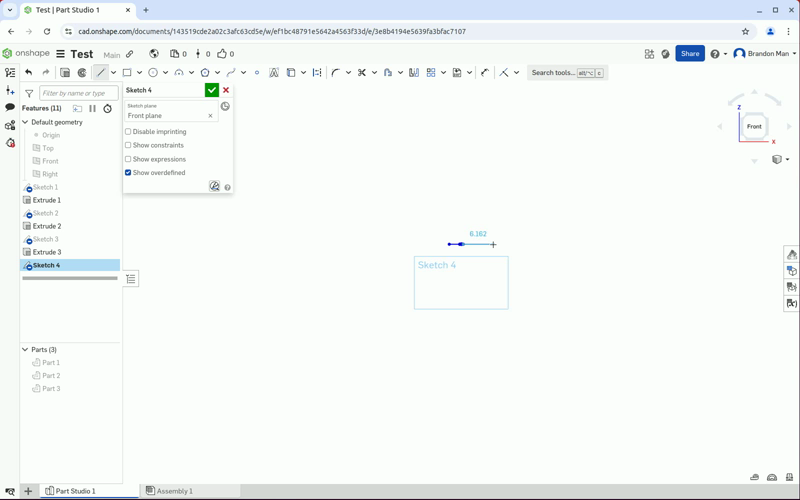
mouse_move(474, 244)
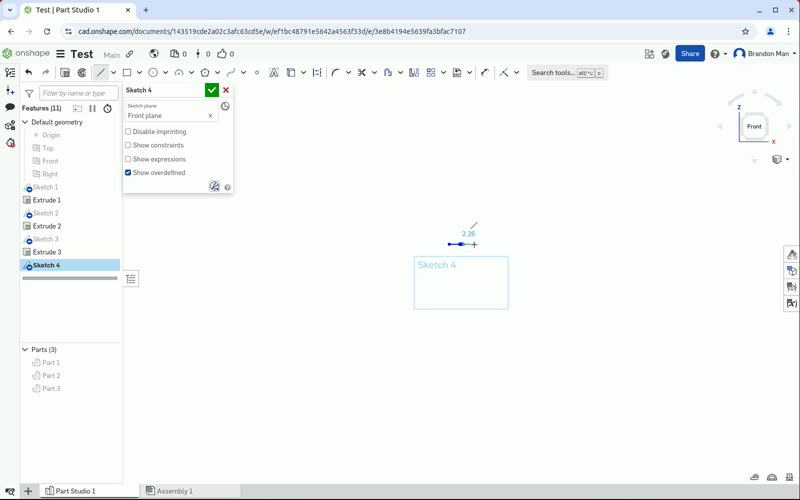
click(474, 244)
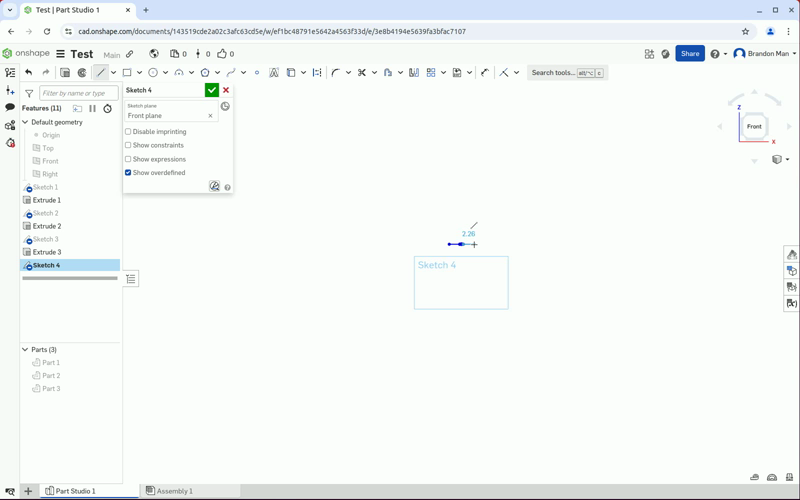
key_up(shift)
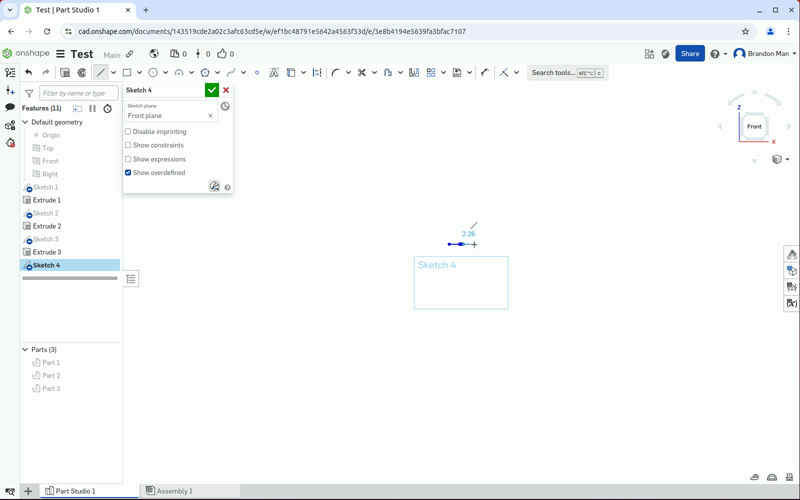
key_down(shift)
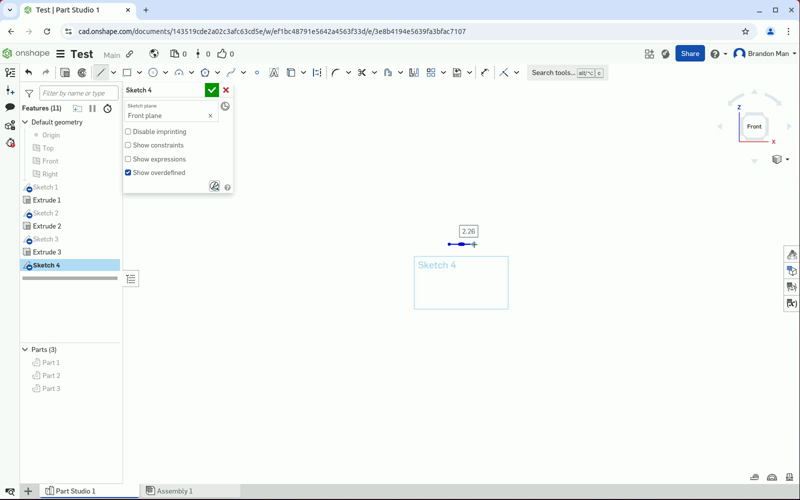
mouse_move(474, 182)
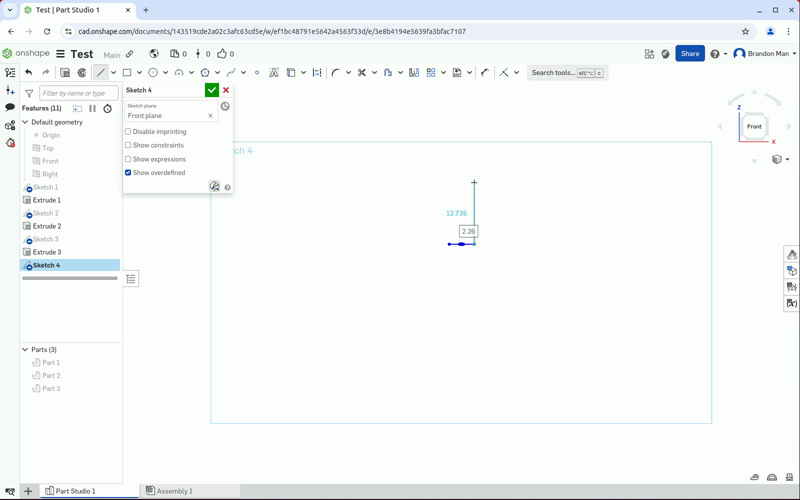
click(474, 182)
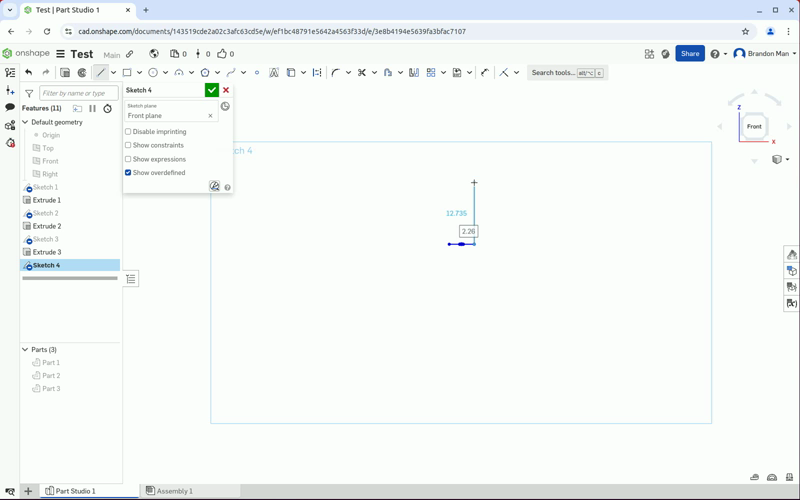
key_up(shift)
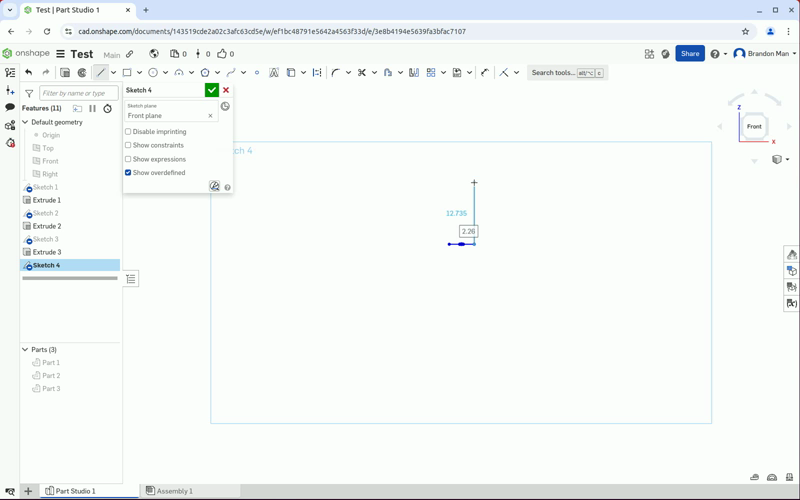
key(esc)
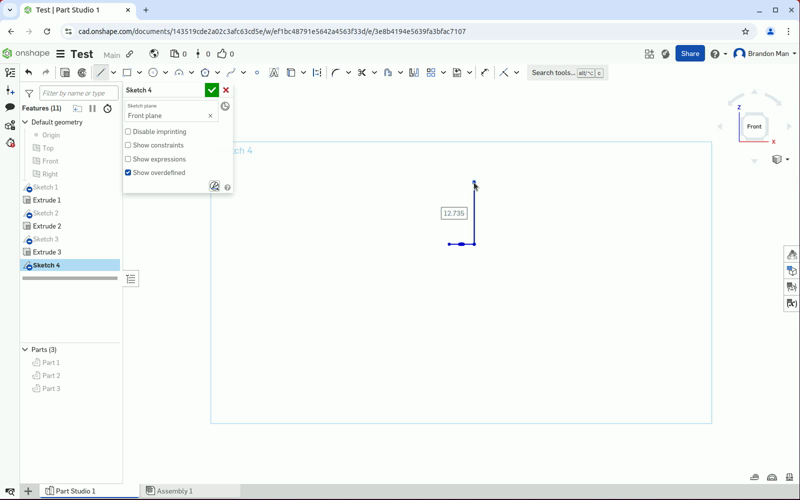
key(a)
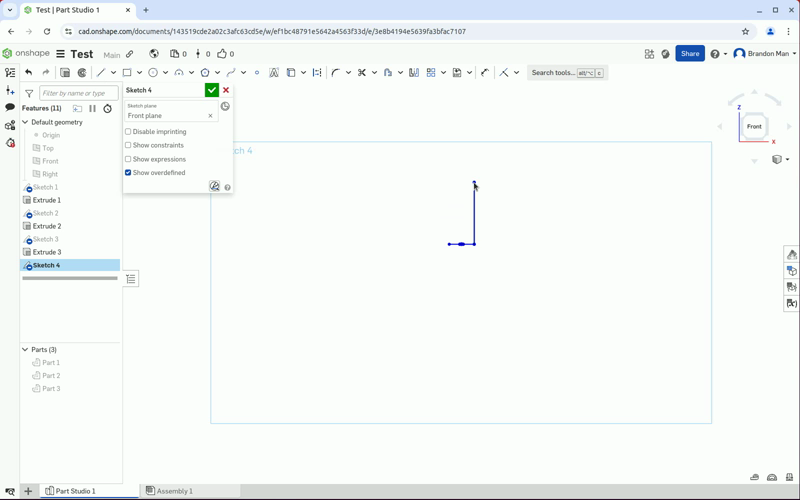
mouse_move(474, 182)
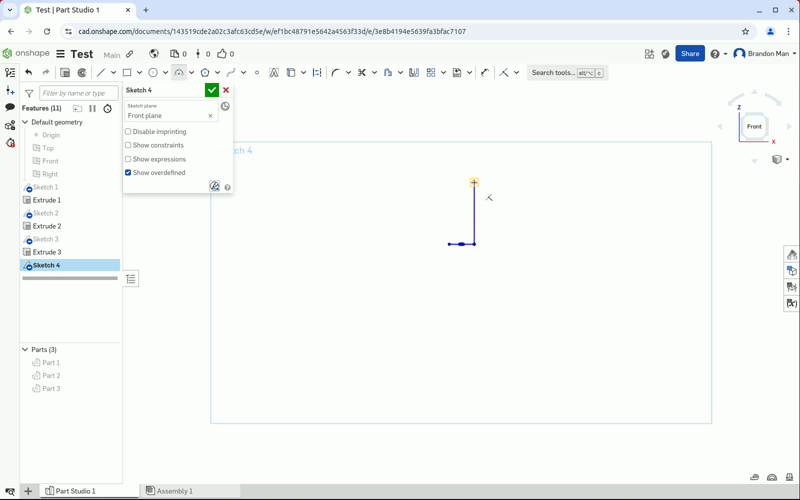
click(474, 182)
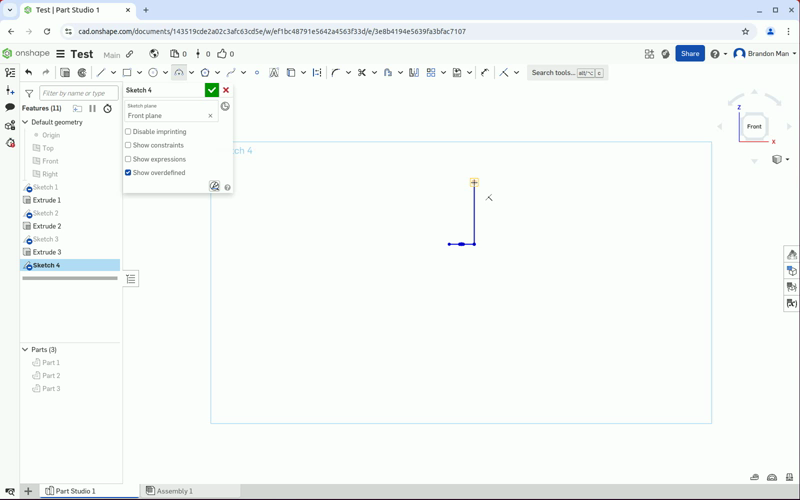
key_down(shift)
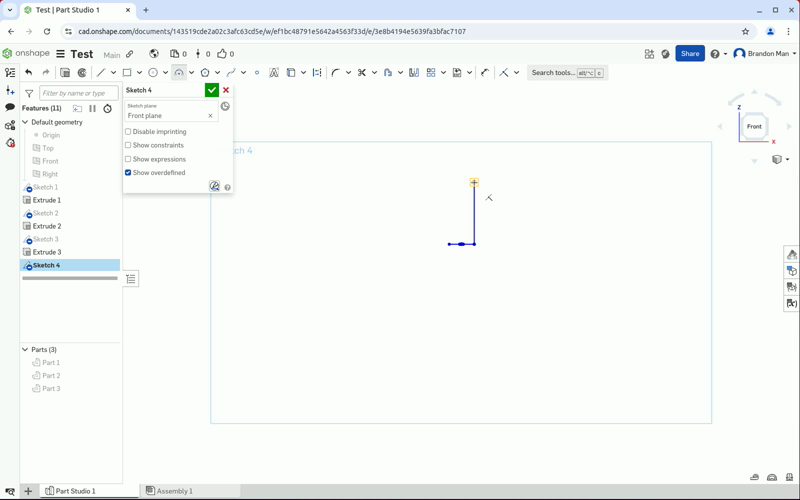
mouse_move(449, 182)
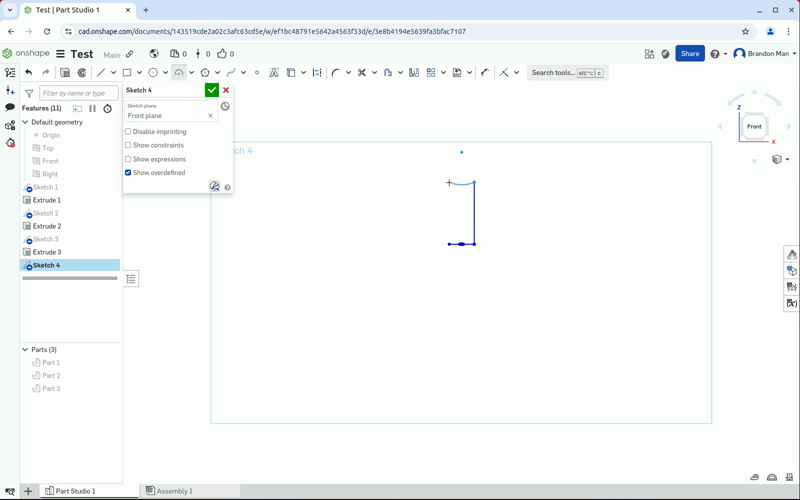
click(449, 182)
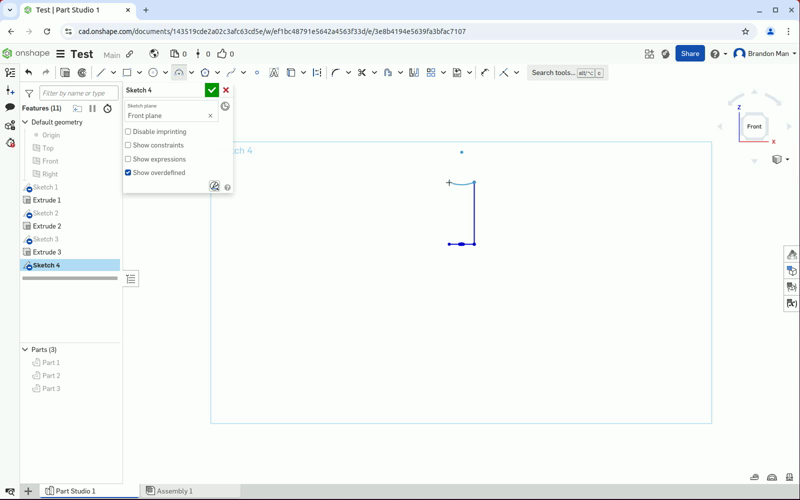
mouse_move(461, 170)
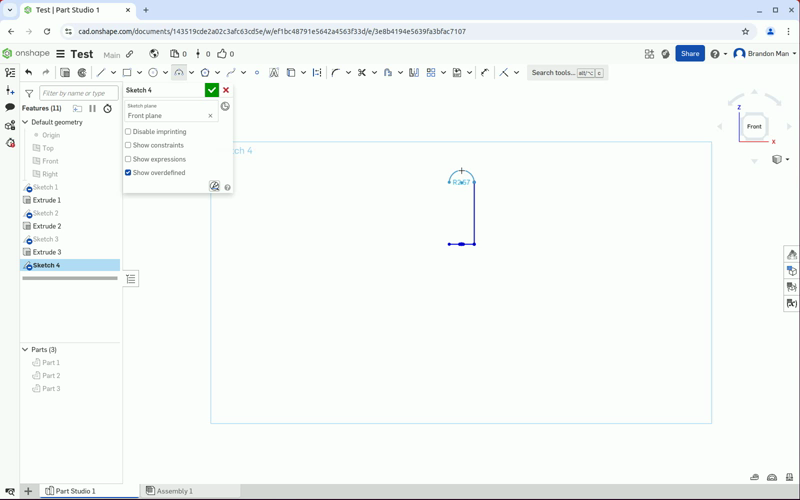
click(461, 170)
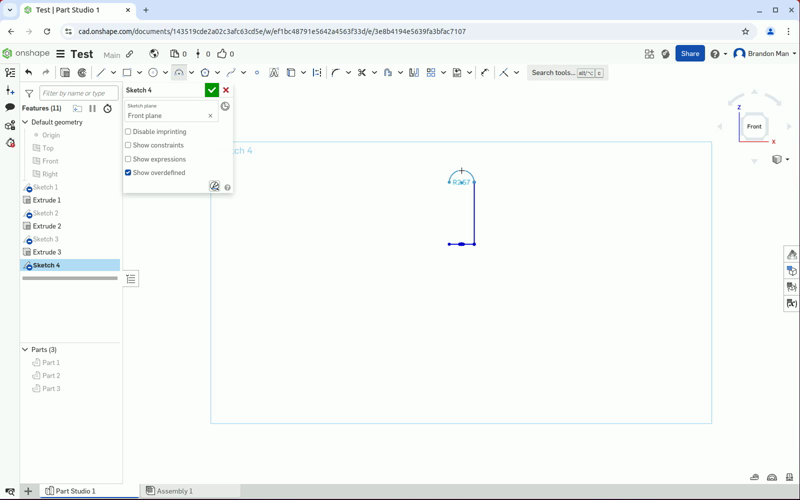
key_up(shift)
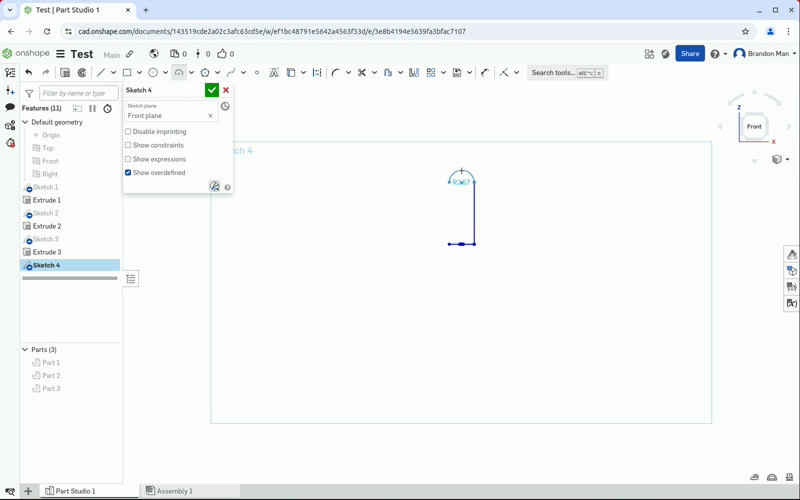
key(esc)
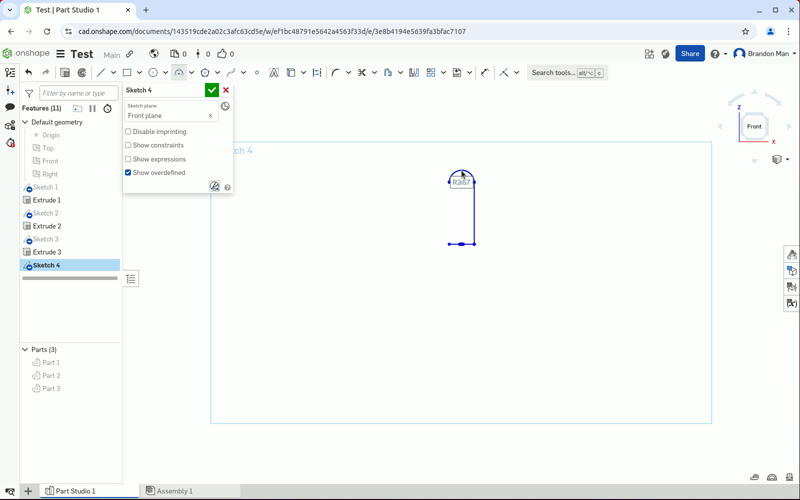
key(l)
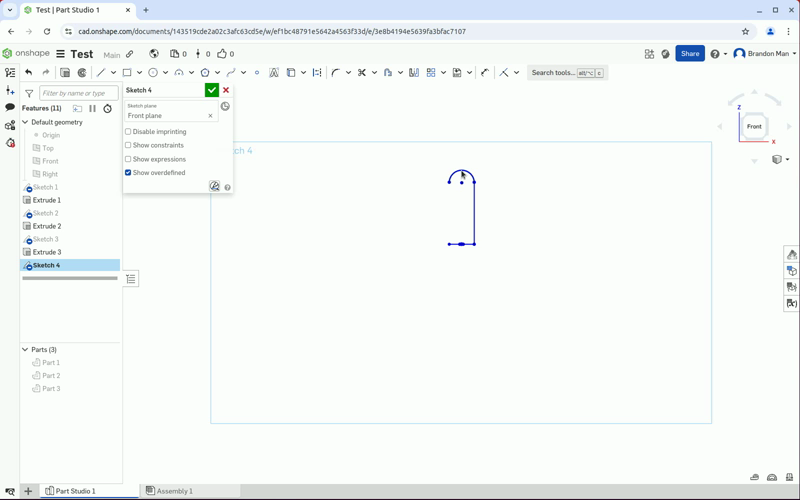
mouse_move(449, 182)
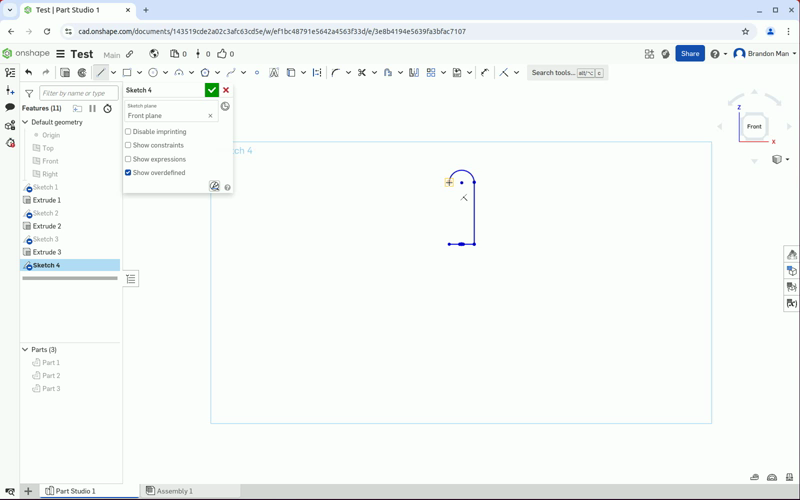
click(449, 182)
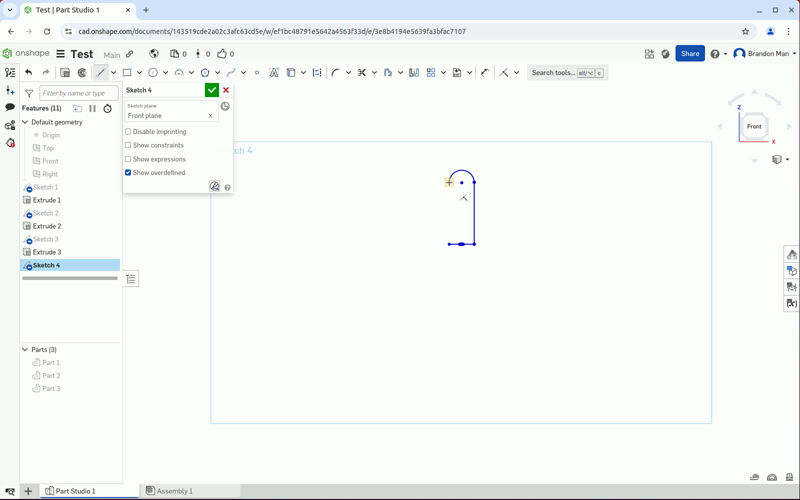
key_down(shift)
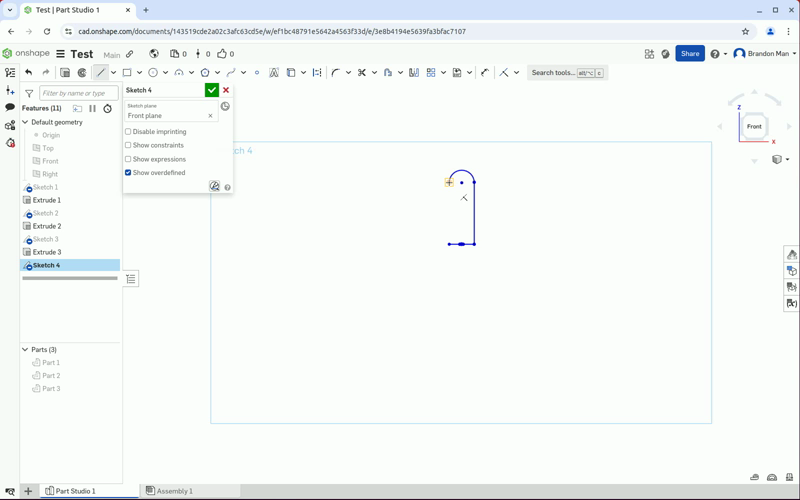
mouse_move(449, 244)
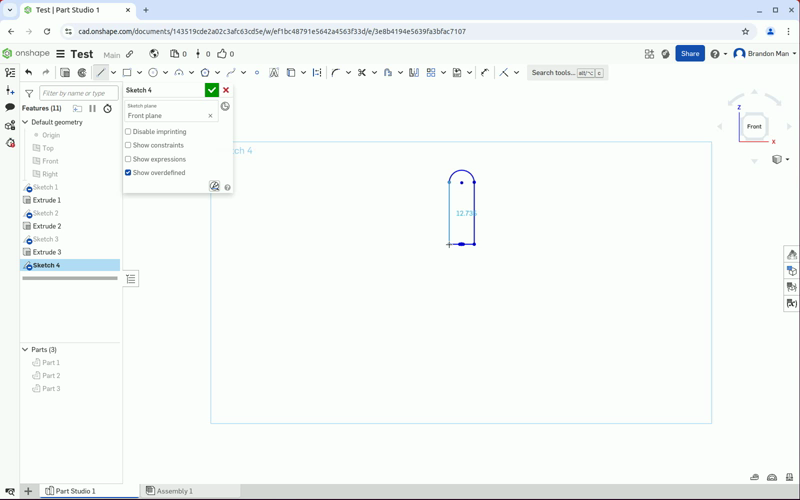
key_up(shift)
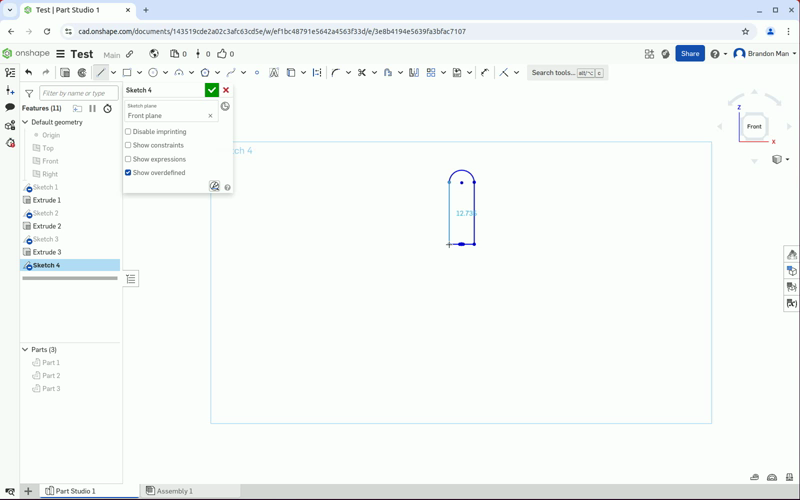
click(449, 244)
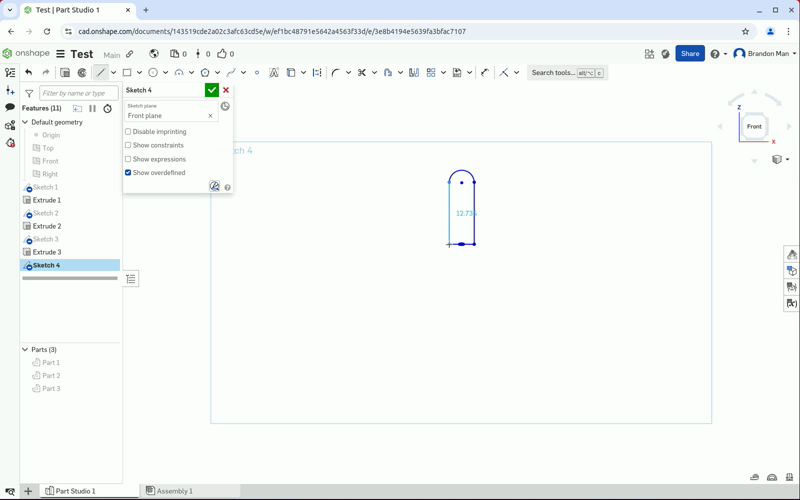
key(esc)
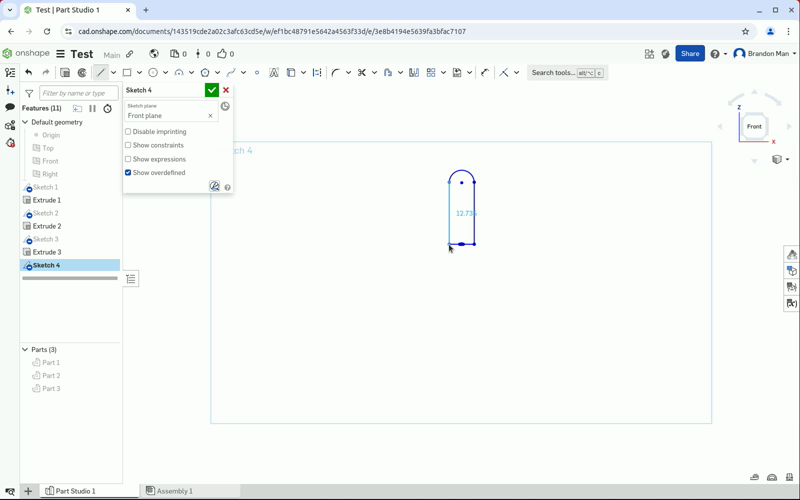
key(c)
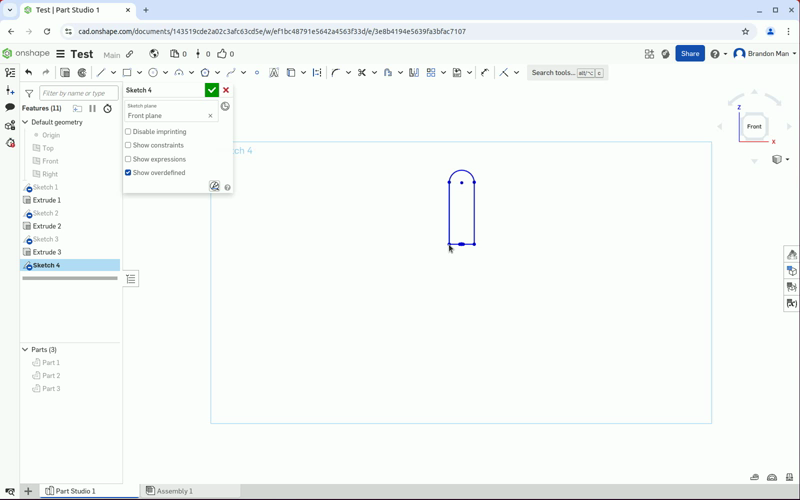
key_down(shift)
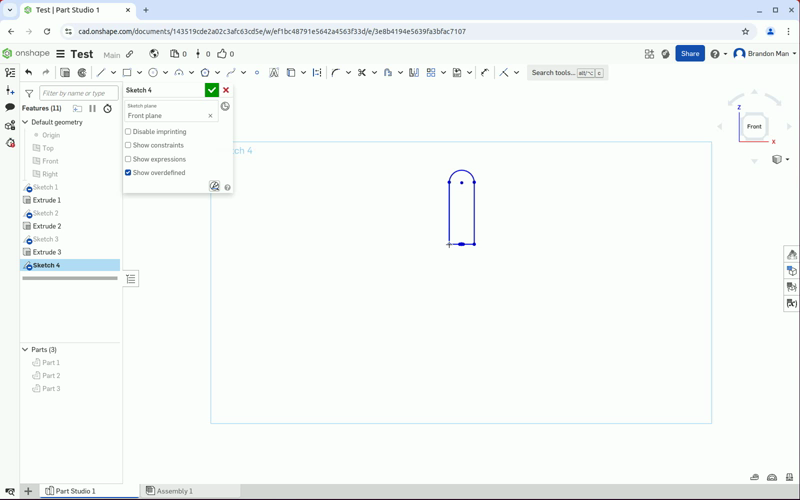
mouse_move(461, 213)
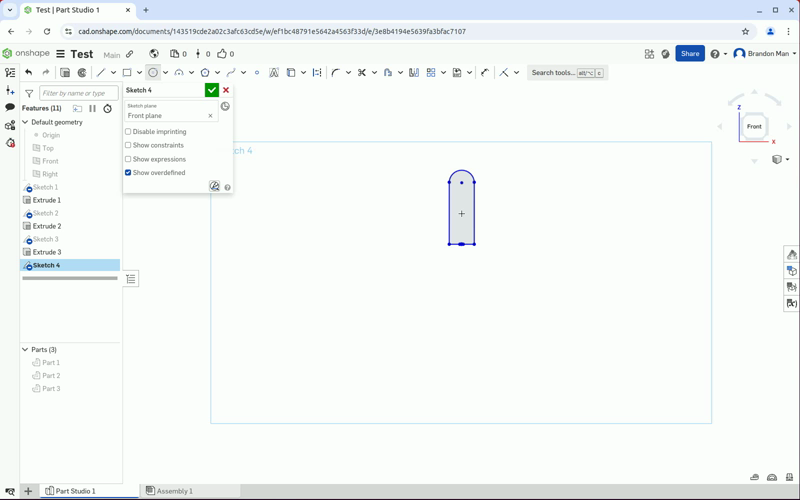
click(461, 213)
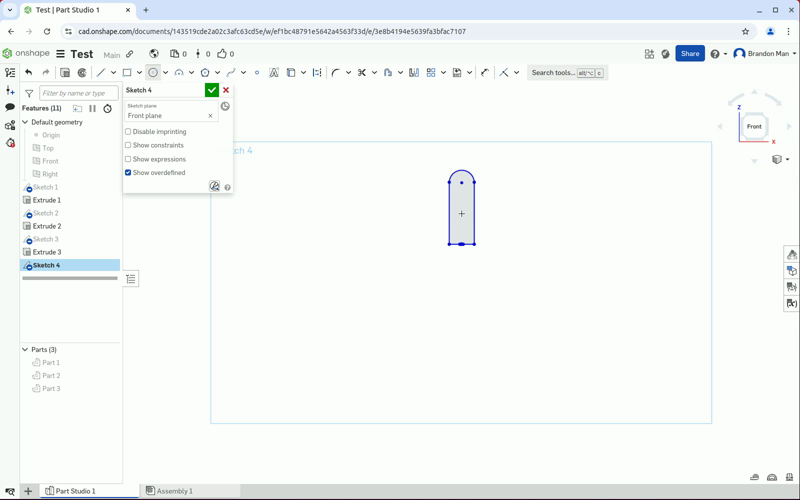
key_up(shift)
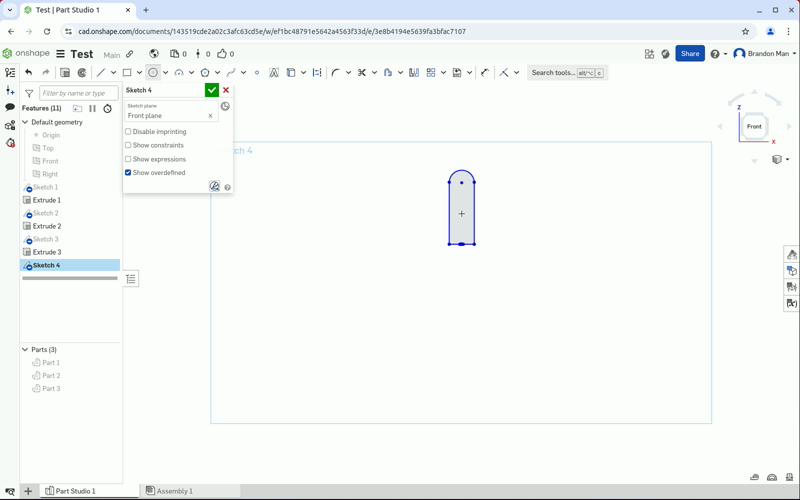
mouse_move(463, 213)
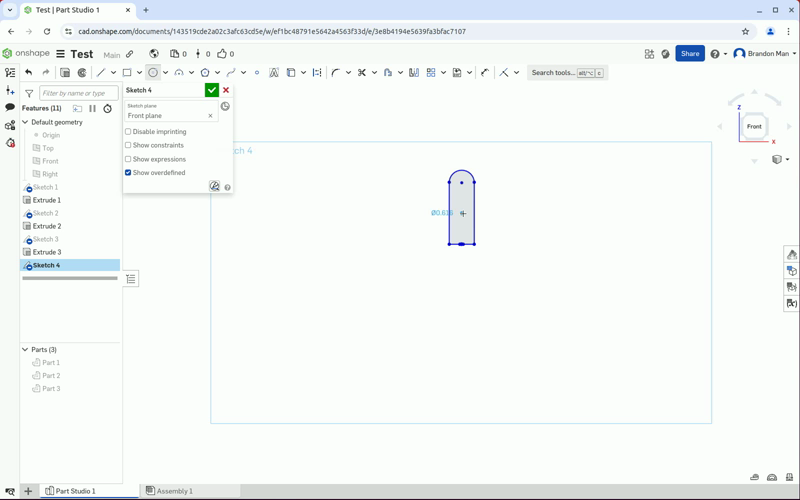
scroll(6)
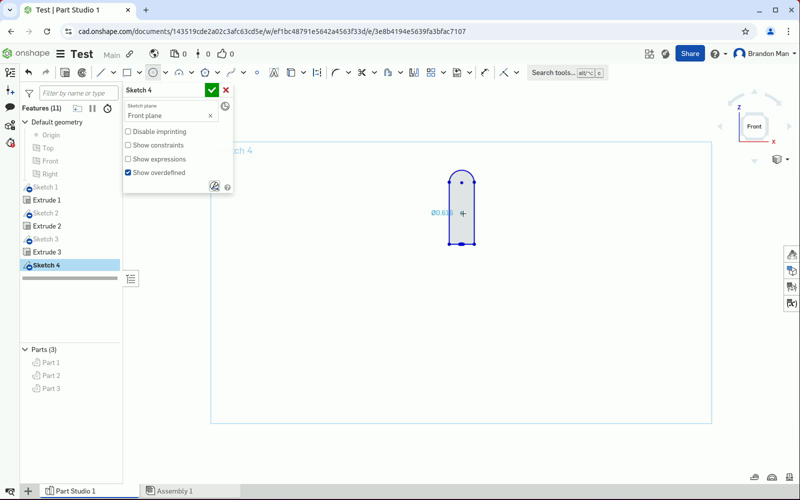
scroll(6)
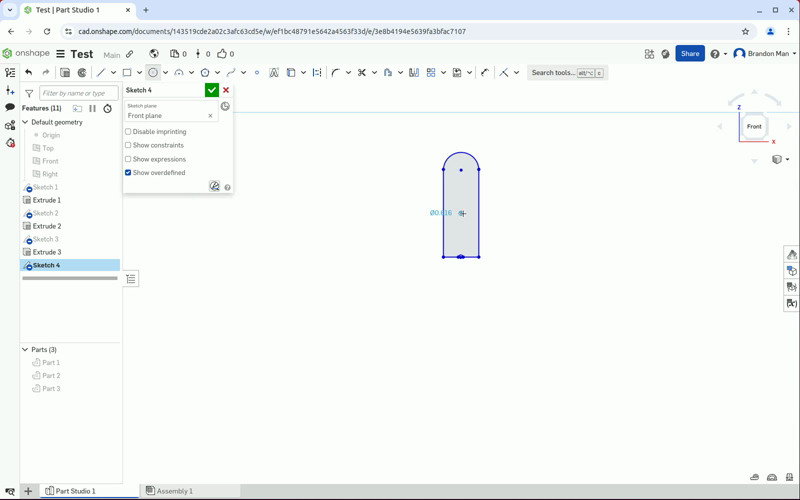
scroll(6)
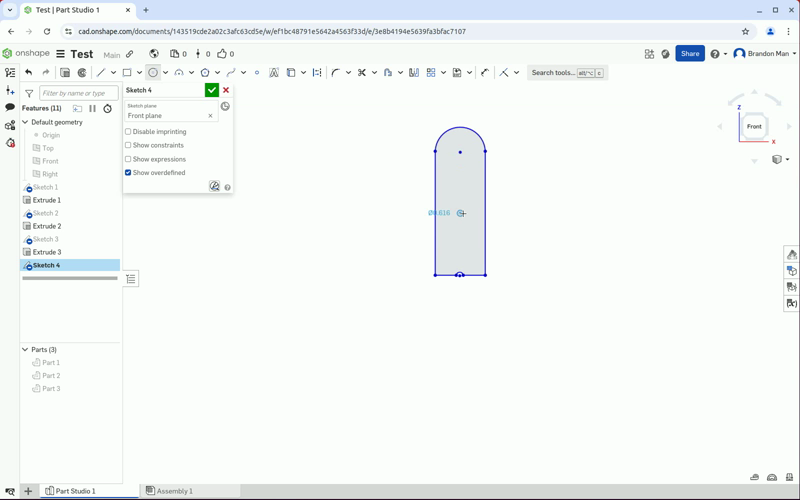
scroll(6)
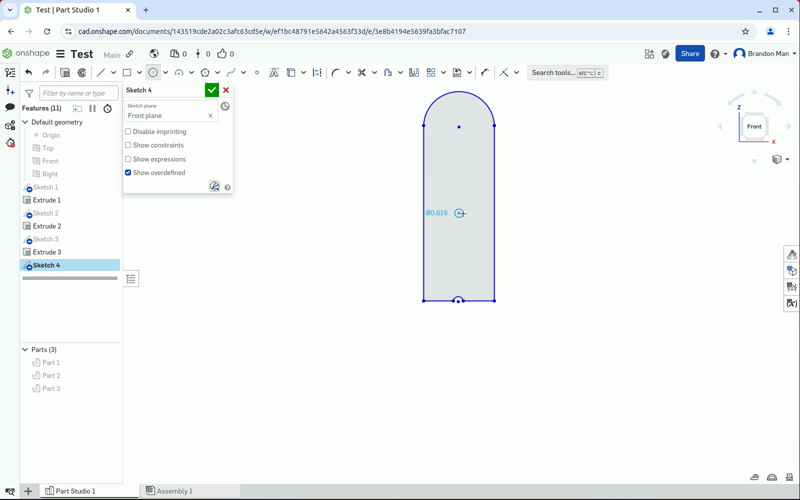
scroll(6)
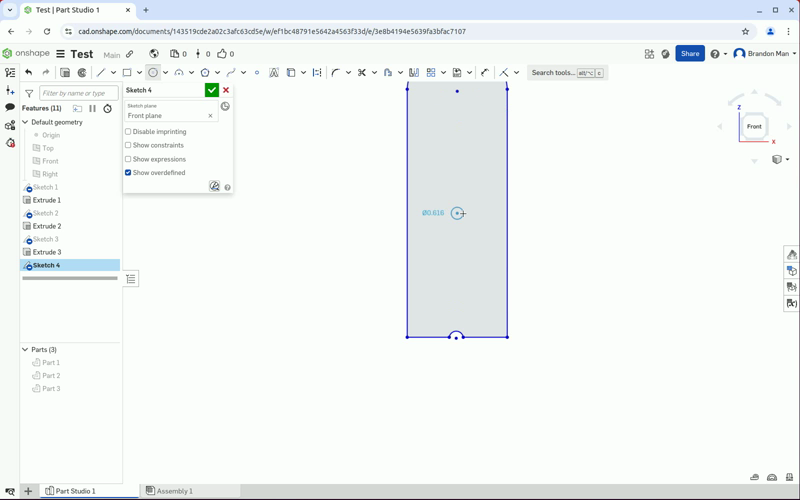
scroll(6)
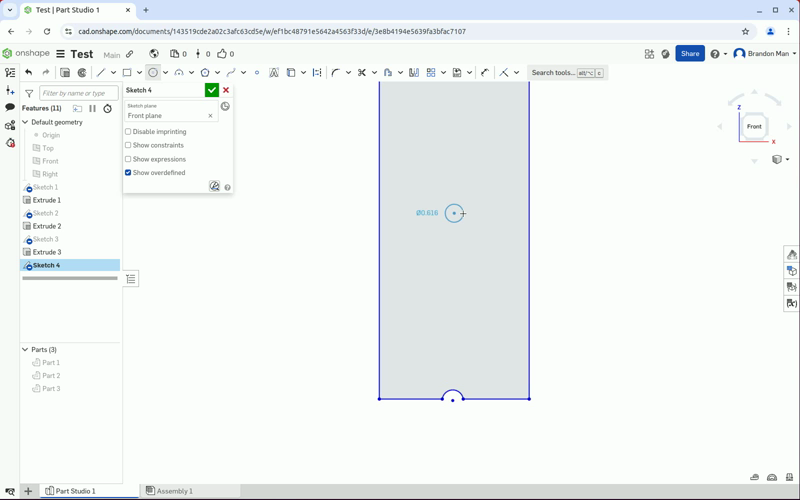
scroll(6)
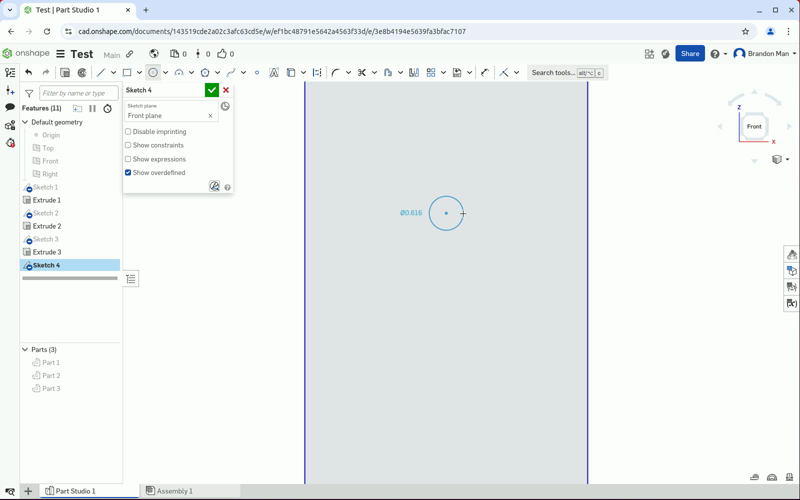
click(463, 213)
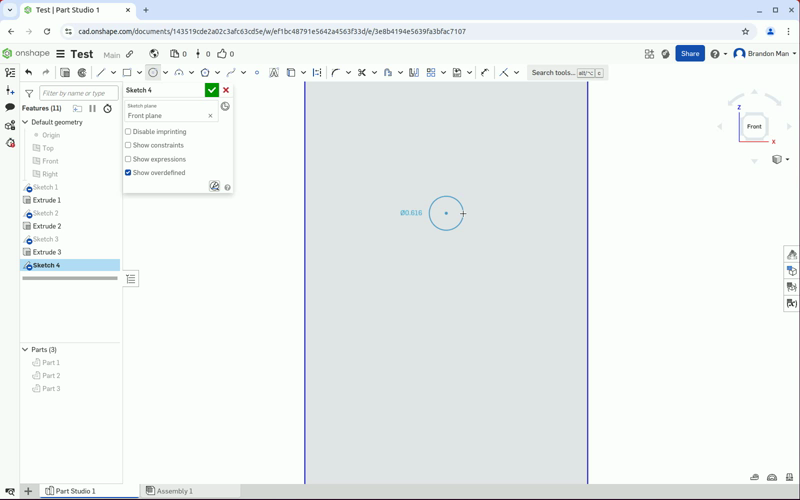
scroll(-6)
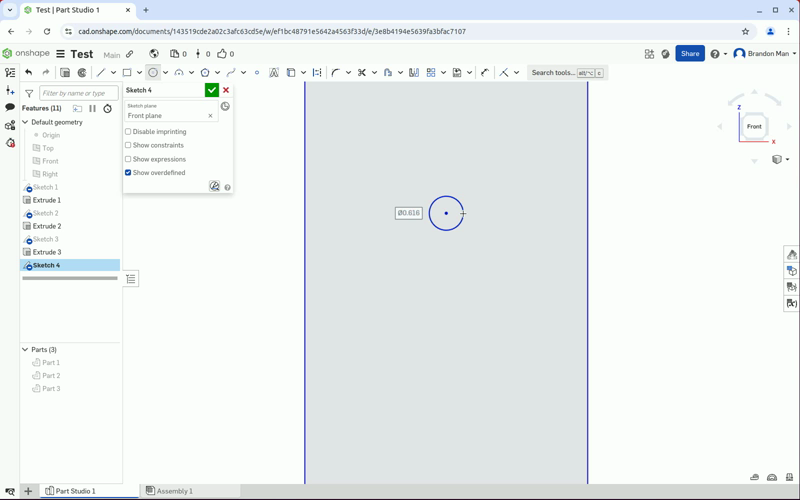
scroll(-6)
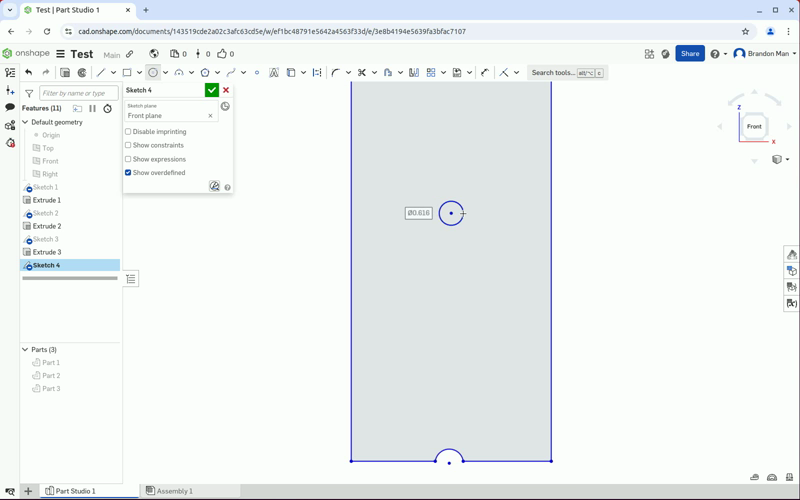
scroll(-6)
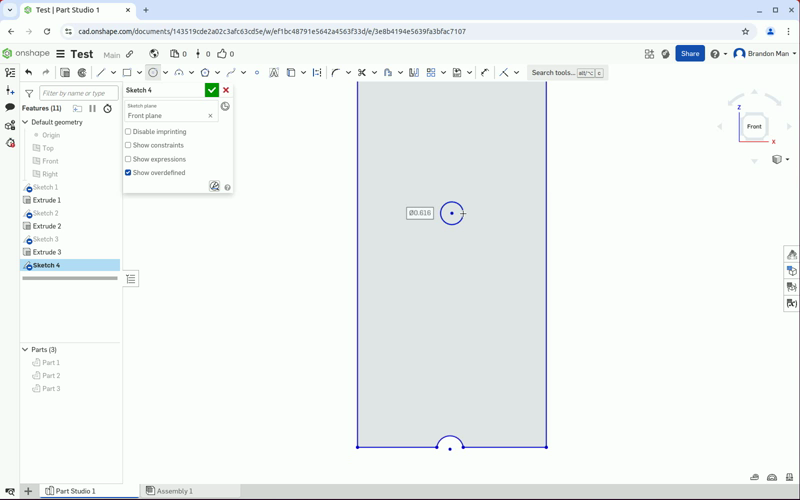
scroll(-6)
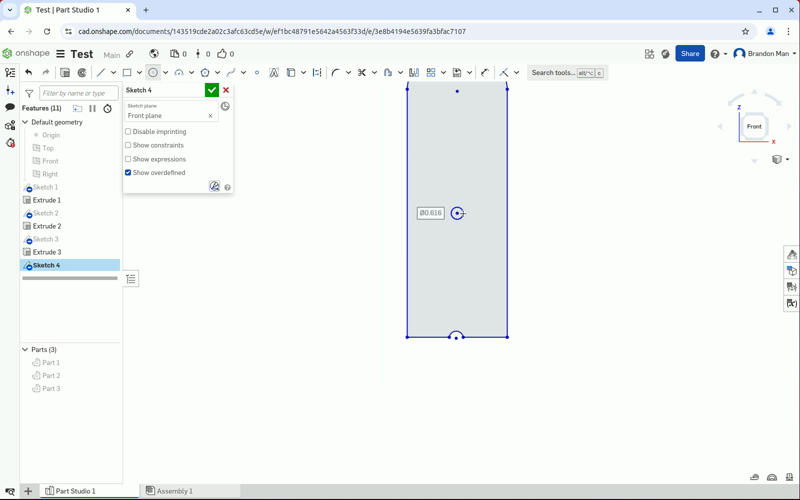
scroll(-6)
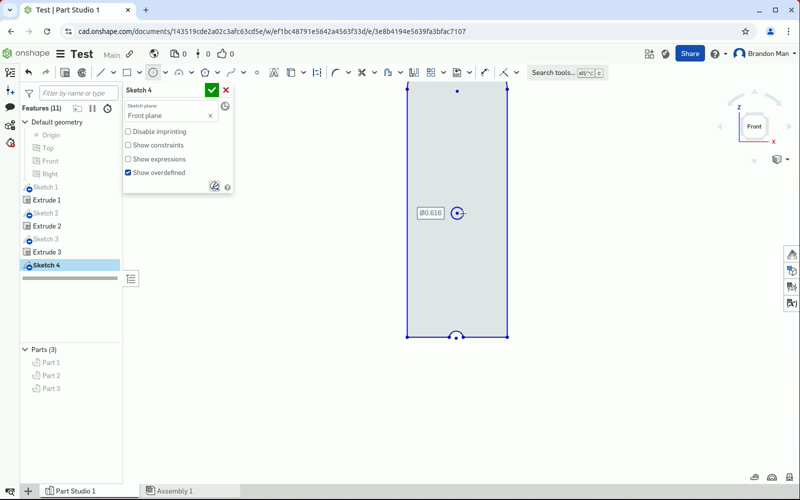
scroll(-6)
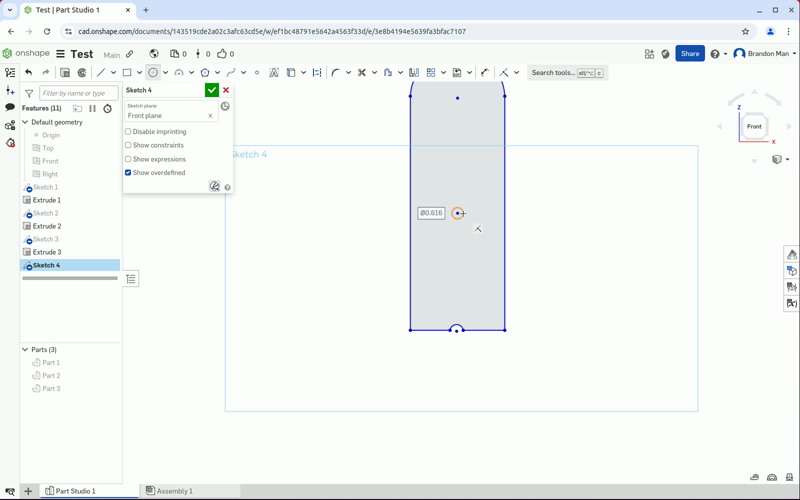
scroll(-6)
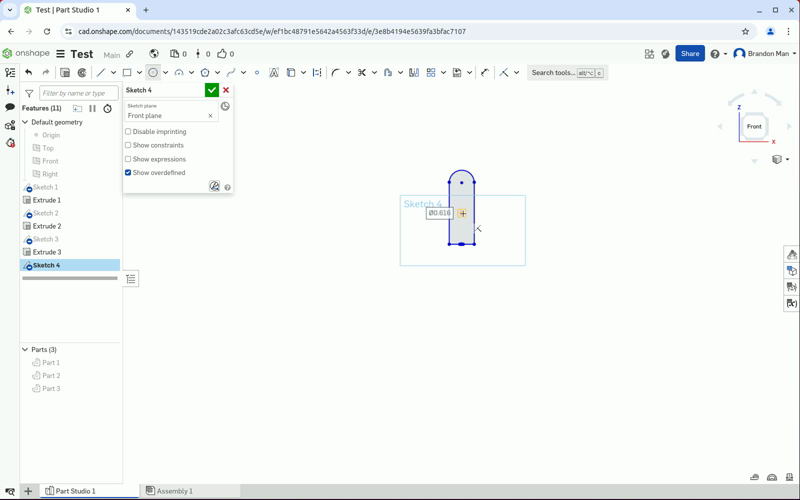
key(esc)
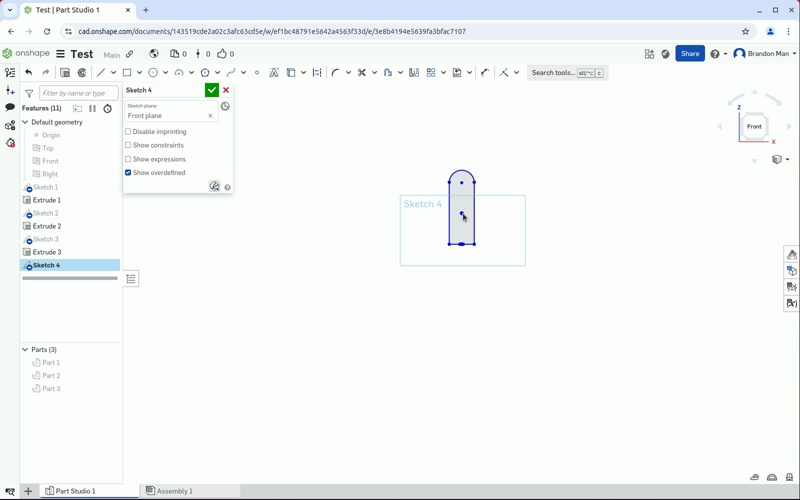
key(c)
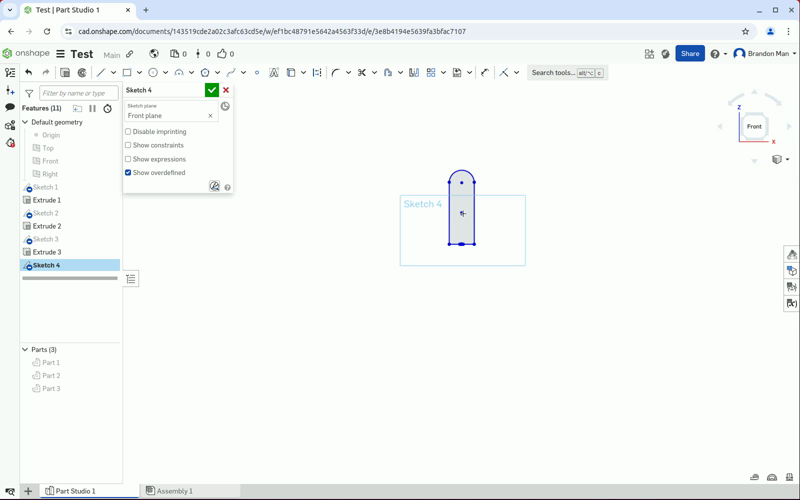
key_down(shift)
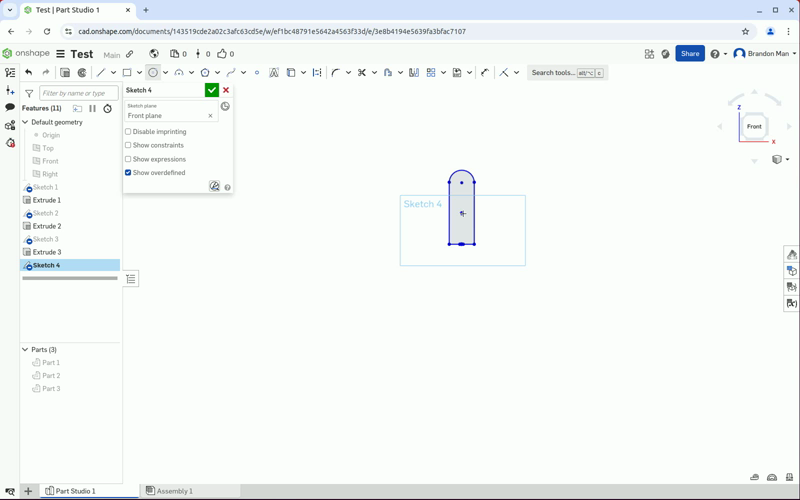
mouse_move(461, 182)
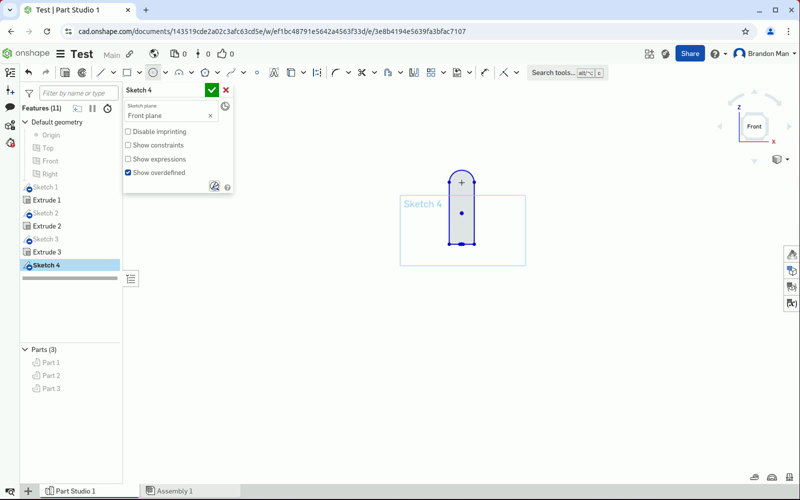
click(461, 182)
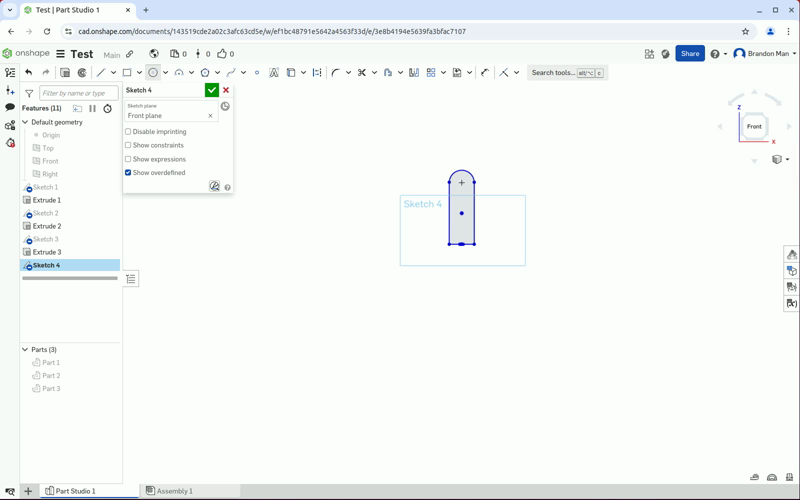
key_up(shift)
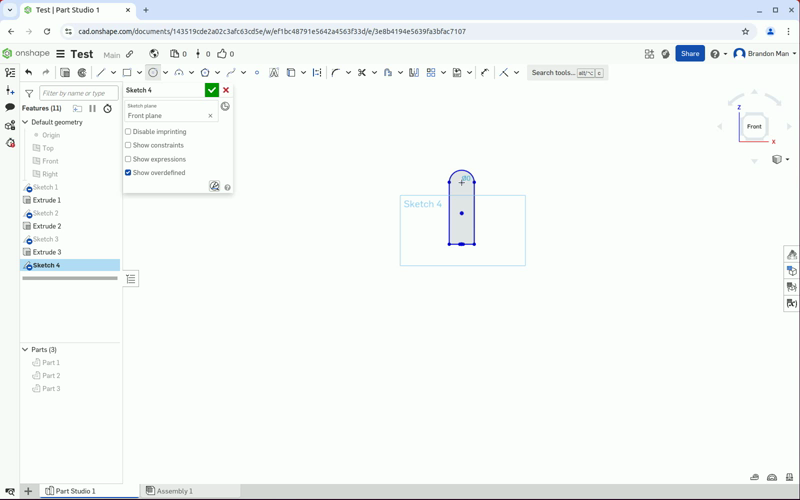
mouse_move(463, 182)
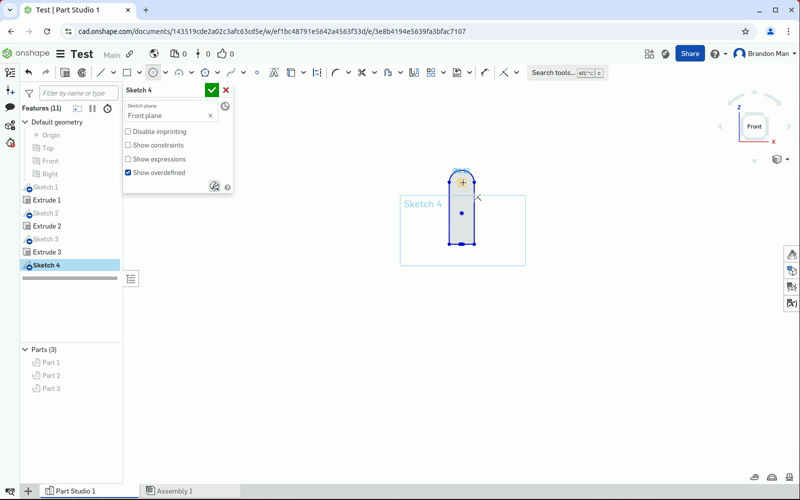
scroll(6)
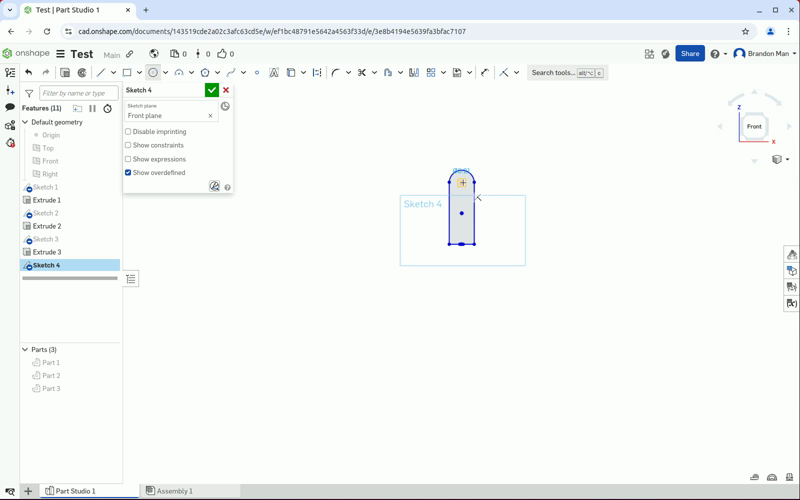
scroll(6)
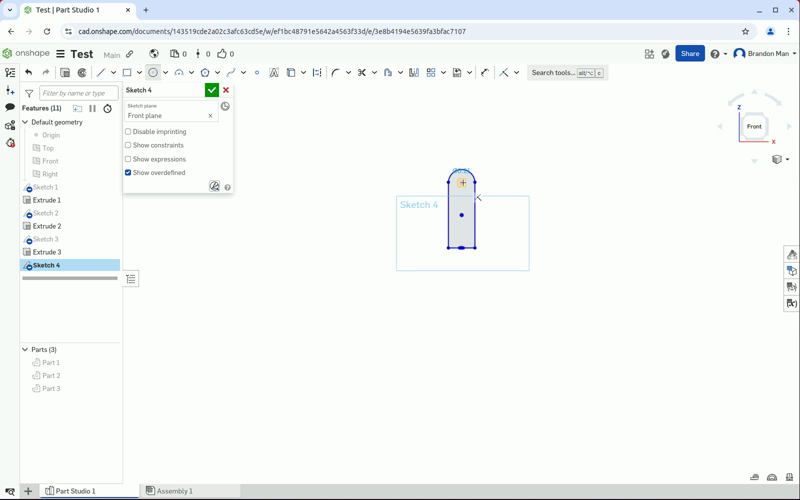
scroll(6)
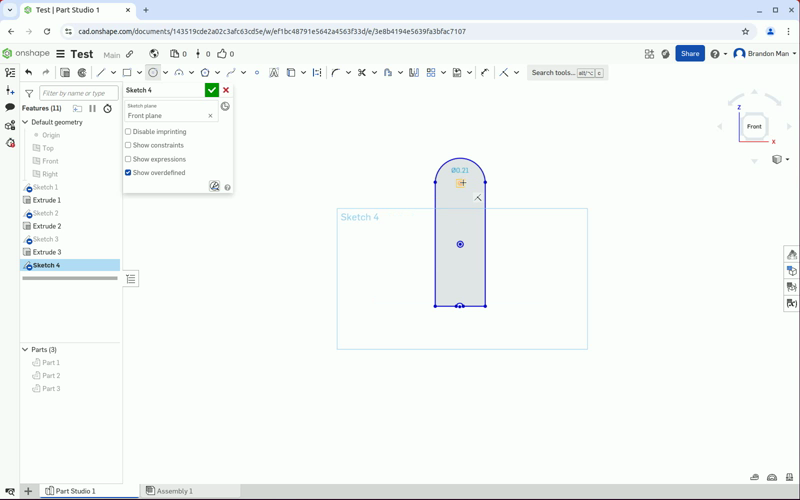
scroll(6)
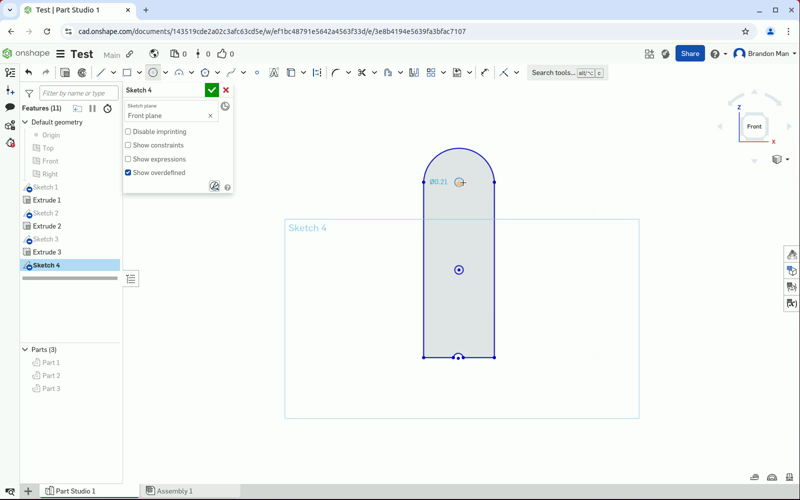
scroll(6)
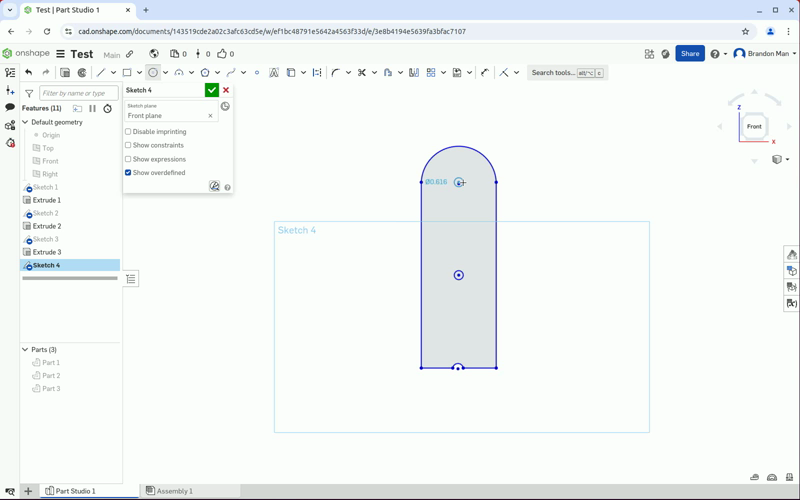
scroll(6)
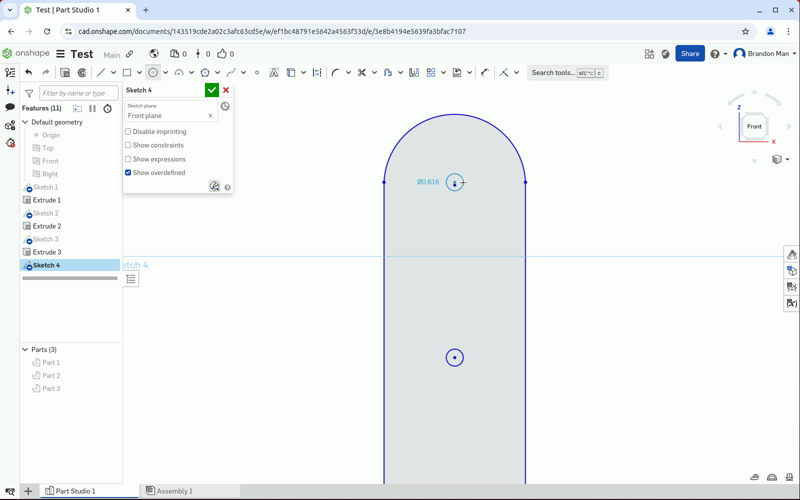
scroll(6)
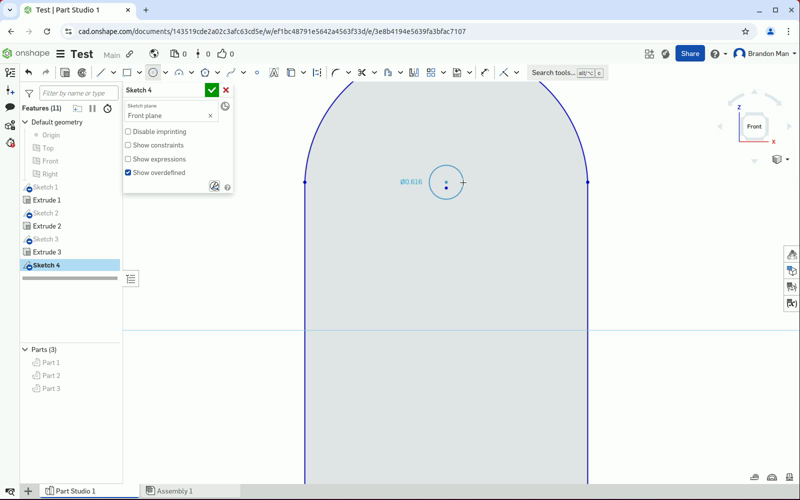
click(463, 182)
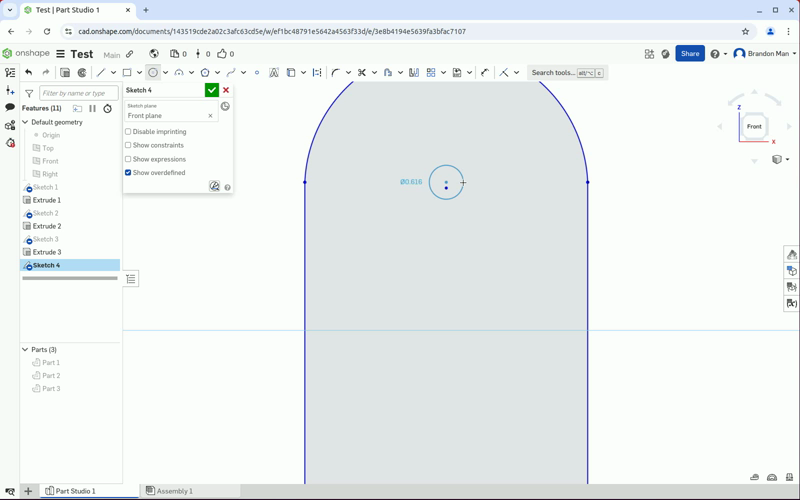
scroll(-6)
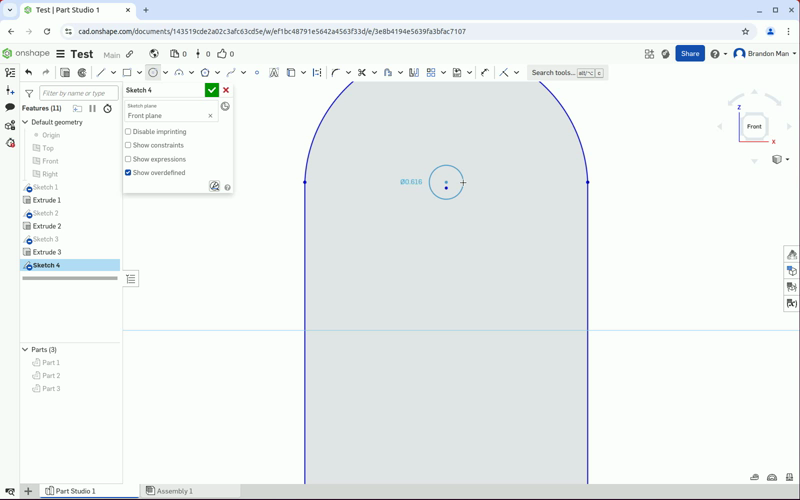
scroll(-6)
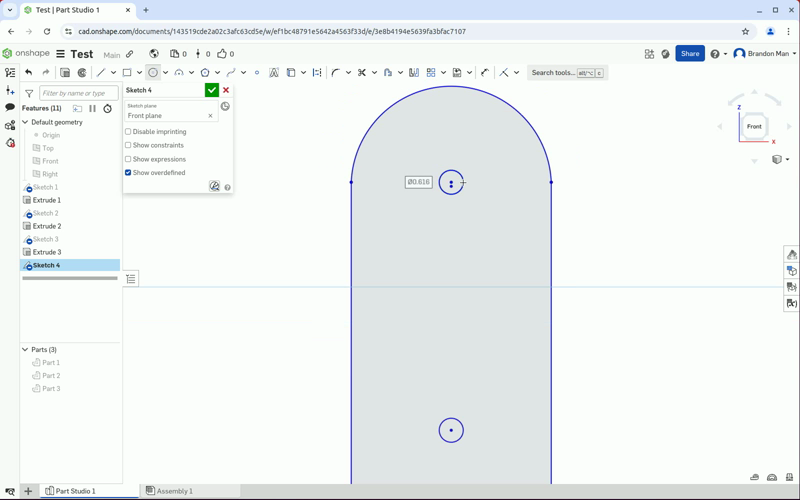
scroll(-6)
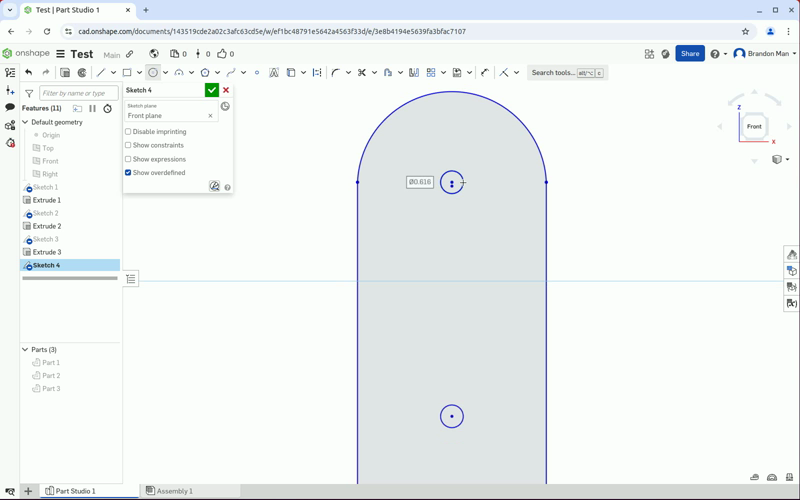
scroll(-6)
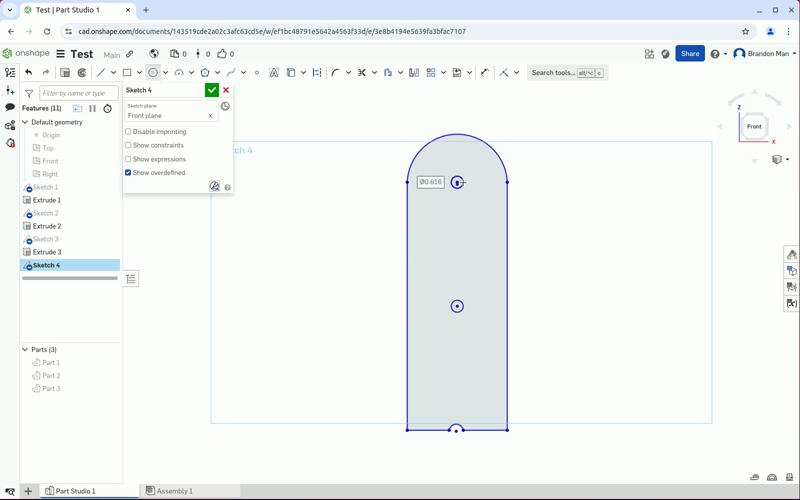
scroll(-6)
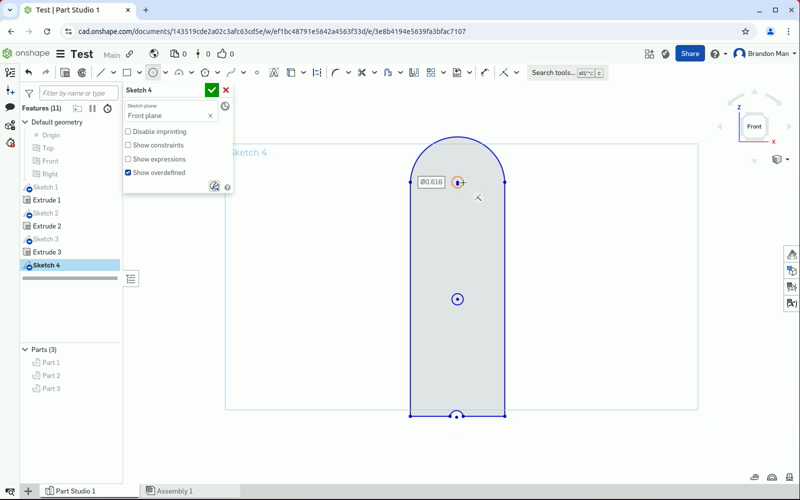
scroll(-6)
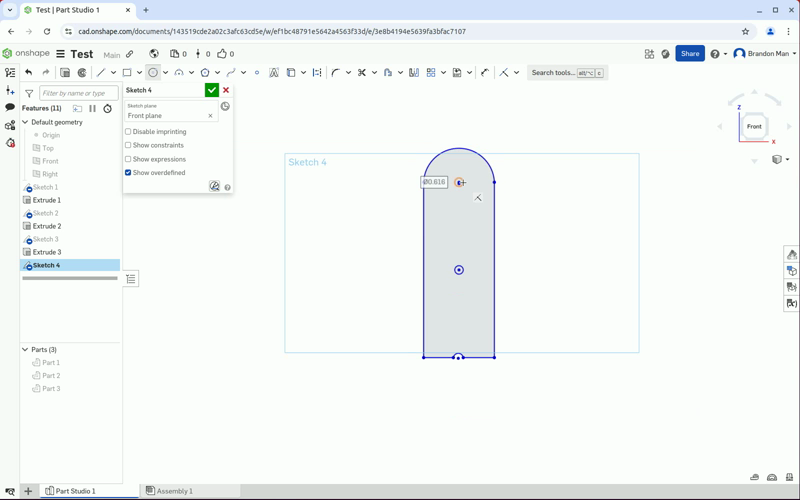
scroll(-6)
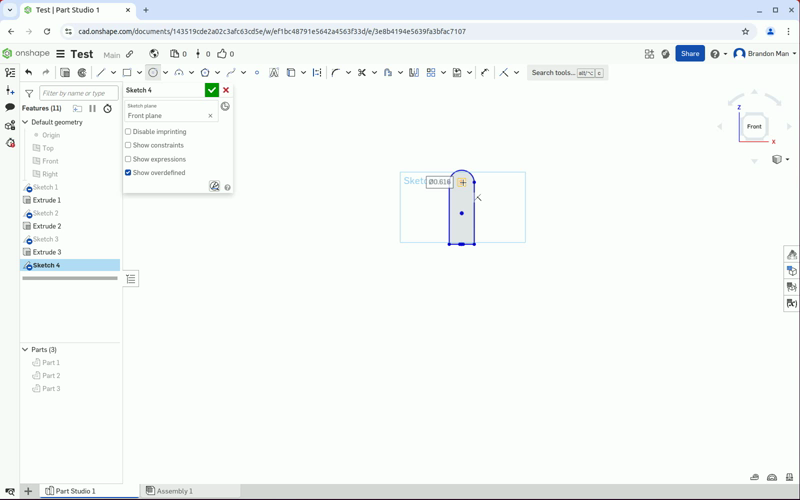
key(esc)
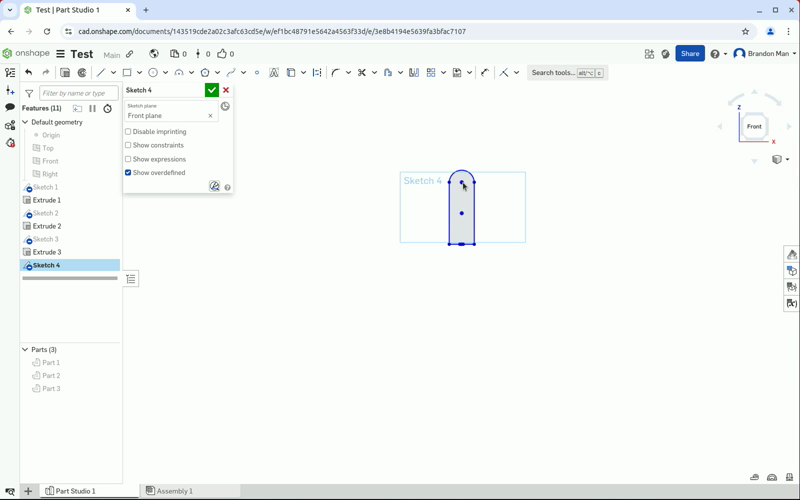
mouse_move(470, 236)
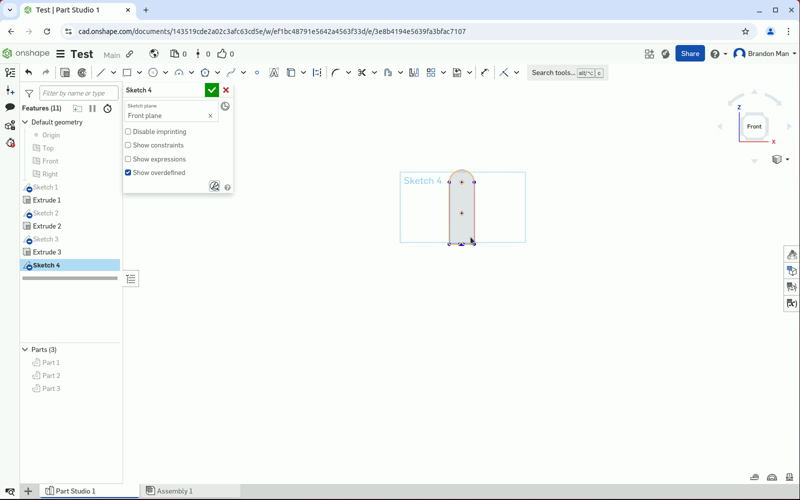
scroll(6)
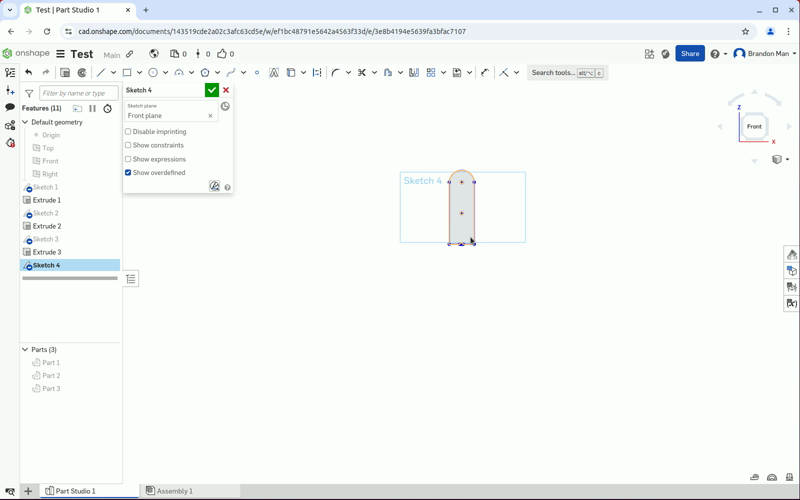
scroll(6)
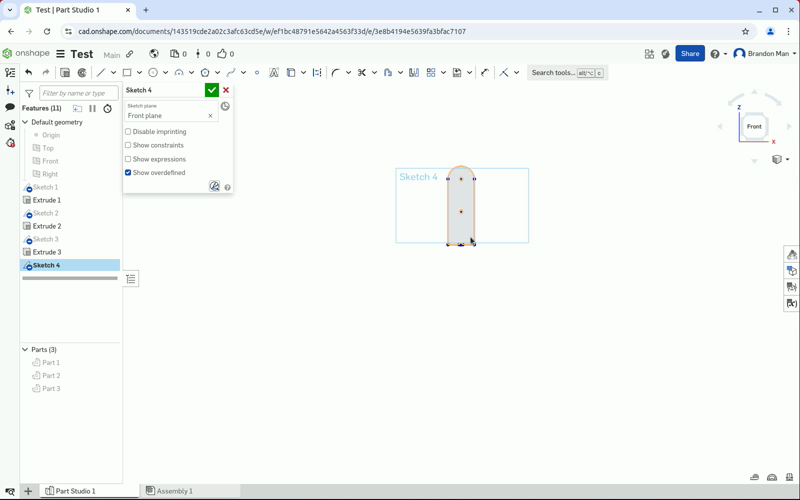
scroll(6)
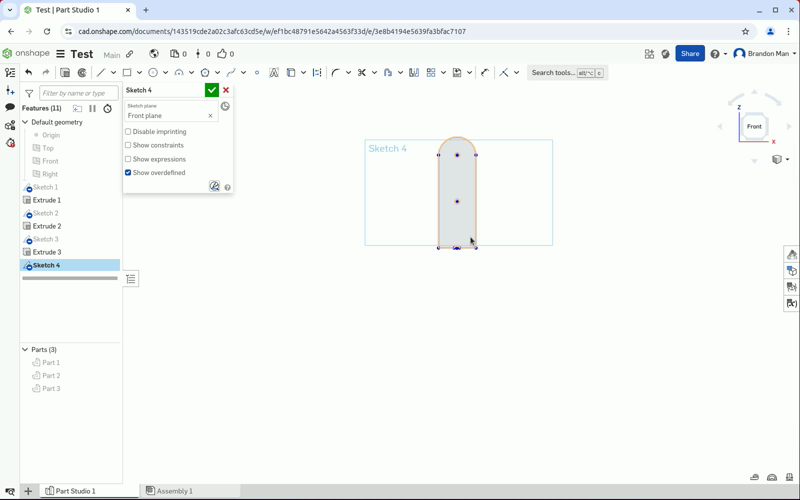
scroll(6)
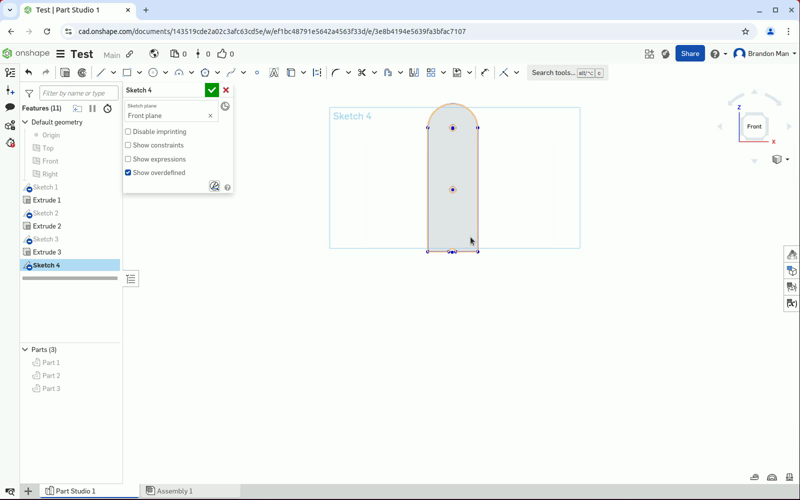
scroll(6)
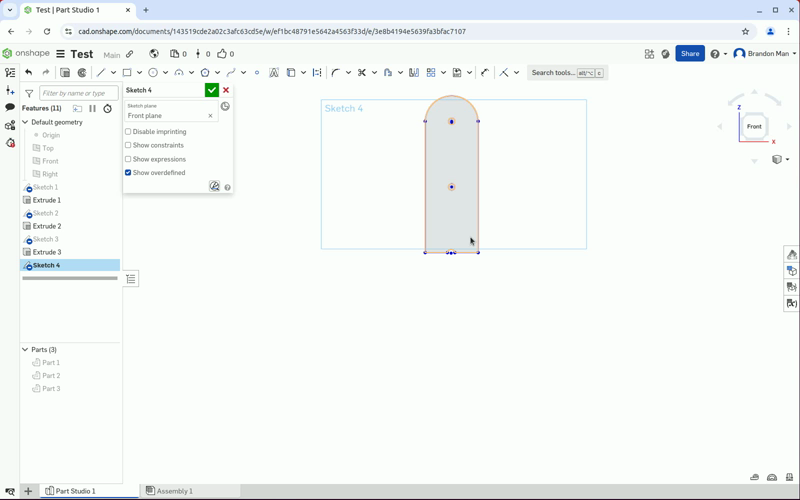
scroll(6)
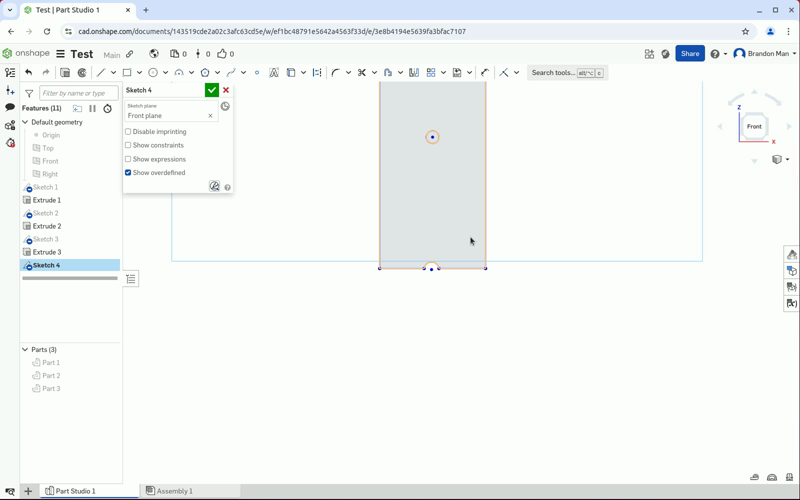
scroll(6)
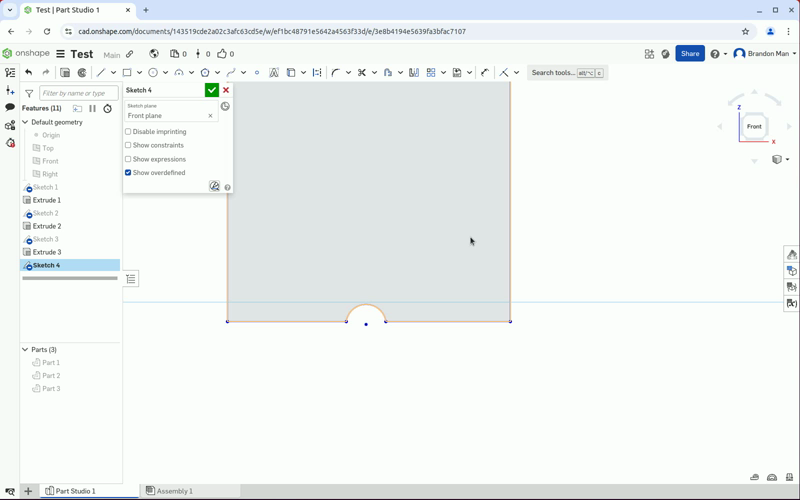
click(470, 236)
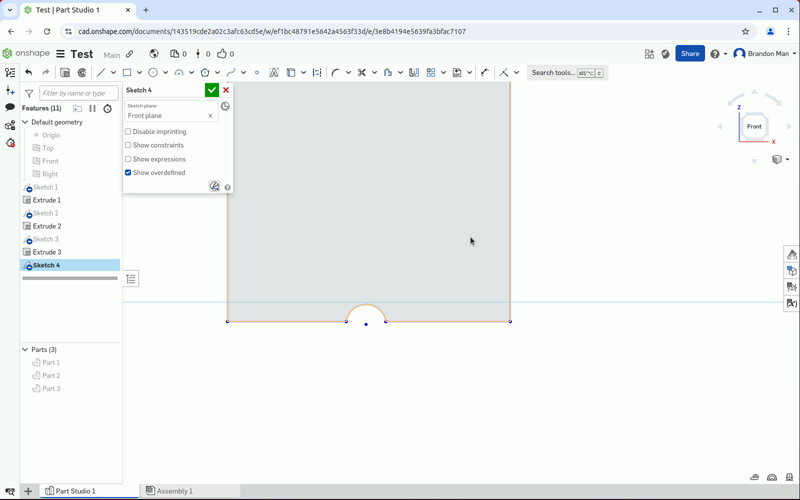
scroll(-6)
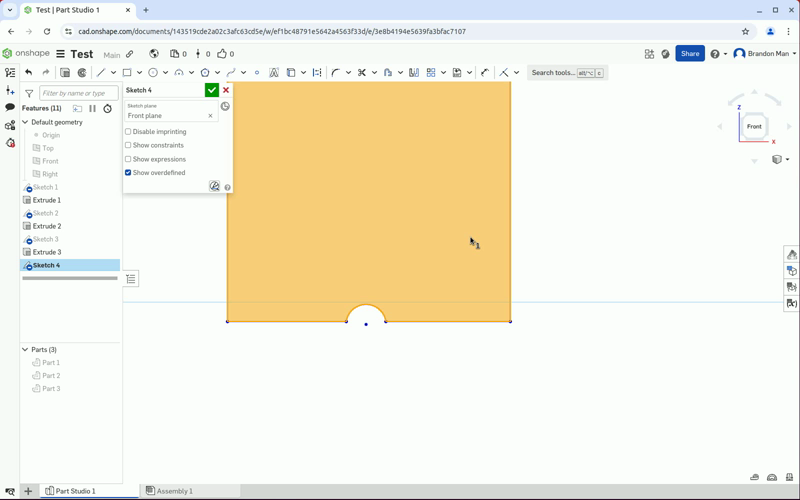
scroll(-6)
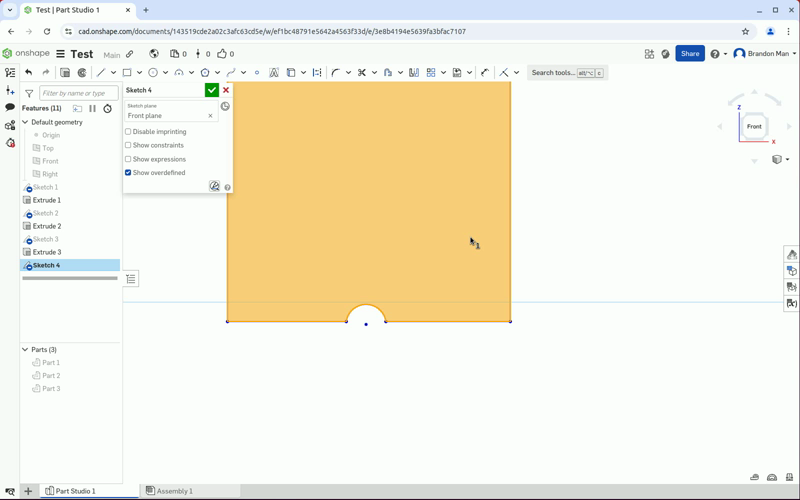
scroll(-6)
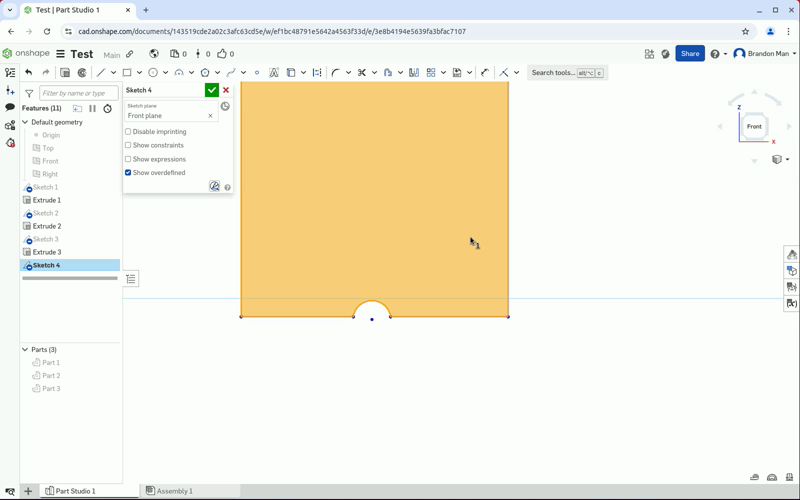
scroll(-6)
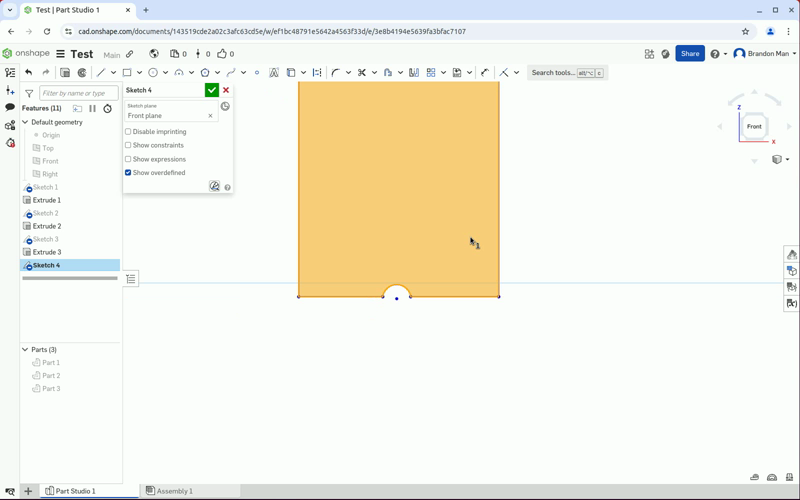
scroll(-6)
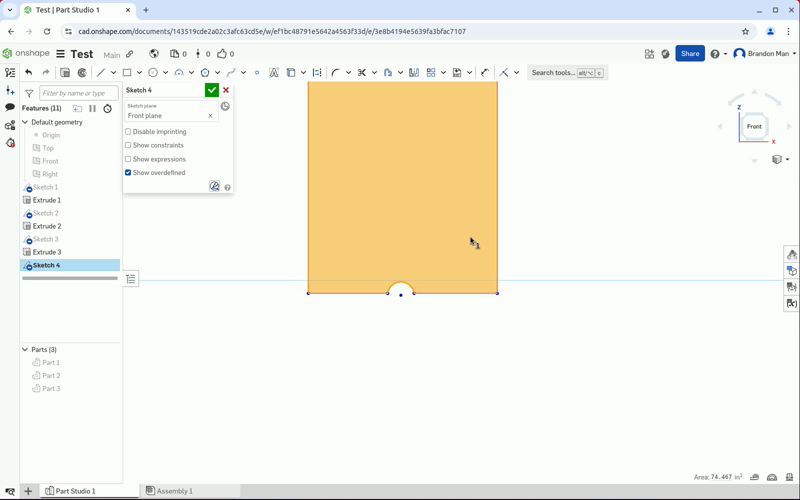
scroll(-6)
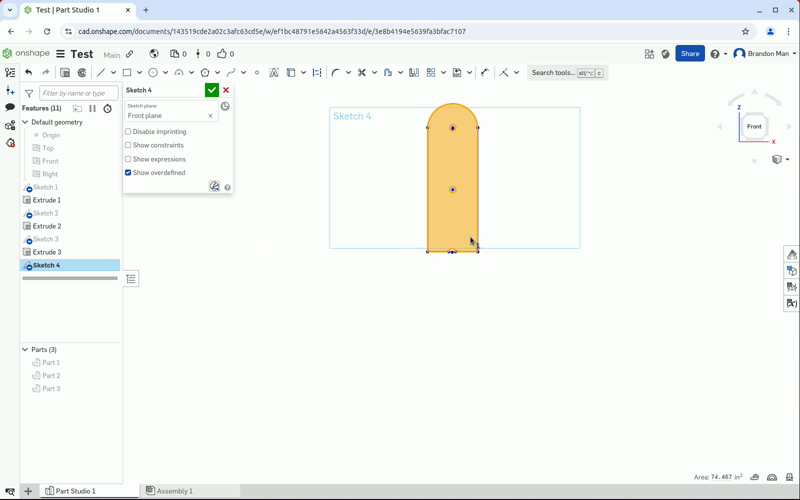
scroll(-6)
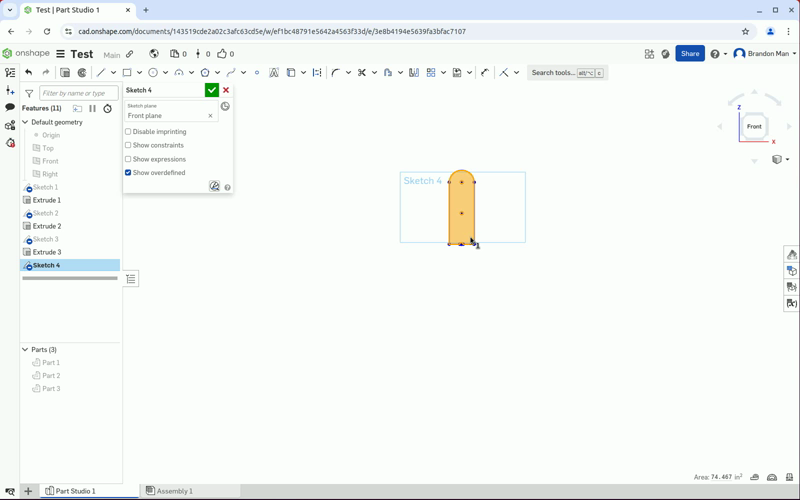
mouse_move(73, 352)
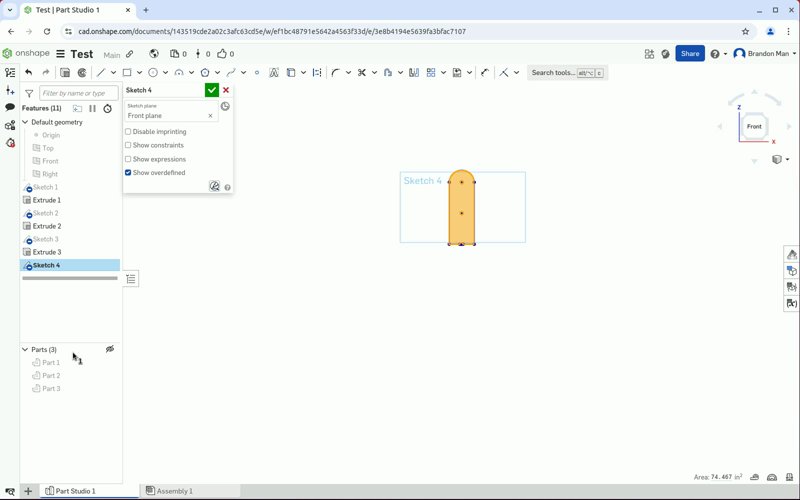
key(shift+y)
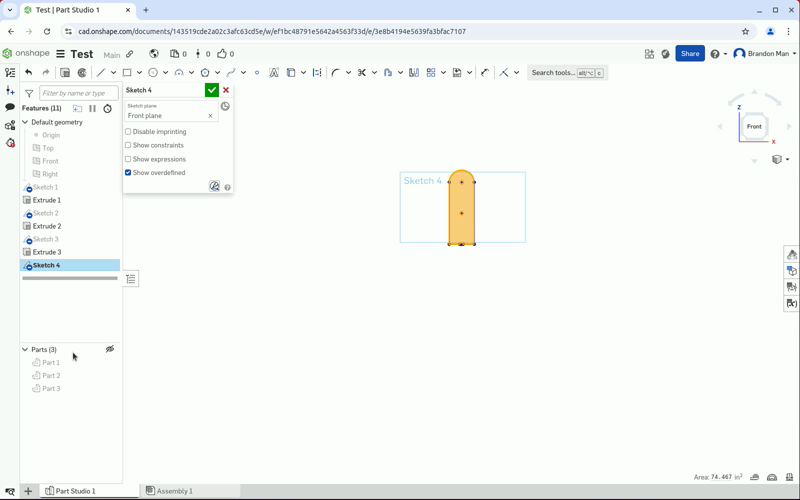
key(shift+e)
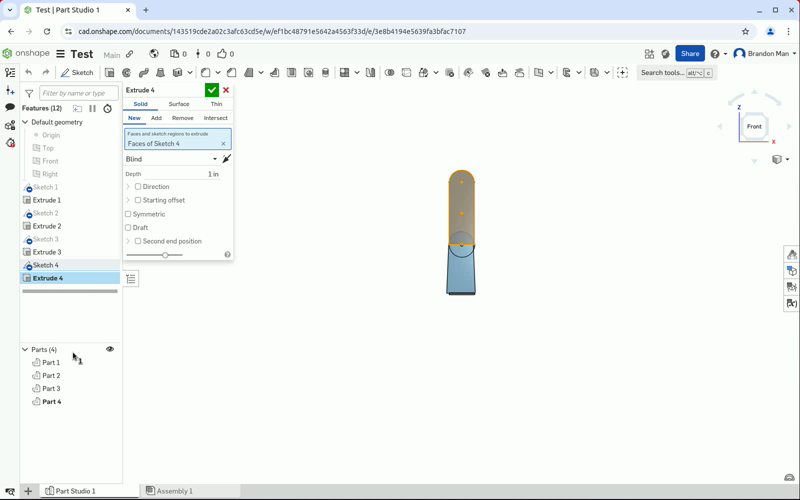
mouse_move(143, 106)
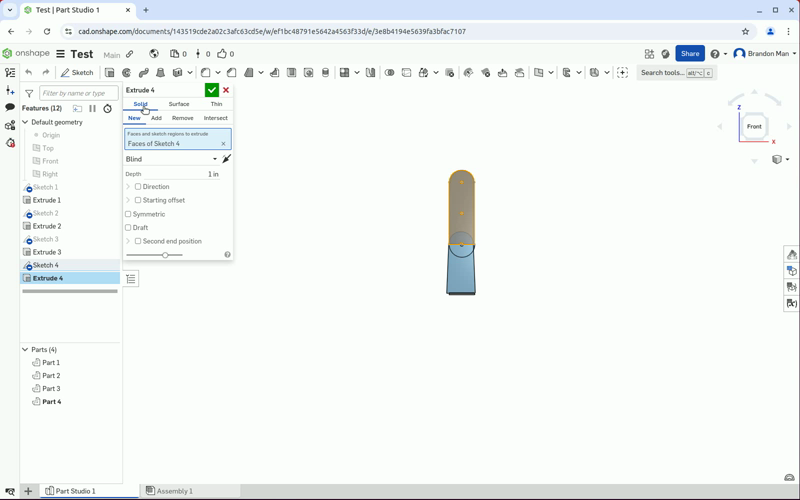
click(143, 106)
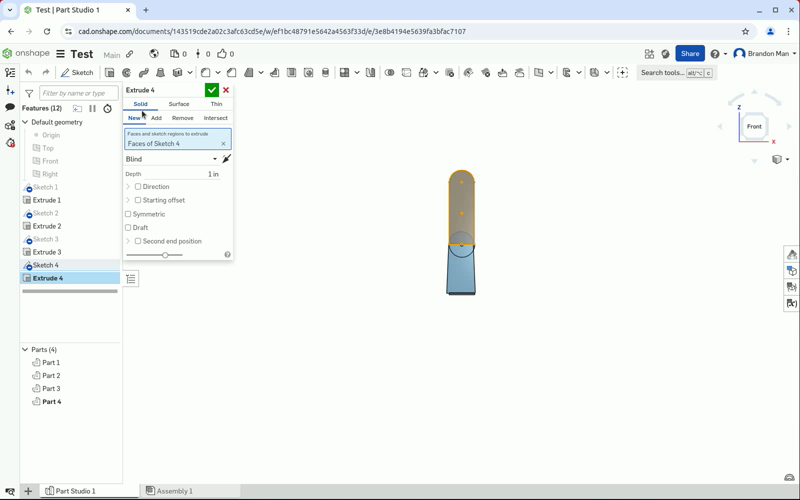
mouse_move(137, 120)
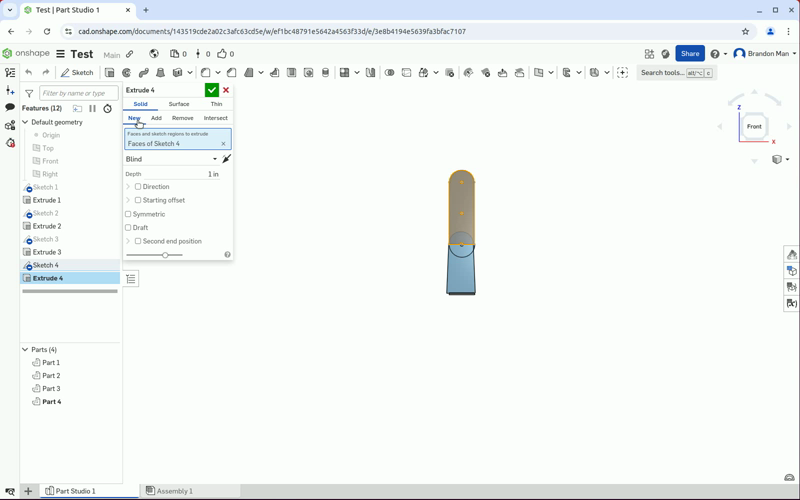
click(137, 120)
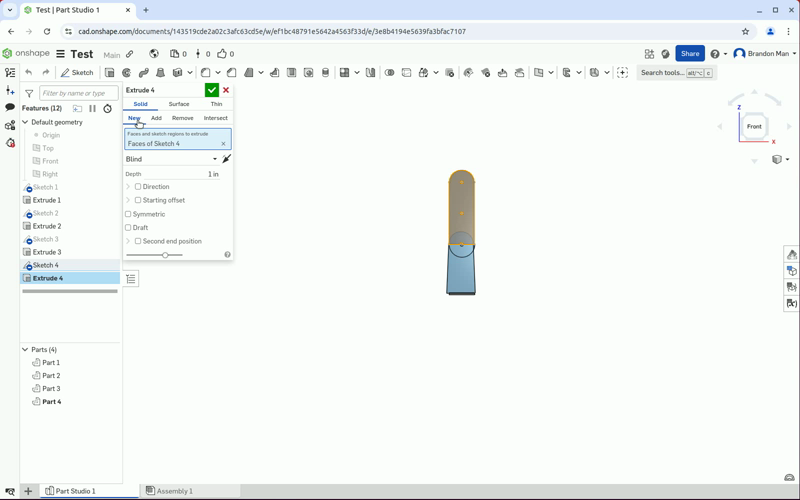
key(tab, 4)
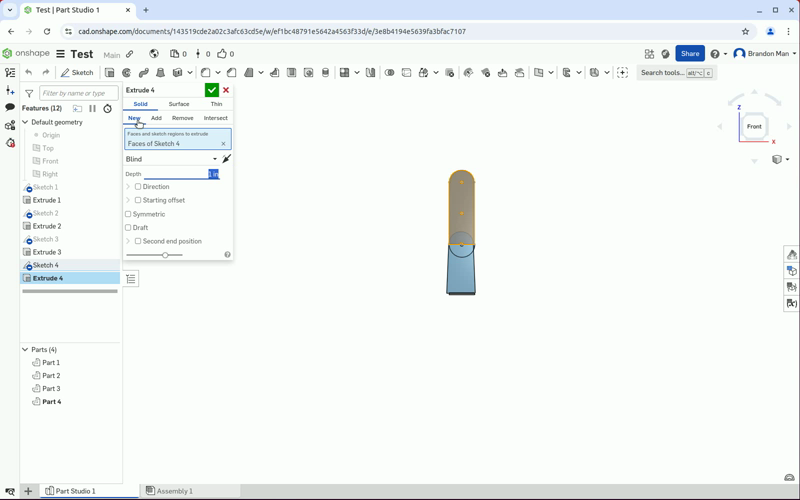
text(0.481)
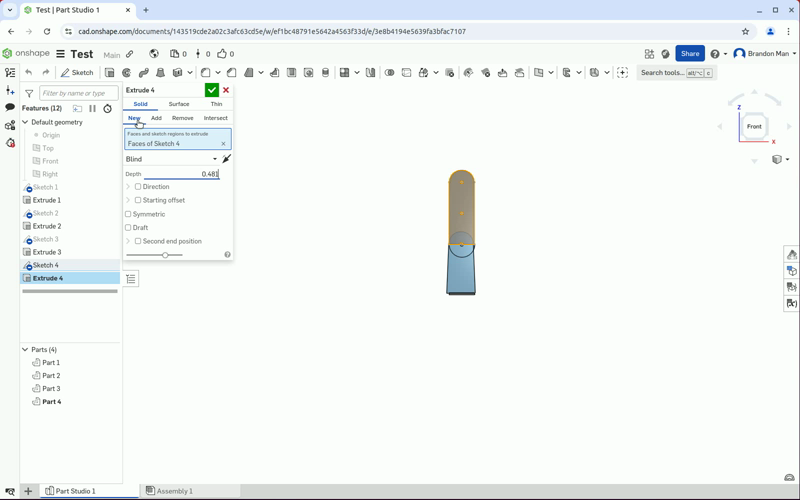
key(enter)
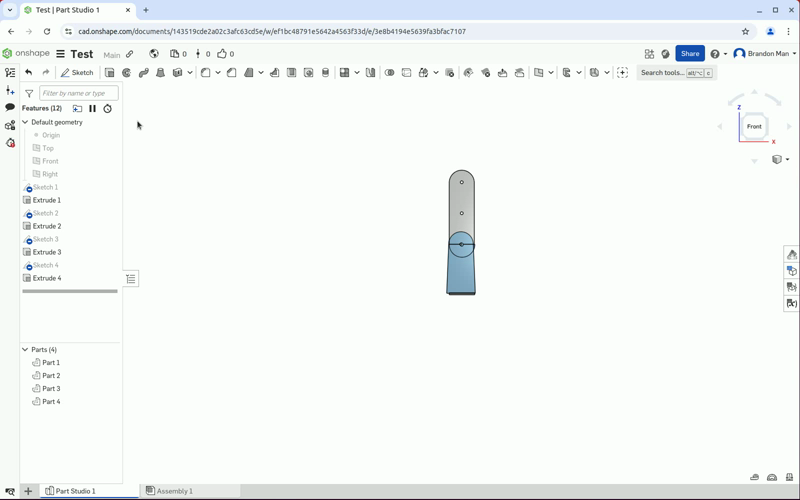
key(shift+h)
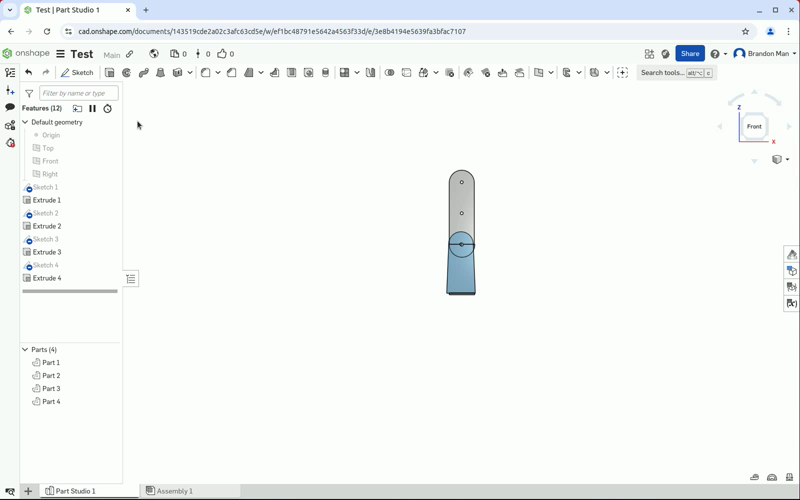
key(shift+h)
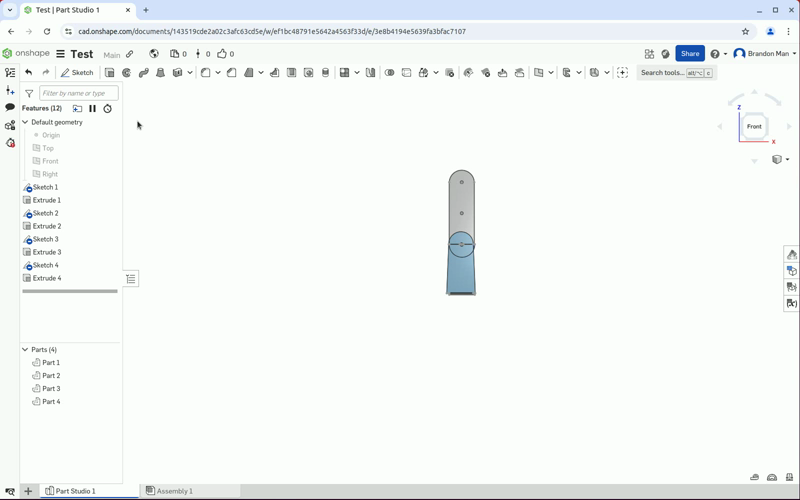
key(shift+7)
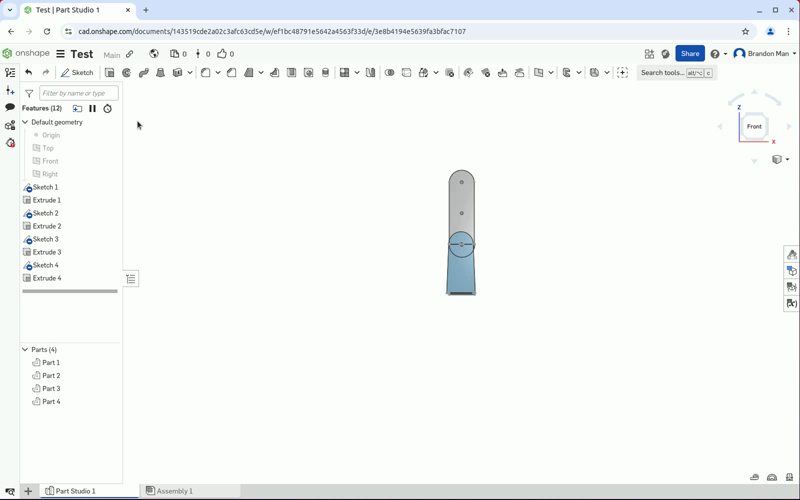
key(left, 2)
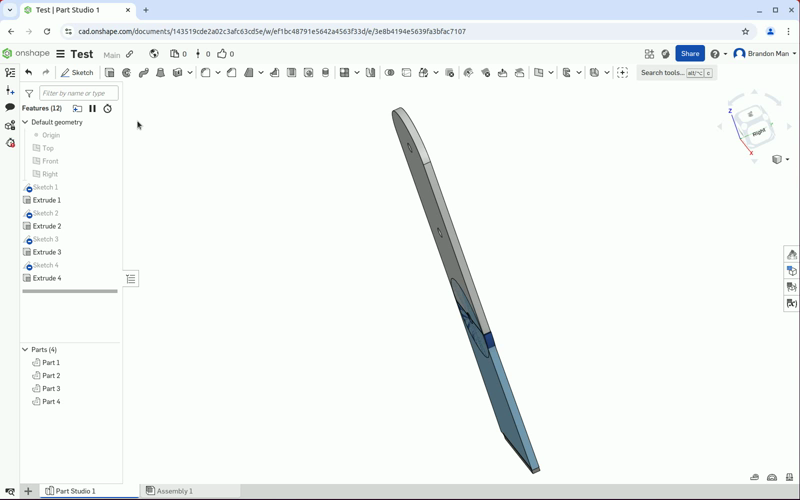
key(down, 2)
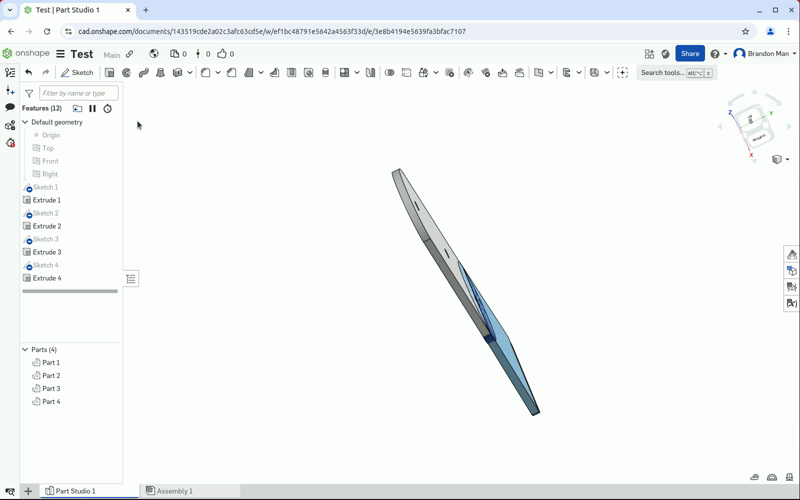
key(up, 2)
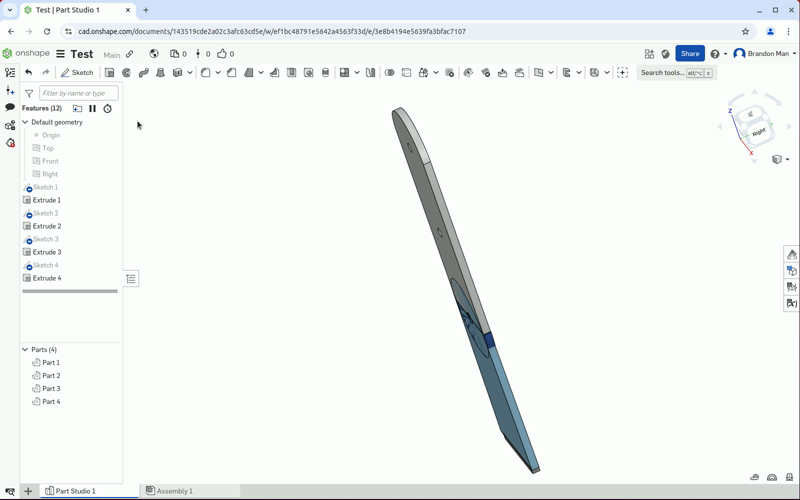
key(right, 2)
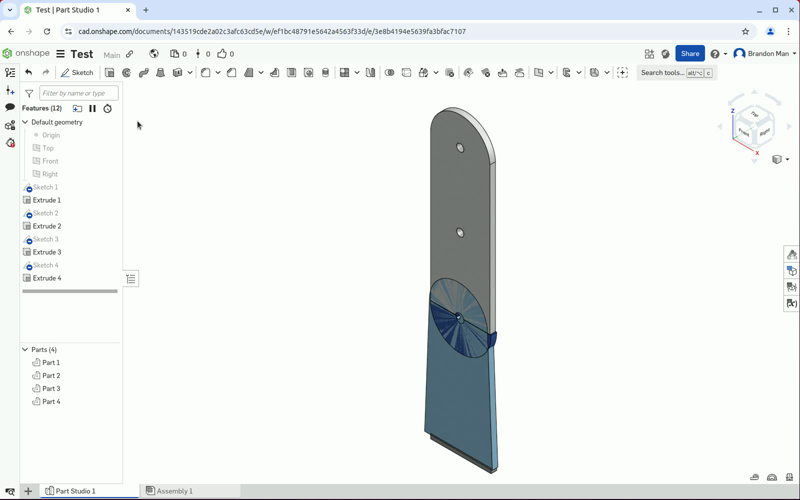
mouse_move(73, 189)
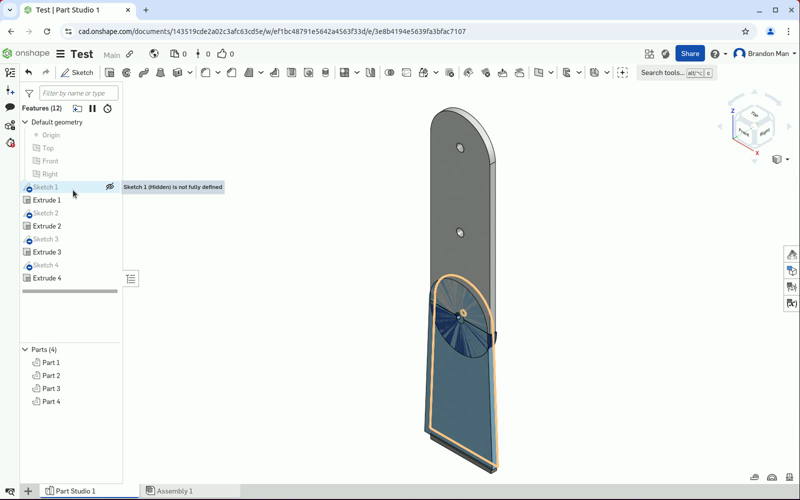
click(73, 189)